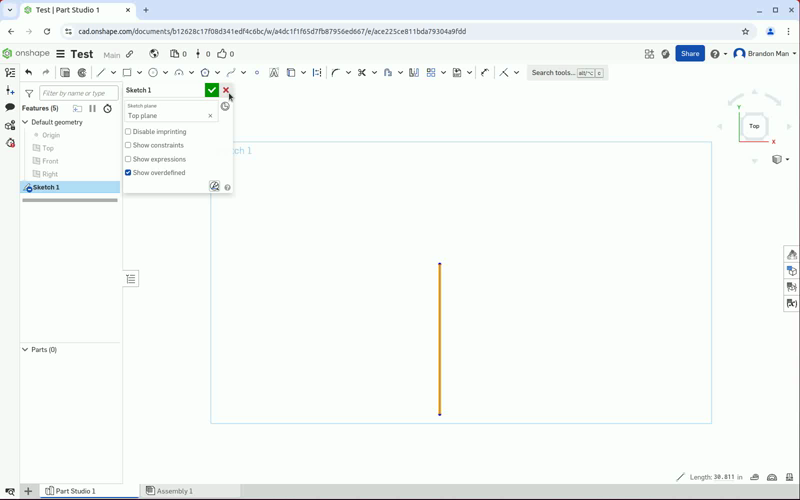
key(shift+h)
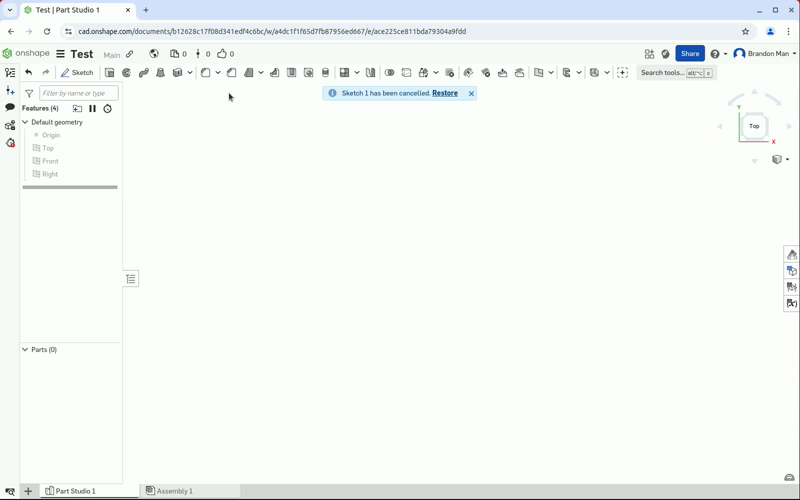
mouse_move(73, 352)
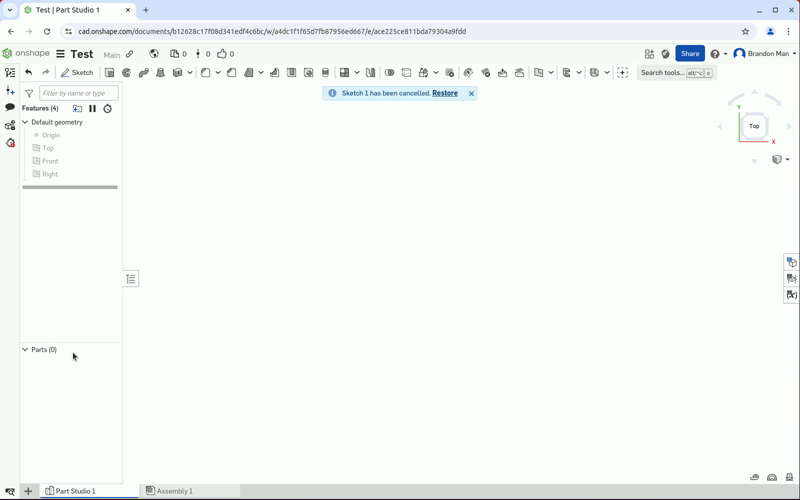
key(y)
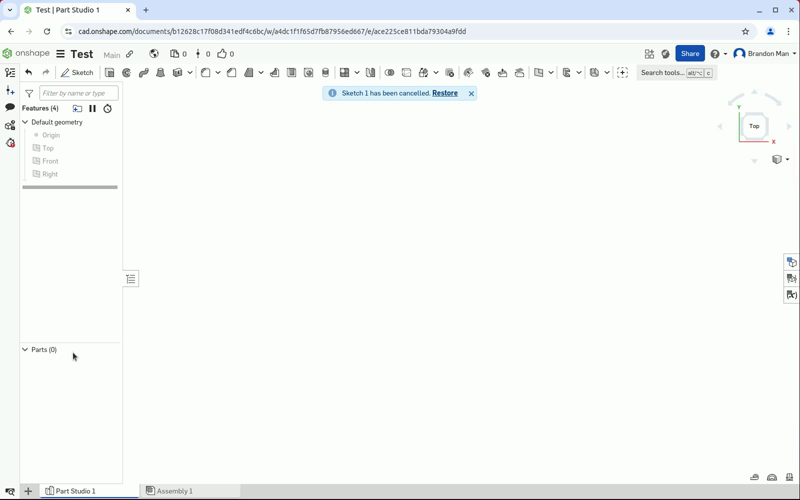
key(shift+p)
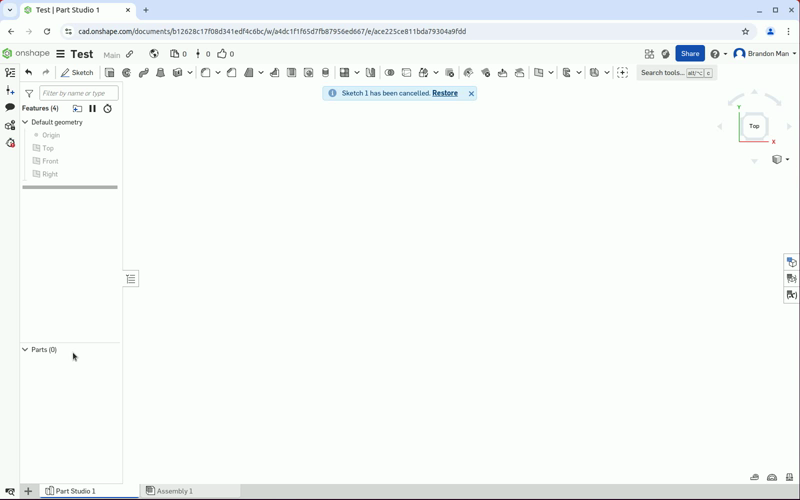
key(space)
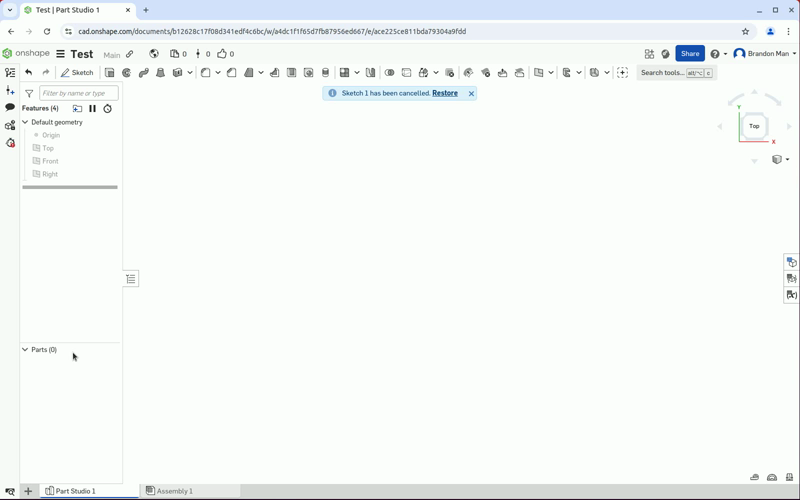
key_down(shift)
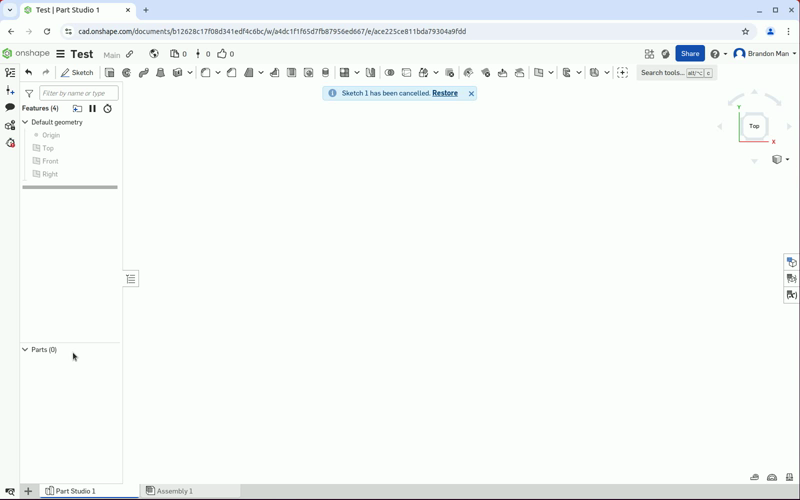
key(up)
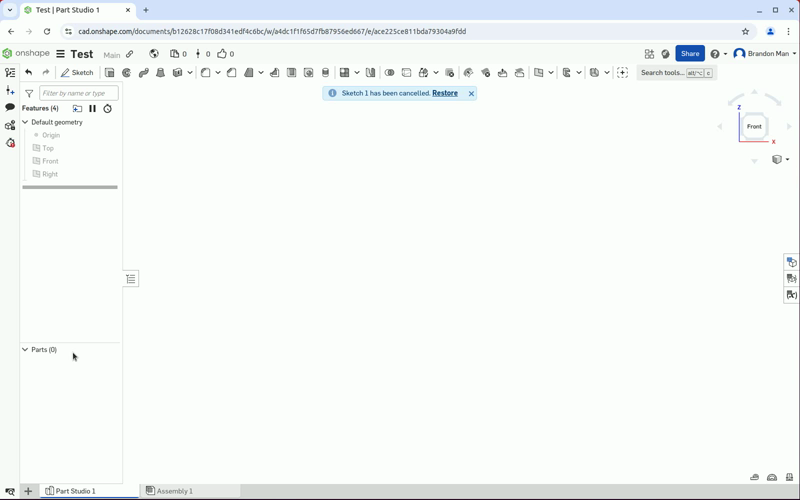
key_up(shift)
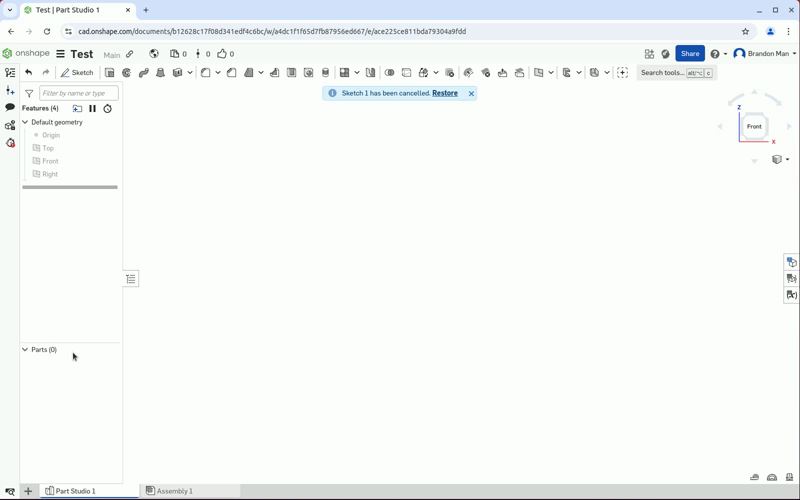
mouse_move(73, 352)
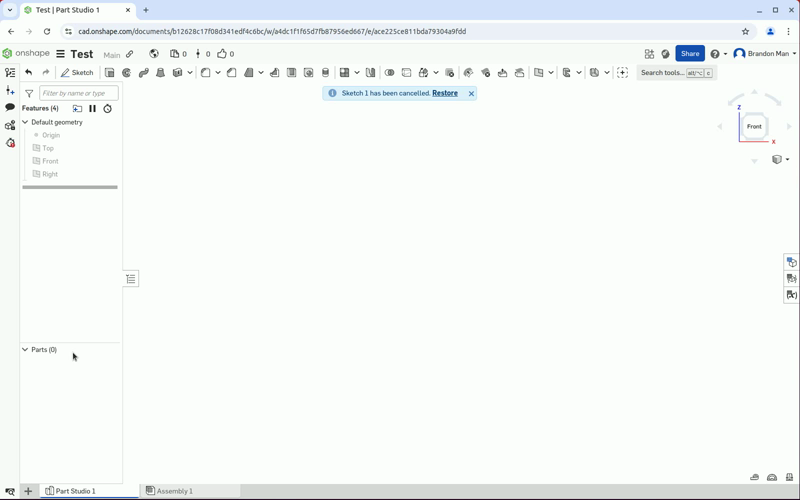
key(shift+y)
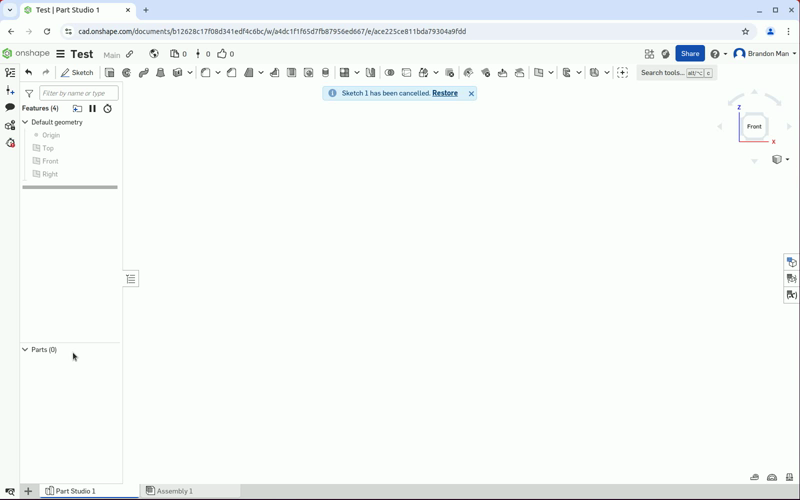
key(shift+s)
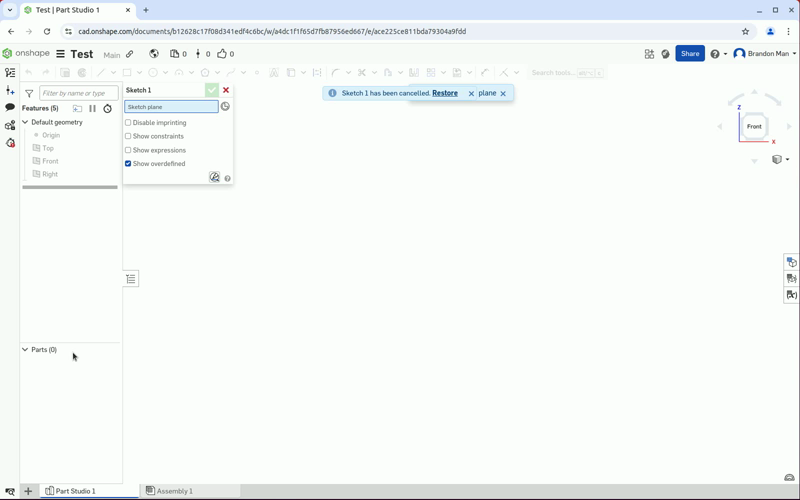
mouse_move(73, 163)
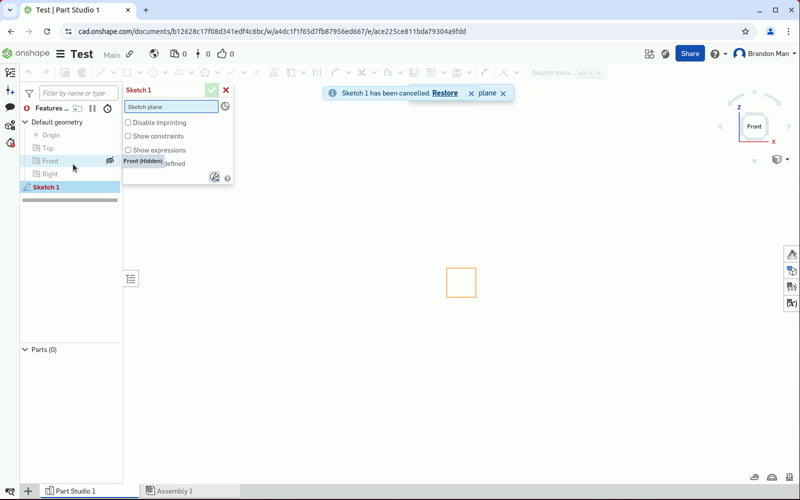
click(73, 163)
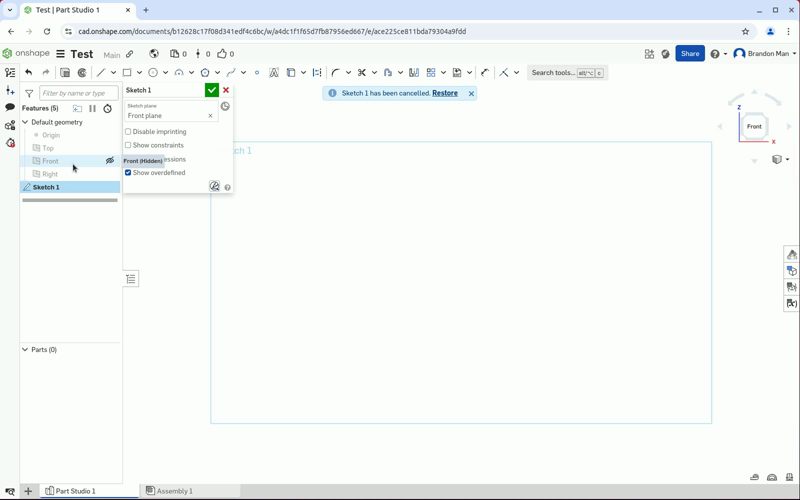
mouse_move(73, 352)
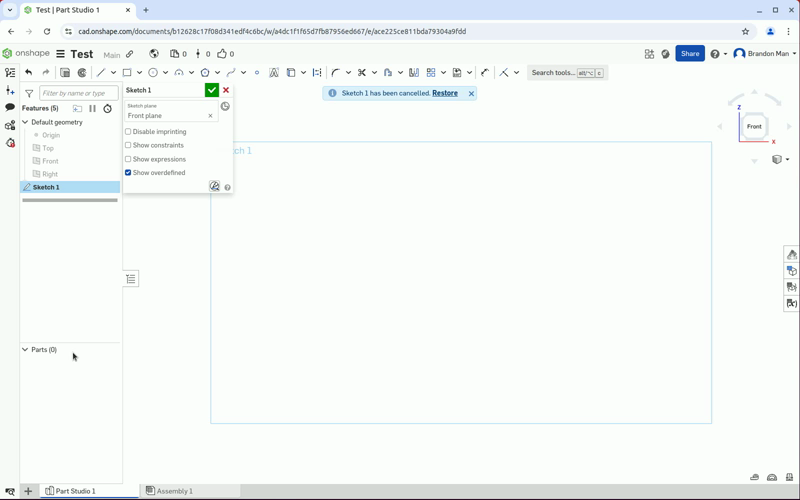
key(y)
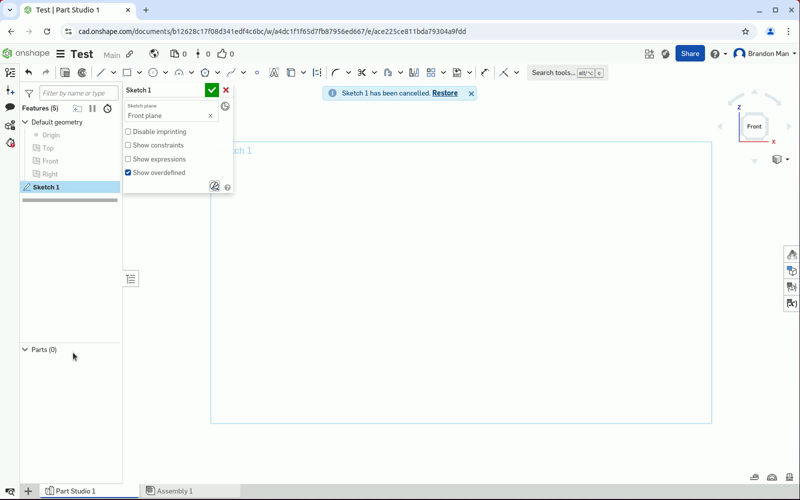
key(l)
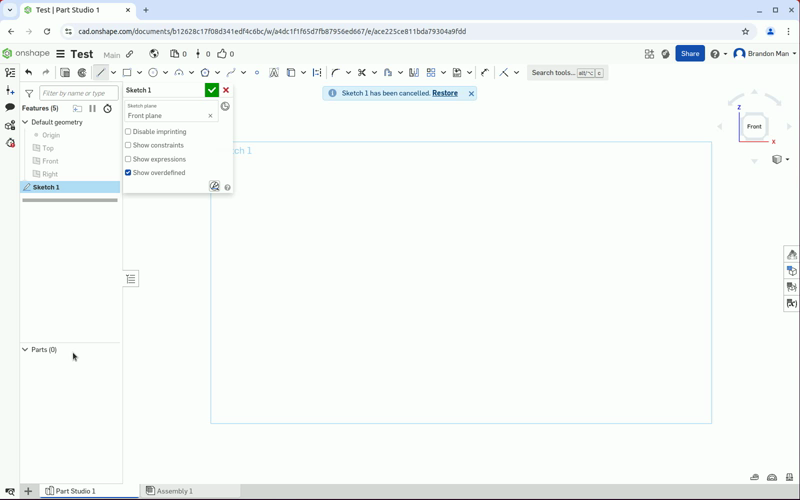
key_down(shift)
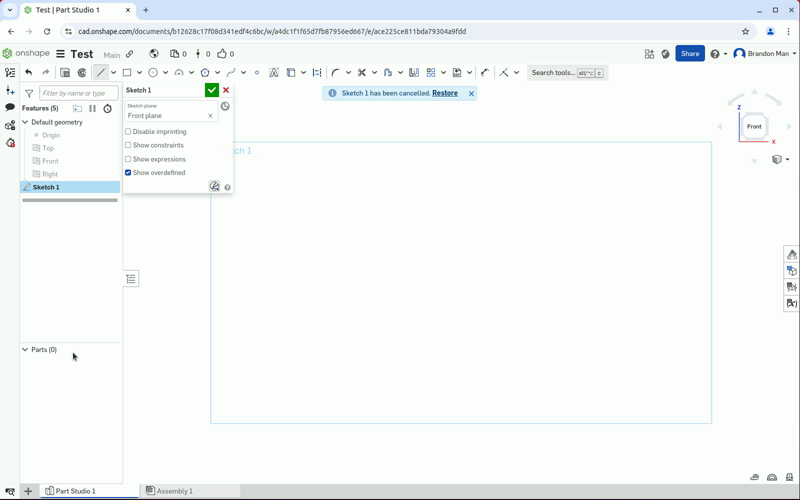
mouse_move(368, 303)
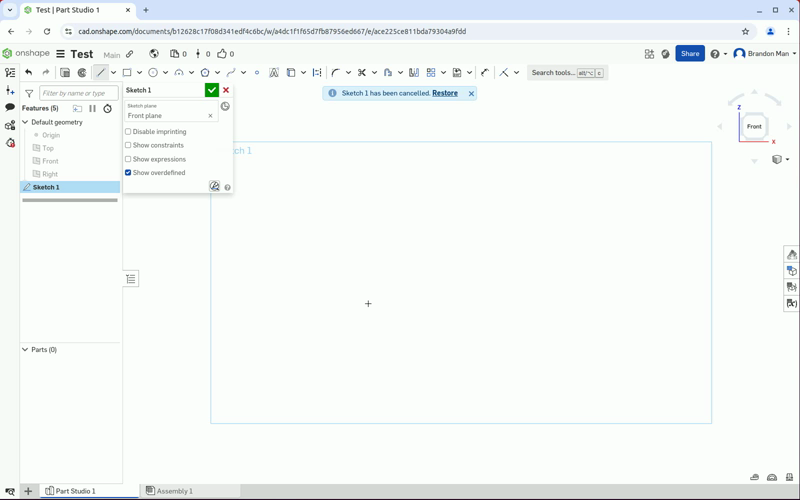
click(368, 303)
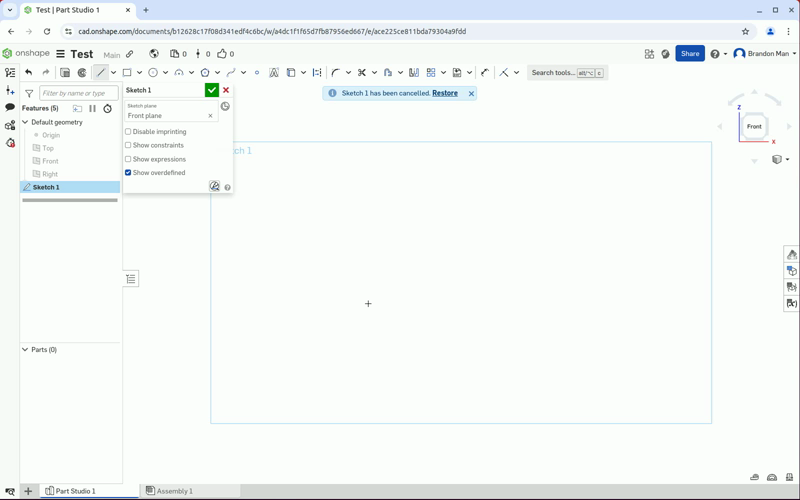
key_up(shift)
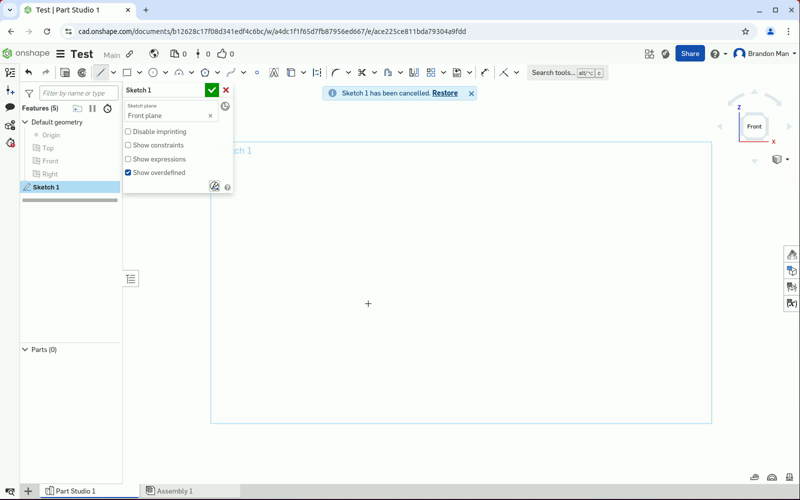
key_down(shift)
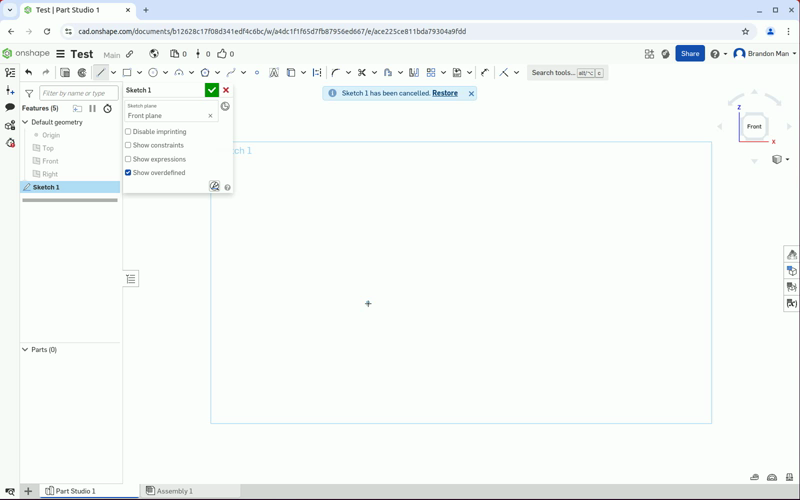
mouse_move(461, 317)
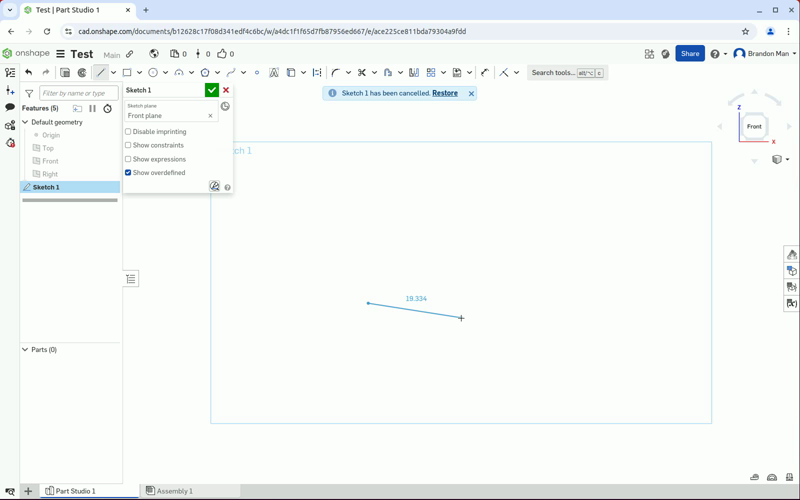
click(461, 317)
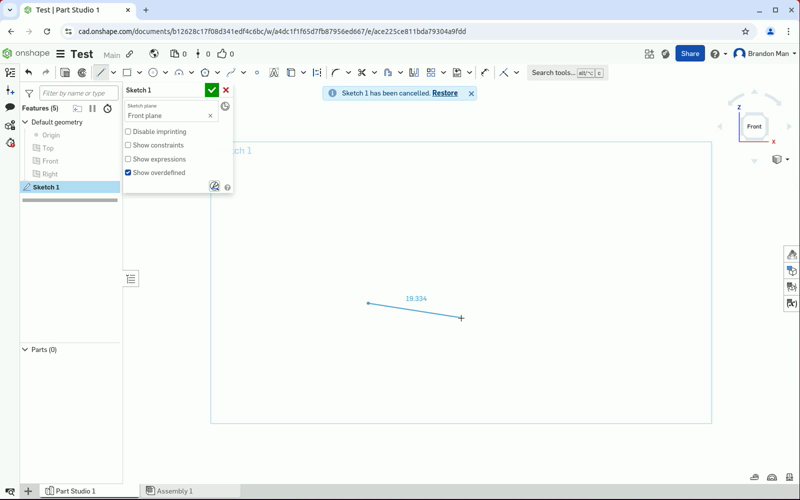
key_up(shift)
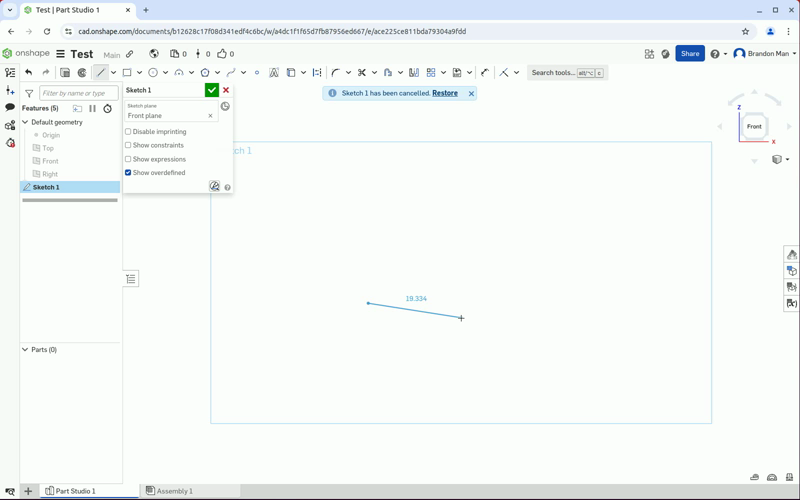
key(esc)
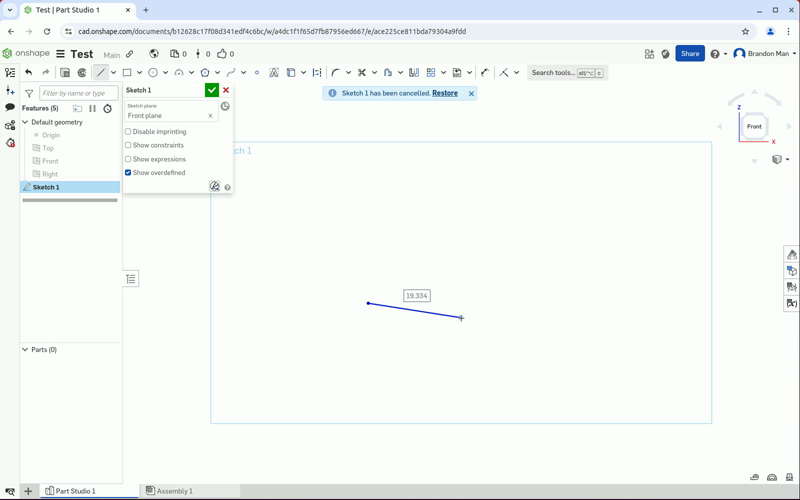
key(a)
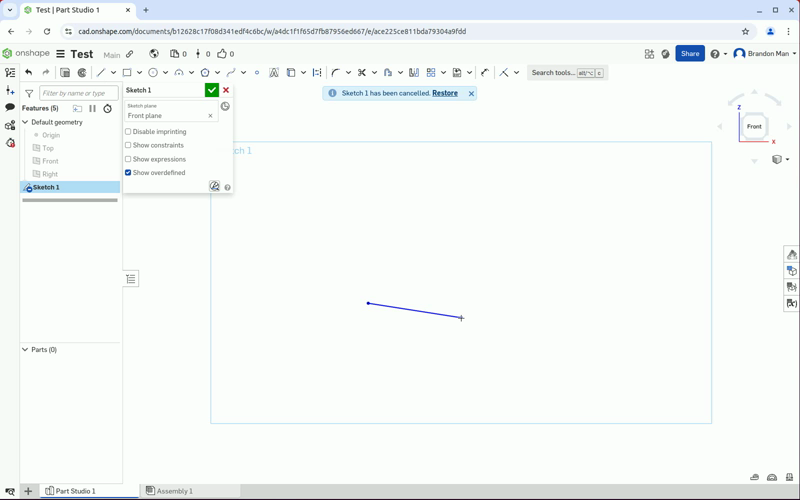
mouse_move(461, 317)
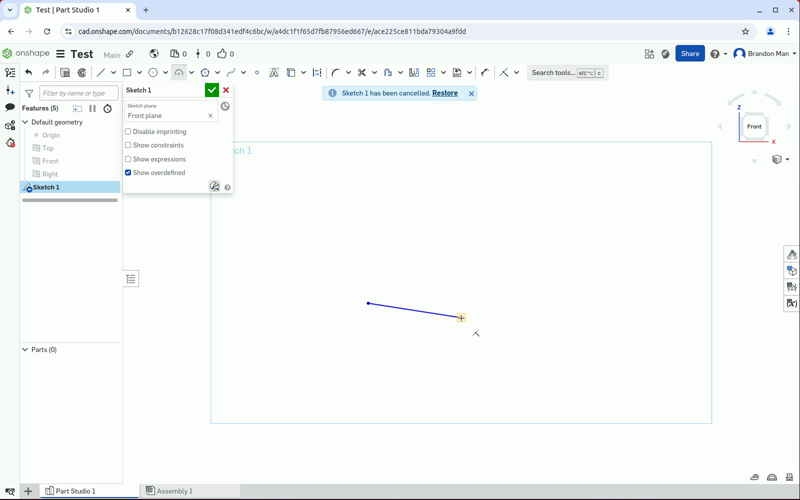
click(461, 317)
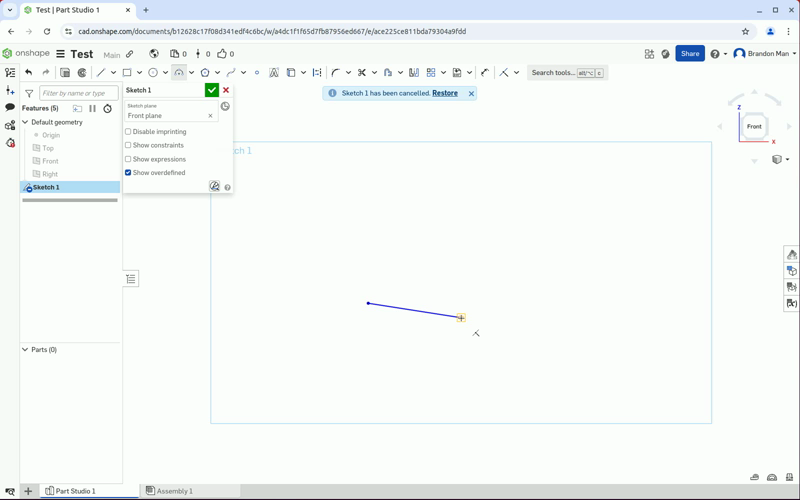
key_down(shift)
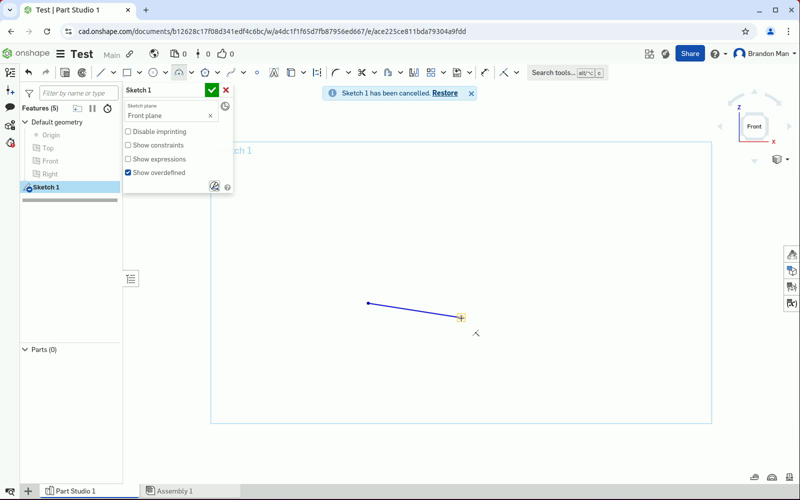
mouse_move(500, 306)
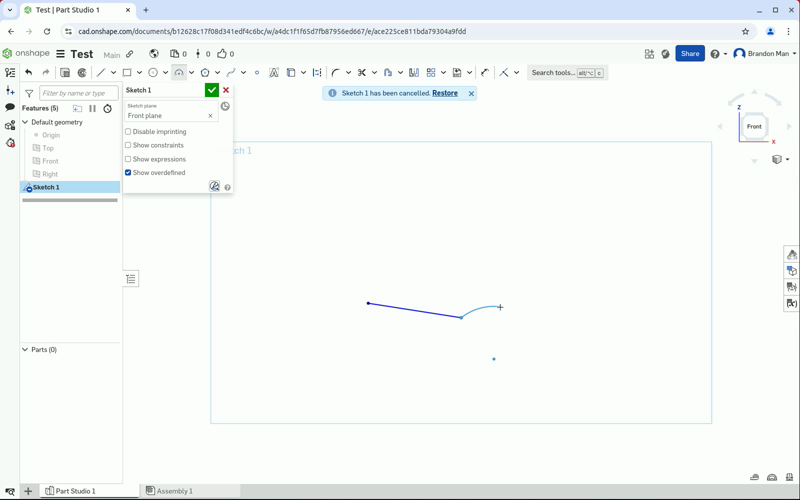
click(500, 306)
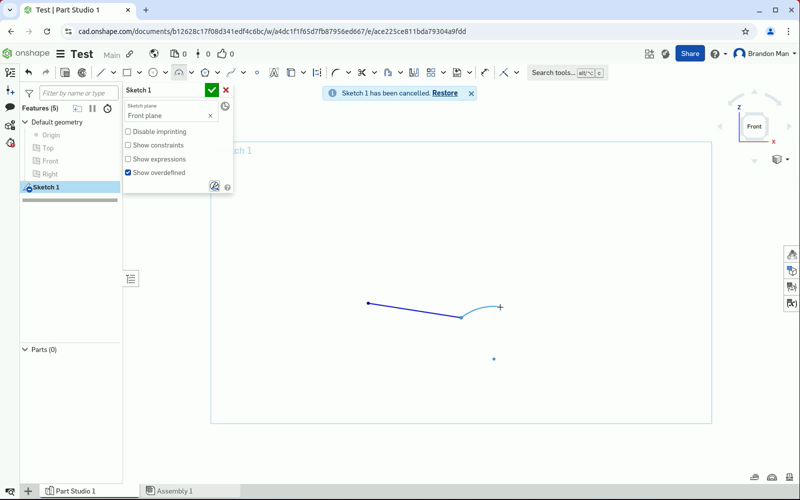
mouse_move(482, 318)
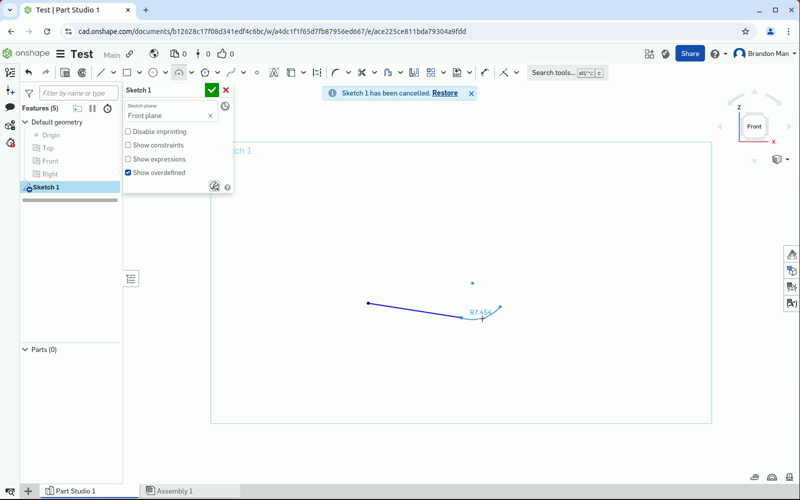
click(482, 318)
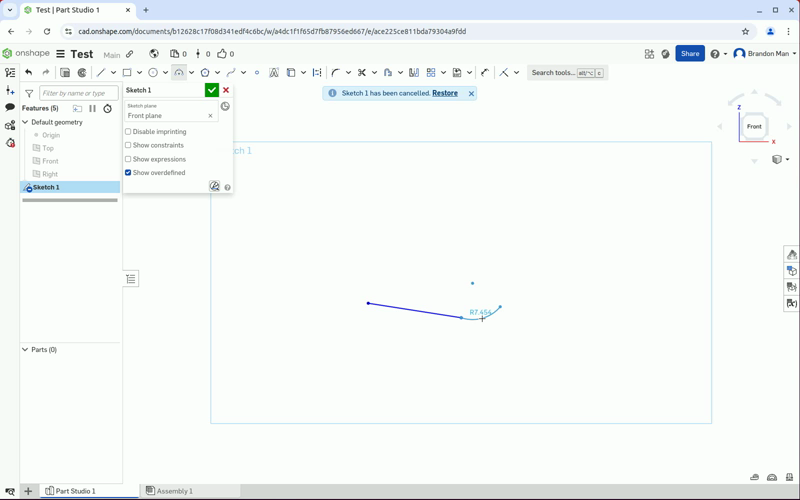
key_up(shift)
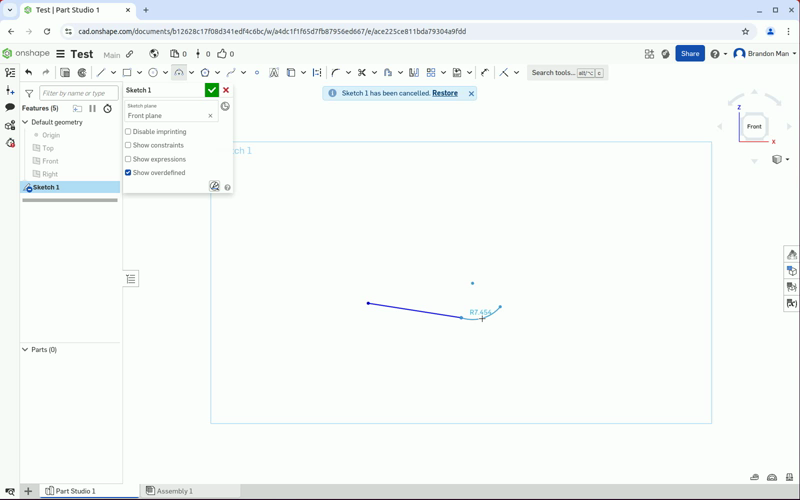
mouse_move(500, 306)
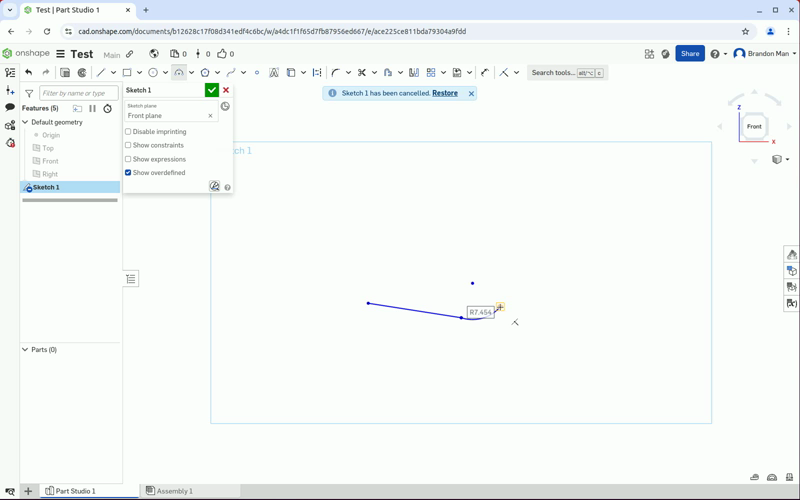
click(500, 306)
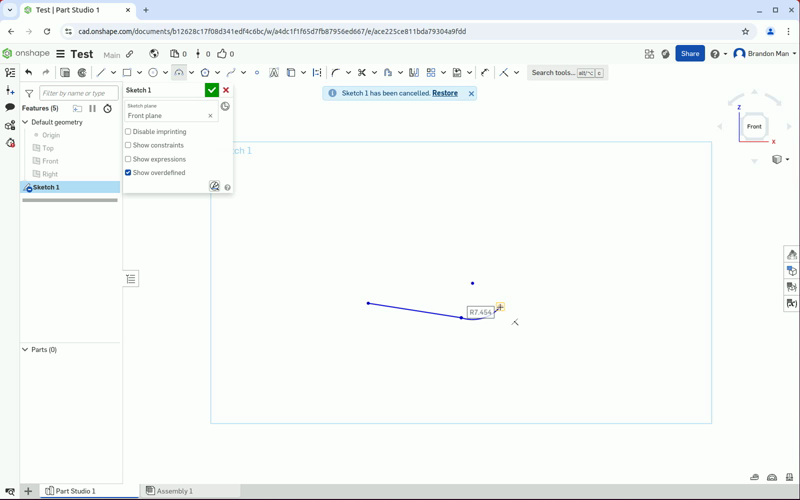
key_down(shift)
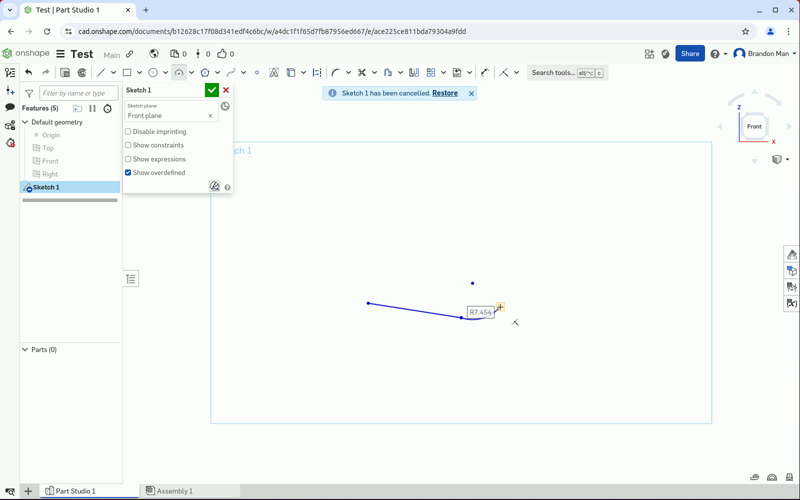
mouse_move(516, 306)
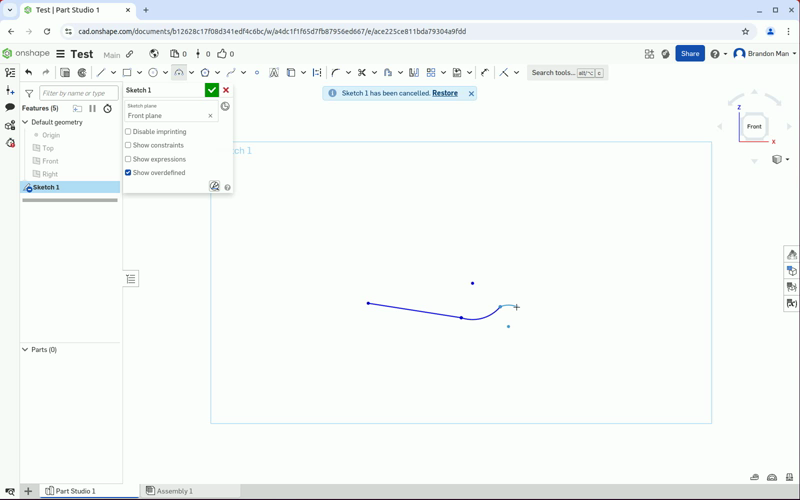
click(516, 306)
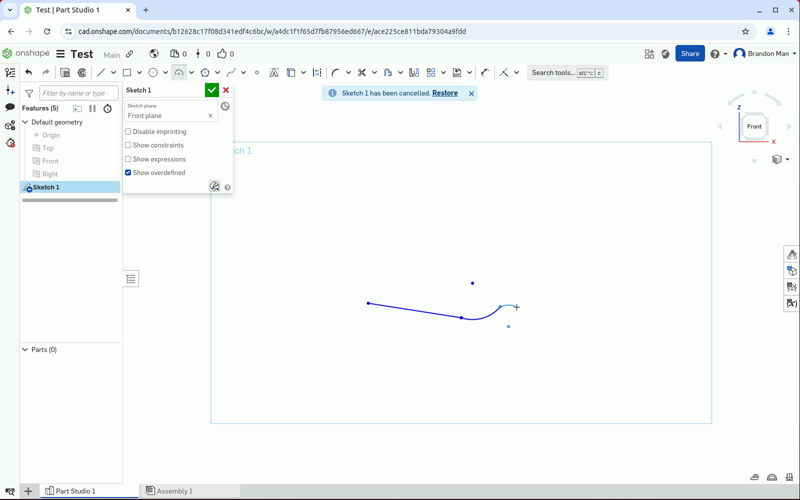
mouse_move(508, 304)
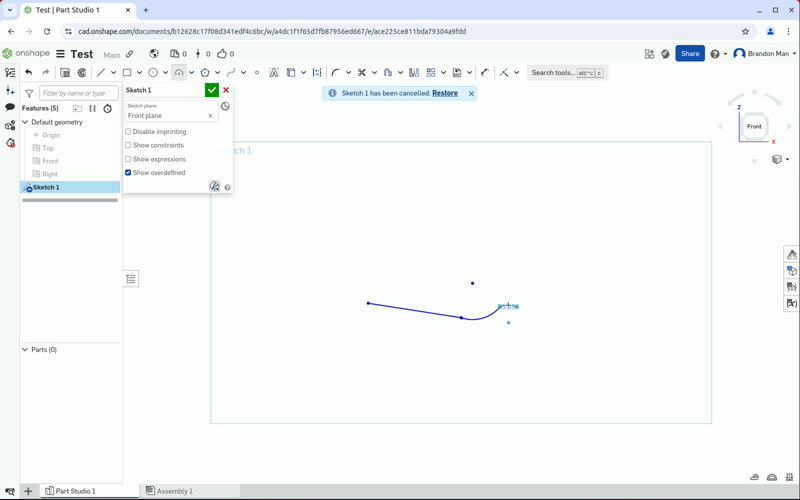
click(508, 304)
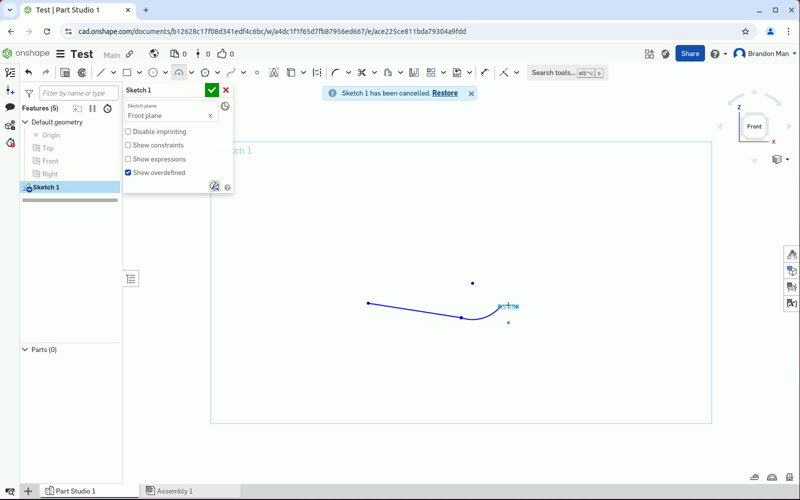
key_up(shift)
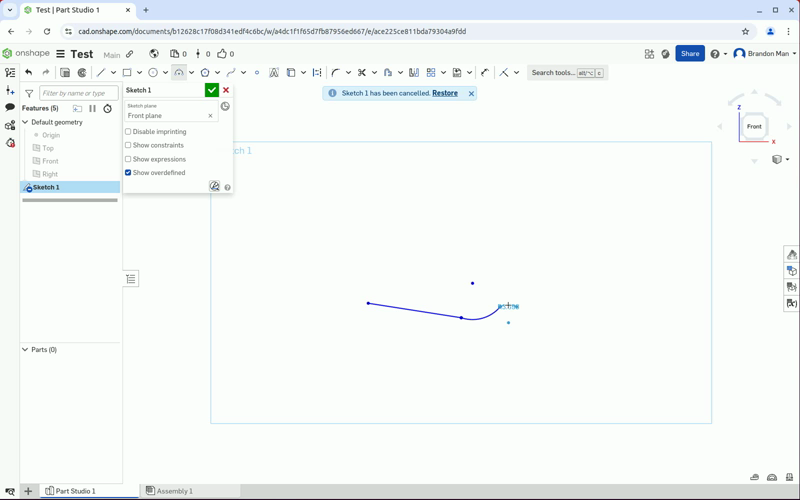
mouse_move(516, 306)
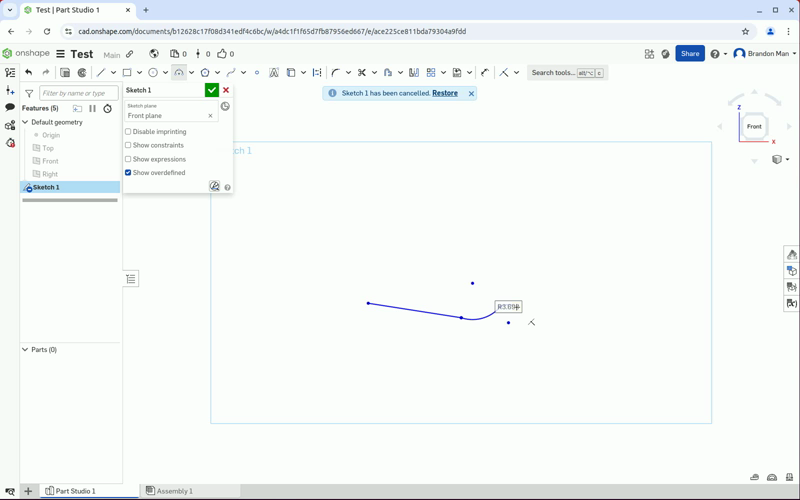
click(516, 306)
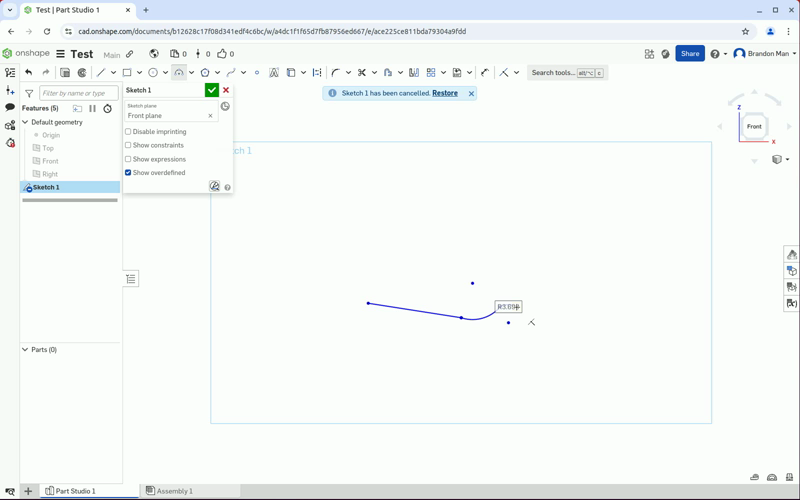
key_down(shift)
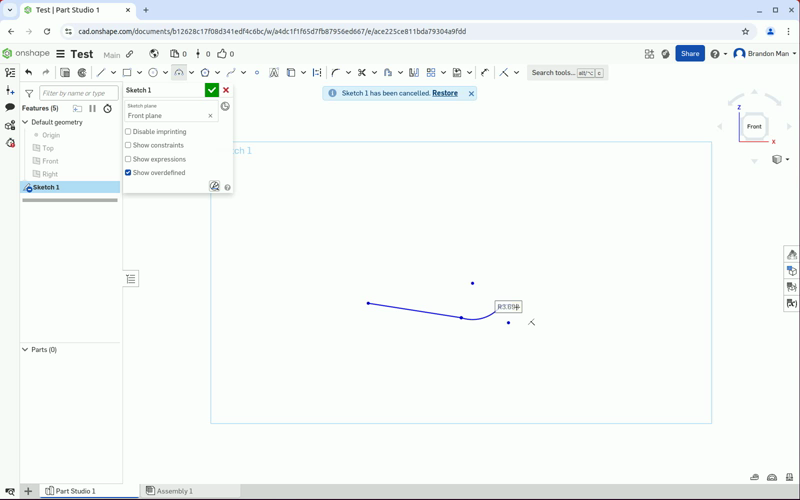
mouse_move(544, 282)
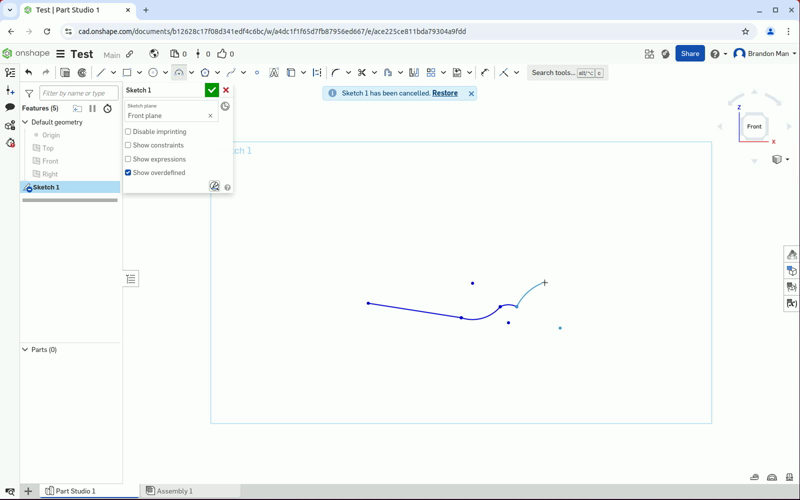
click(544, 282)
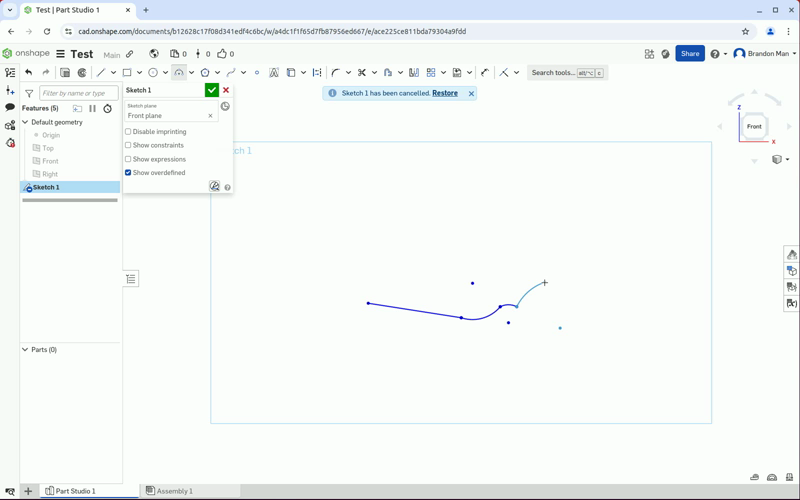
mouse_move(536, 301)
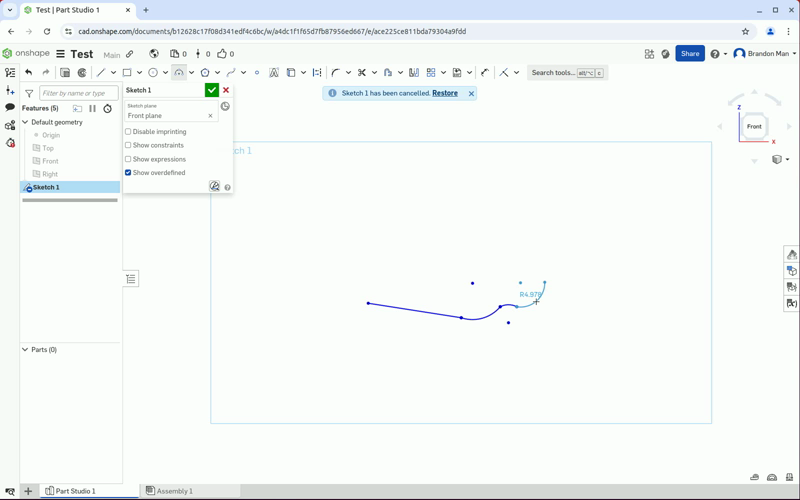
click(536, 301)
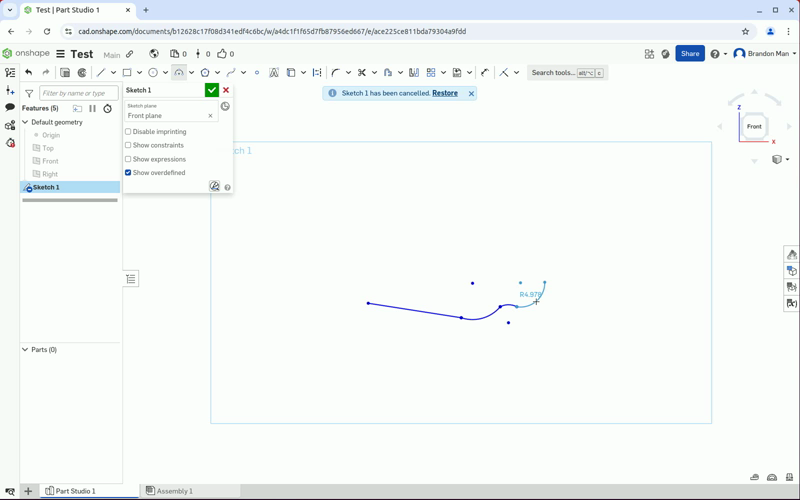
key_up(shift)
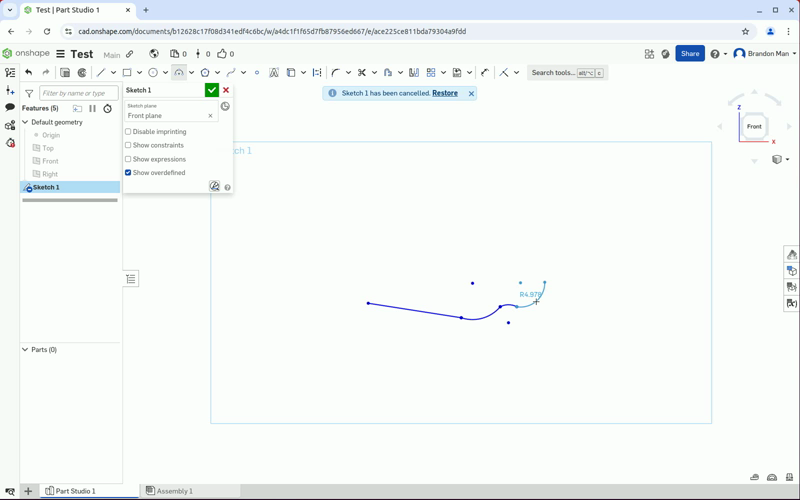
mouse_move(544, 282)
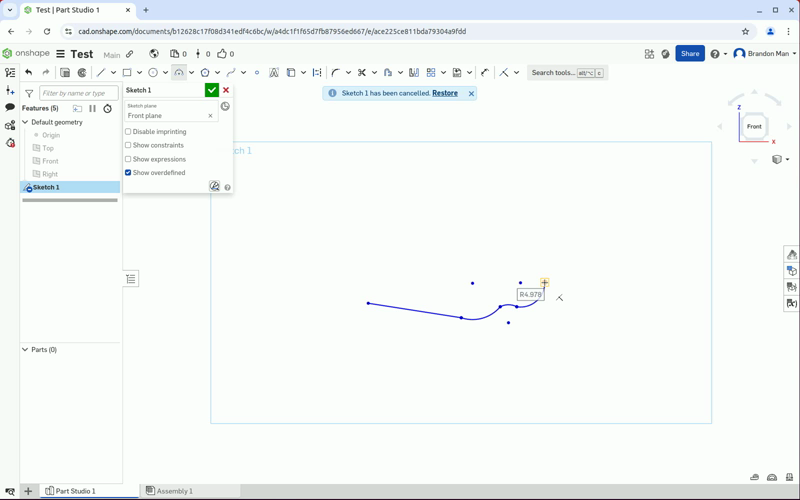
click(544, 282)
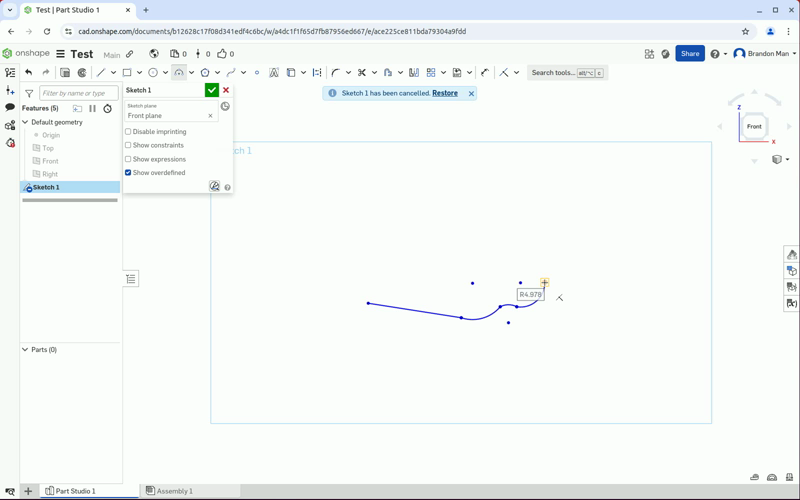
key_down(shift)
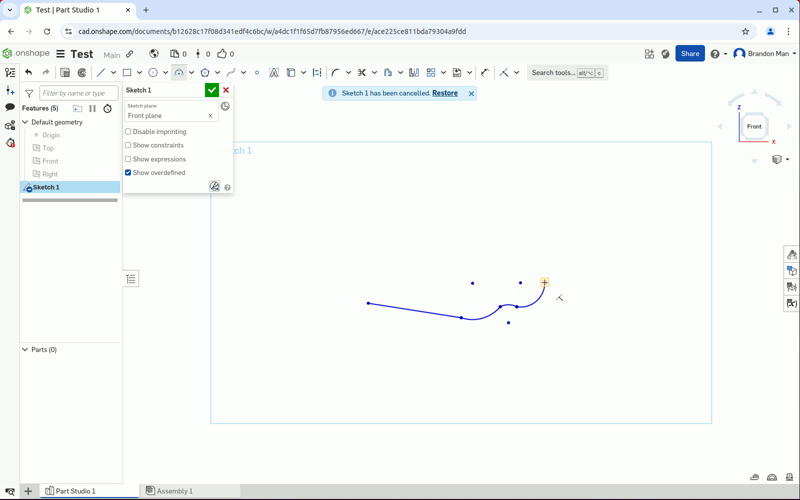
mouse_move(524, 228)
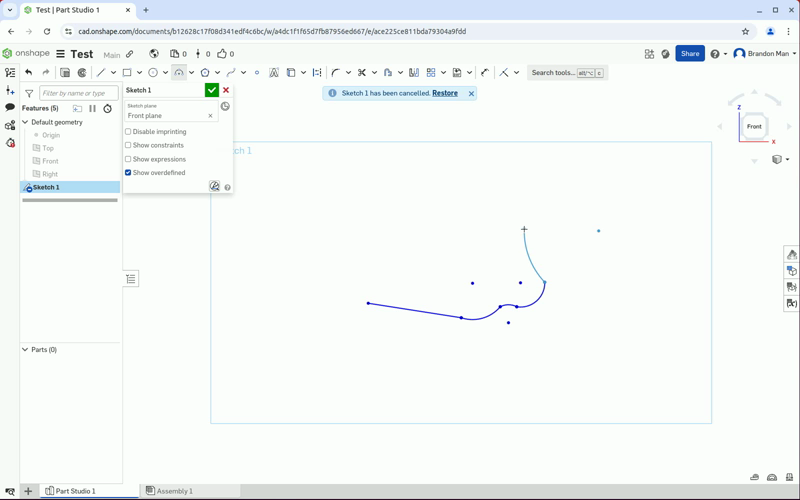
click(524, 228)
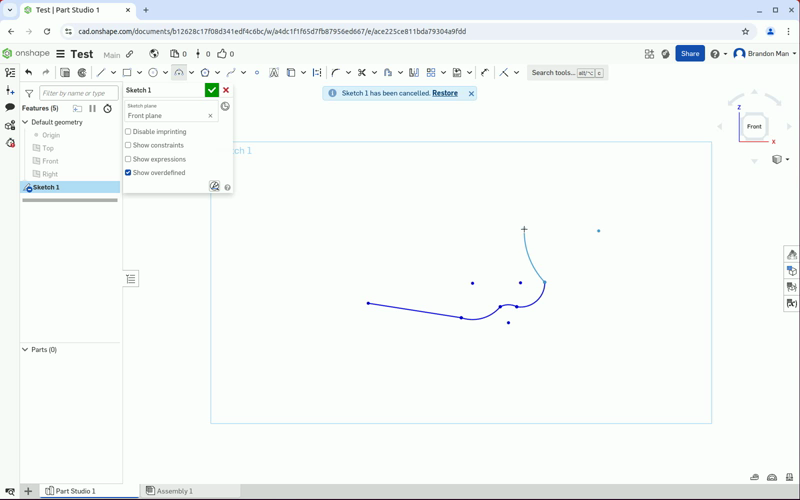
mouse_move(539, 253)
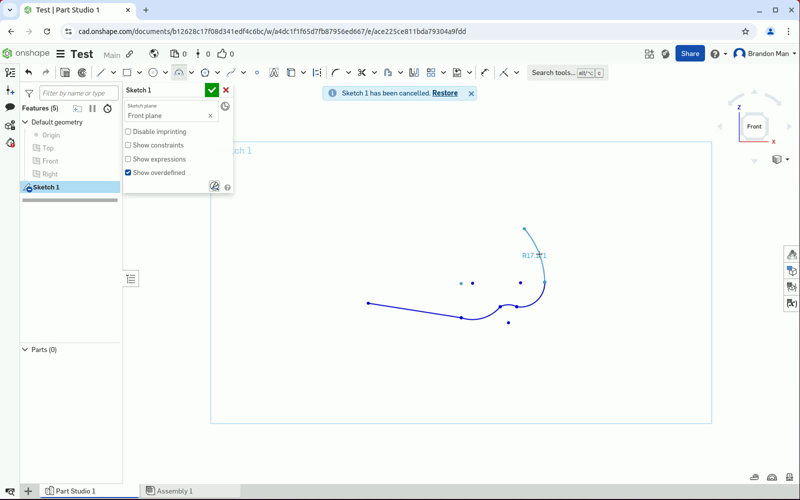
click(539, 253)
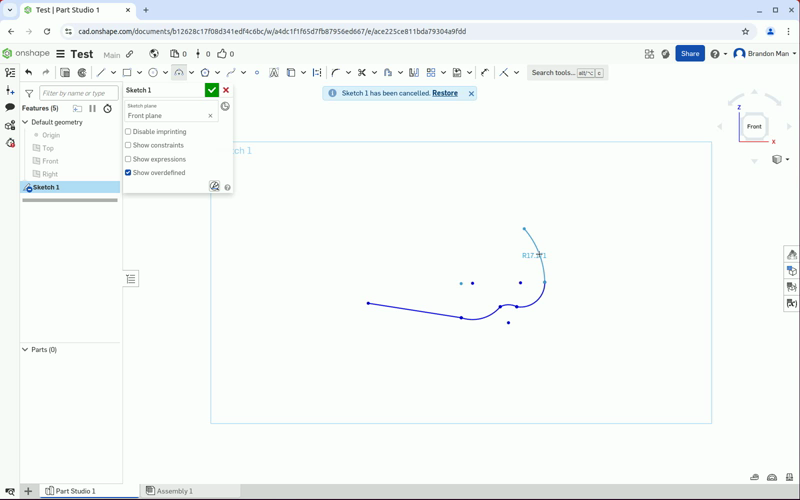
key_up(shift)
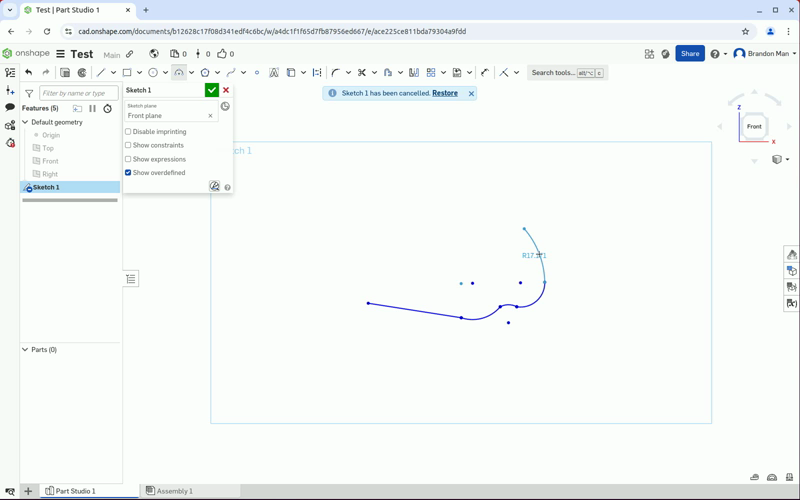
mouse_move(524, 228)
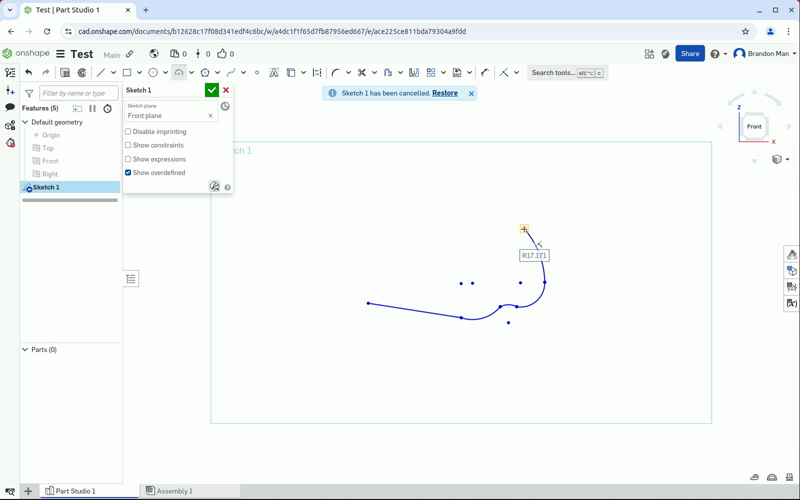
click(524, 228)
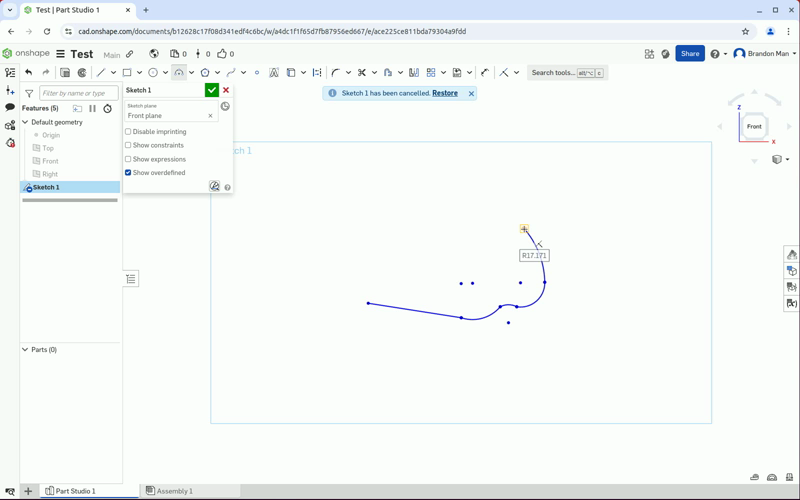
key_down(shift)
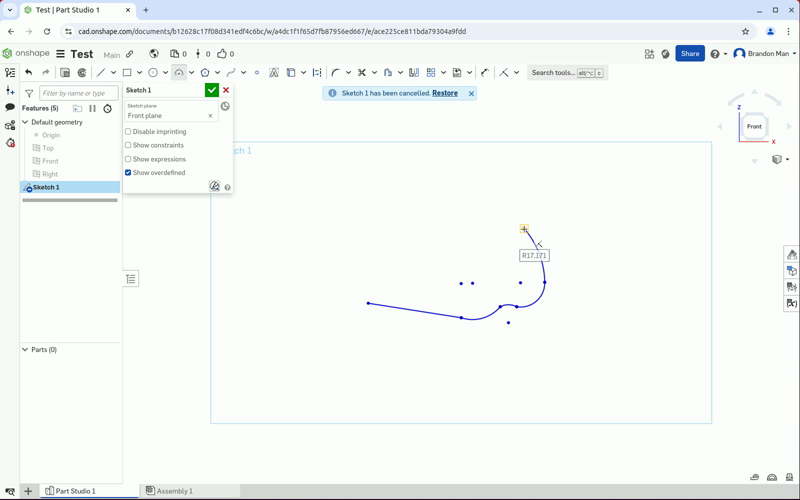
mouse_move(489, 228)
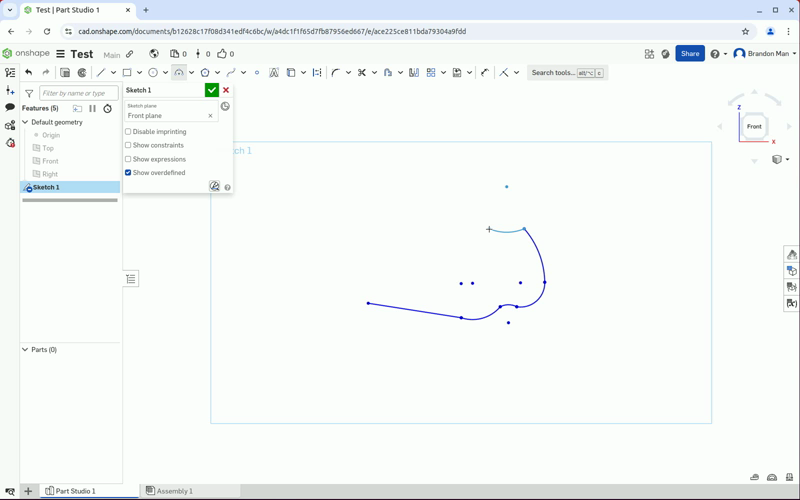
click(489, 228)
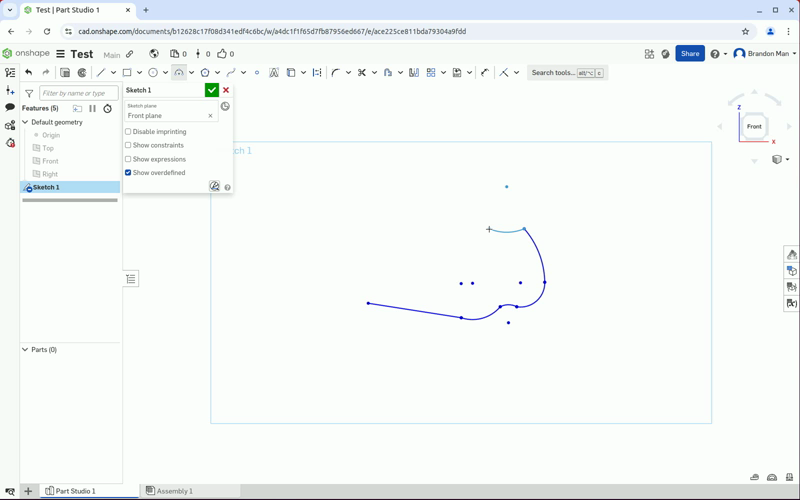
mouse_move(506, 220)
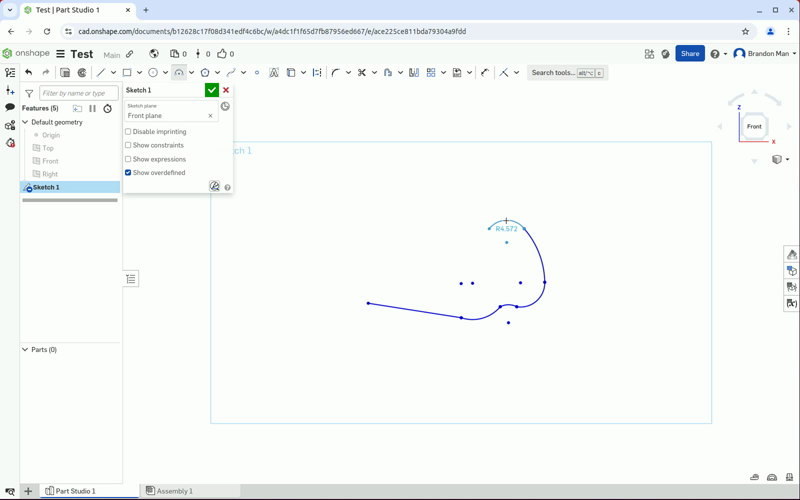
click(506, 220)
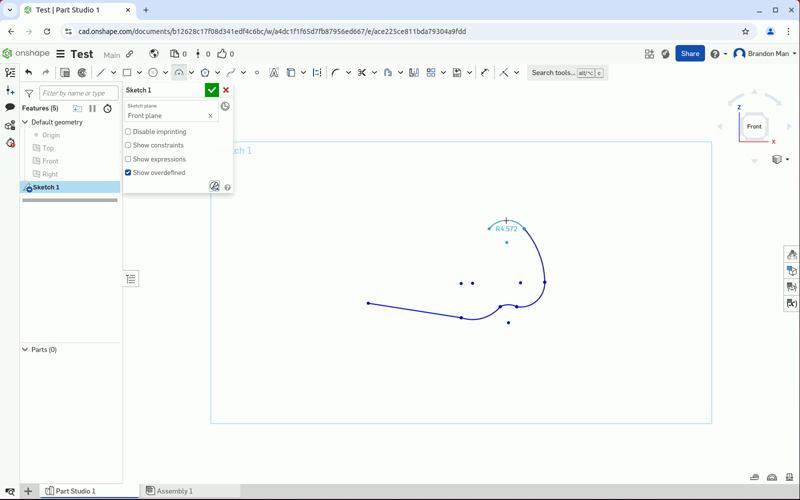
key_up(shift)
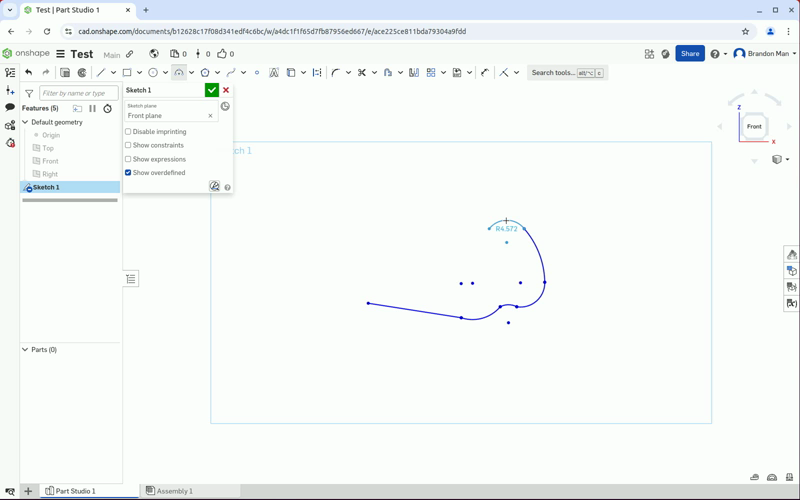
mouse_move(489, 228)
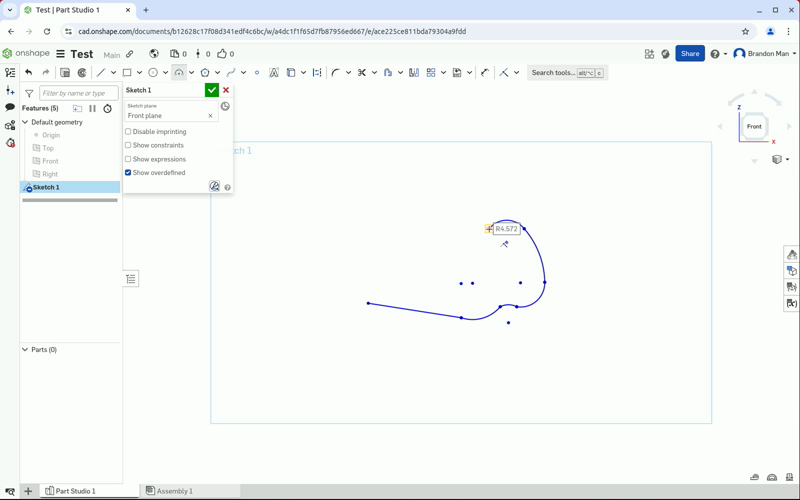
click(489, 228)
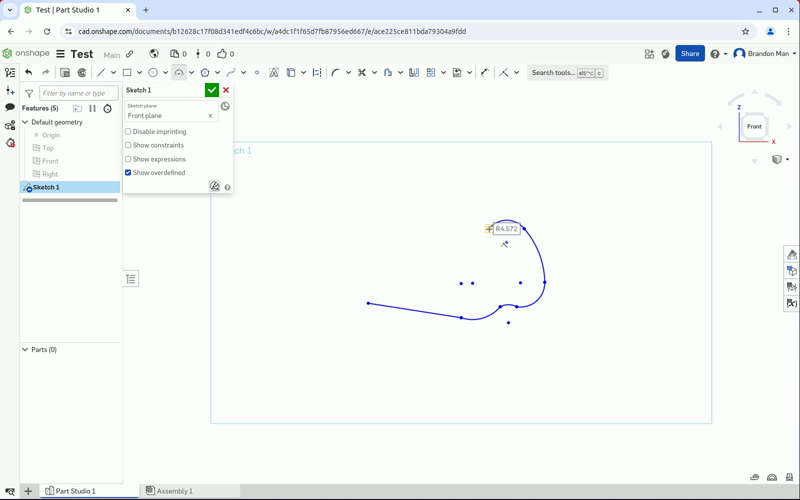
key_down(shift)
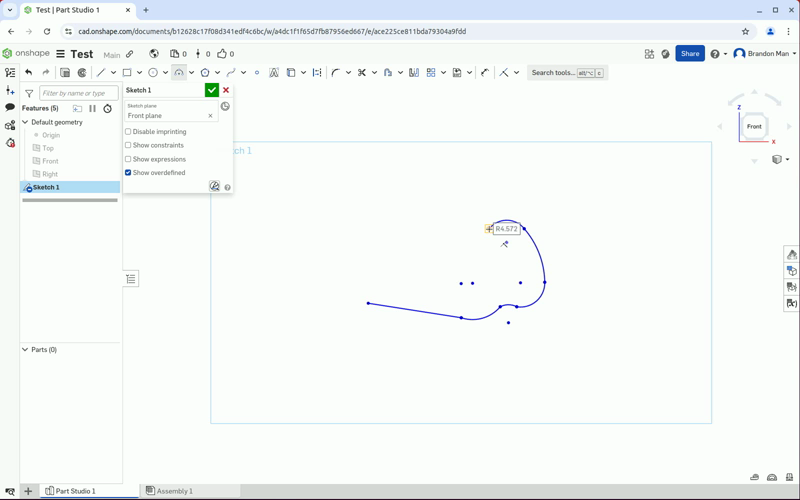
mouse_move(461, 228)
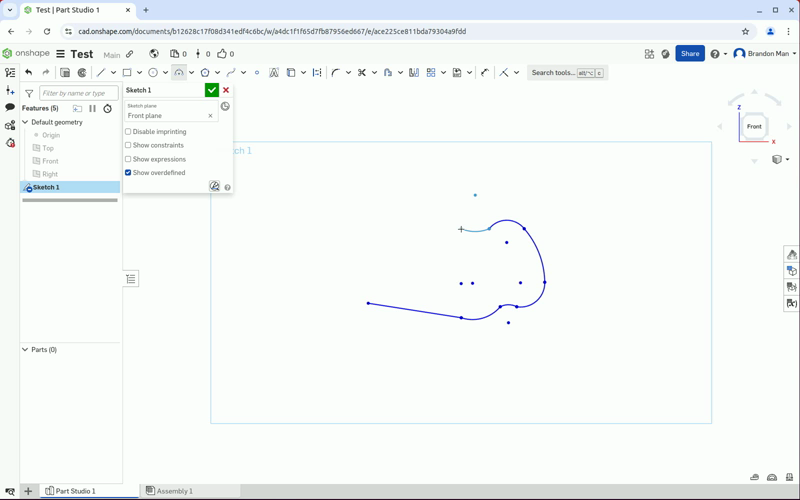
click(461, 228)
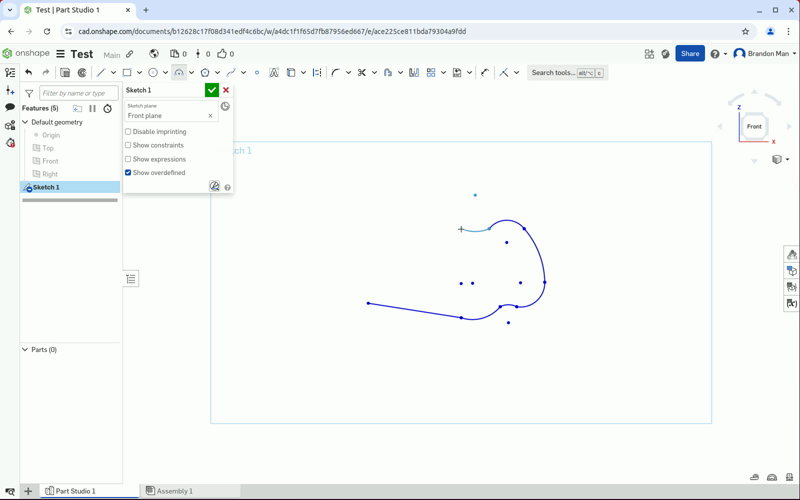
mouse_move(474, 236)
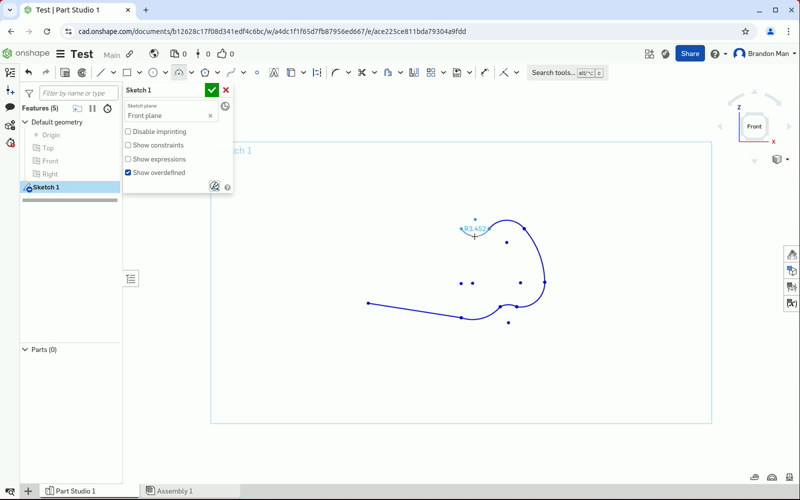
click(474, 236)
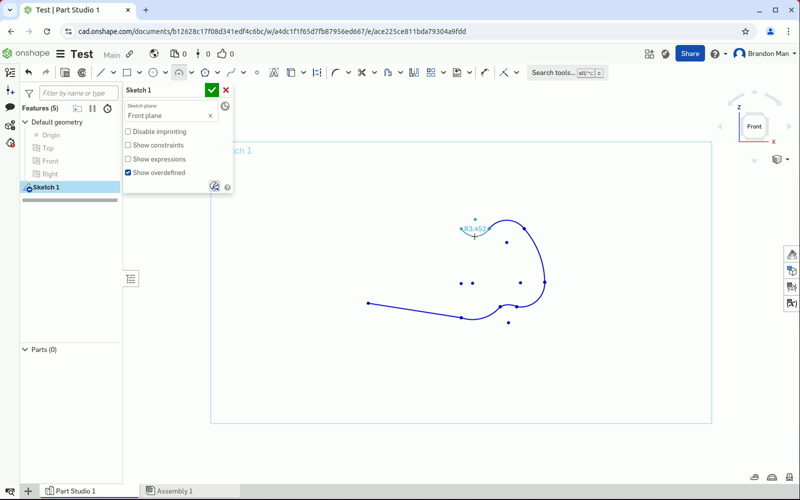
key_up(shift)
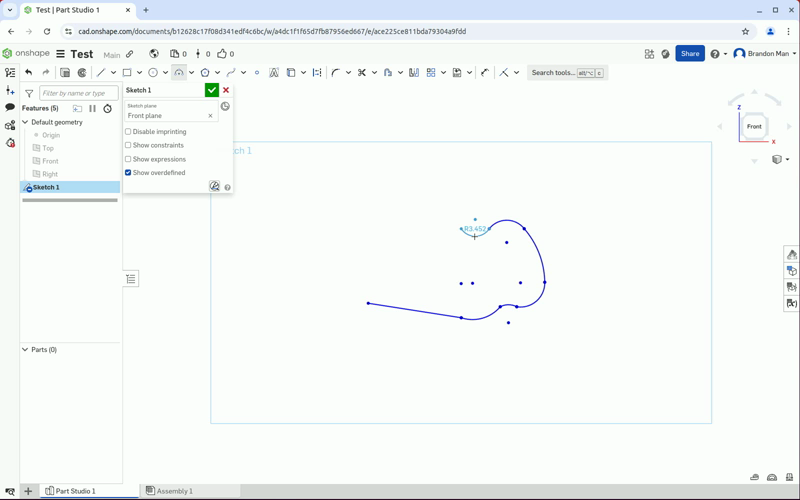
mouse_move(461, 228)
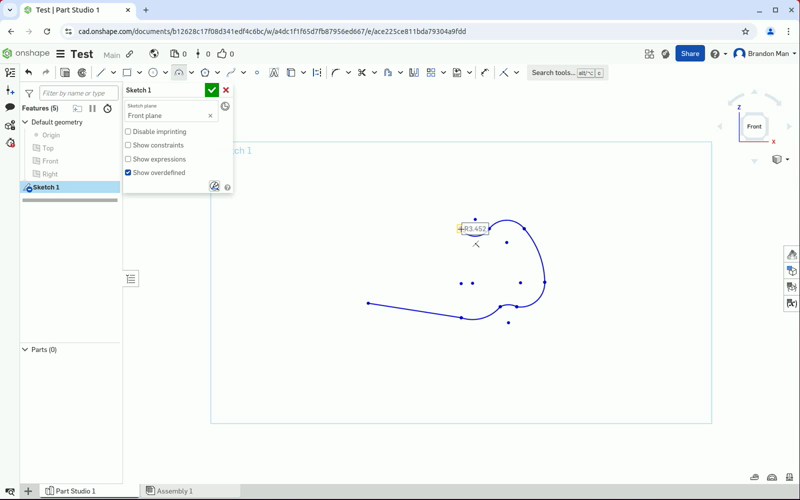
click(461, 228)
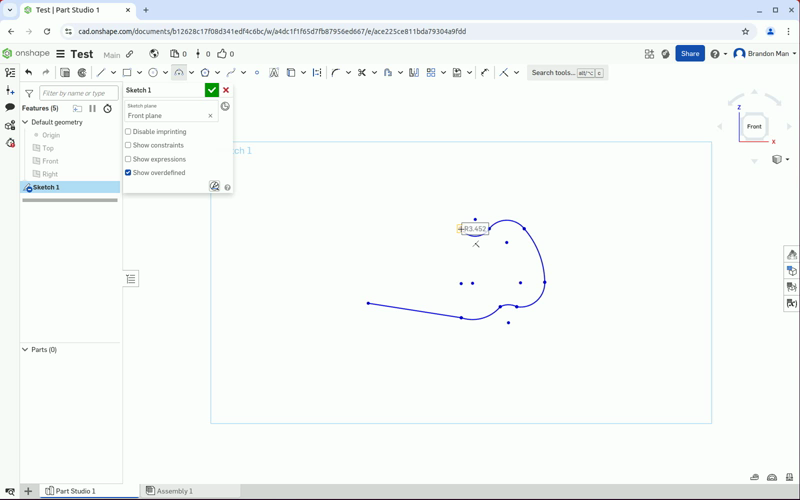
key_down(shift)
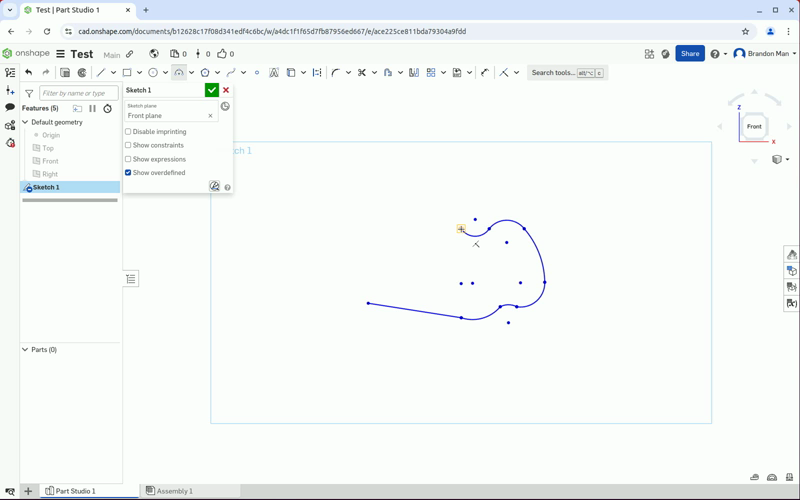
mouse_move(420, 228)
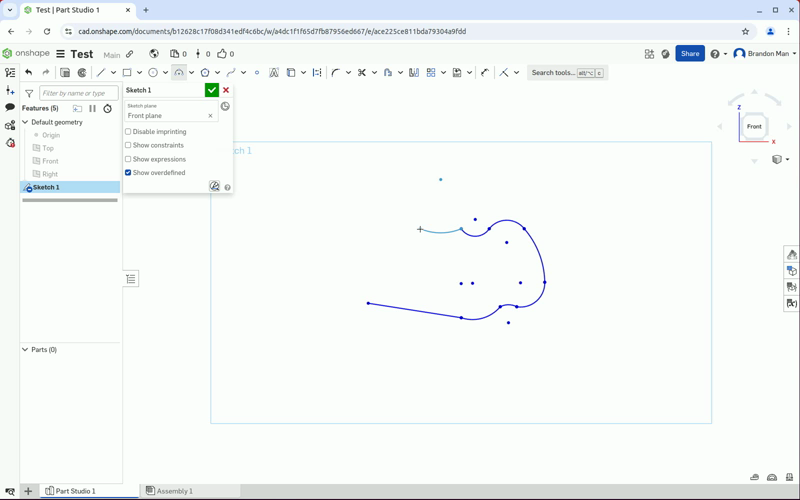
click(420, 228)
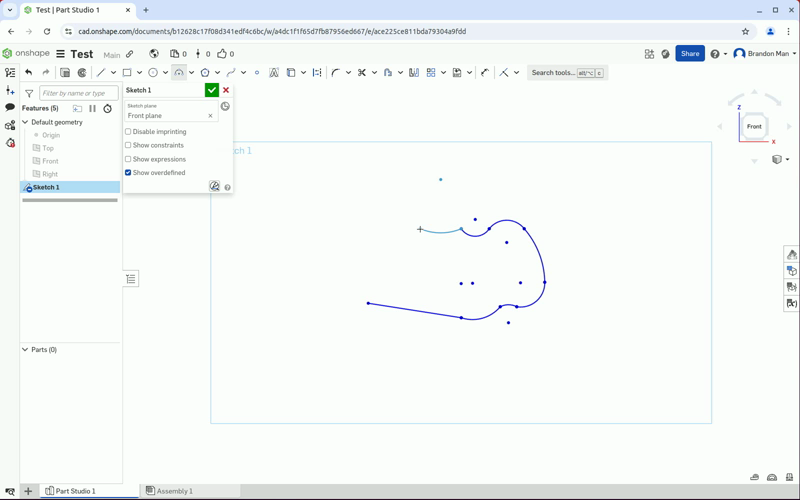
mouse_move(440, 254)
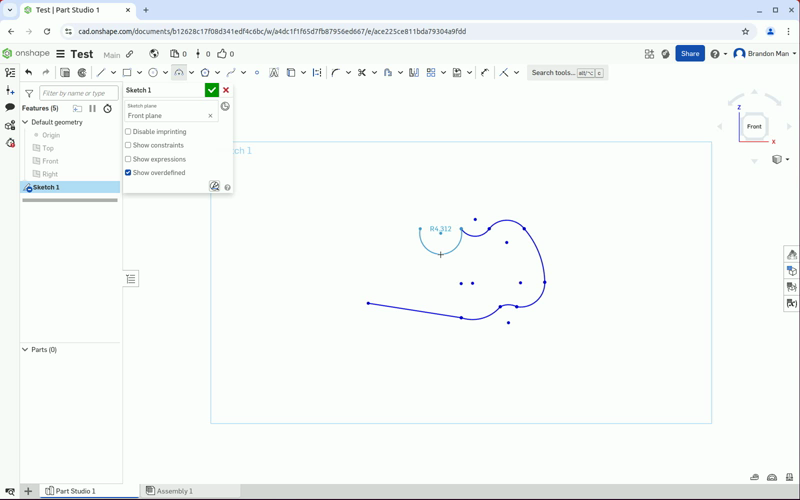
click(440, 254)
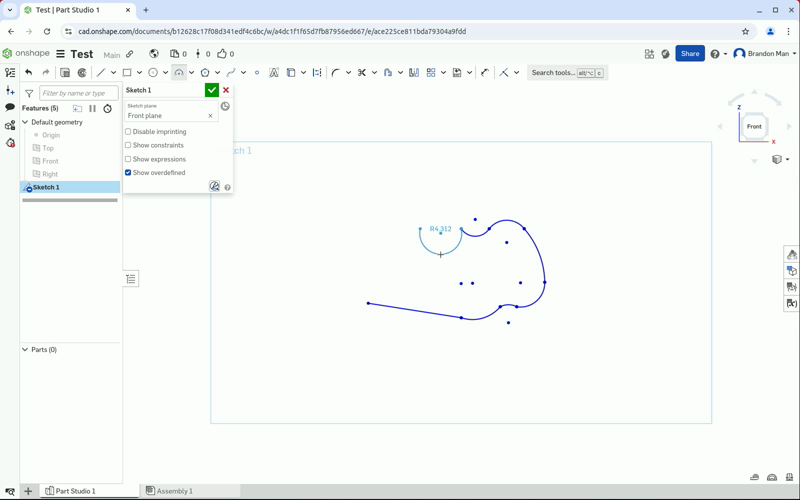
key_up(shift)
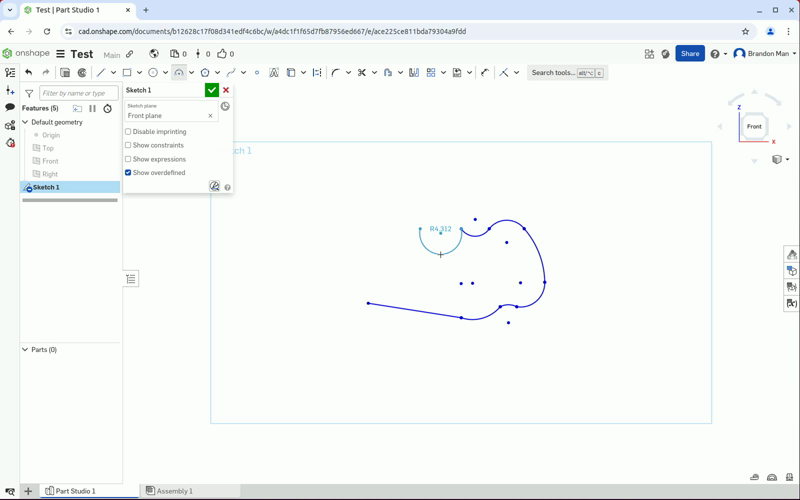
mouse_move(420, 228)
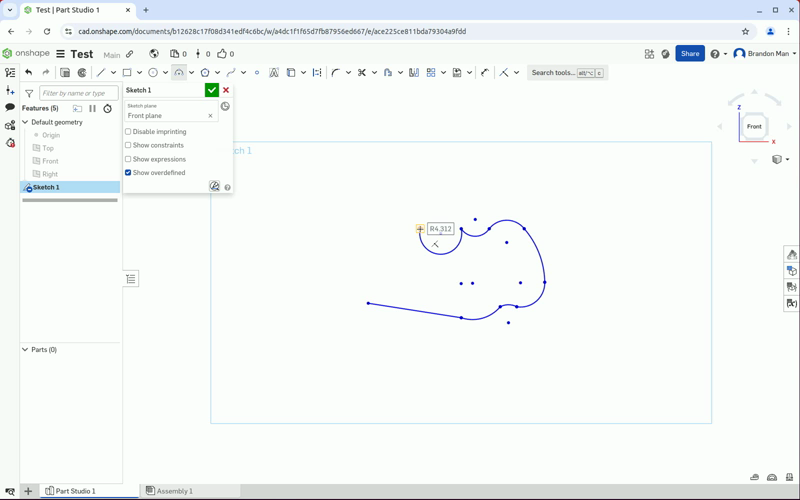
click(420, 228)
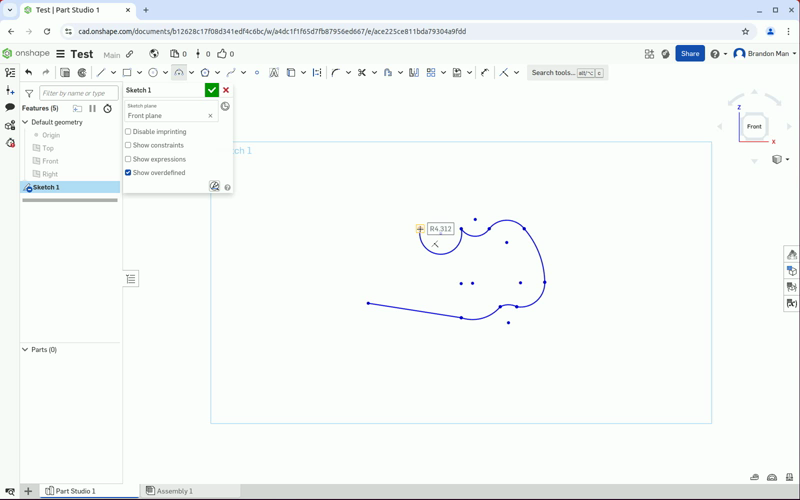
key_down(shift)
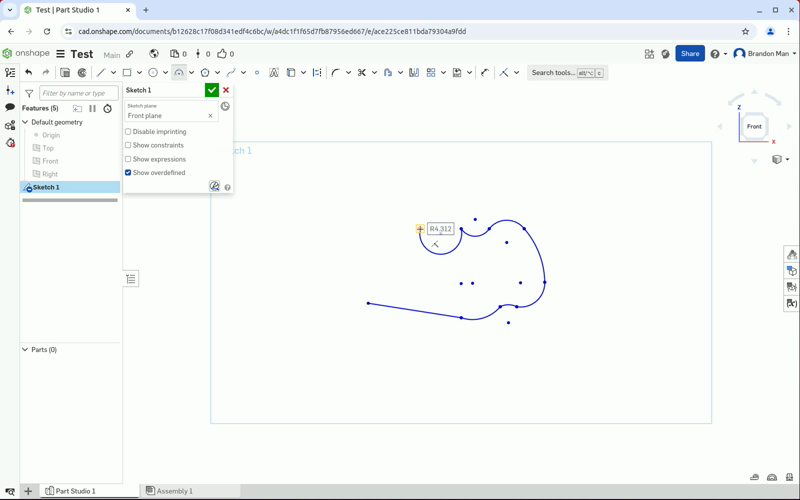
mouse_move(375, 264)
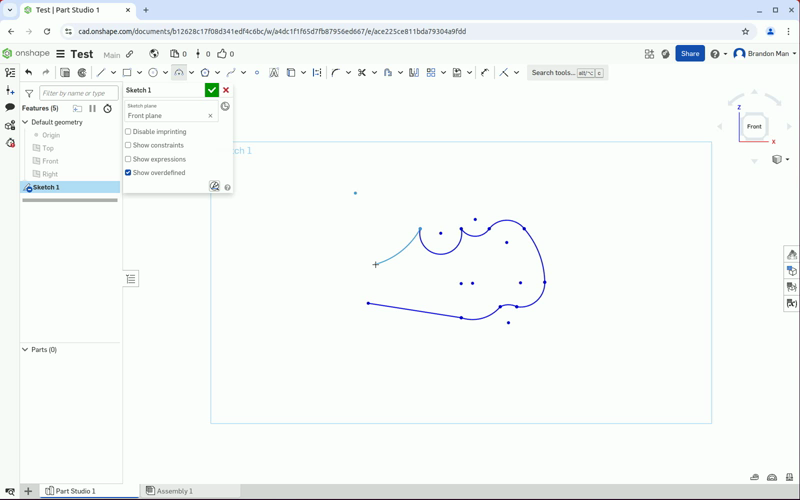
click(375, 264)
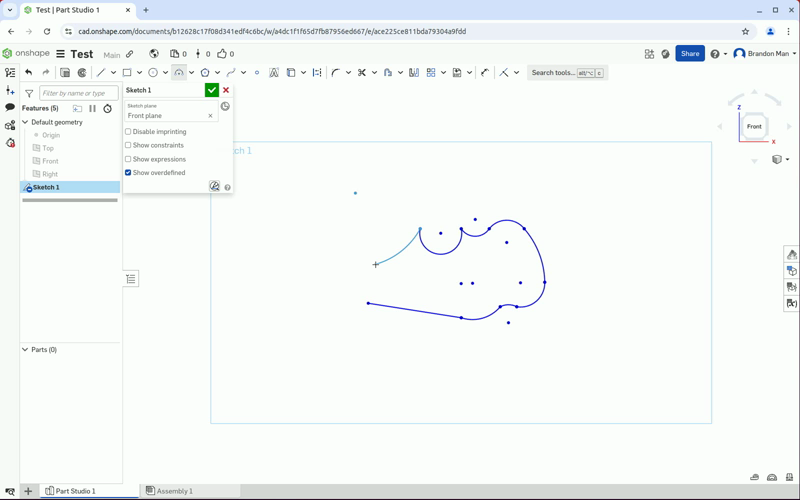
mouse_move(404, 253)
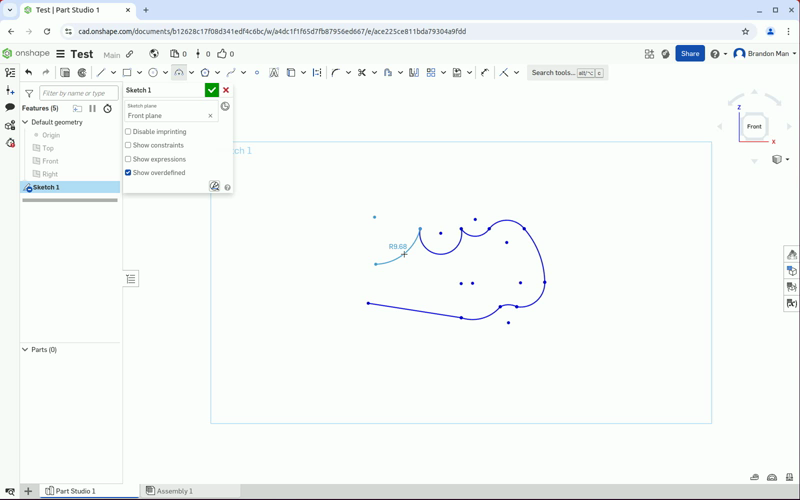
click(404, 253)
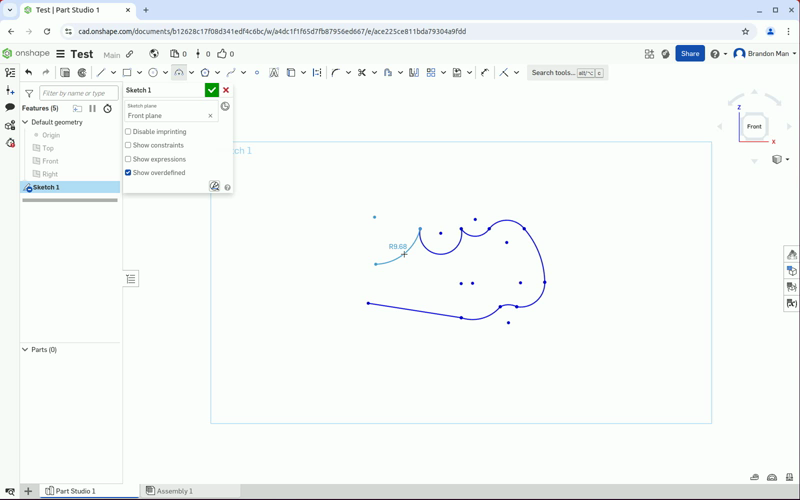
key_up(shift)
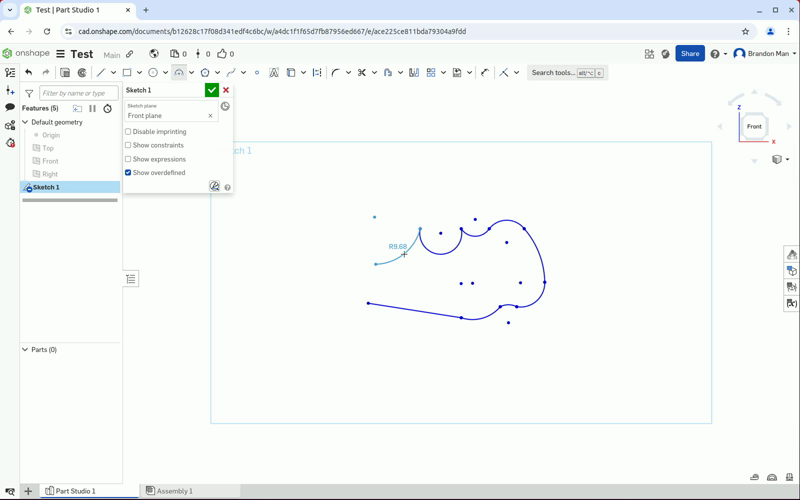
key(esc)
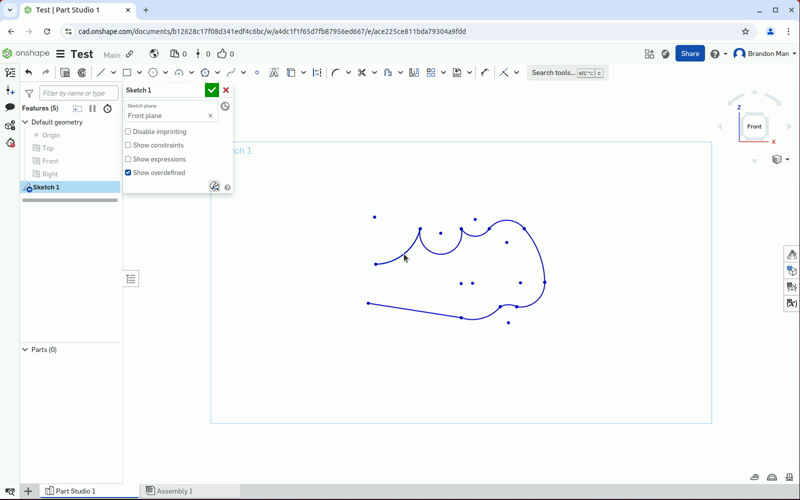
key(l)
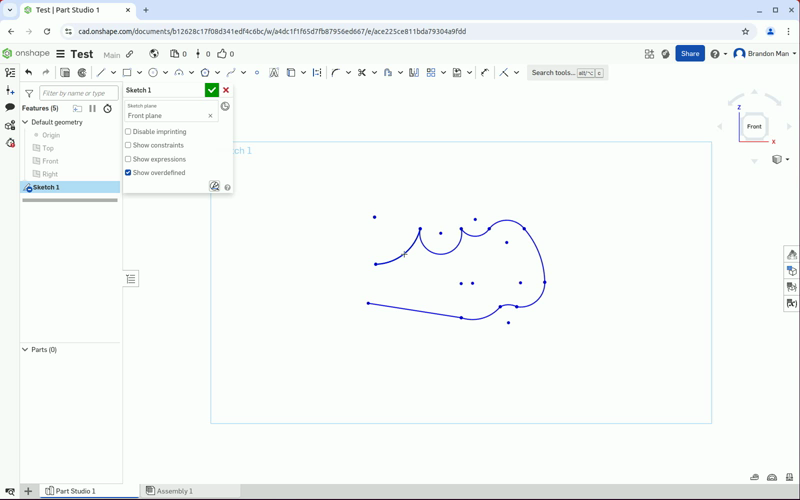
mouse_move(375, 264)
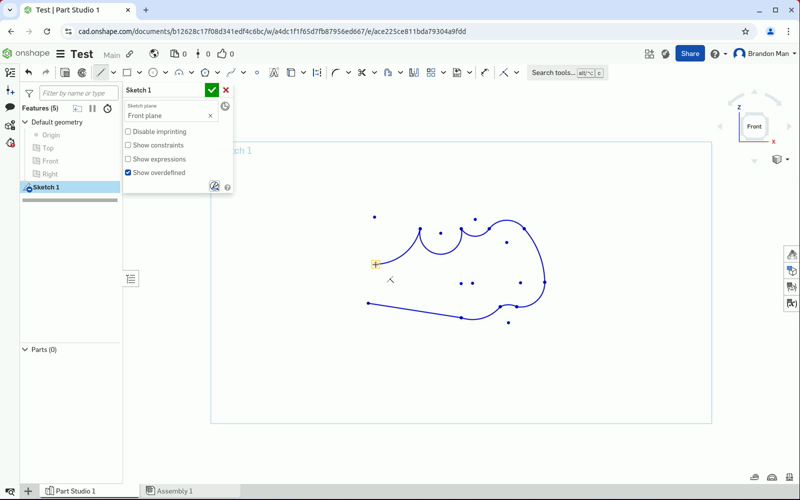
click(375, 264)
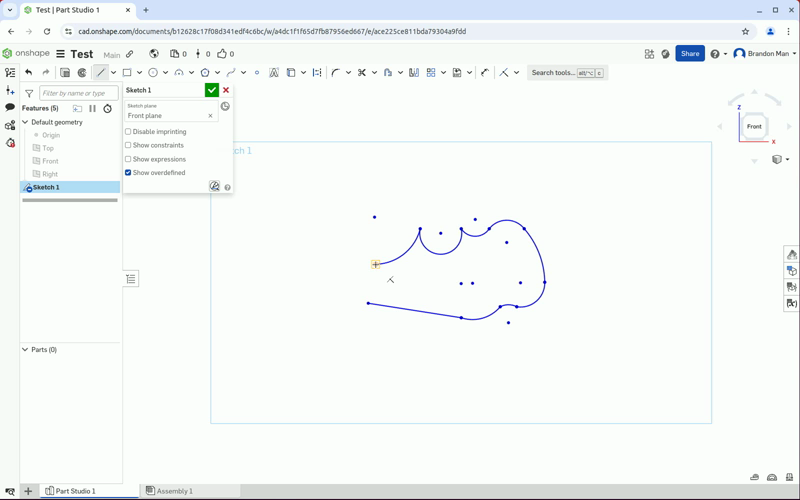
key_down(shift)
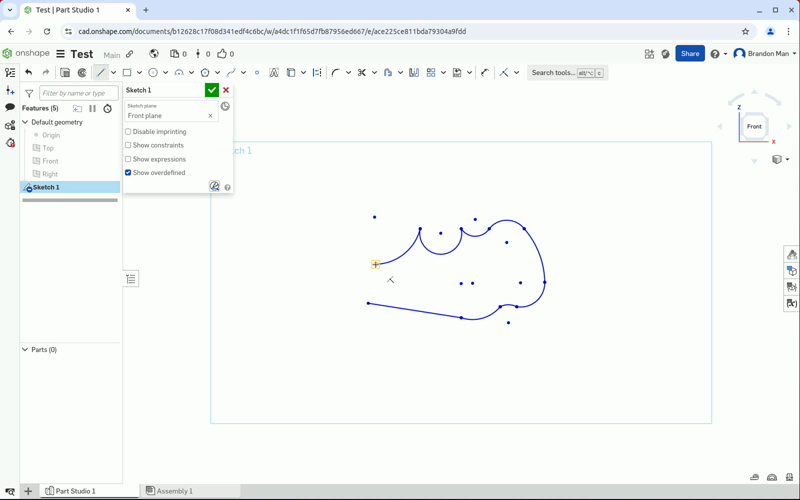
mouse_move(405, 264)
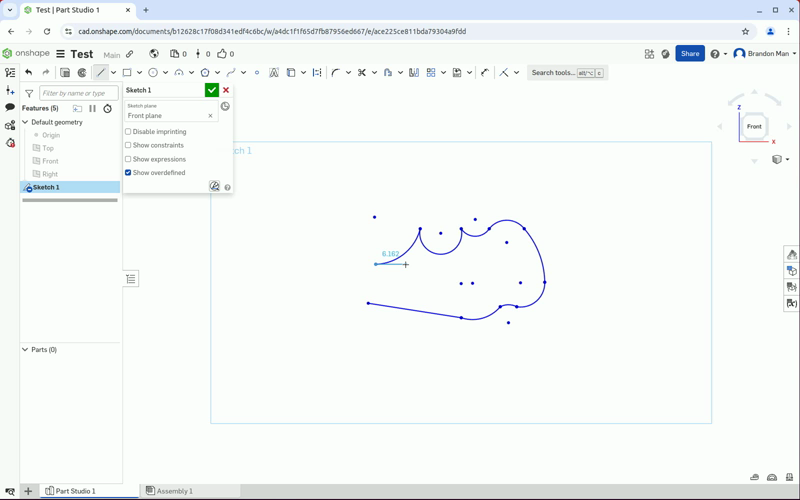
mouse_move(394, 264)
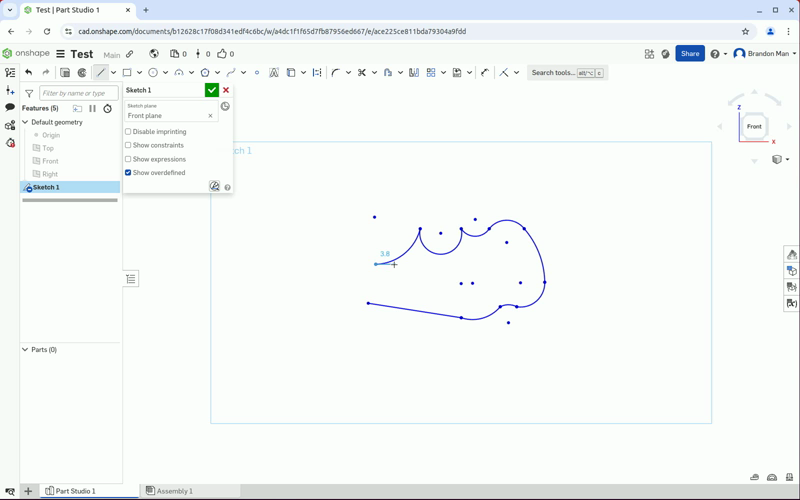
click(394, 264)
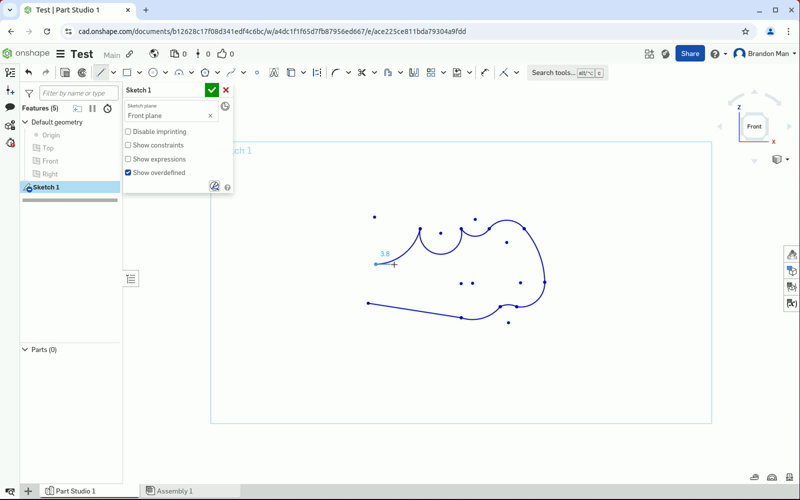
key_up(shift)
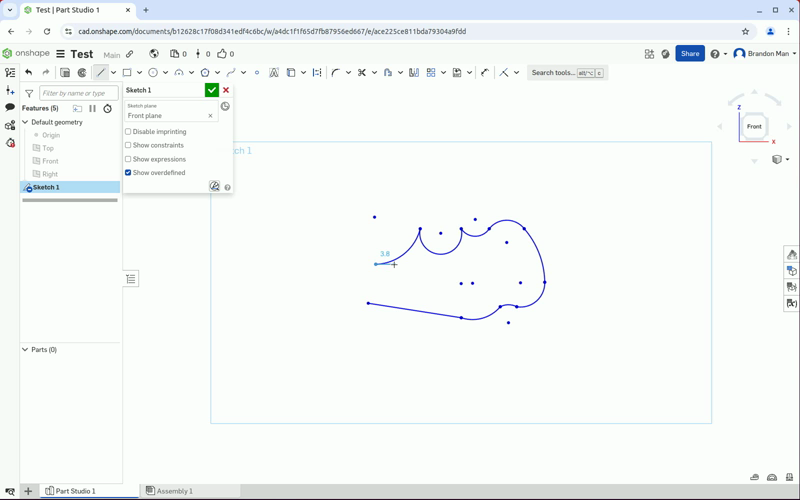
key(esc)
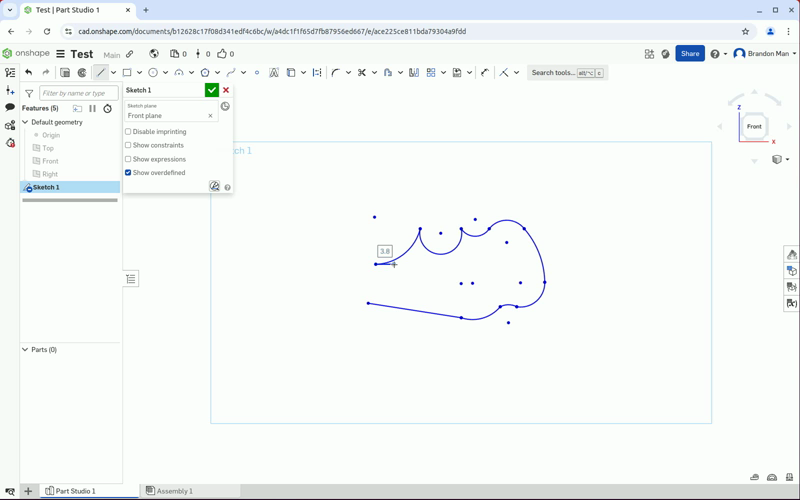
key(a)
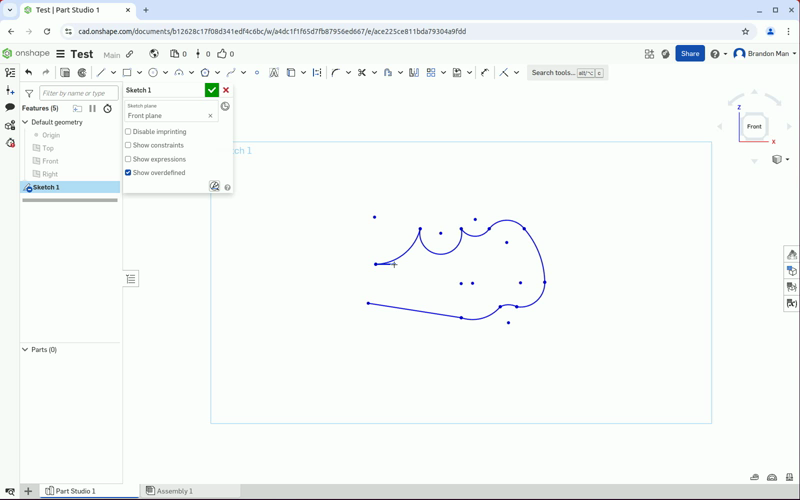
mouse_move(394, 264)
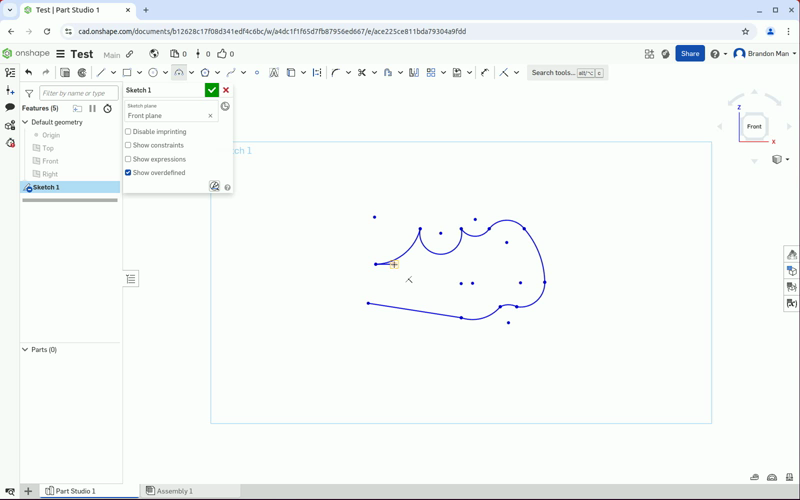
click(394, 264)
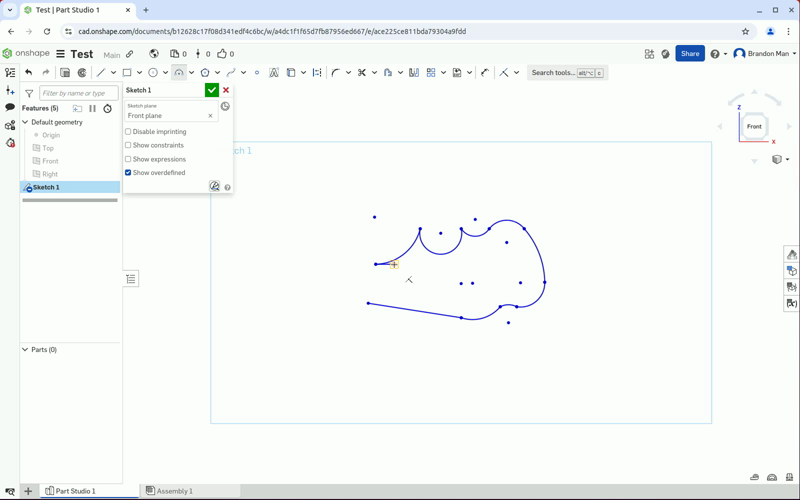
key_down(shift)
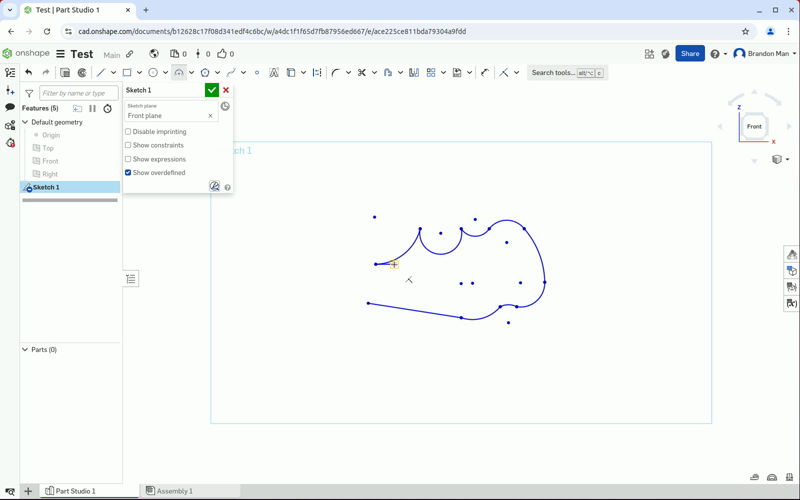
mouse_move(394, 303)
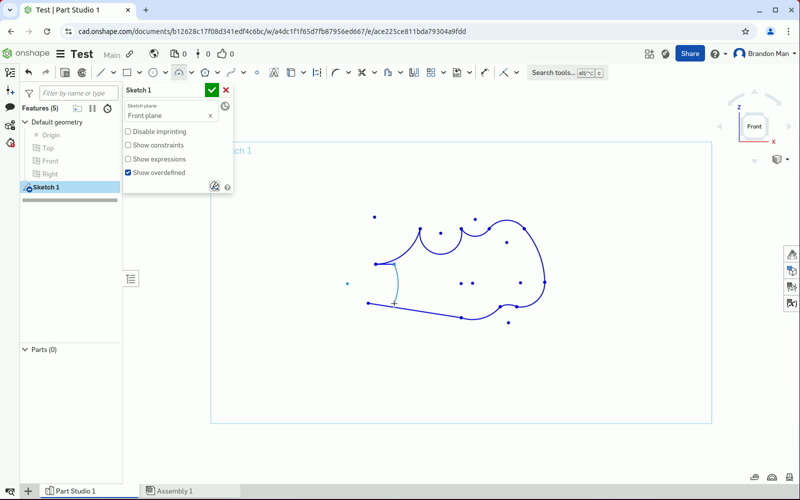
click(394, 303)
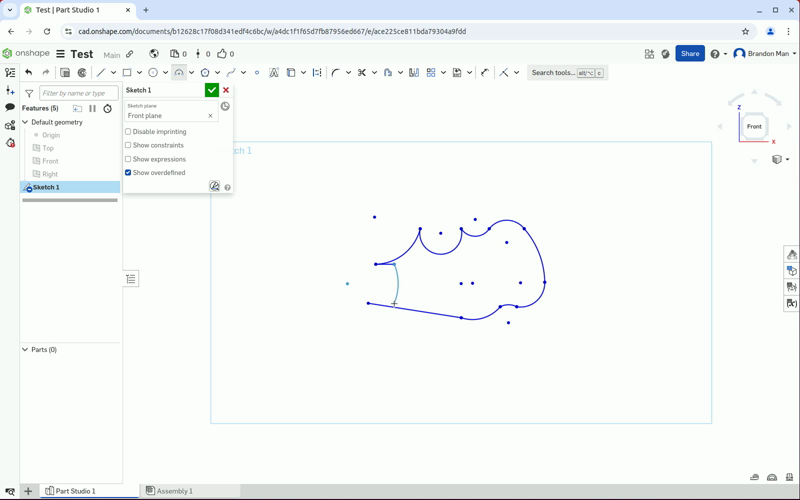
mouse_move(413, 283)
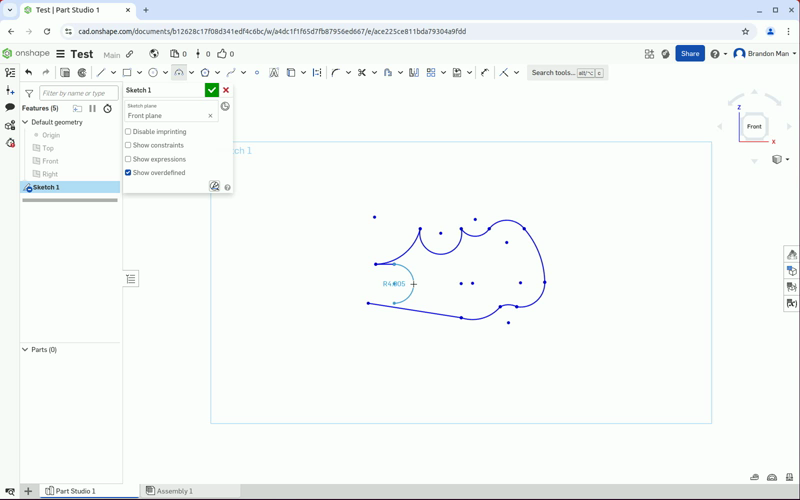
click(413, 283)
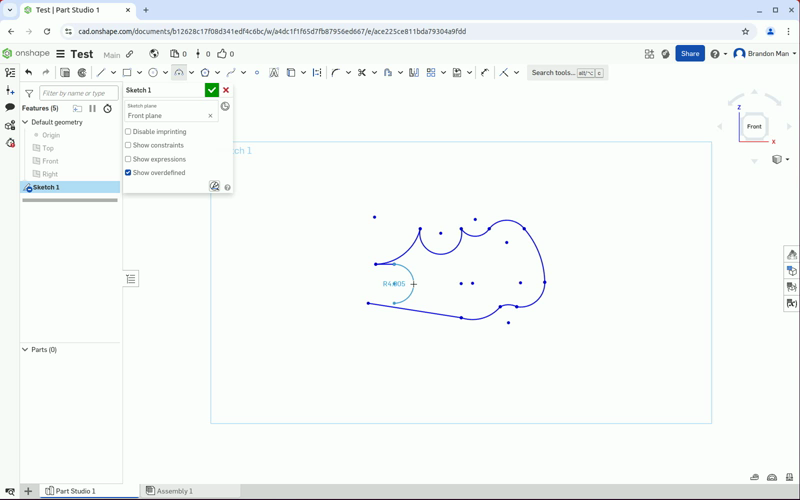
key_up(shift)
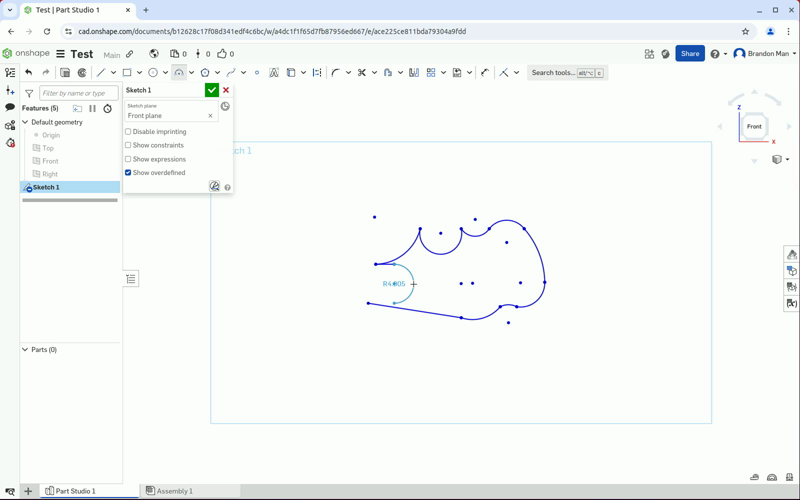
key(esc)
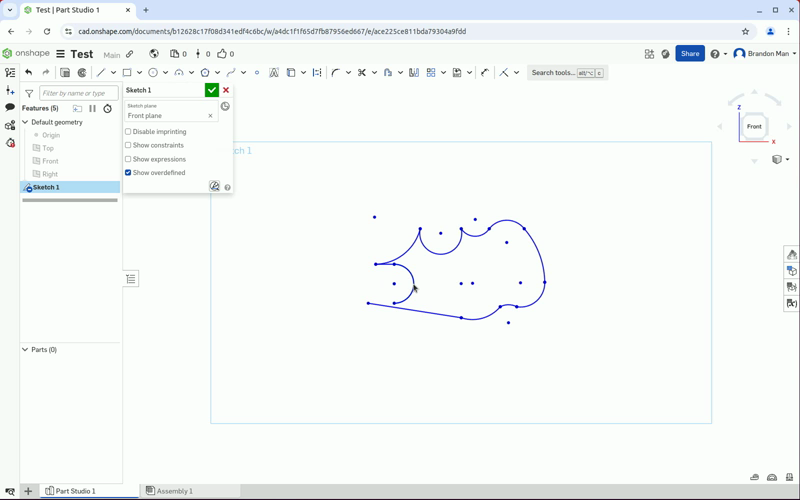
key(l)
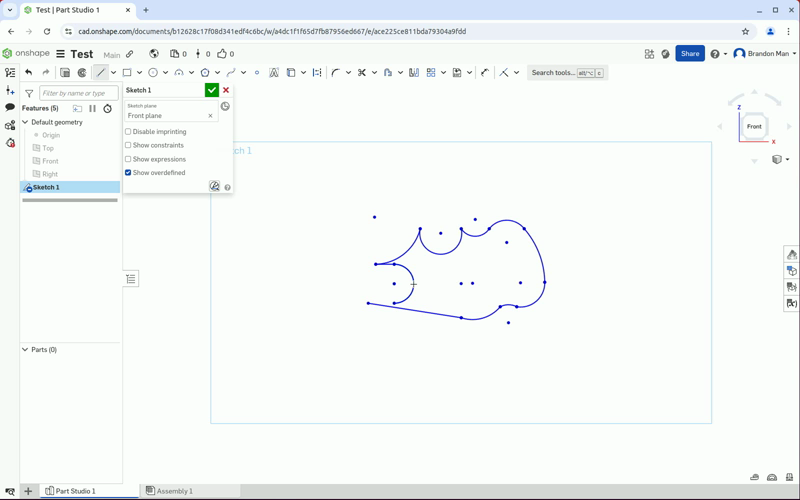
mouse_move(394, 303)
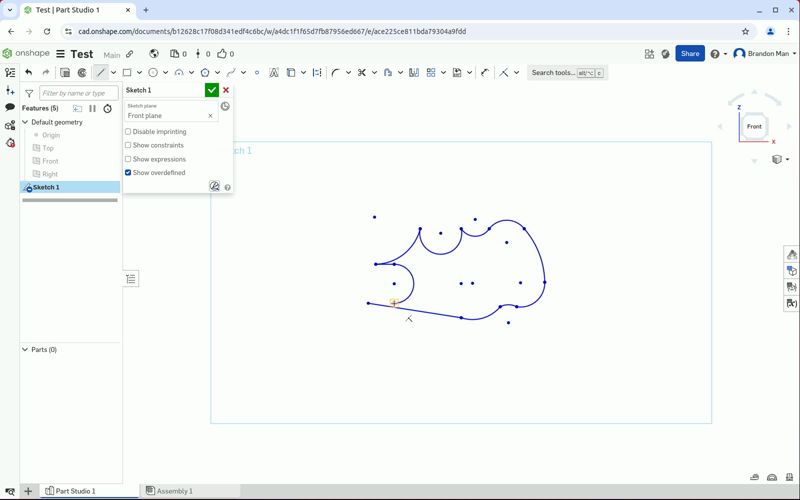
click(394, 303)
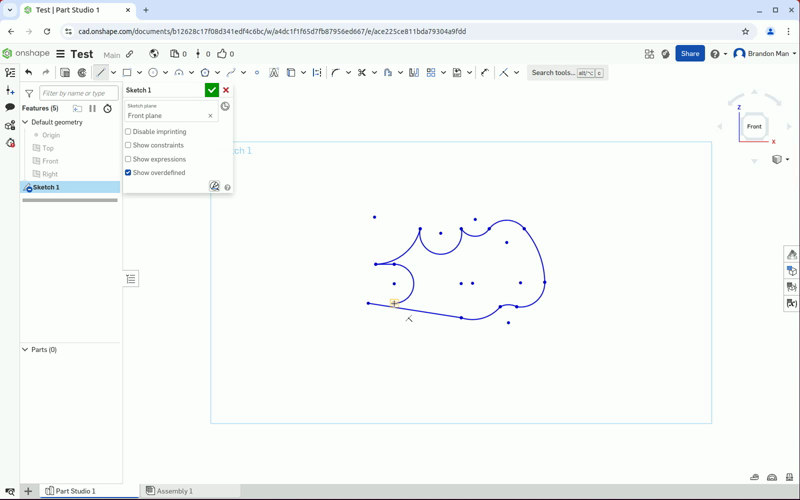
mouse_move(424, 303)
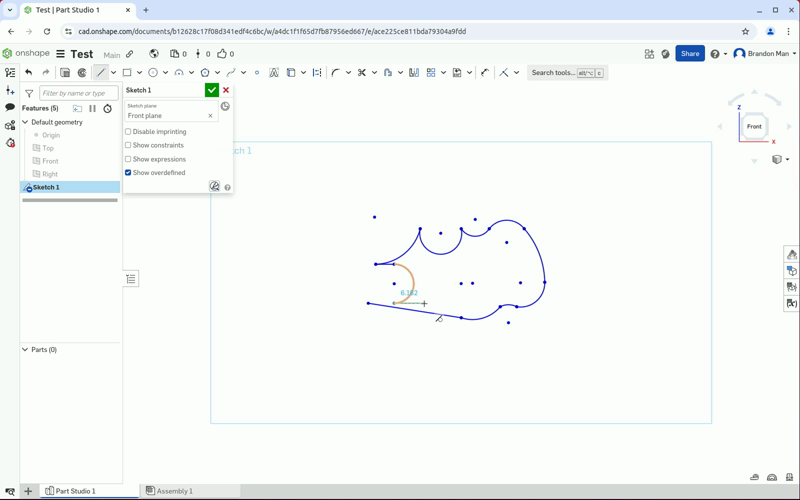
key_down(shift)
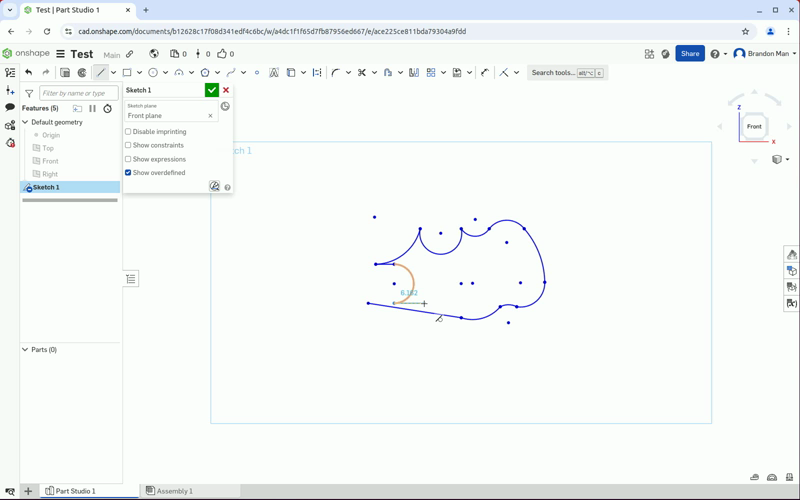
mouse_move(368, 303)
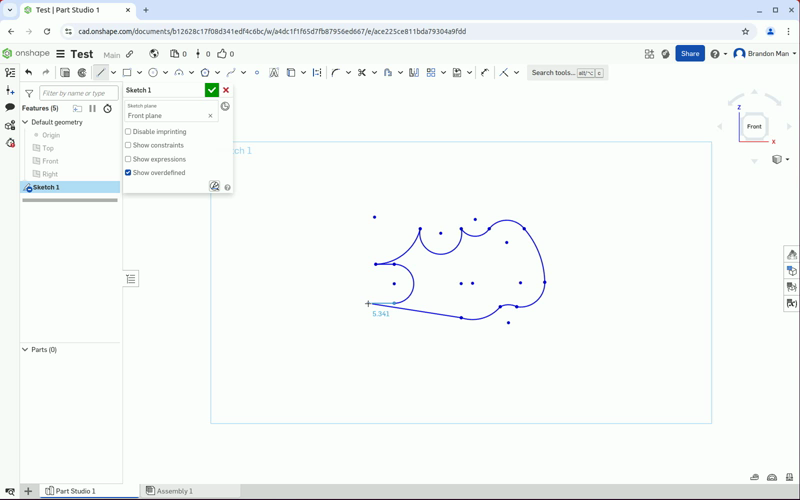
key_up(shift)
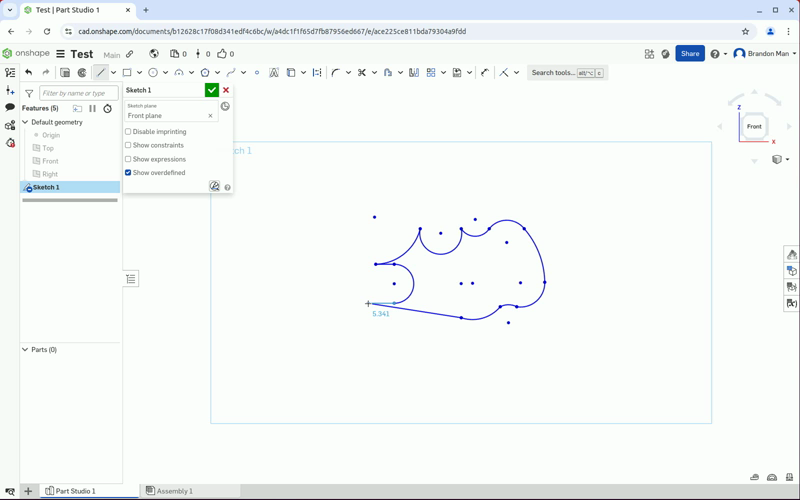
click(368, 303)
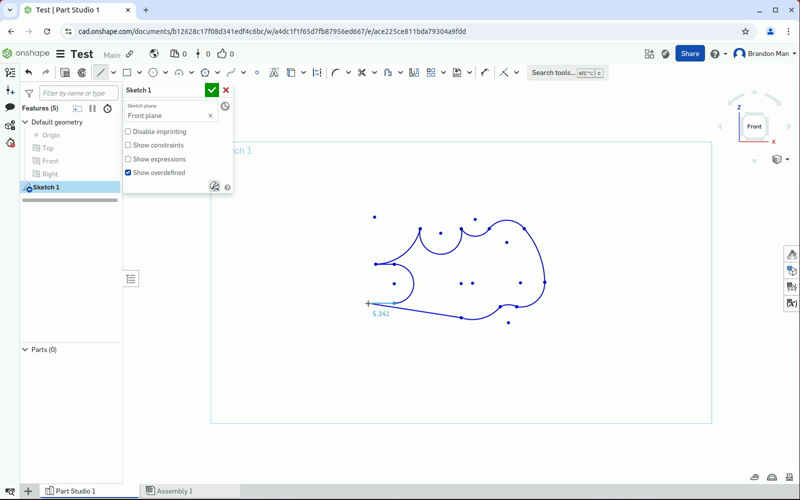
key(esc)
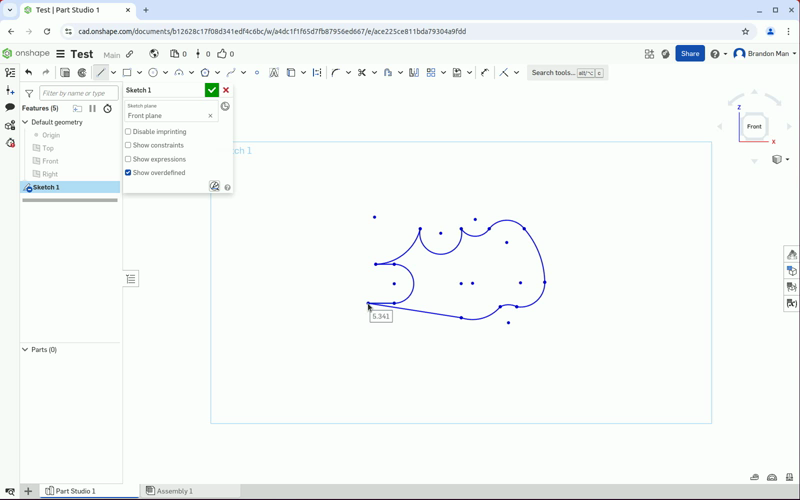
key(c)
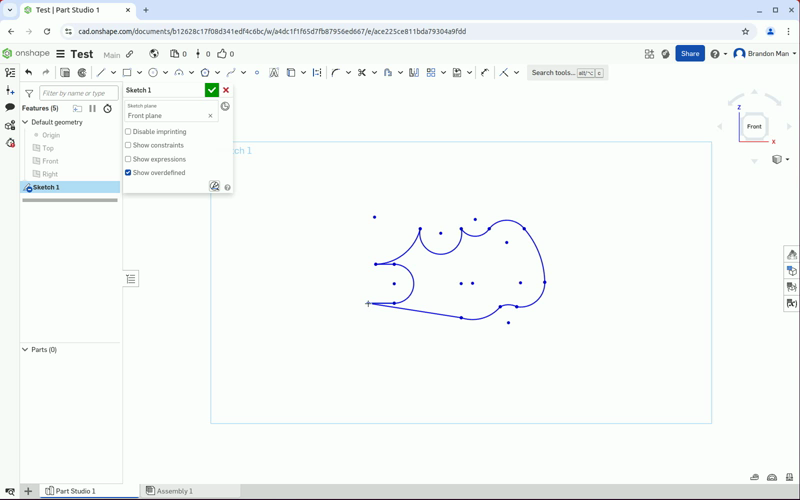
key_down(shift)
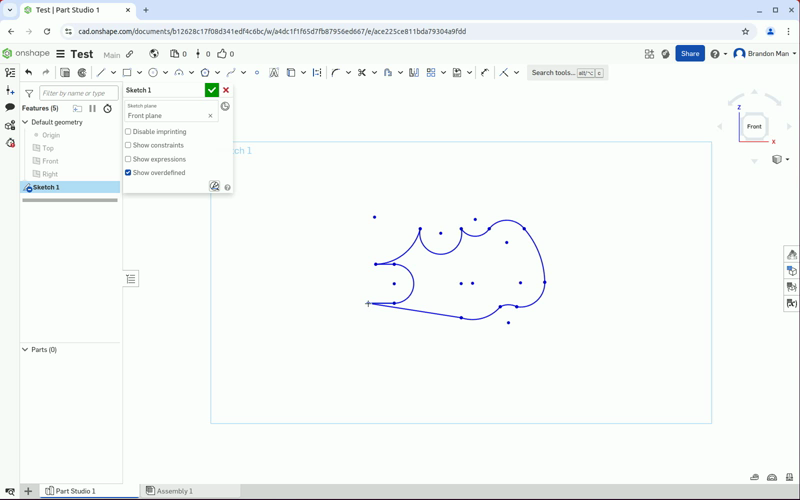
mouse_move(461, 282)
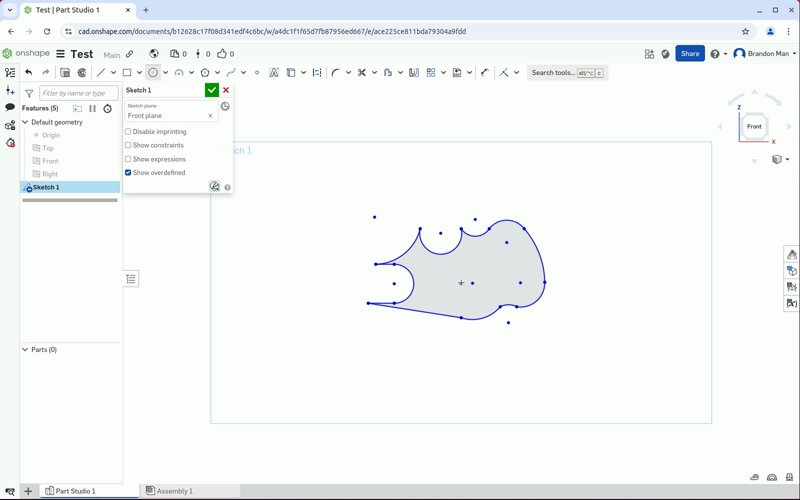
scroll(6)
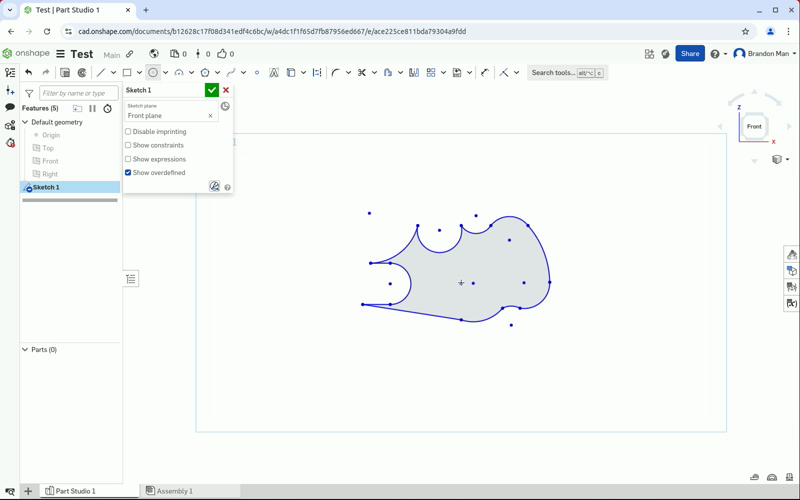
scroll(6)
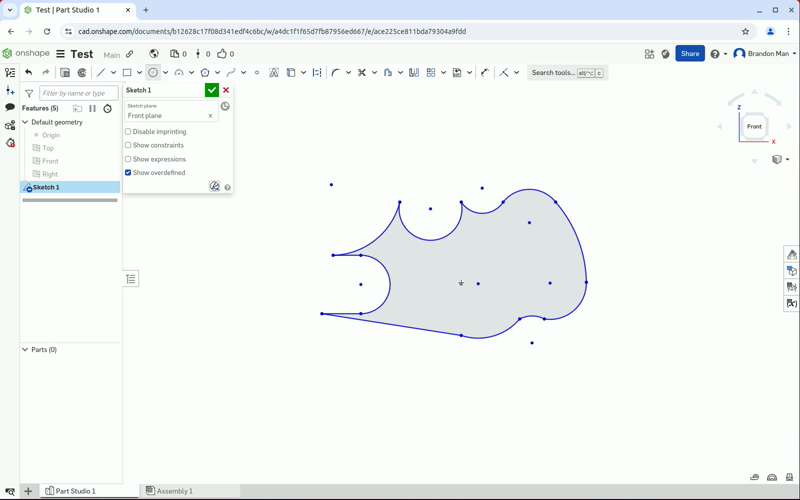
scroll(6)
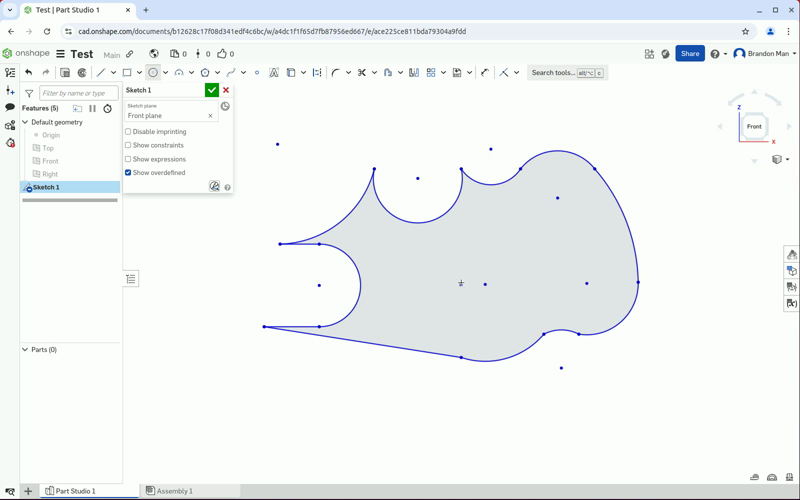
scroll(6)
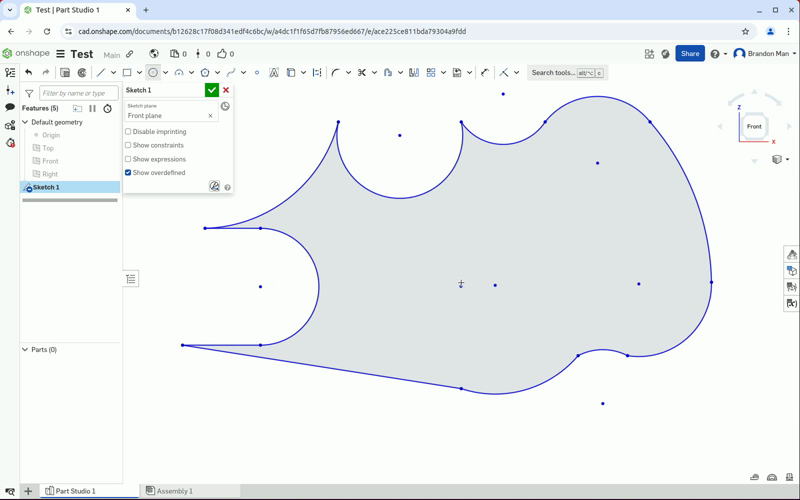
scroll(6)
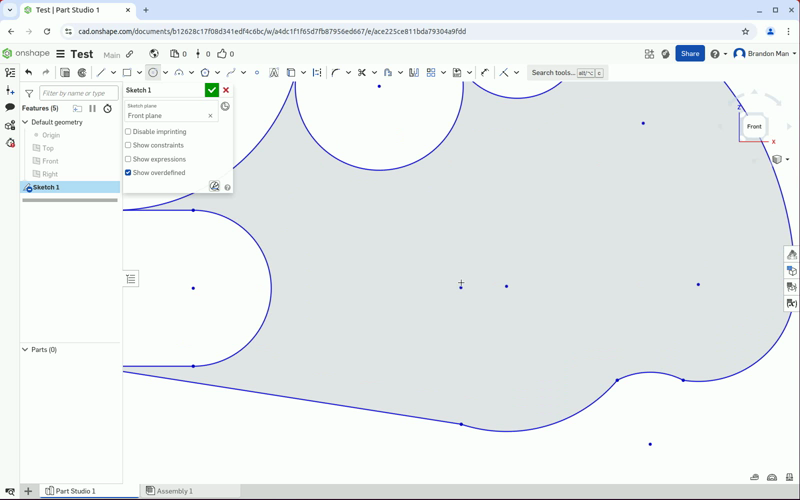
scroll(6)
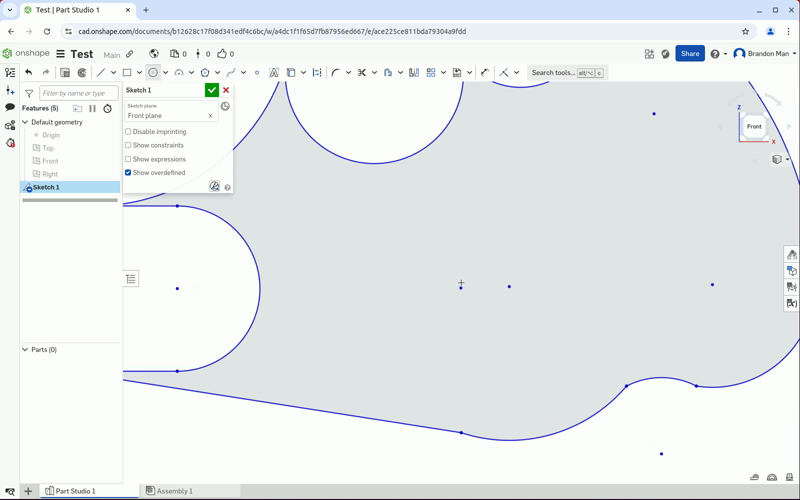
scroll(6)
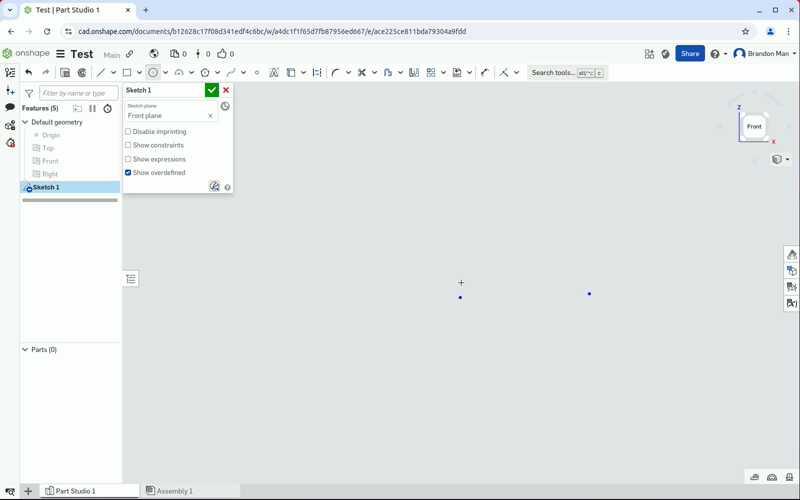
click(461, 282)
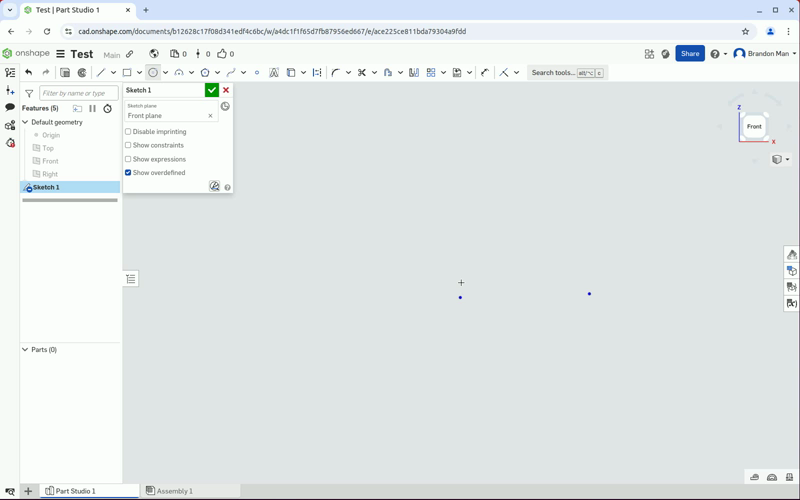
scroll(-6)
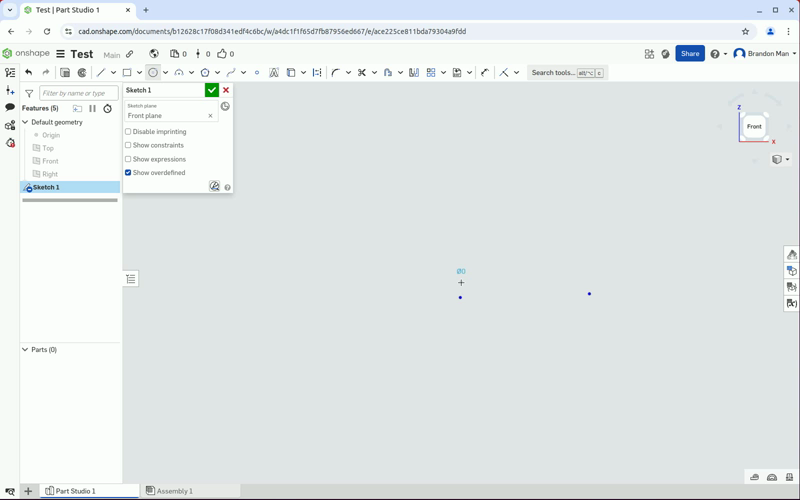
scroll(-6)
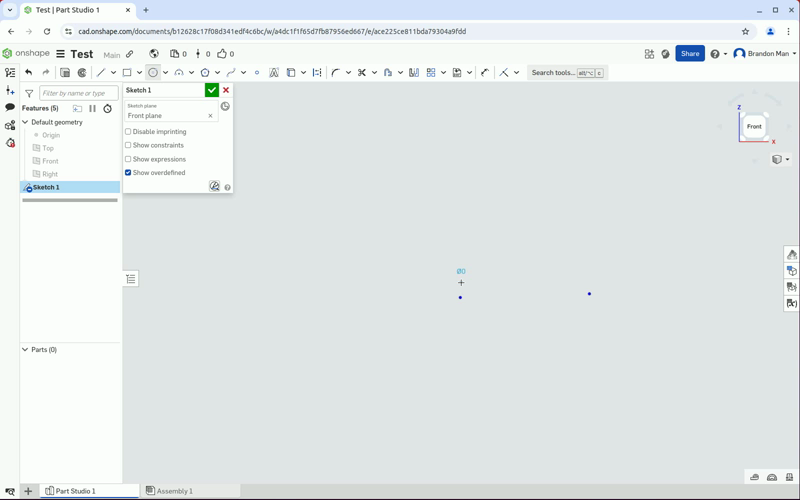
scroll(-6)
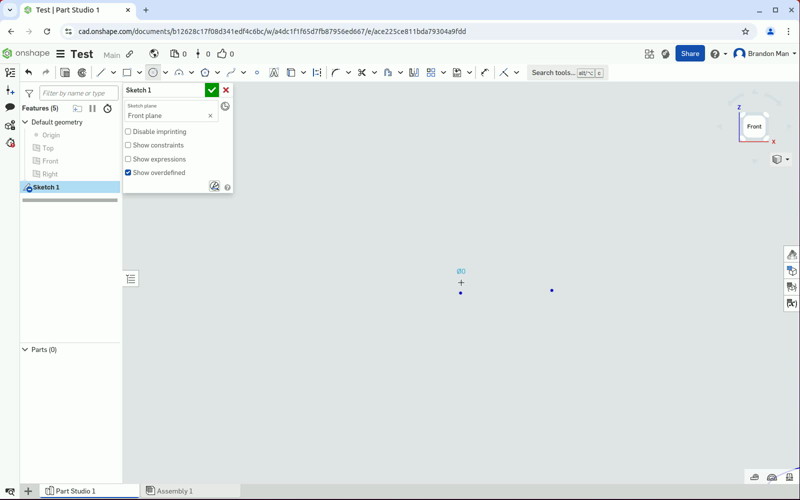
scroll(-6)
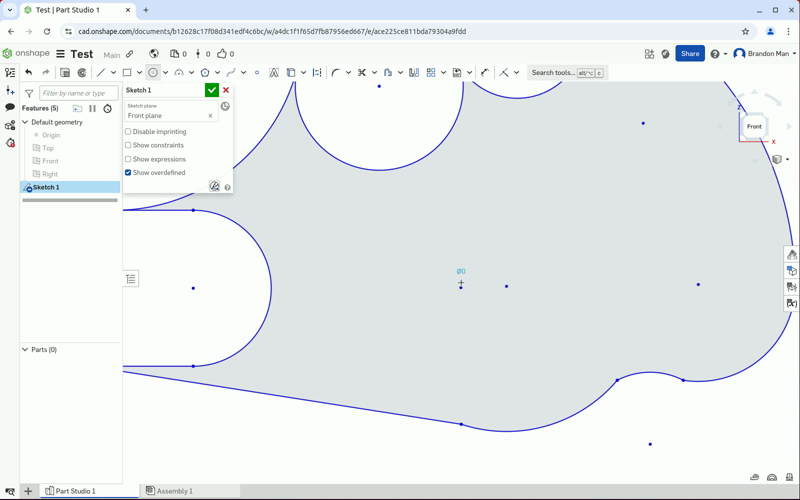
scroll(-6)
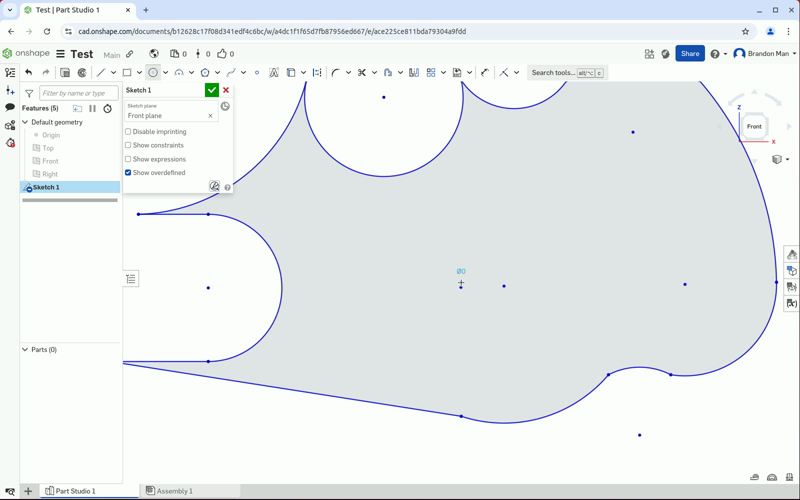
scroll(-6)
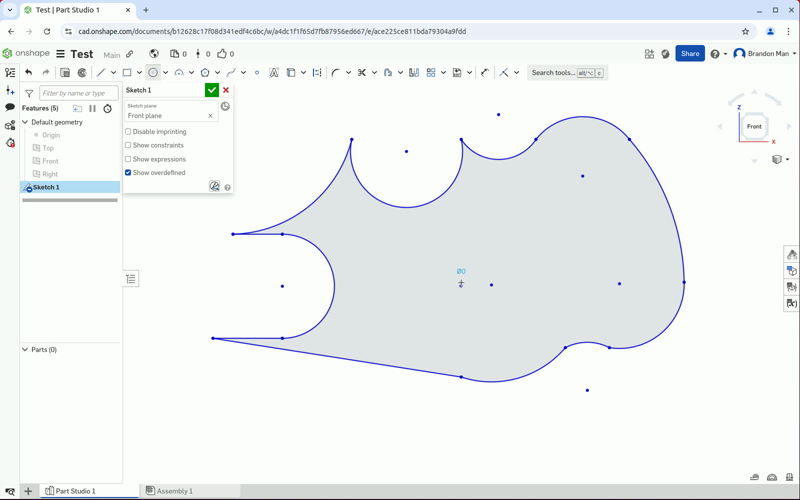
scroll(-6)
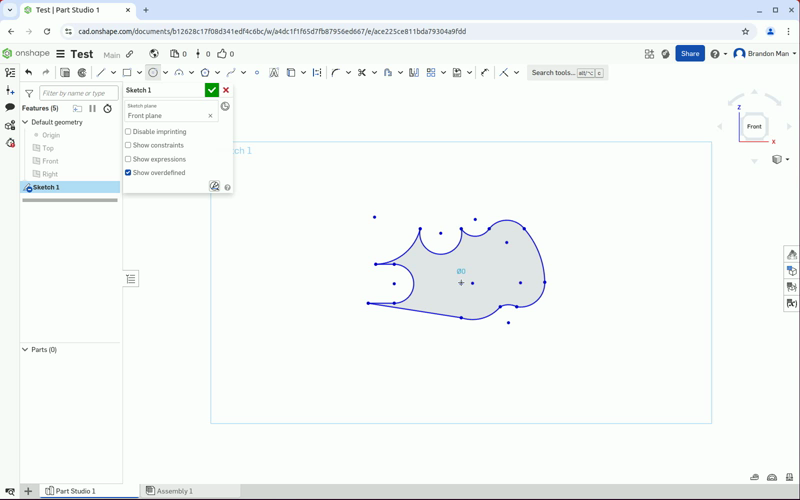
key_up(shift)
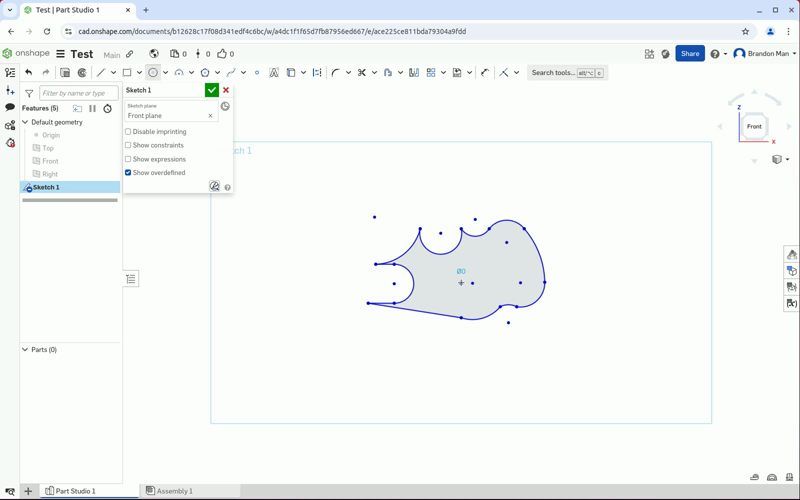
mouse_move(483, 282)
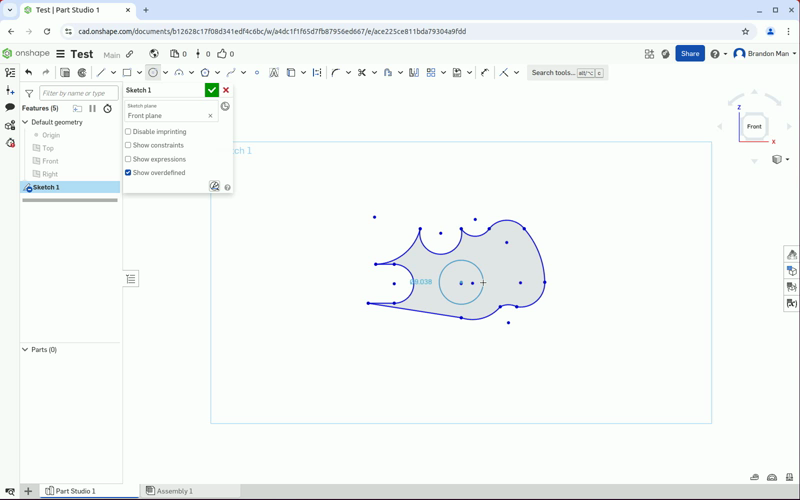
click(483, 282)
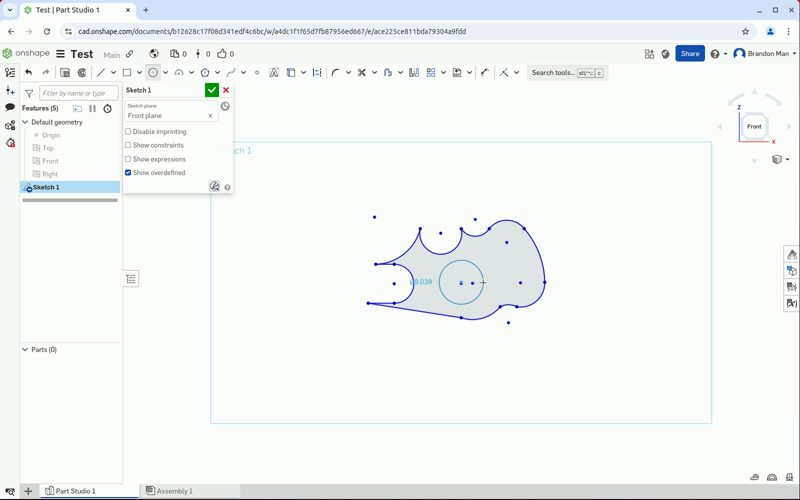
key(esc)
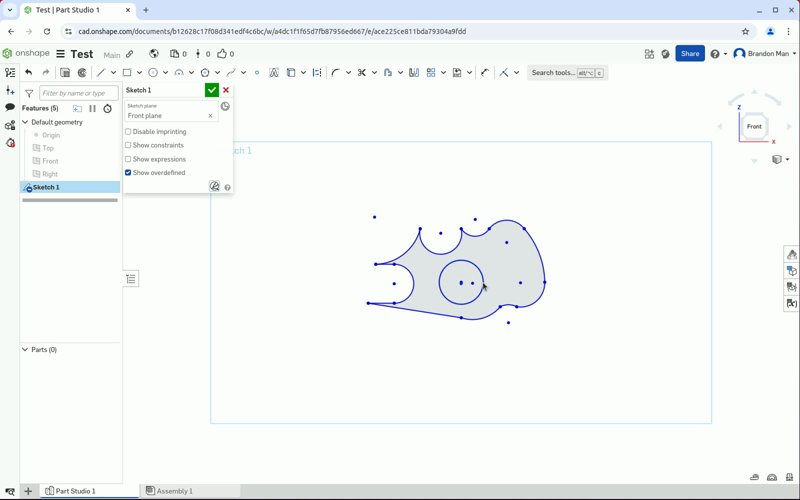
key(a)
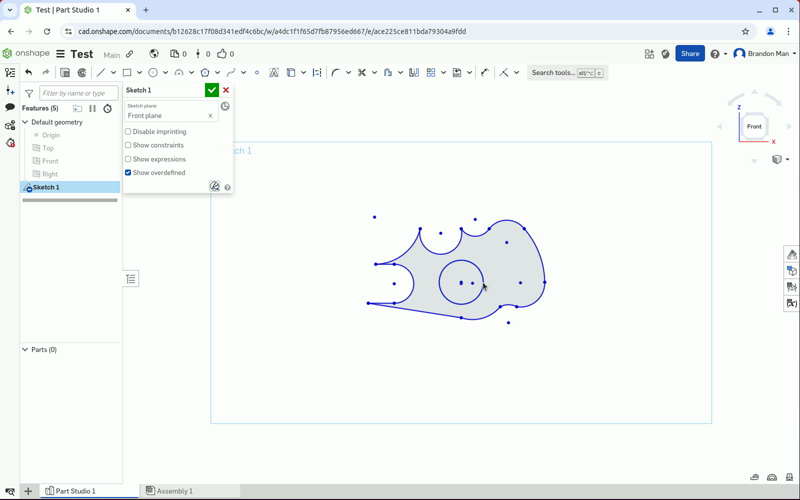
key_down(shift)
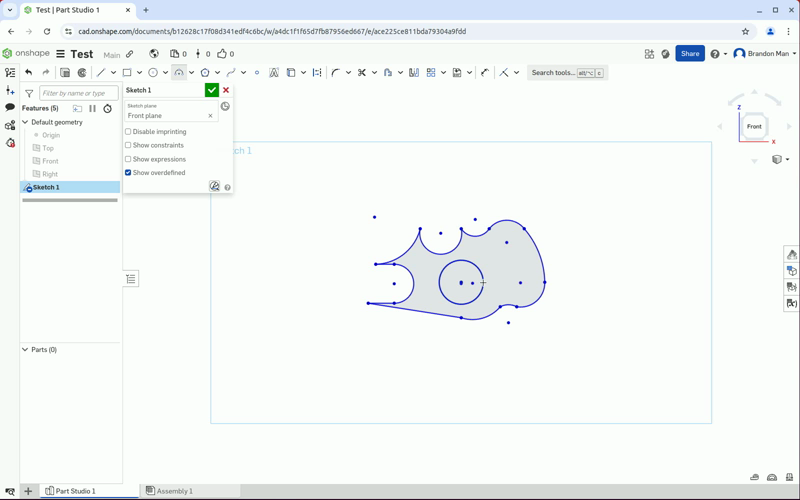
mouse_move(498, 250)
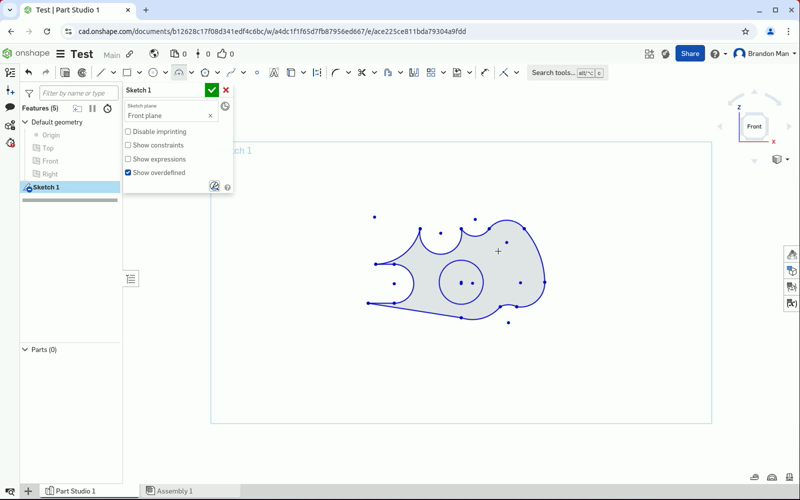
click(498, 250)
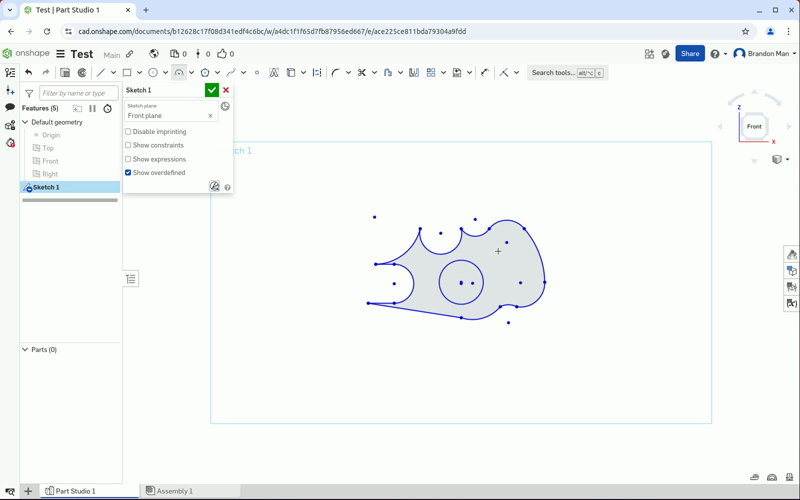
key_up(shift)
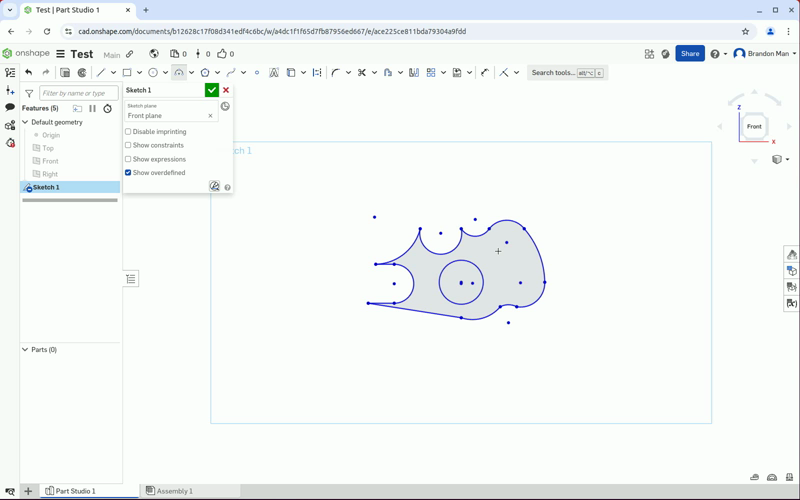
key_down(shift)
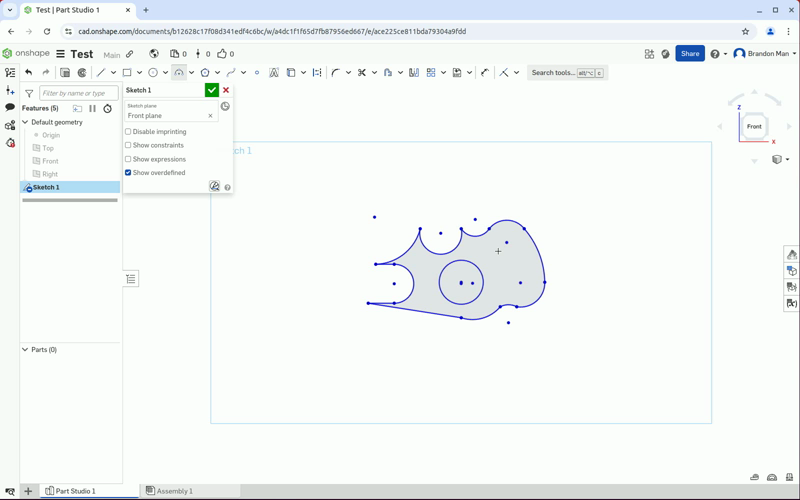
mouse_move(509, 282)
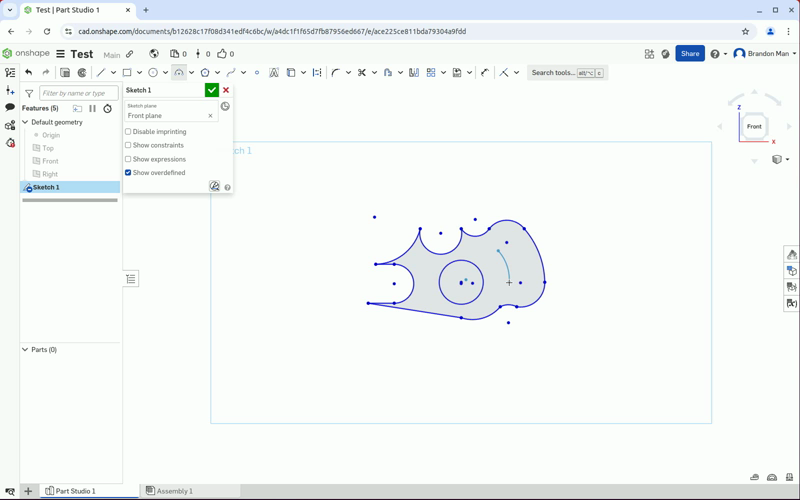
click(509, 282)
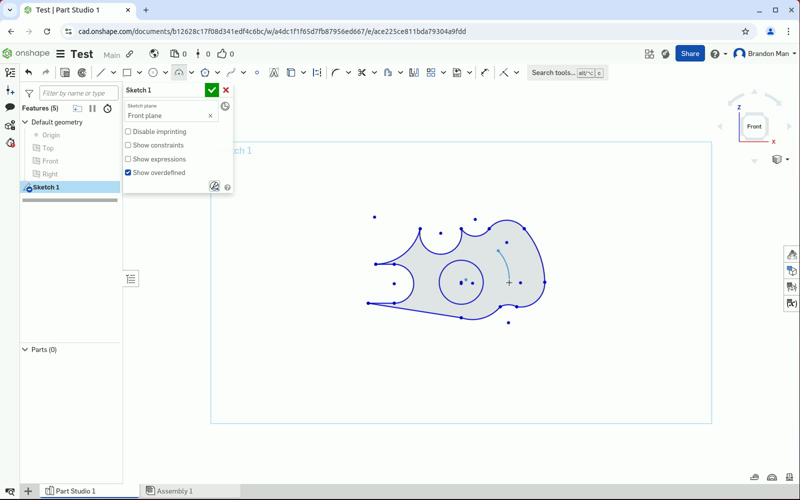
mouse_move(506, 265)
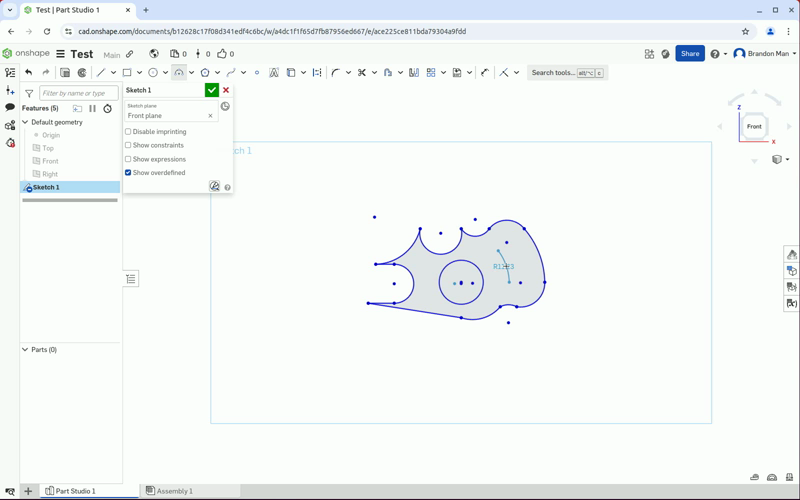
click(506, 265)
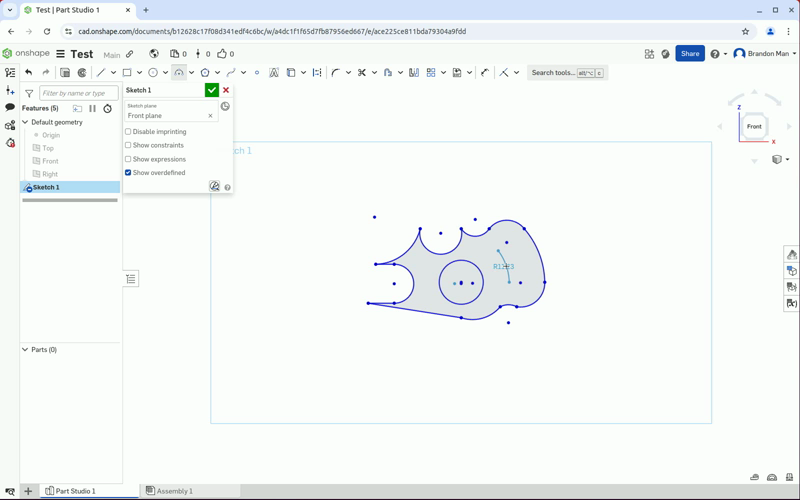
key_up(shift)
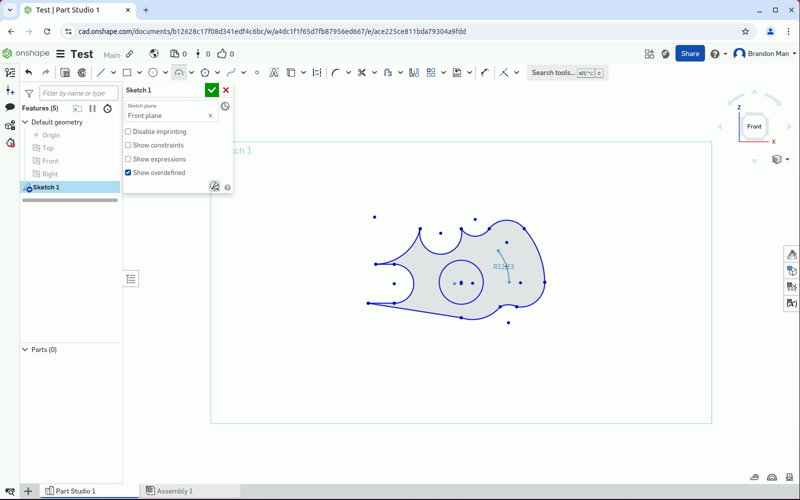
mouse_move(509, 282)
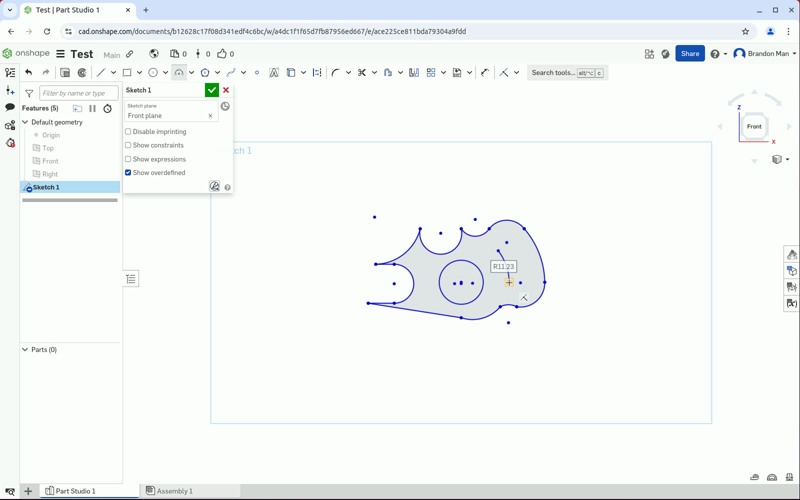
click(509, 282)
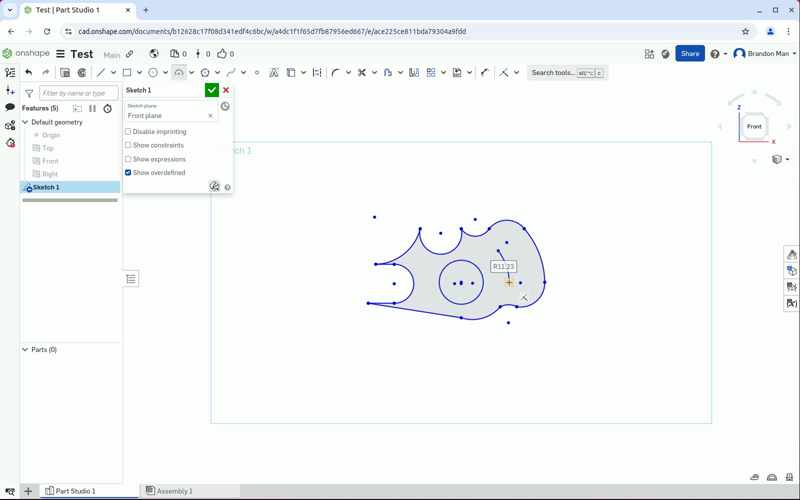
key_down(shift)
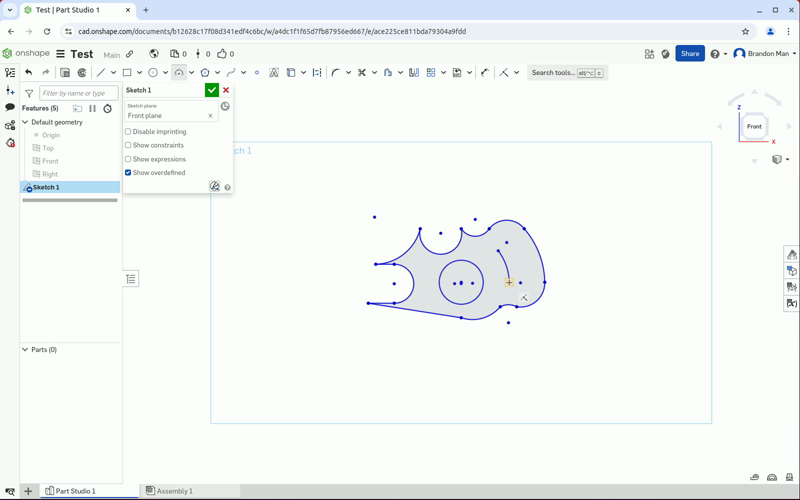
mouse_move(533, 282)
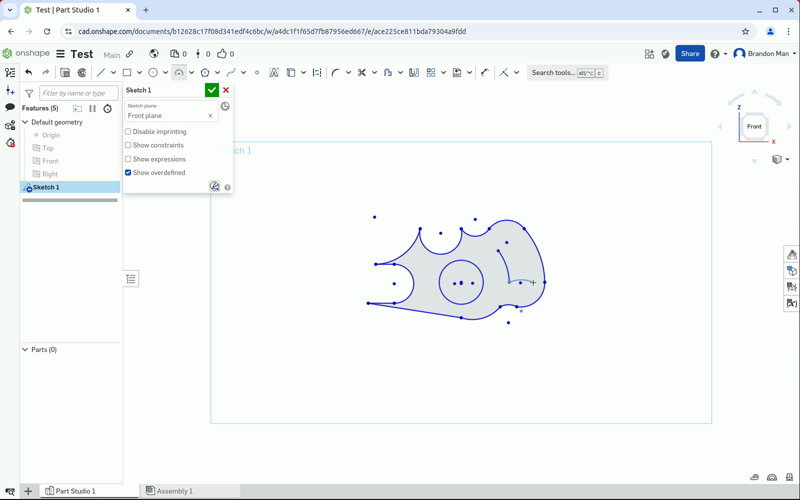
click(533, 282)
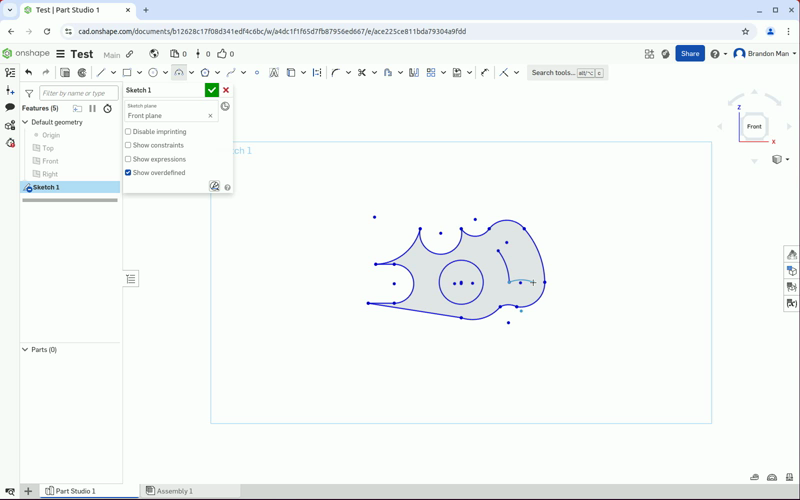
mouse_move(521, 294)
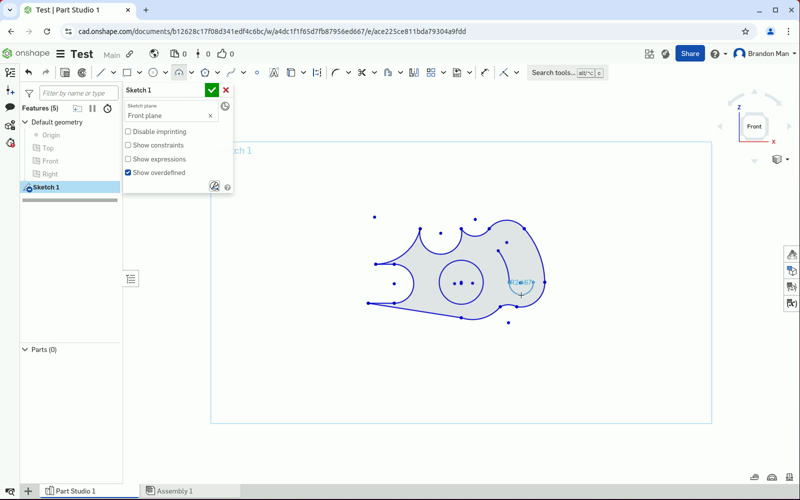
click(521, 294)
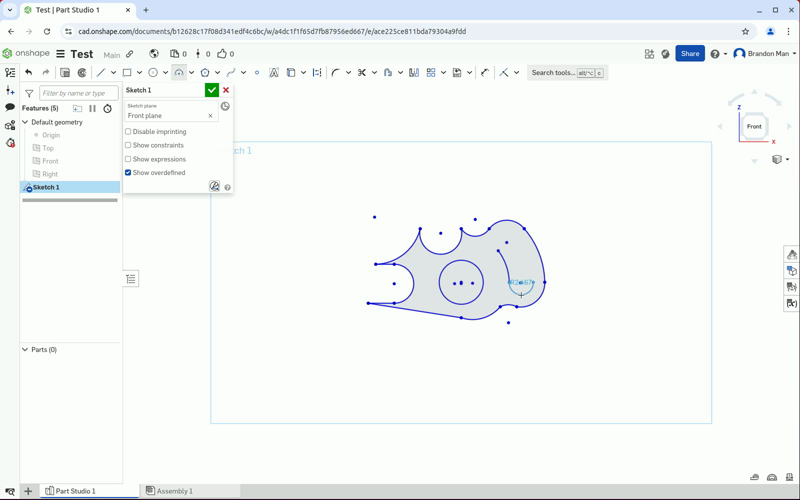
key_up(shift)
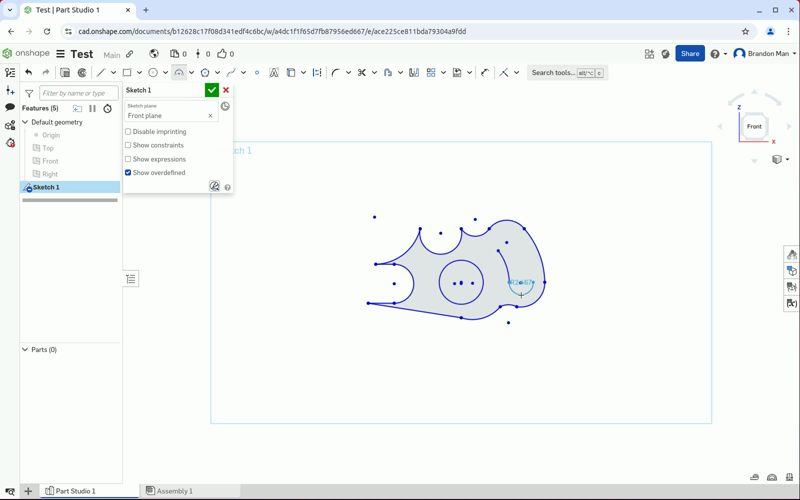
mouse_move(533, 282)
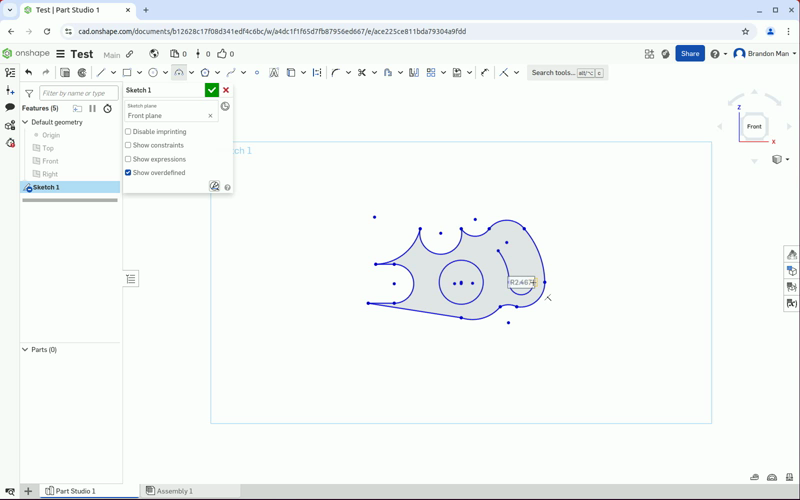
click(533, 282)
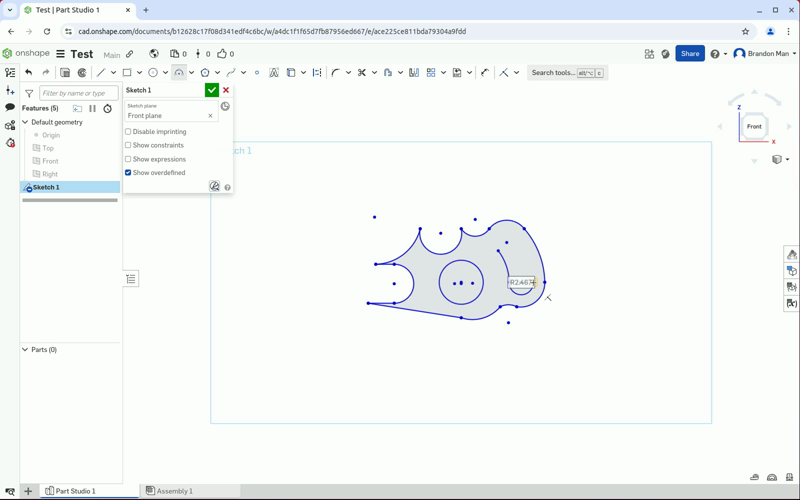
key_down(shift)
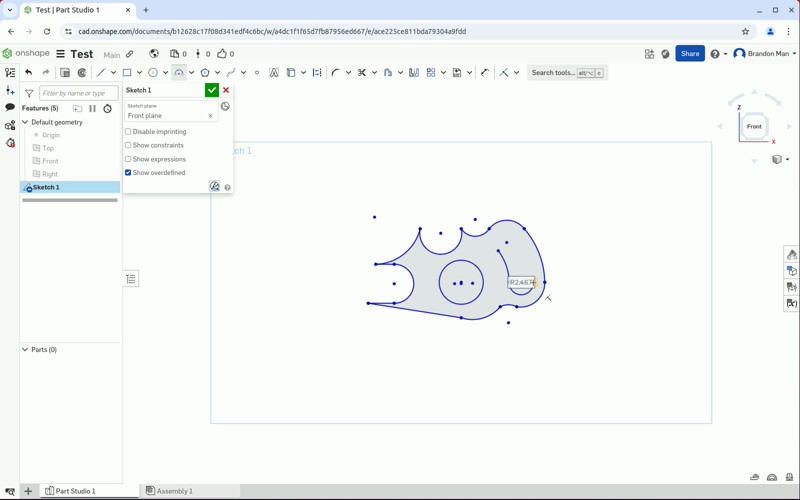
mouse_move(516, 236)
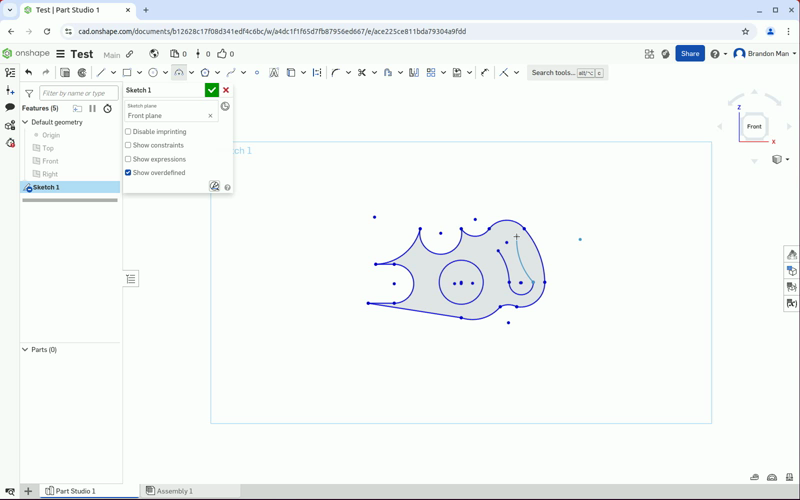
click(516, 236)
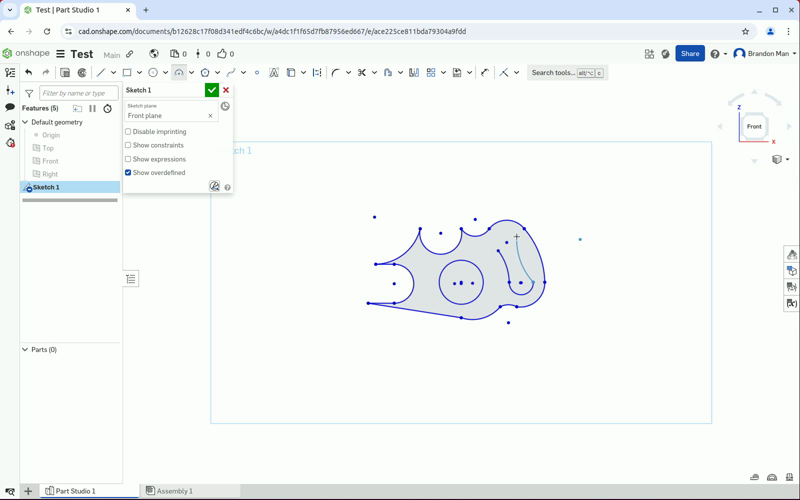
mouse_move(529, 257)
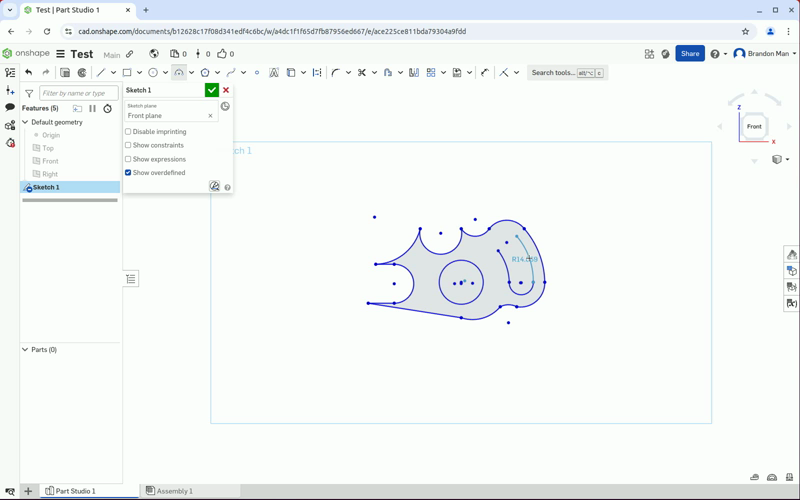
click(529, 257)
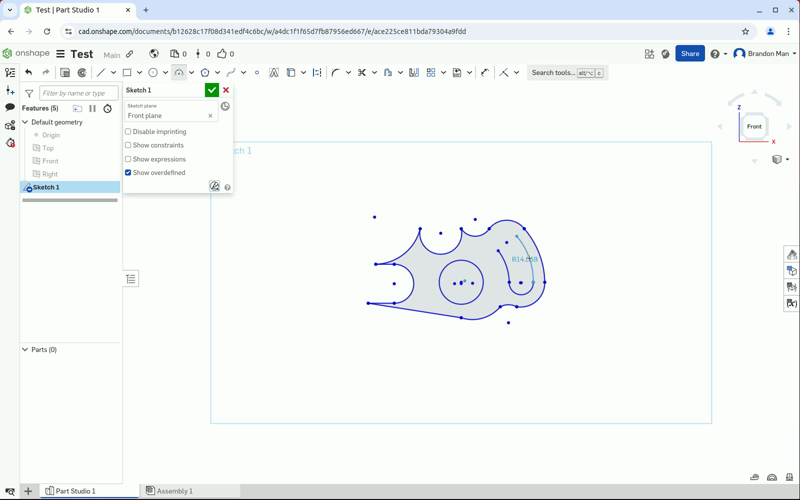
key_up(shift)
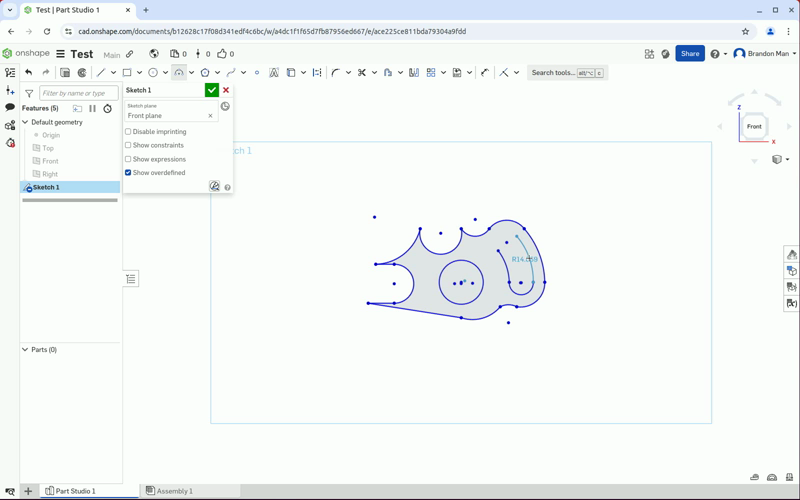
mouse_move(516, 236)
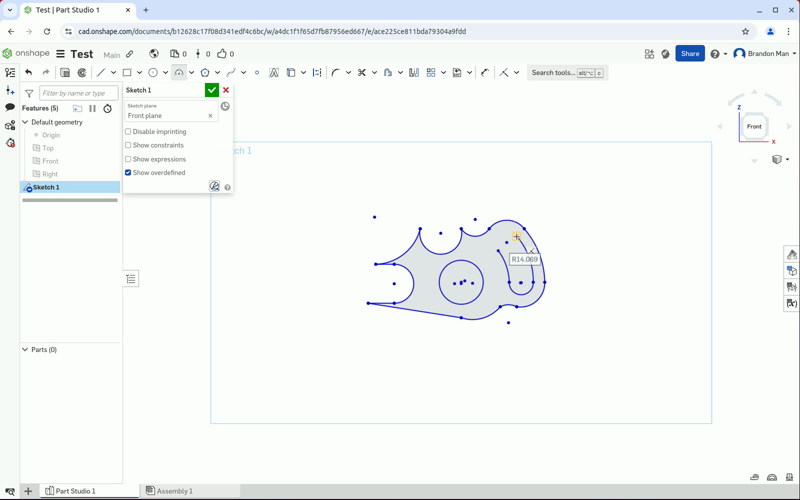
click(516, 236)
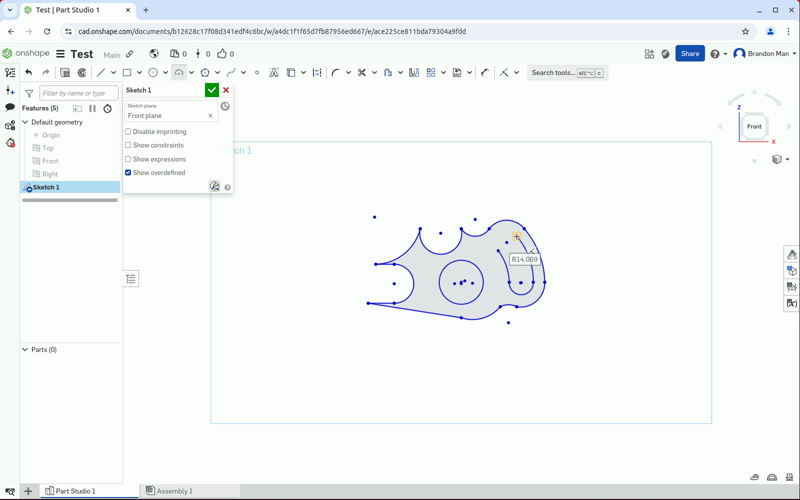
mouse_move(498, 250)
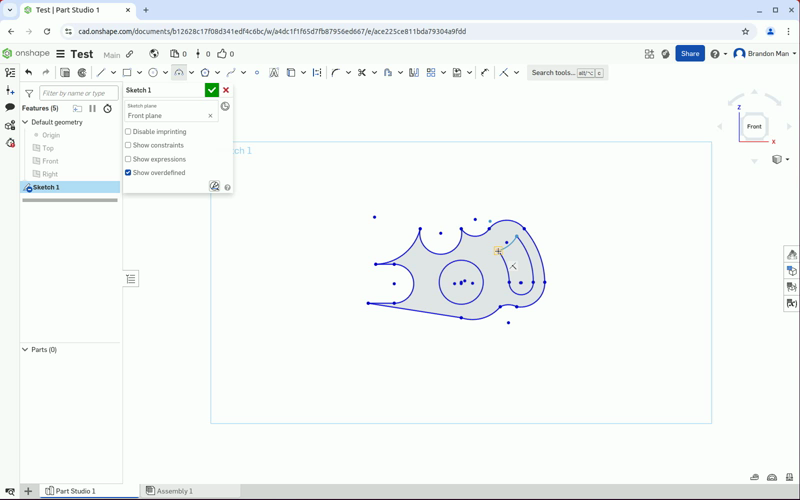
click(498, 250)
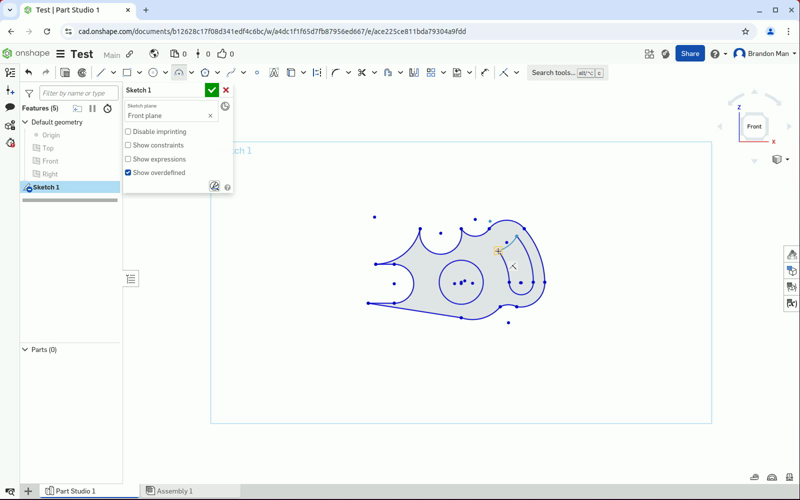
key_down(shift)
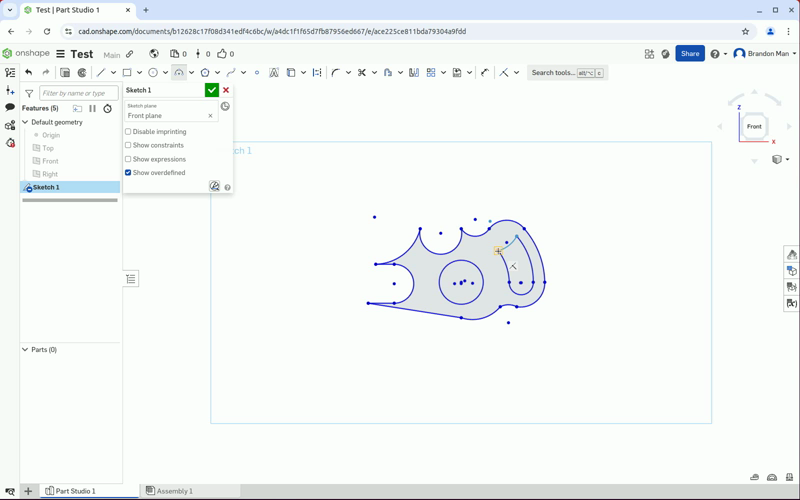
mouse_move(500, 234)
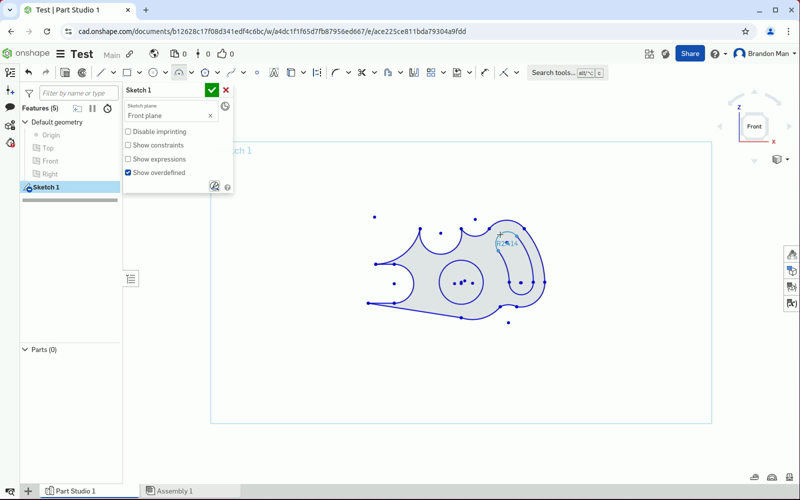
click(500, 234)
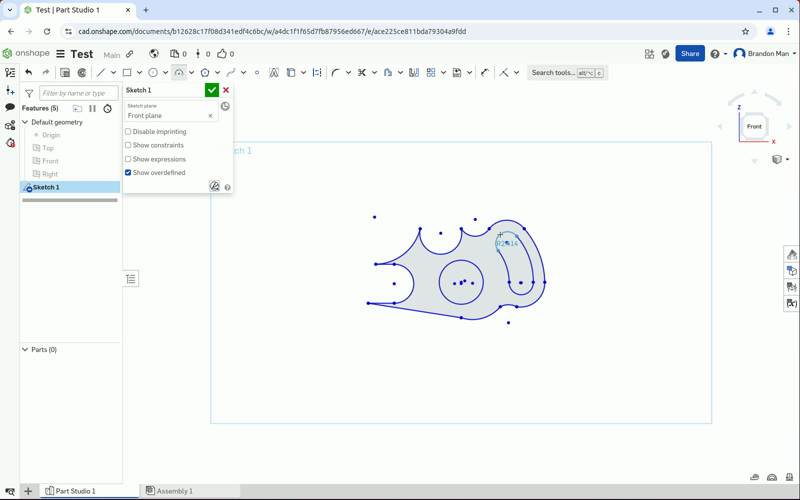
key_up(shift)
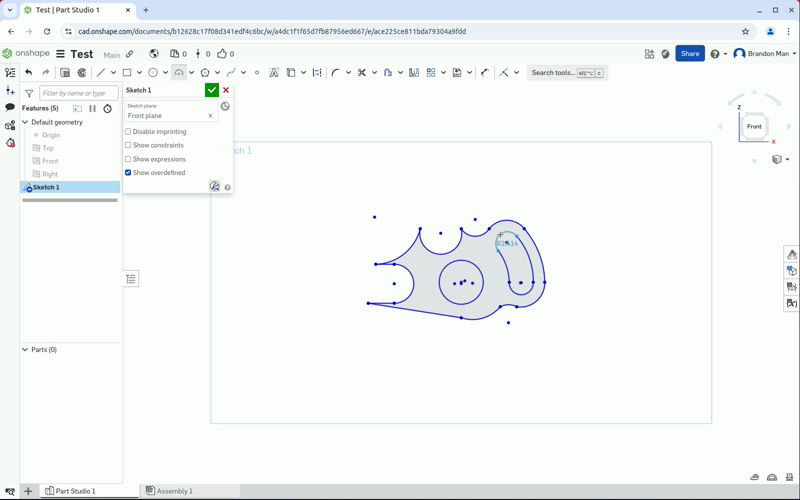
key(esc)
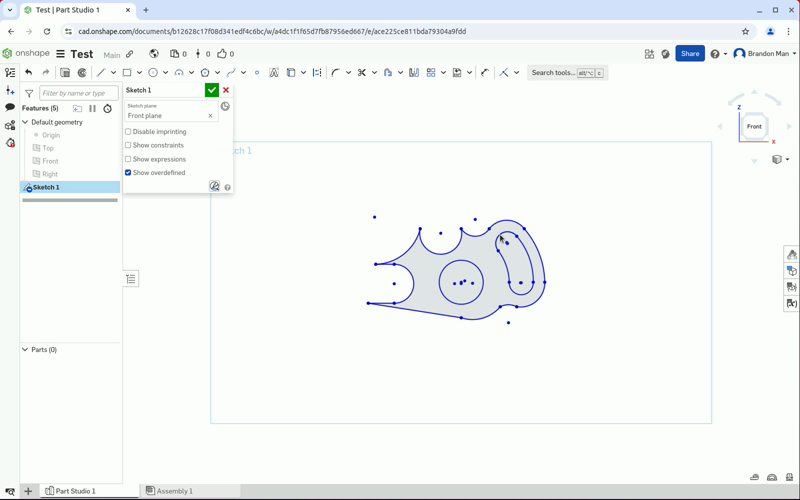
mouse_move(429, 295)
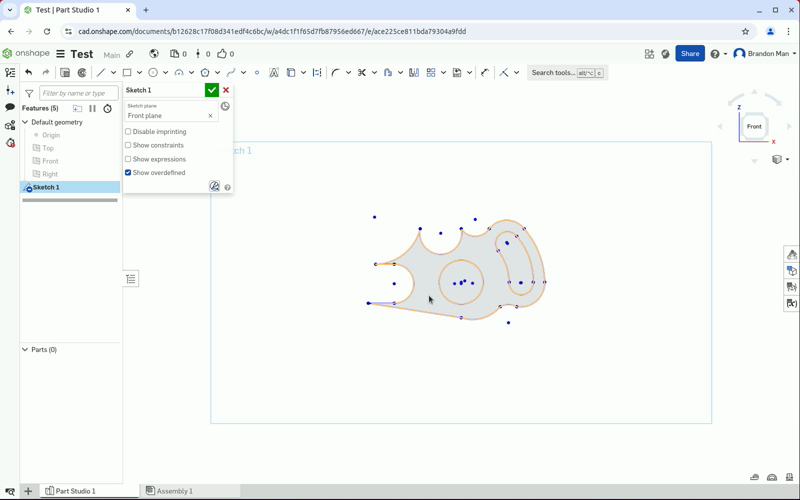
click(429, 295)
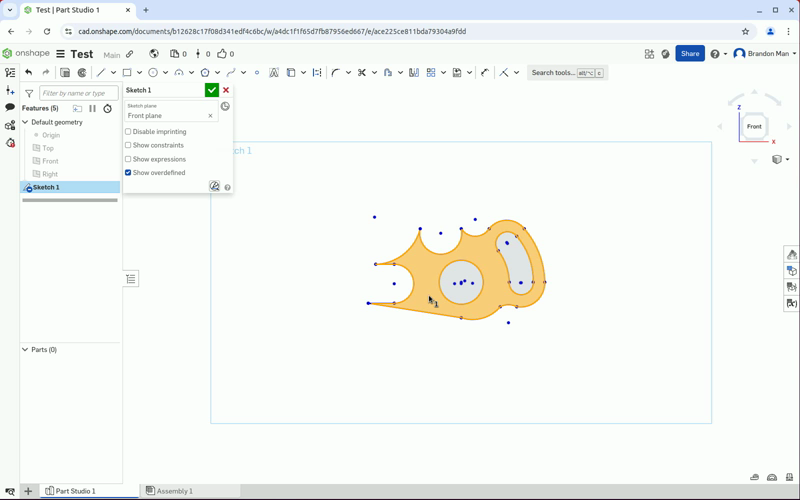
mouse_move(73, 352)
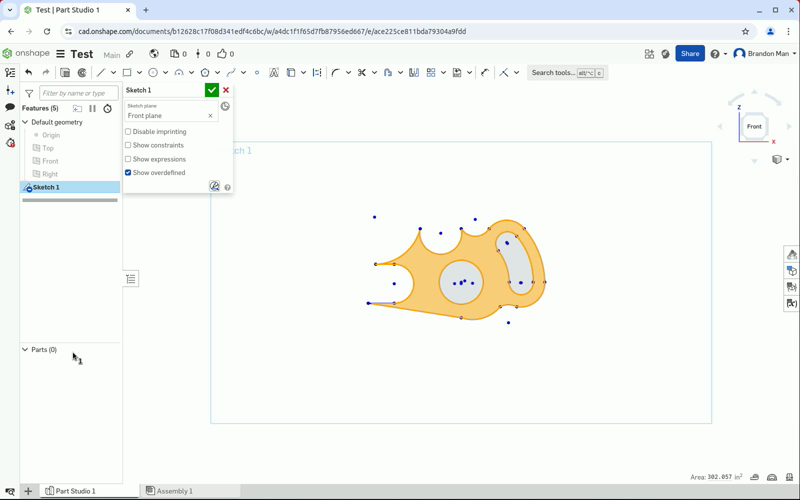
key(shift+y)
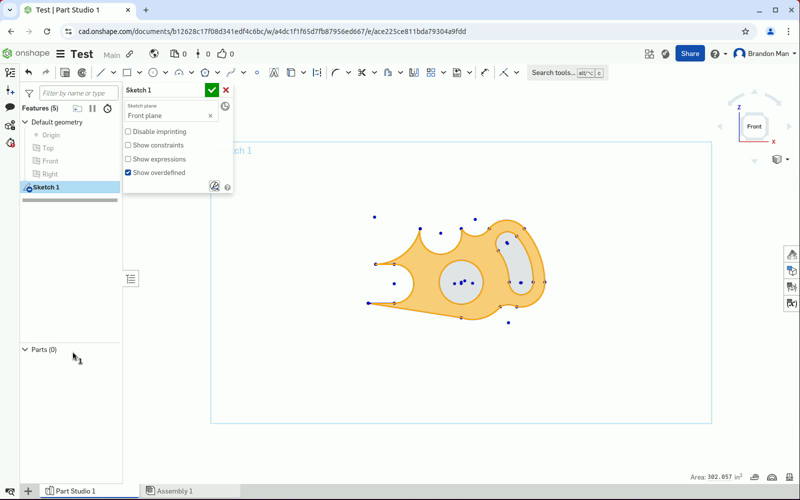
key(shift+e)
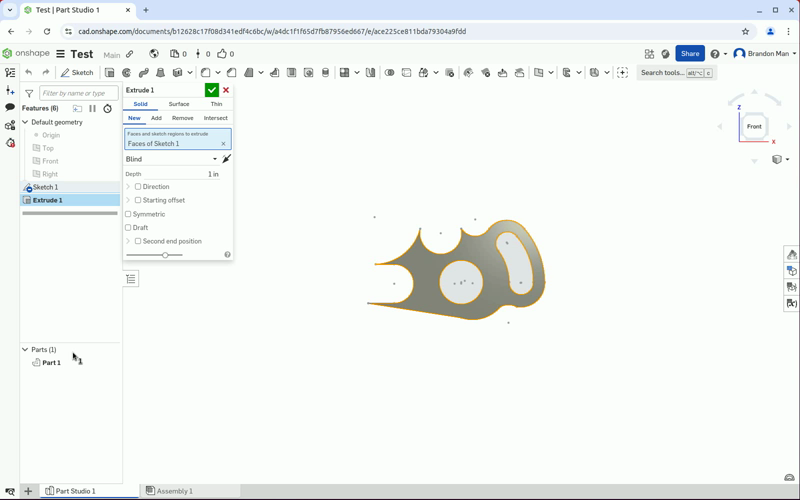
mouse_move(143, 106)
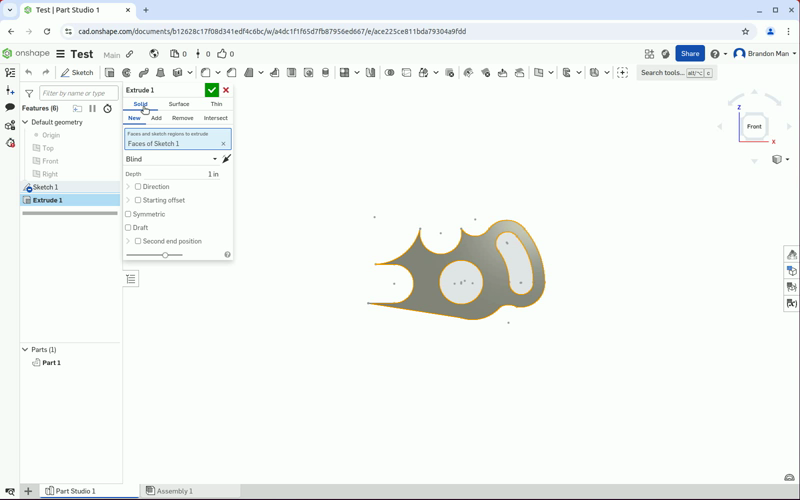
click(143, 106)
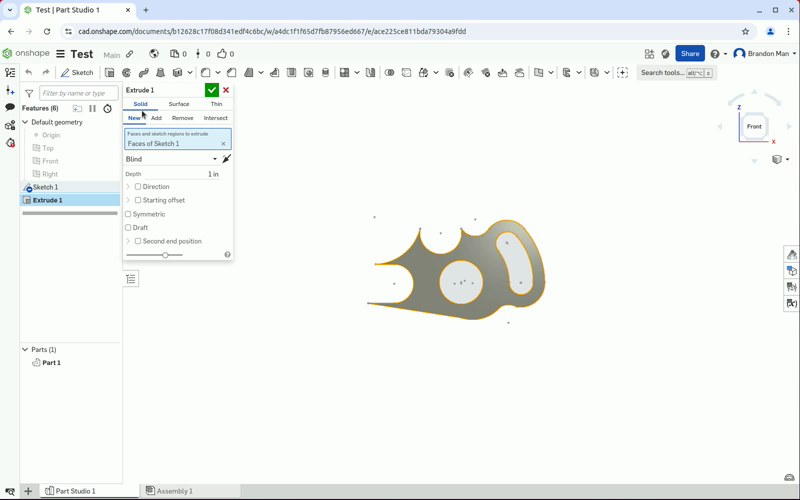
mouse_move(137, 120)
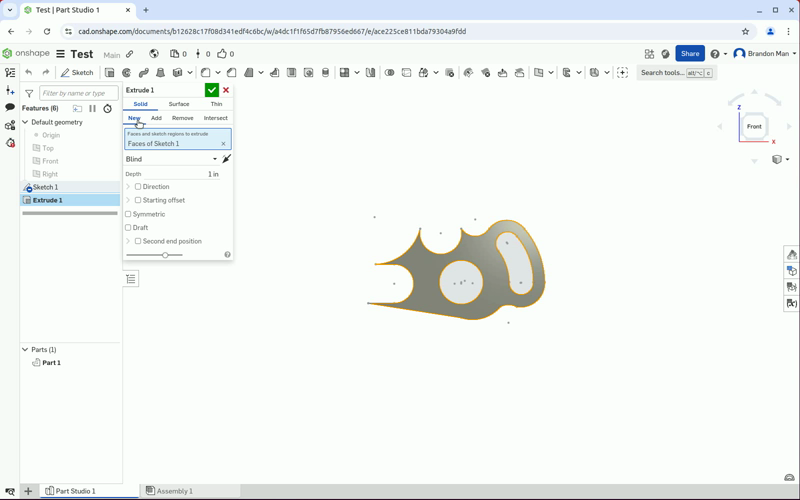
click(137, 120)
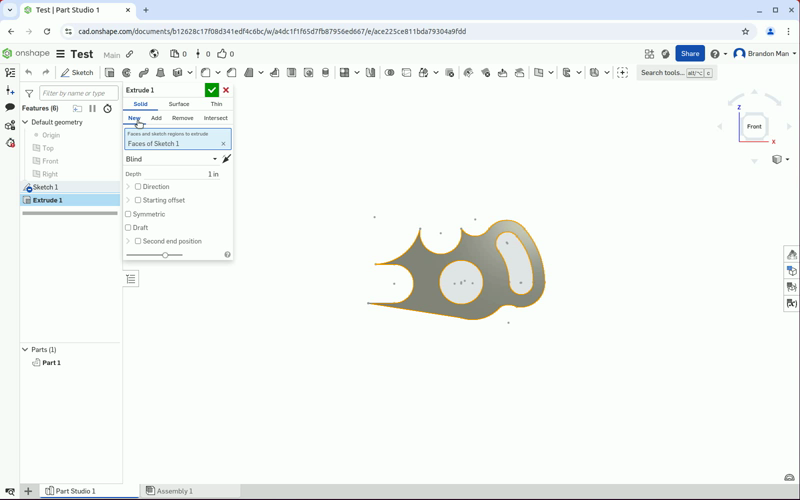
key(tab, 4)
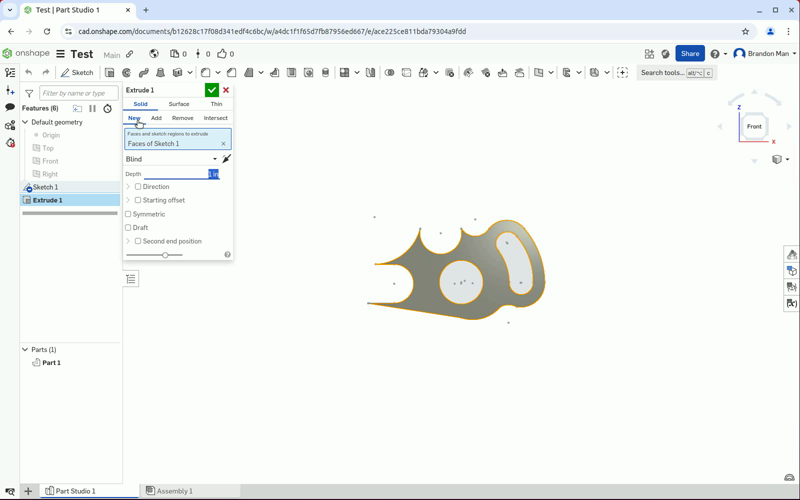
text(5.296)
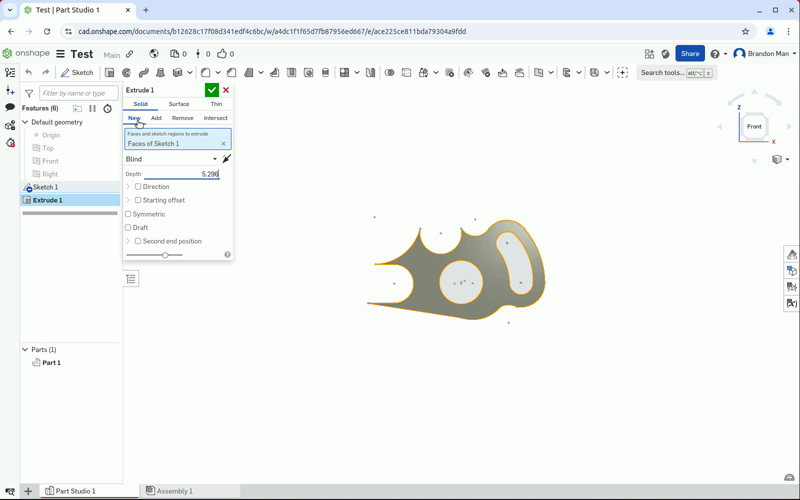
key(tab, 3)
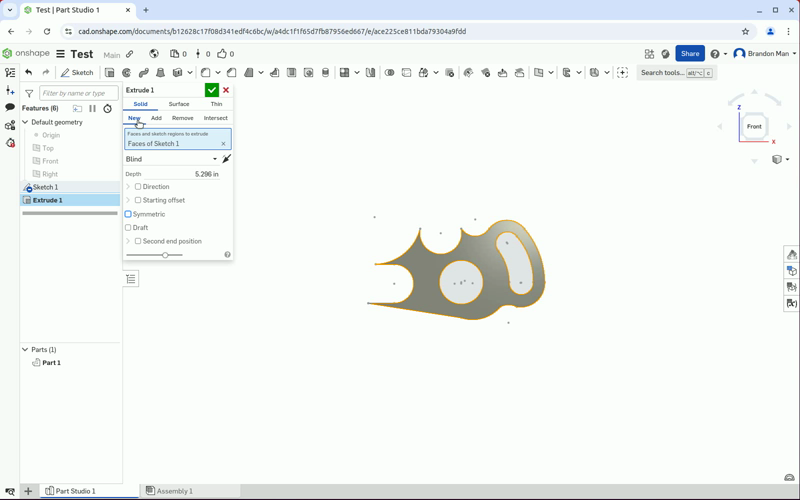
key(space)
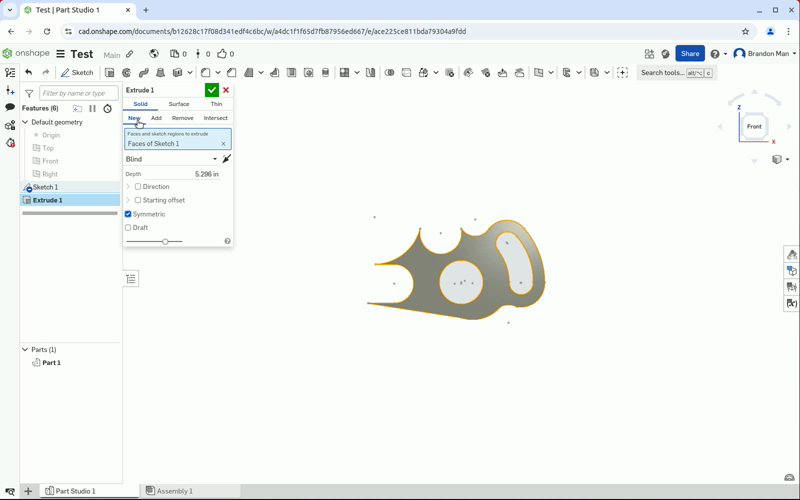
key(enter)
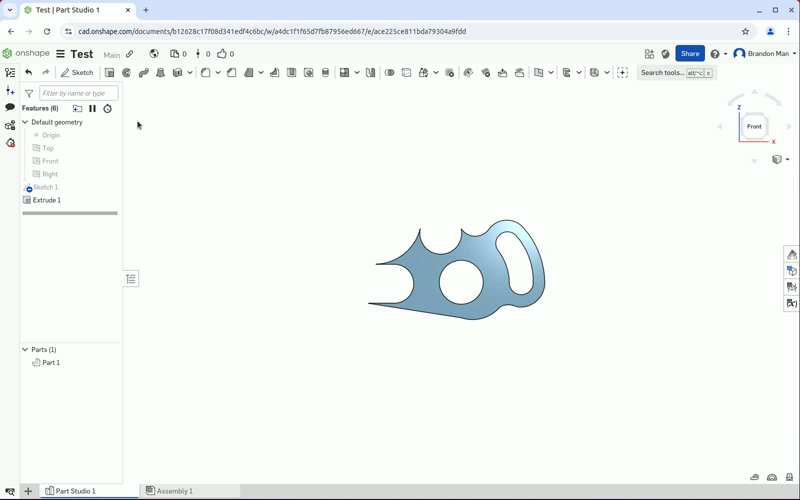
key(shift+h)
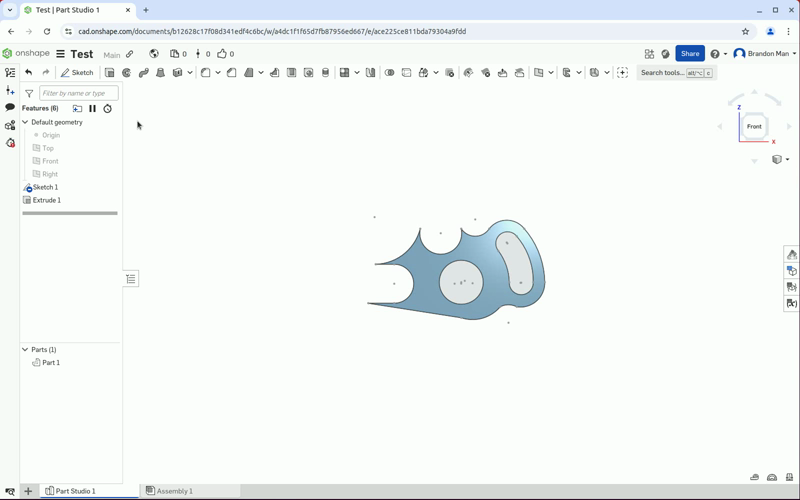
key(shift+h)
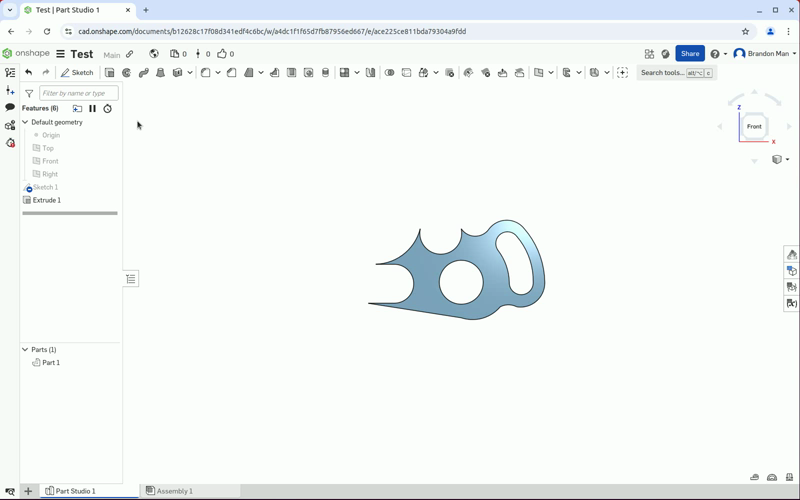
mouse_move(73, 189)
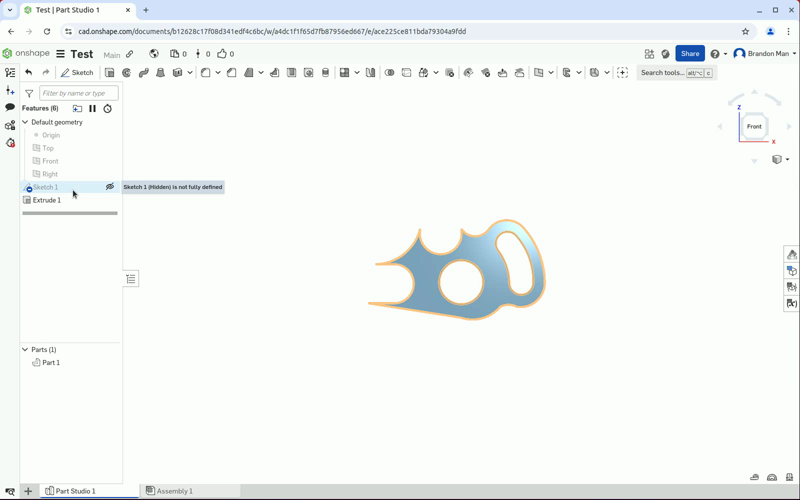
click(73, 189)
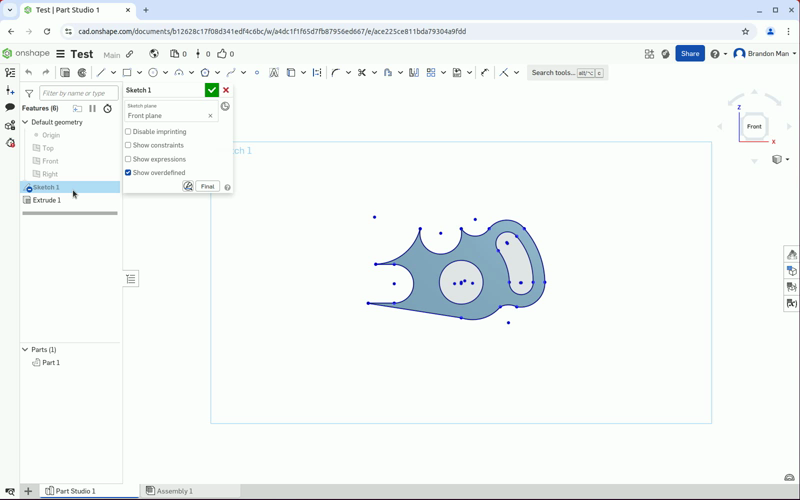
mouse_move(229, 92)
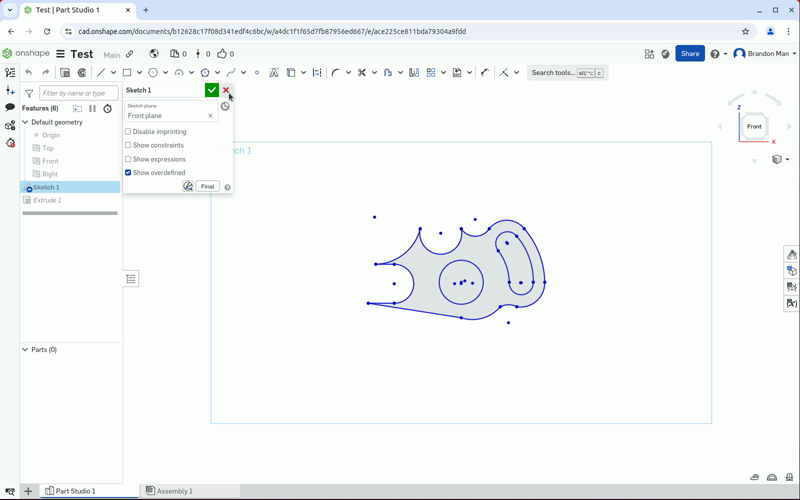
click(229, 92)
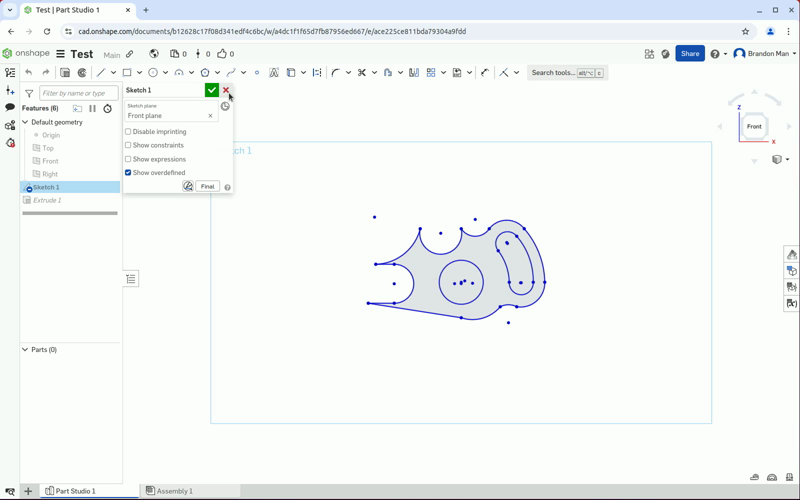
key(shift+s)
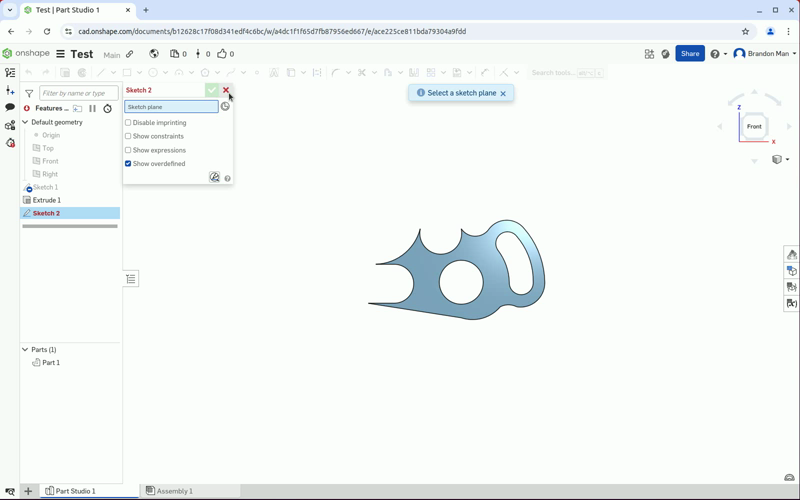
mouse_move(73, 163)
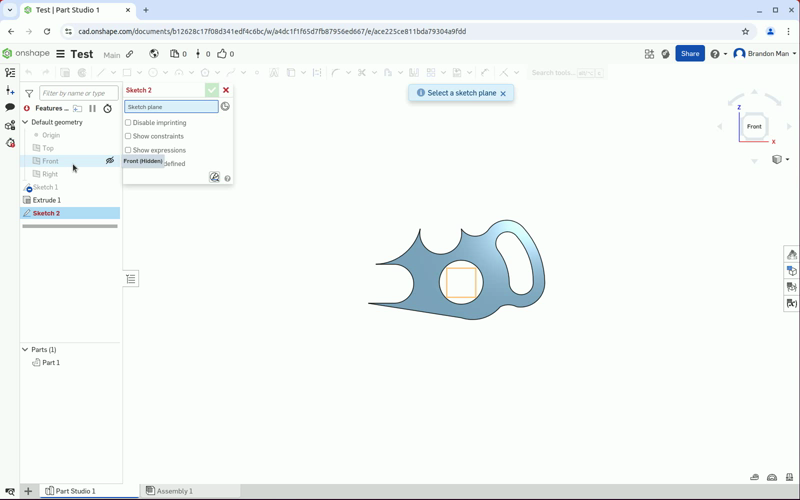
click(73, 163)
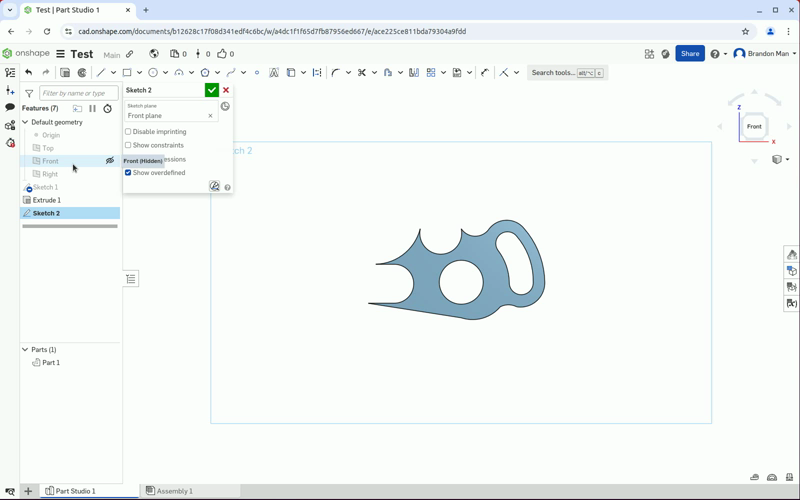
mouse_move(73, 352)
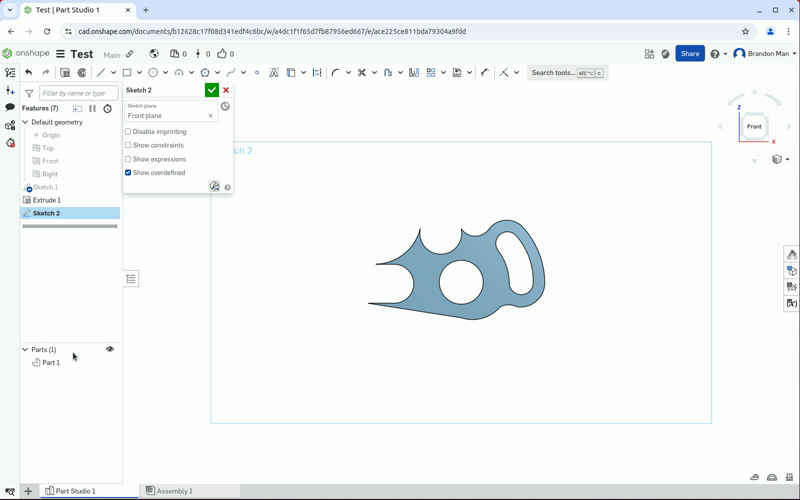
key(y)
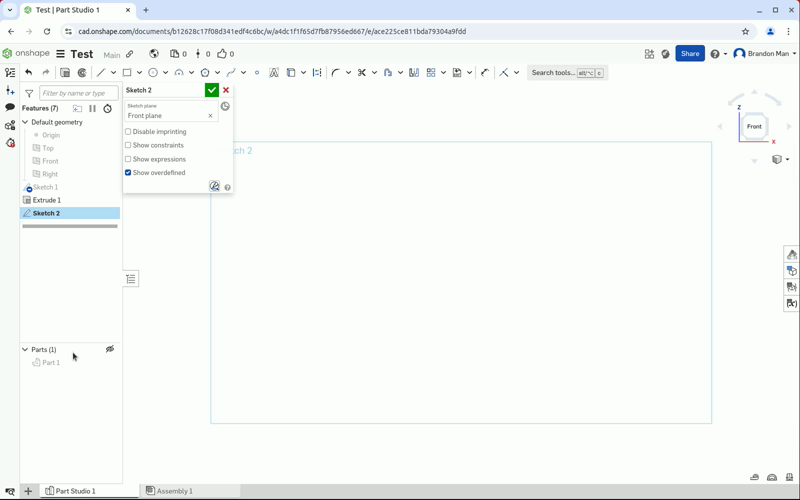
key(l)
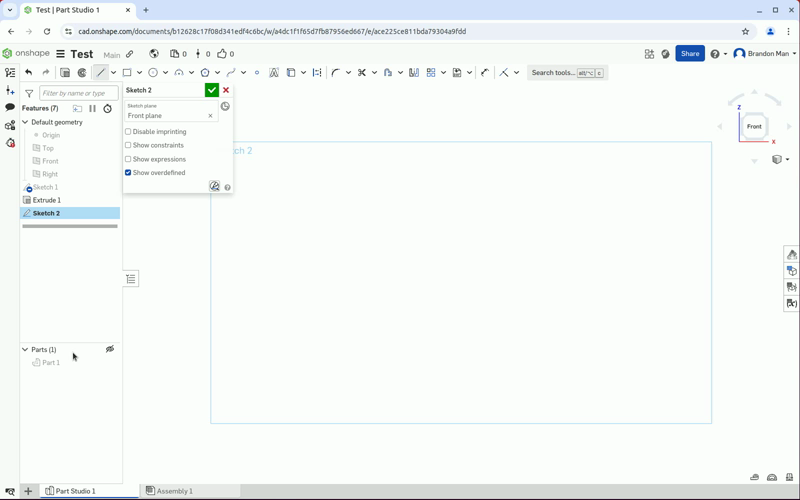
key_down(shift)
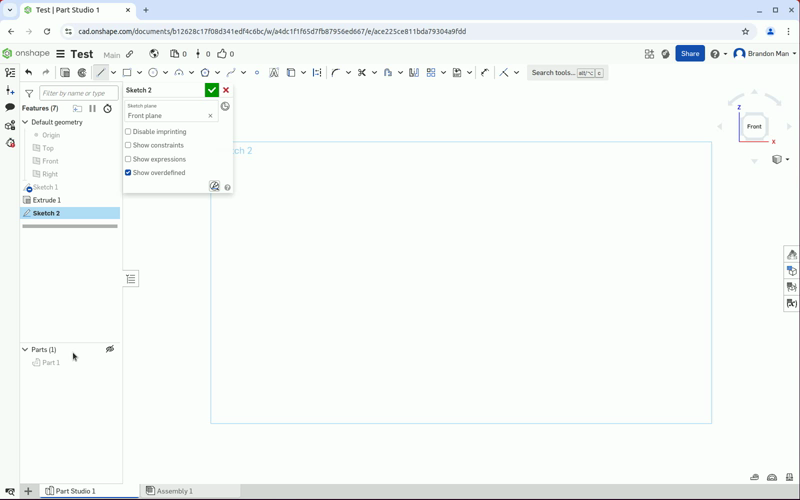
mouse_move(368, 303)
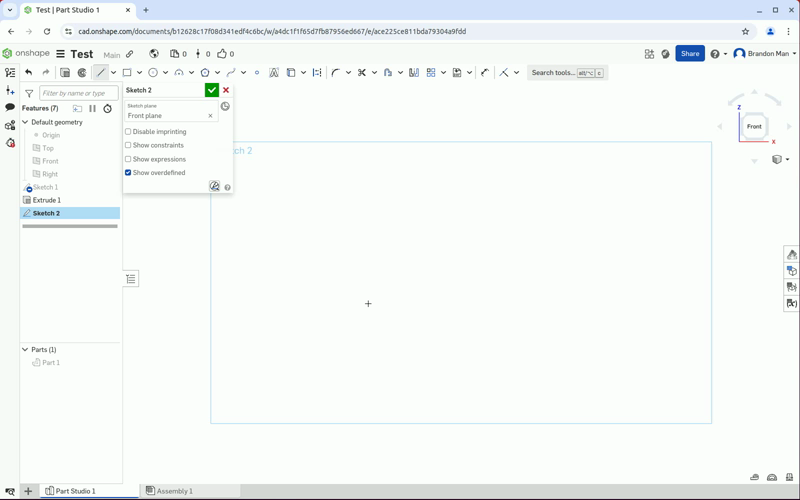
click(368, 303)
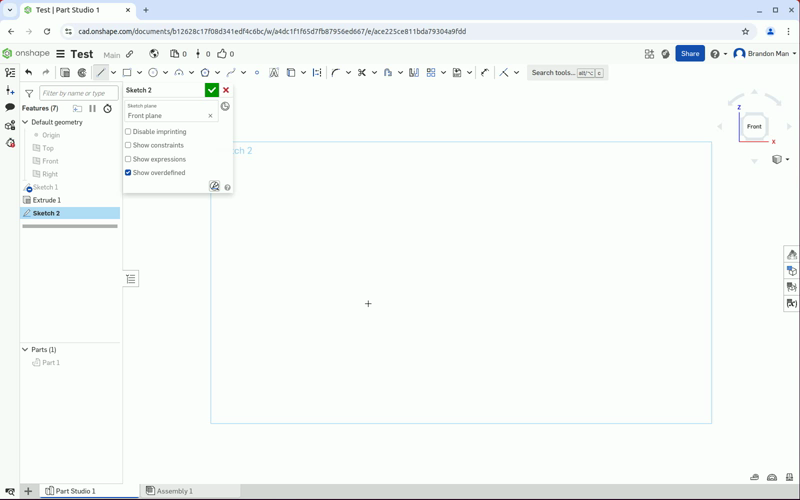
key_up(shift)
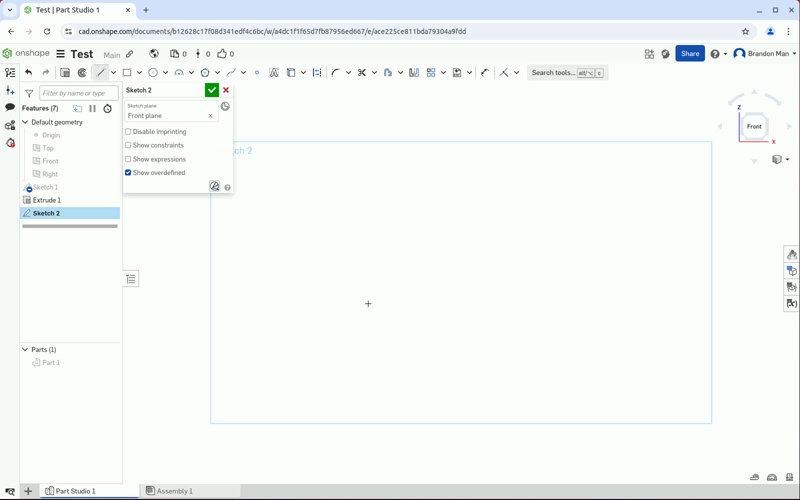
key_down(shift)
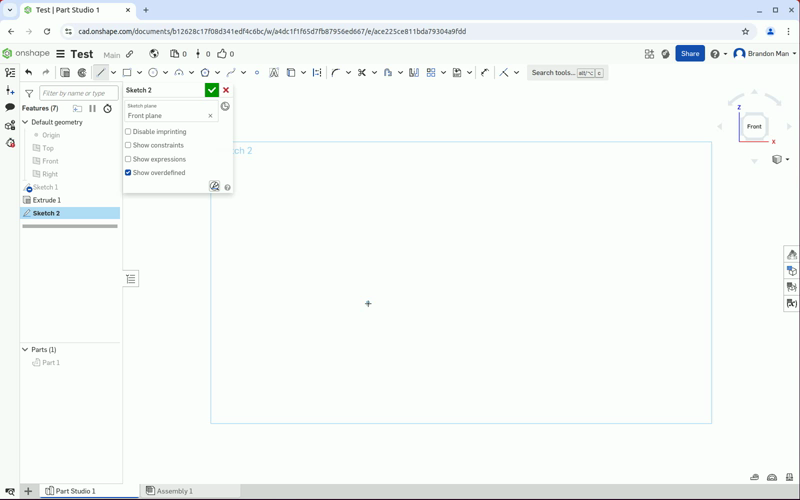
mouse_move(398, 303)
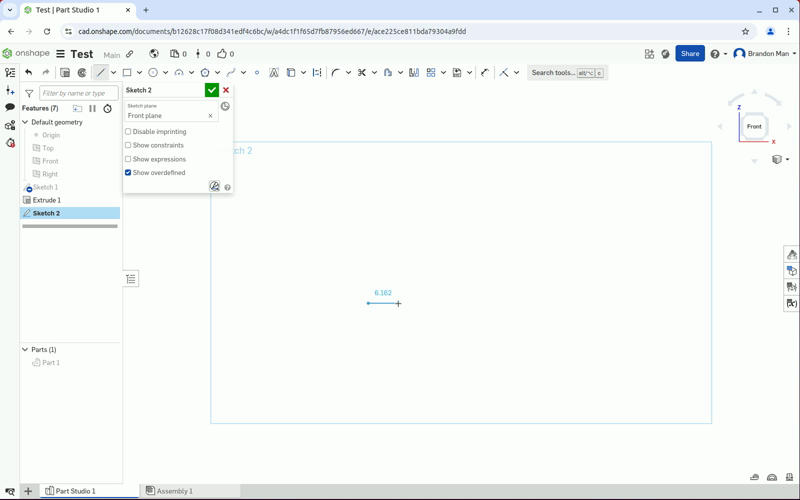
mouse_move(395, 303)
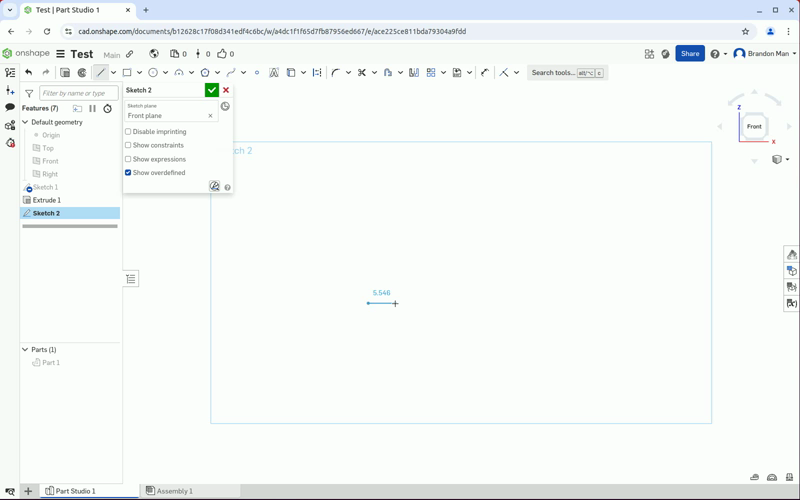
click(395, 303)
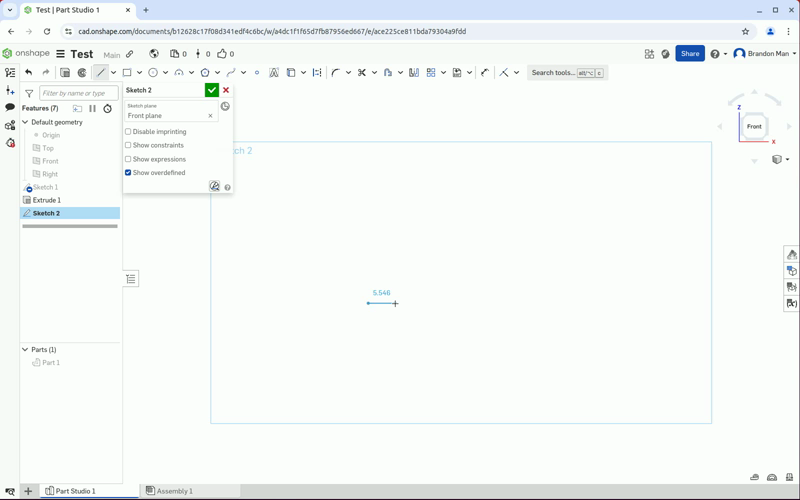
key_up(shift)
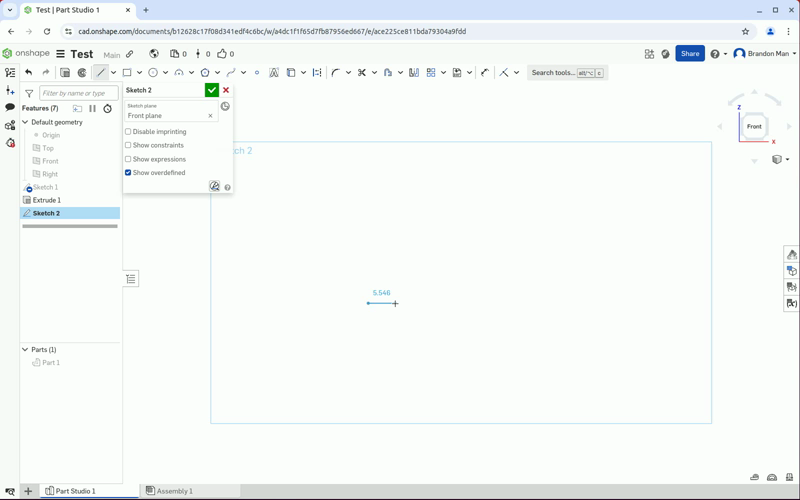
key(esc)
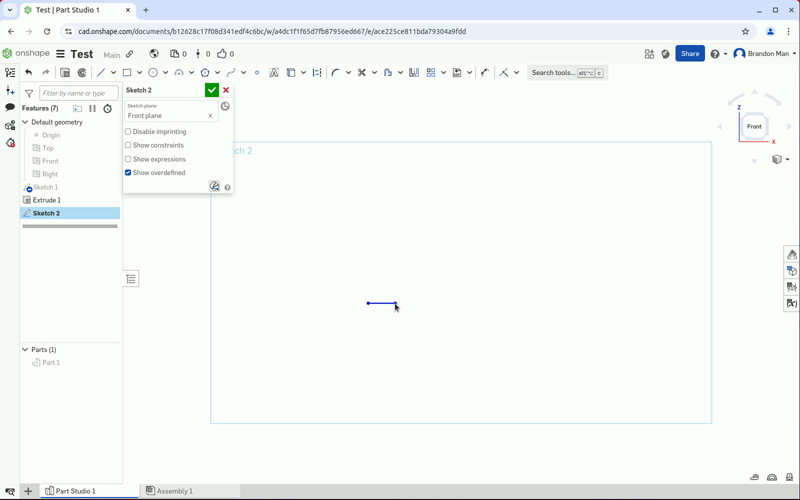
key(a)
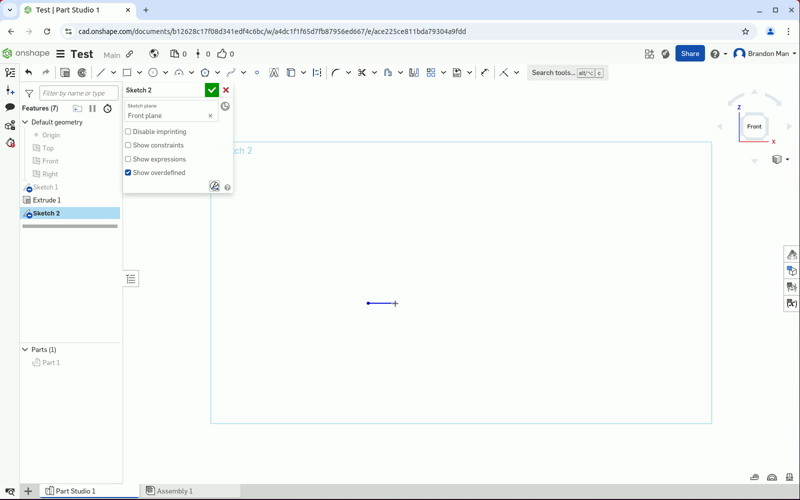
mouse_move(395, 303)
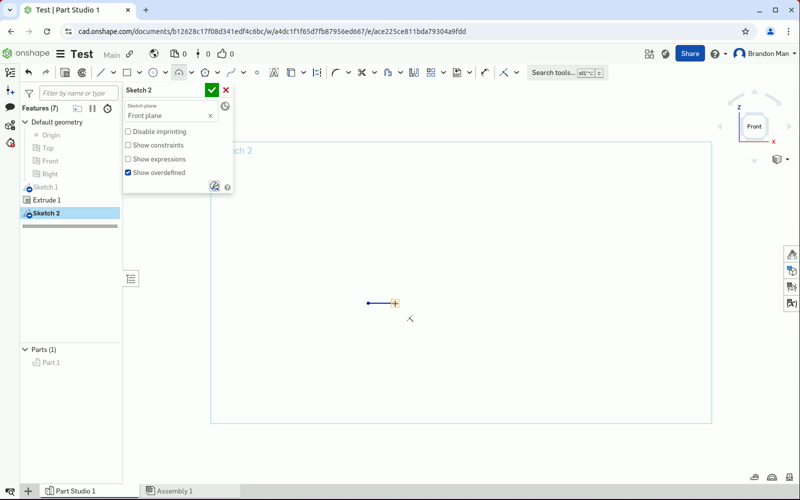
click(395, 303)
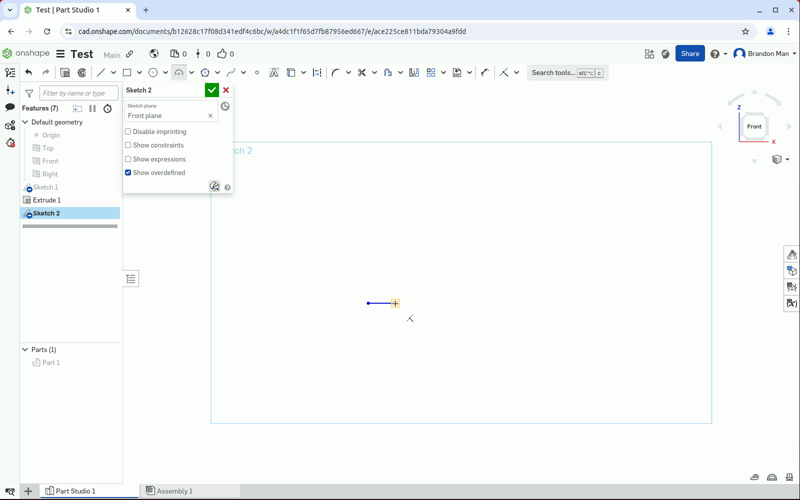
key_down(shift)
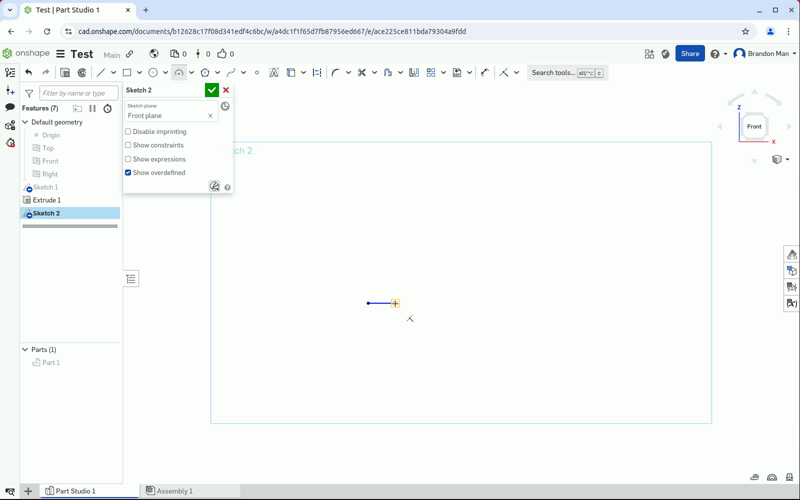
mouse_move(395, 262)
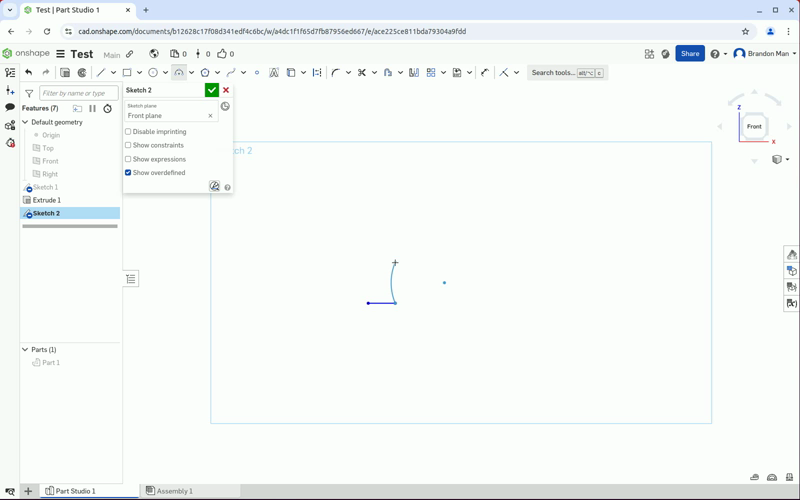
click(395, 262)
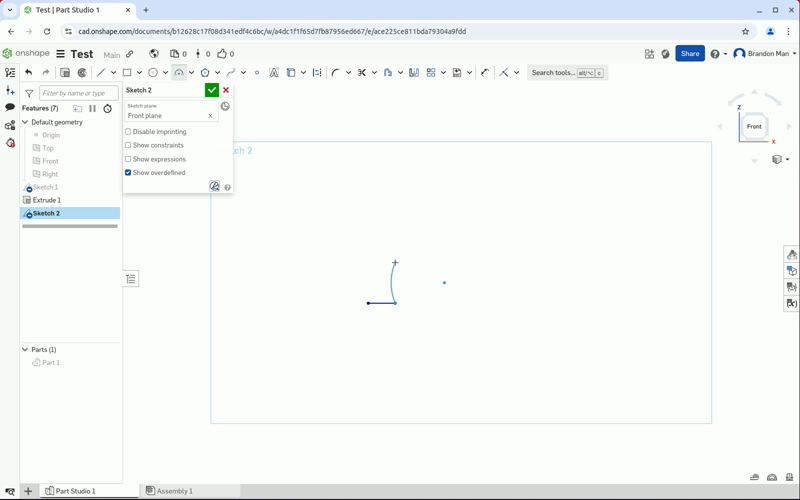
mouse_move(415, 282)
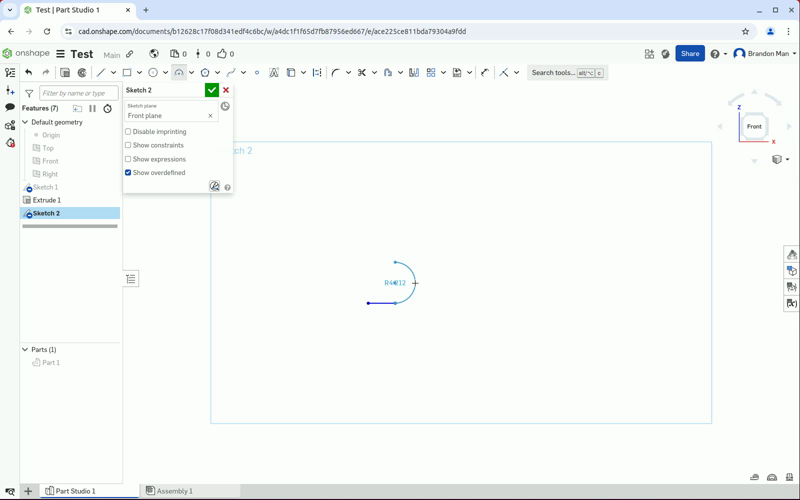
click(415, 282)
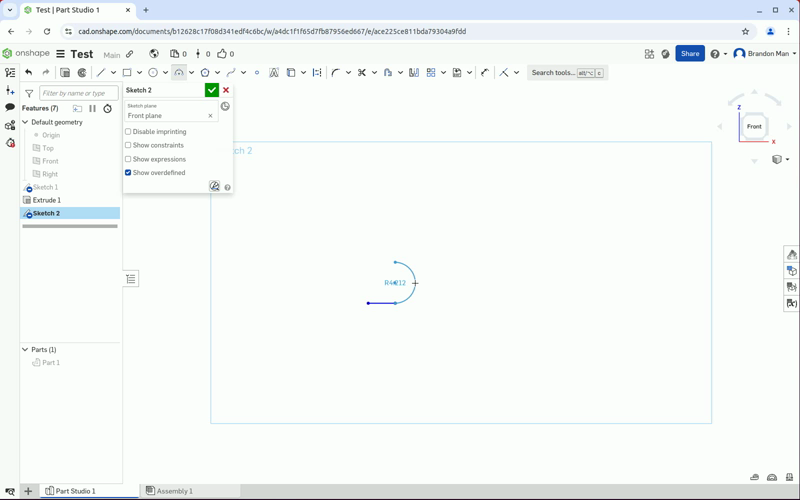
key_up(shift)
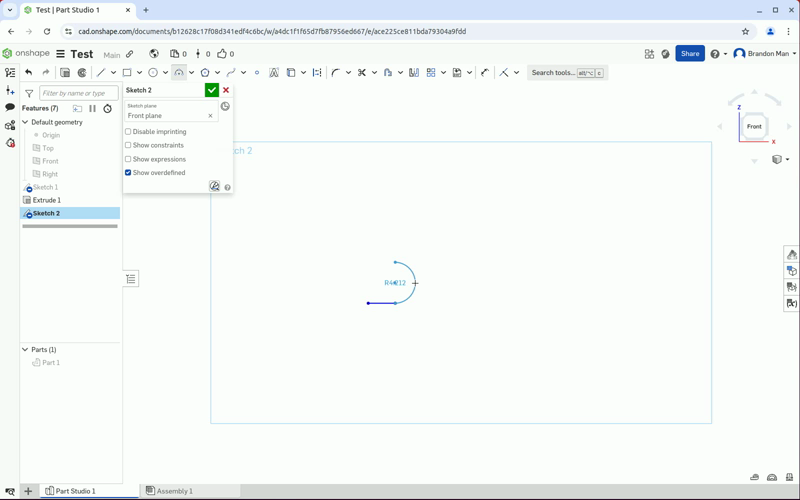
key(esc)
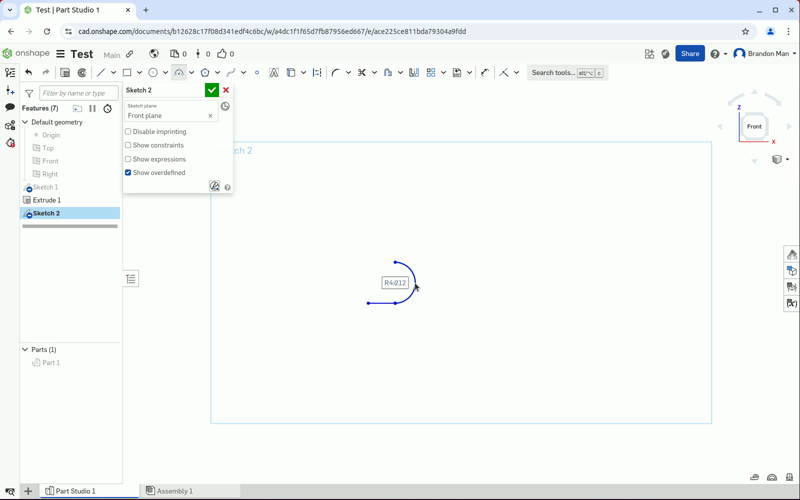
key(l)
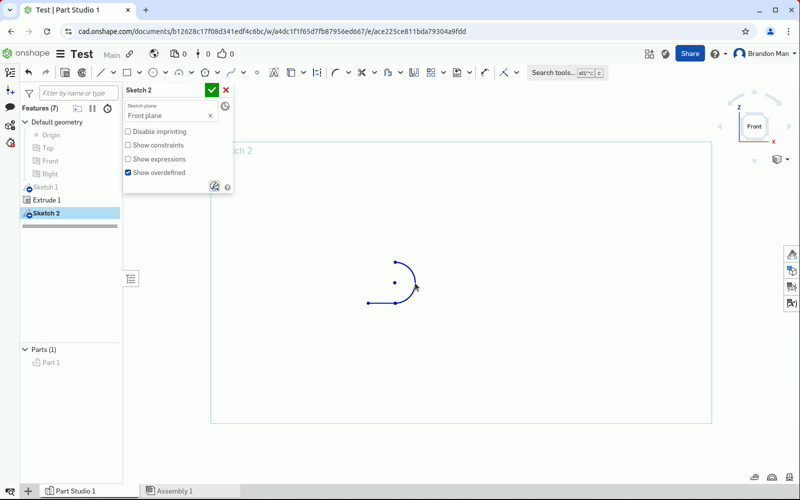
mouse_move(395, 262)
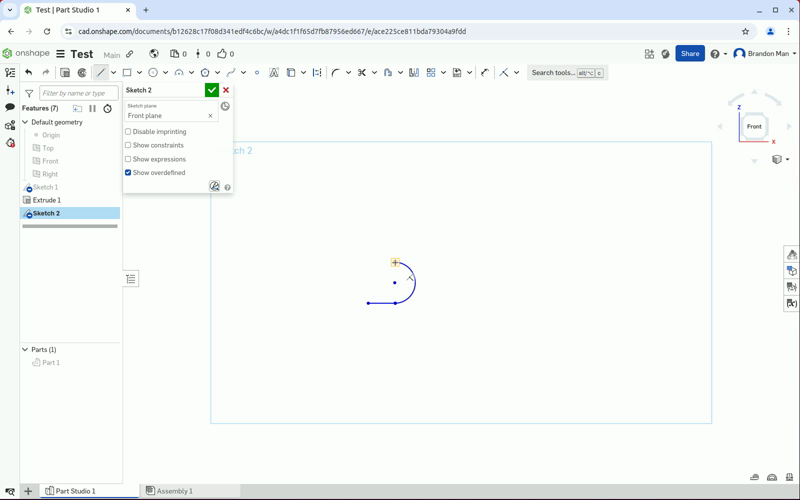
click(395, 262)
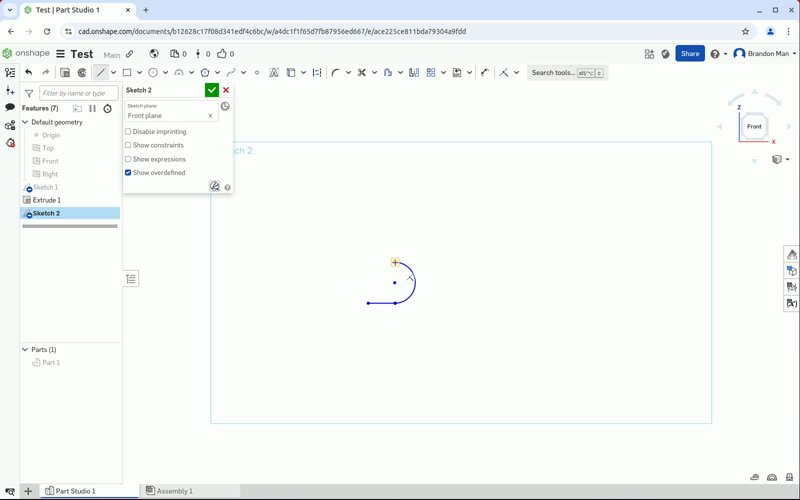
key_down(shift)
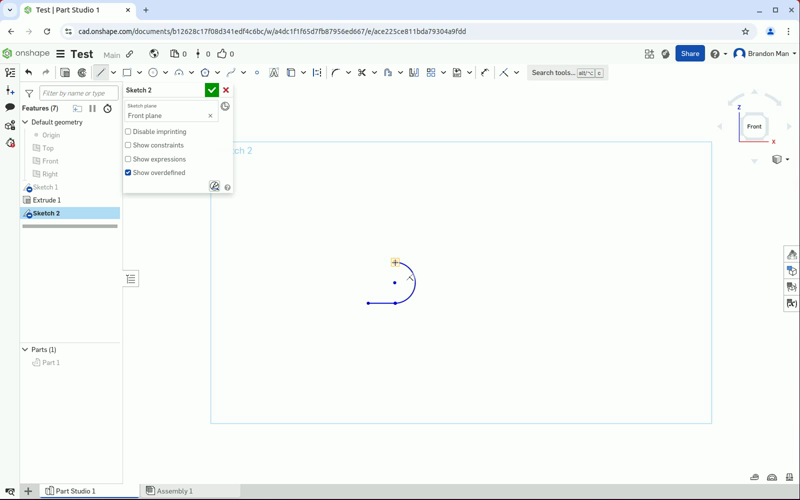
mouse_move(425, 262)
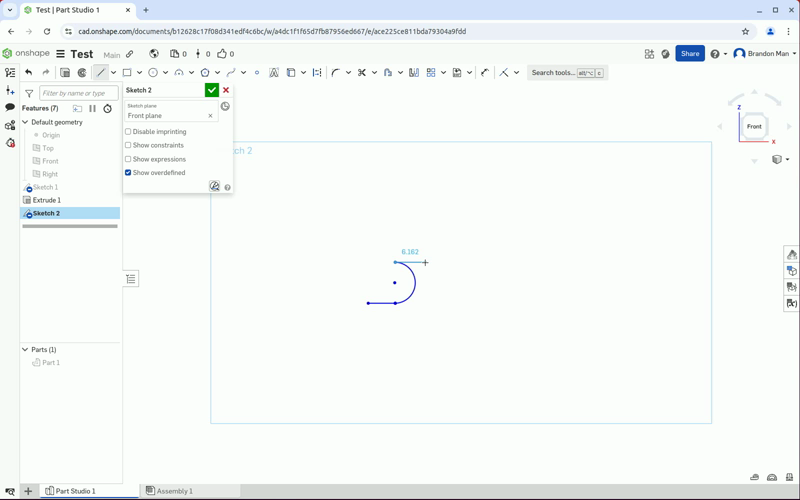
mouse_move(375, 262)
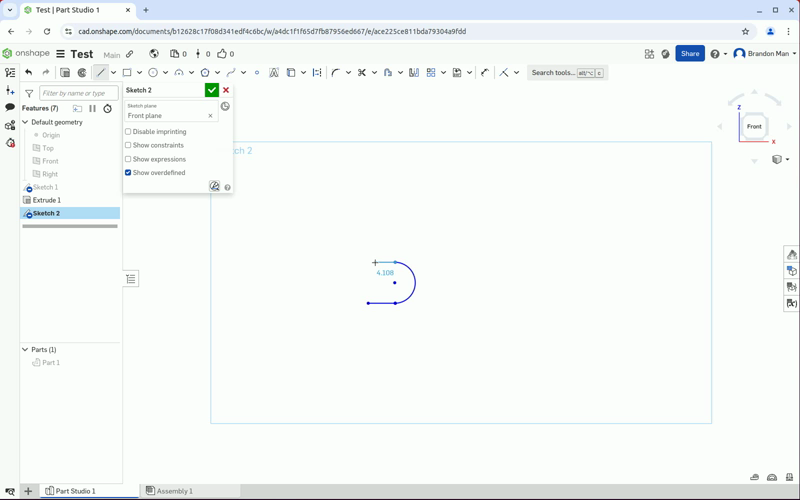
click(375, 262)
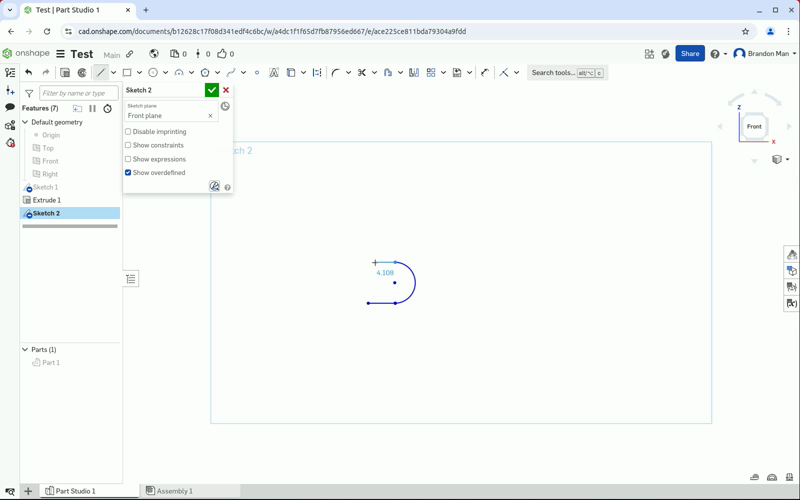
key_up(shift)
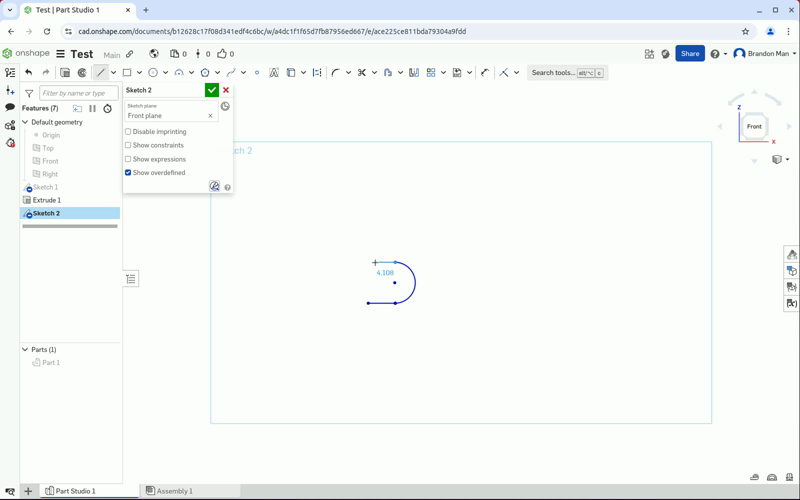
key_down(shift)
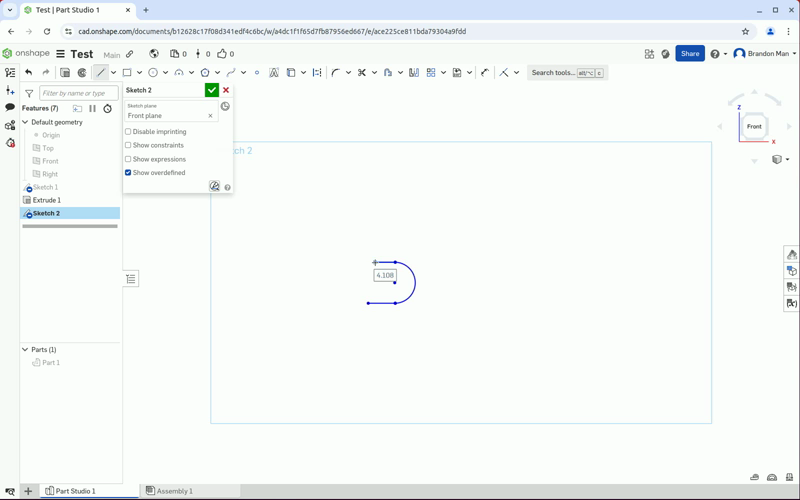
mouse_move(405, 262)
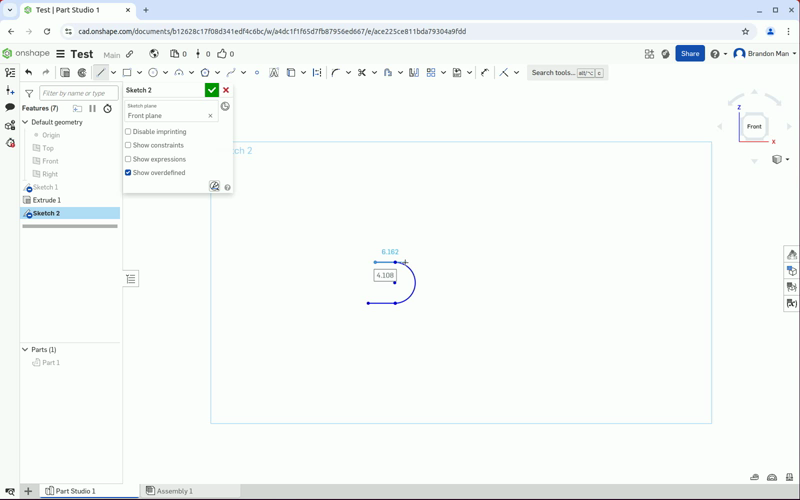
mouse_move(368, 262)
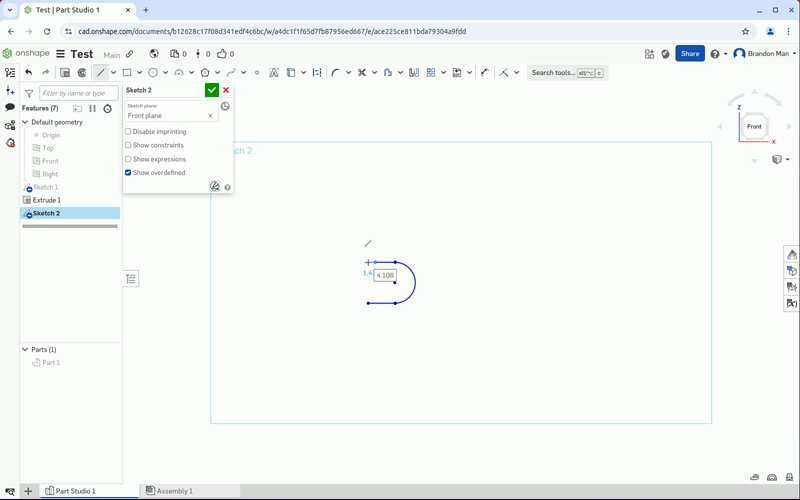
scroll(6)
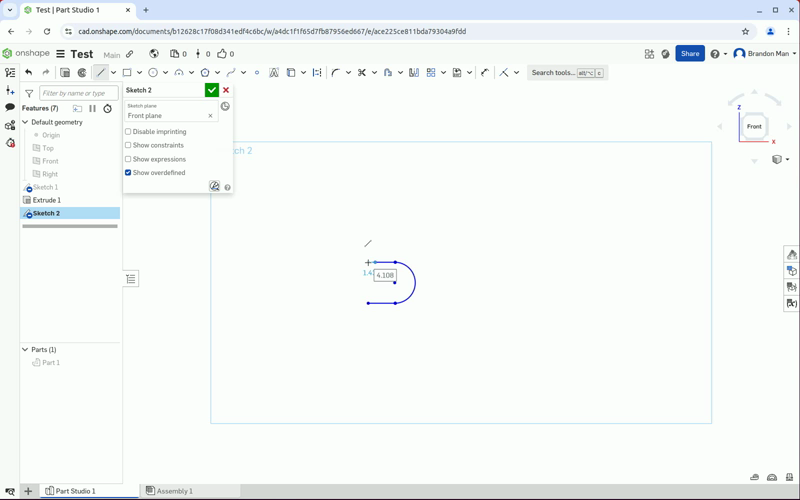
scroll(6)
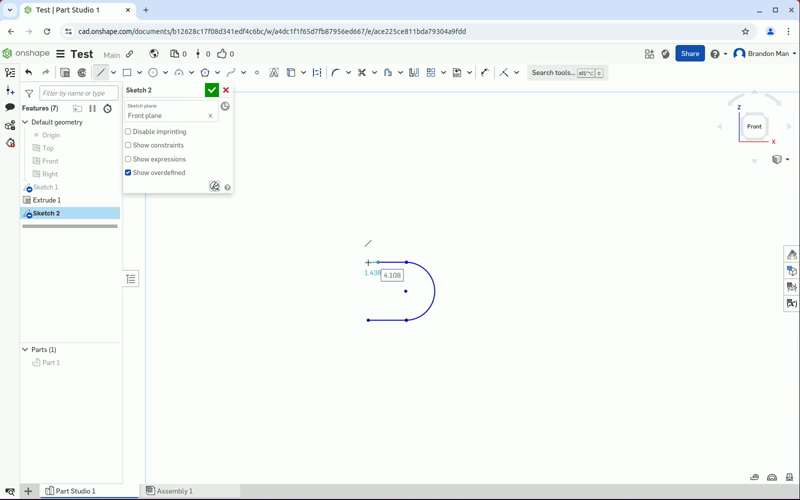
scroll(6)
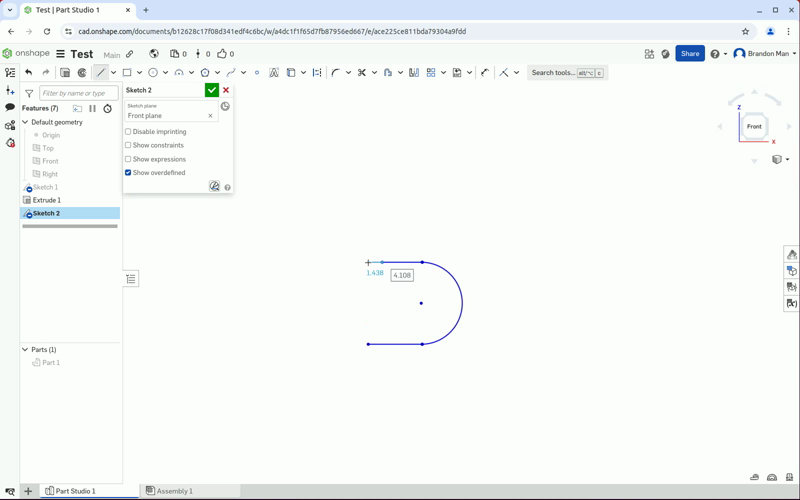
scroll(6)
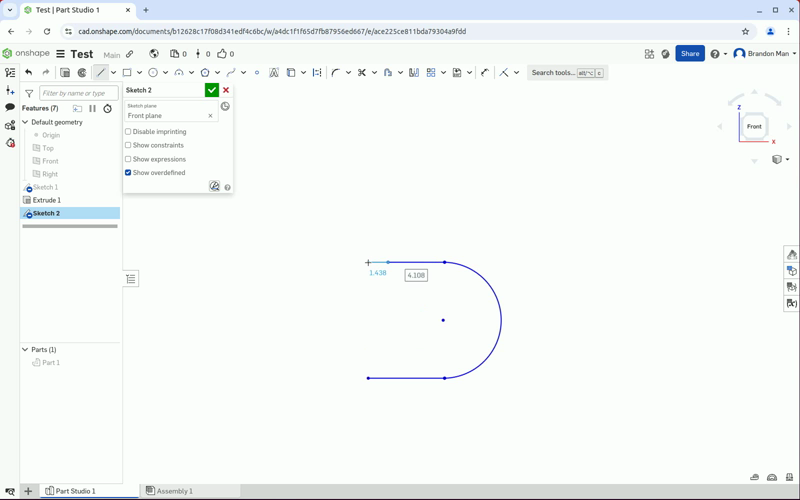
scroll(6)
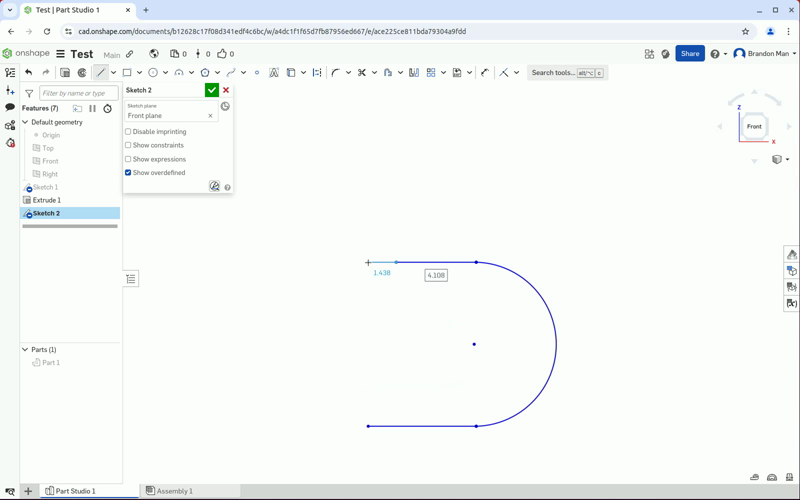
scroll(6)
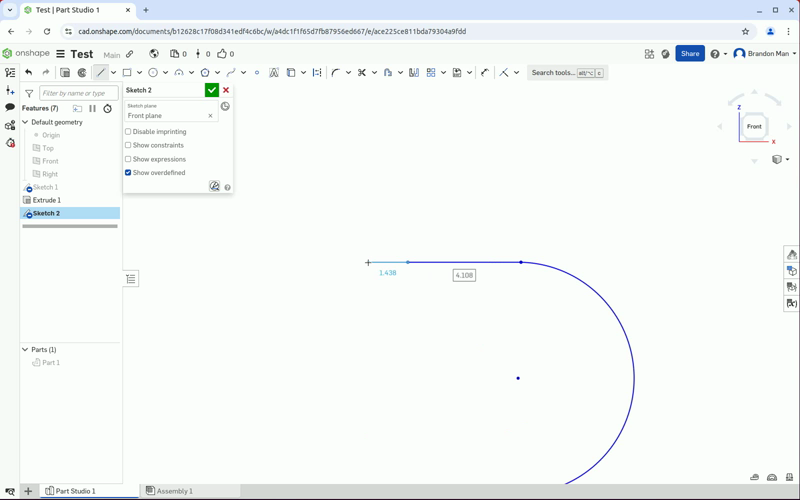
scroll(6)
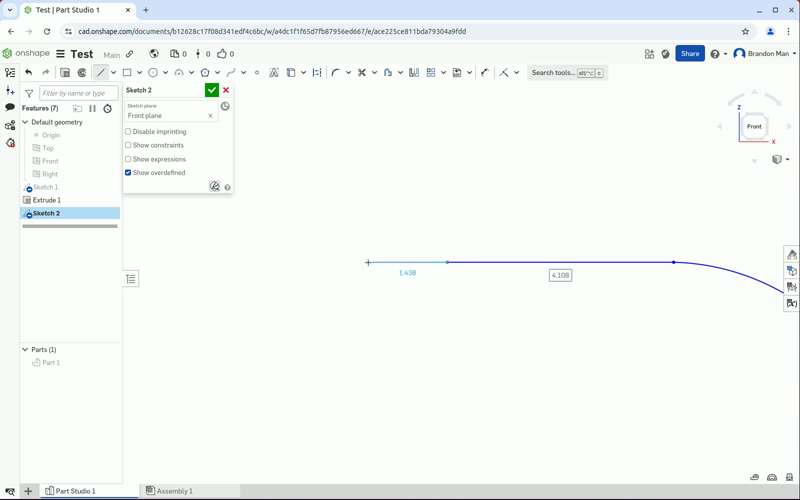
click(368, 262)
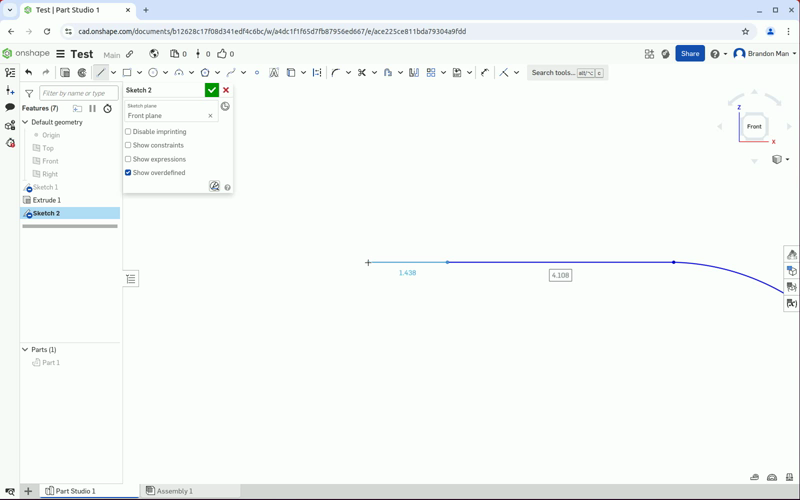
scroll(-6)
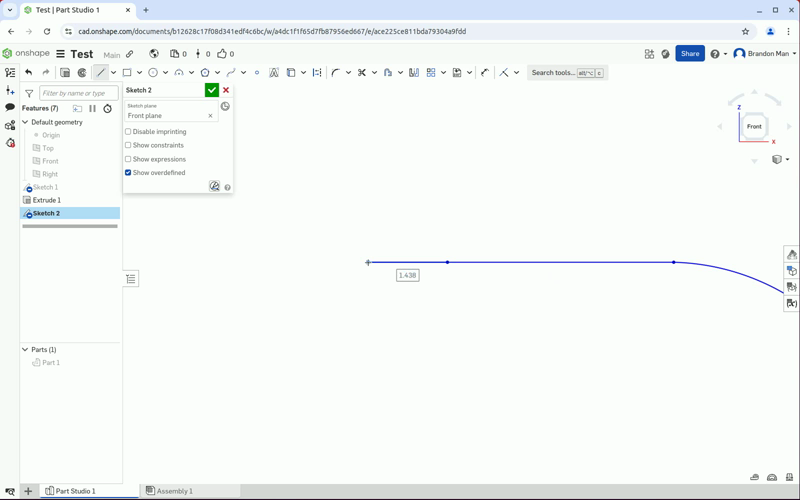
scroll(-6)
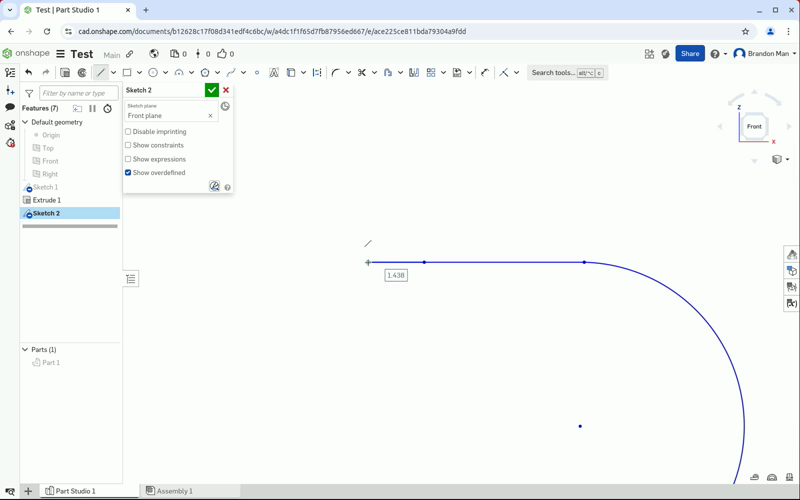
scroll(-6)
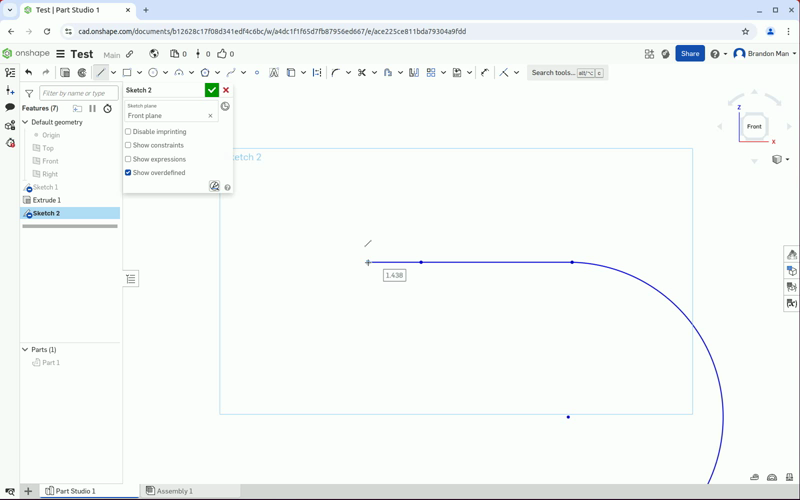
scroll(-6)
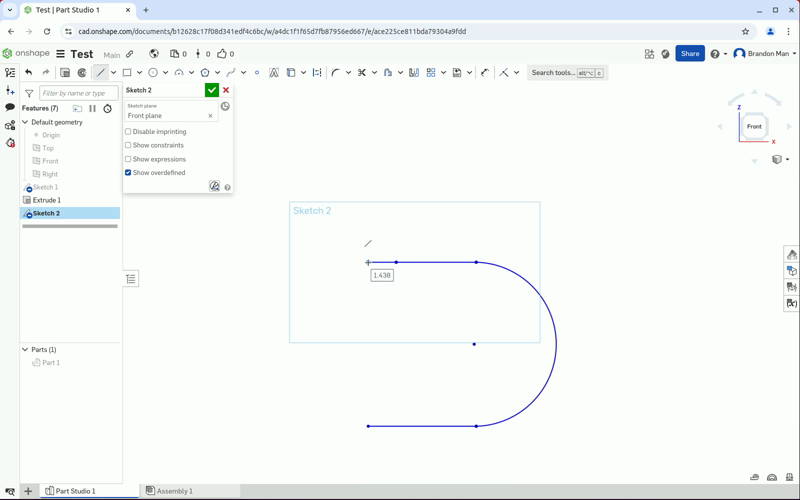
scroll(-6)
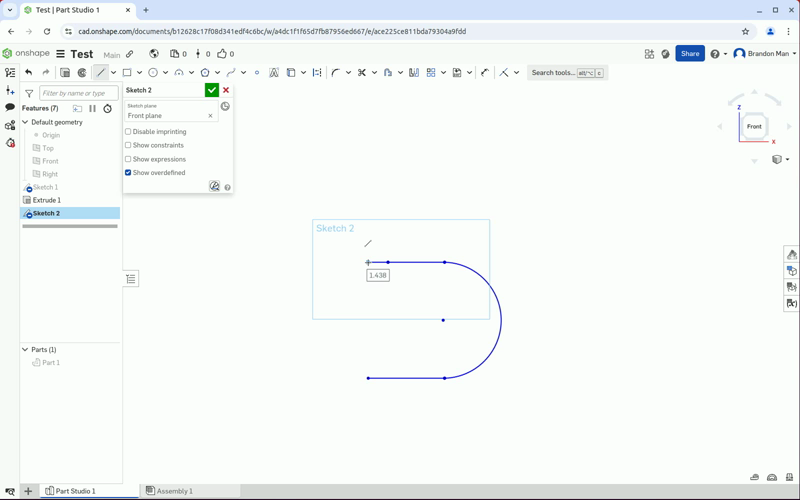
scroll(-6)
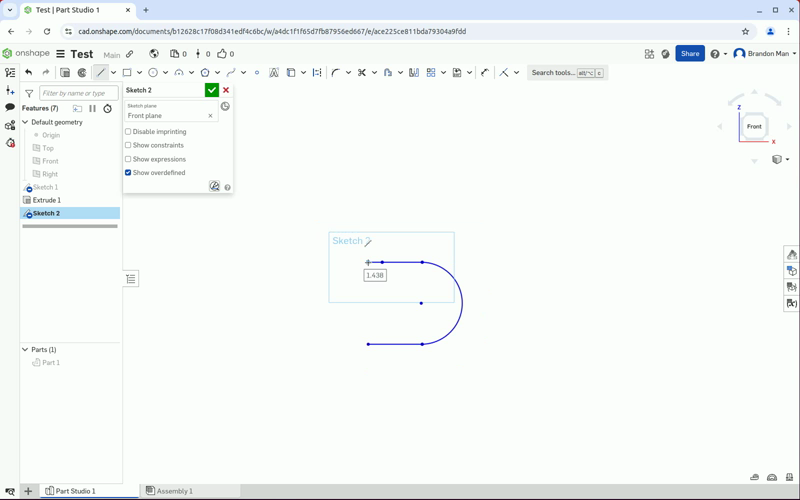
scroll(-6)
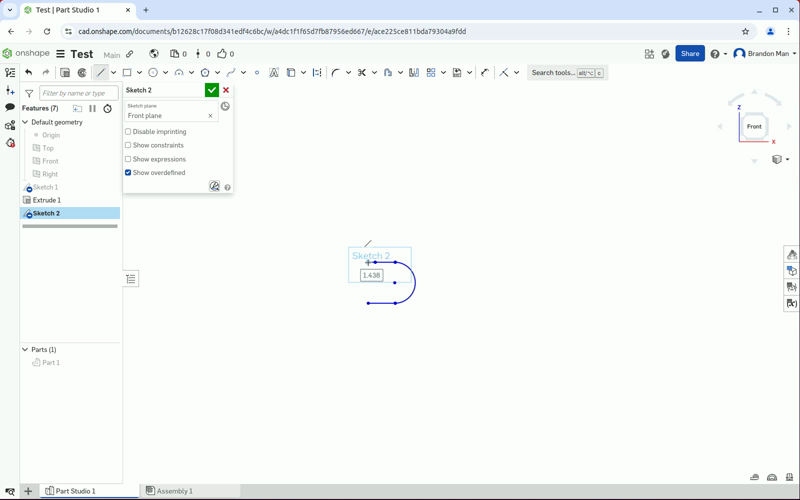
key_up(shift)
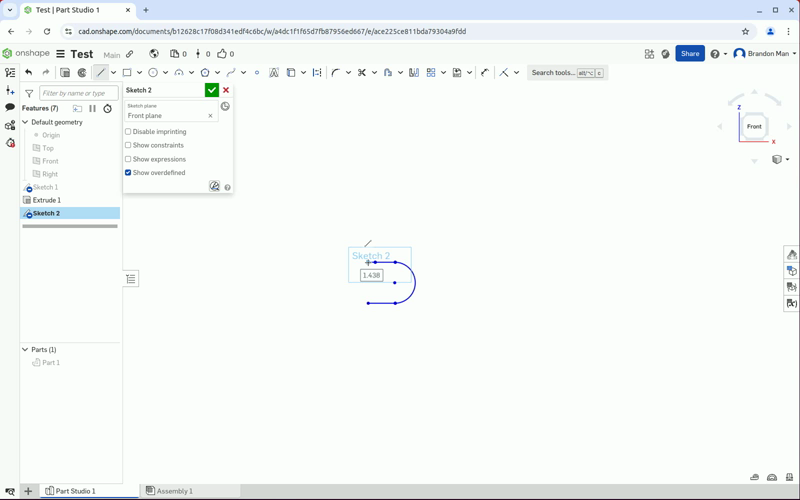
key(esc)
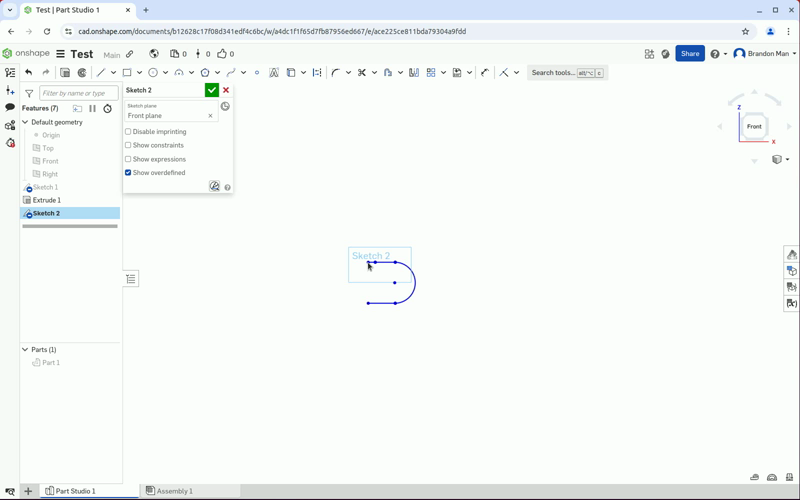
key(a)
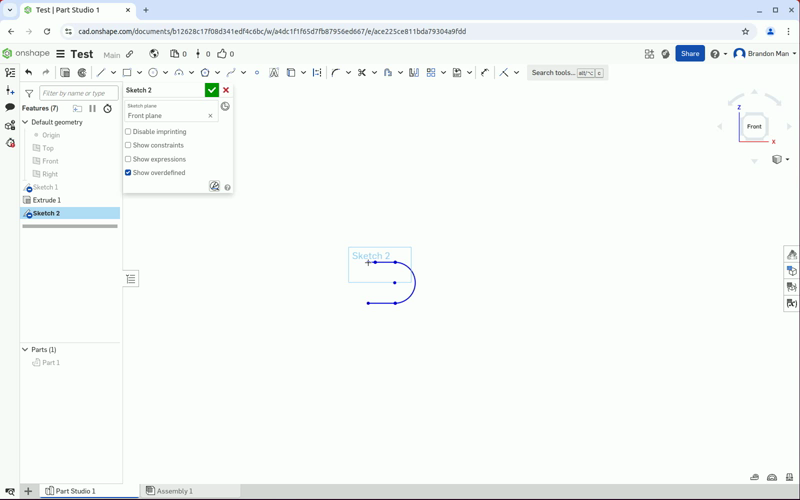
mouse_move(368, 262)
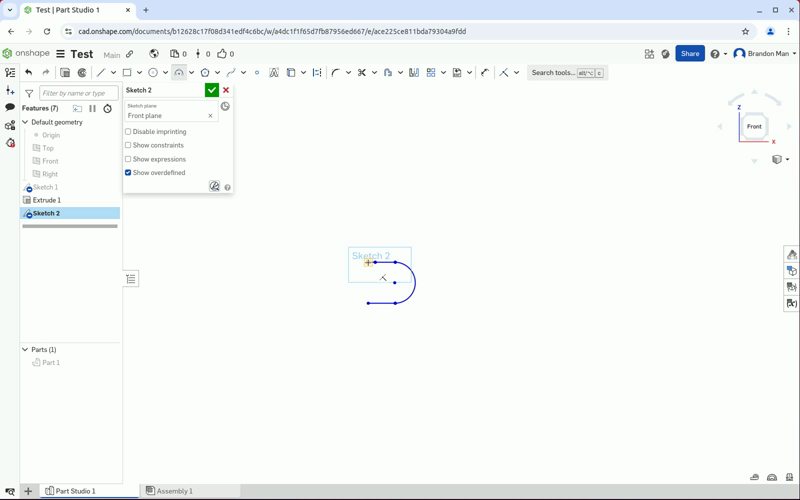
click(368, 262)
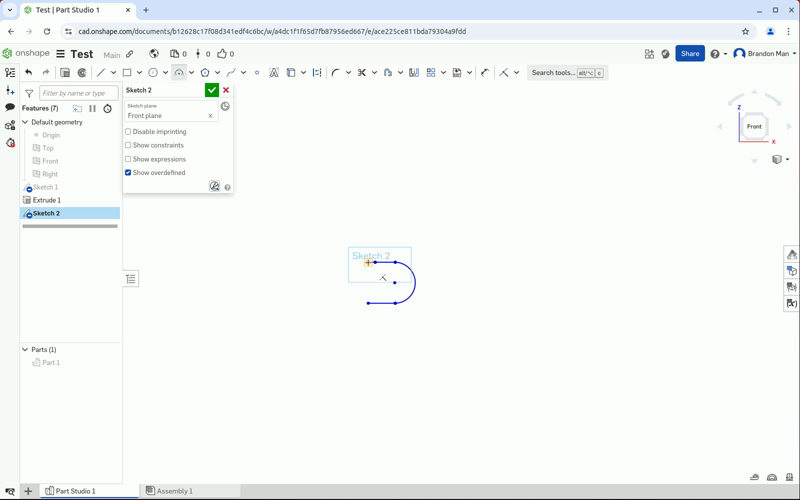
mouse_move(368, 303)
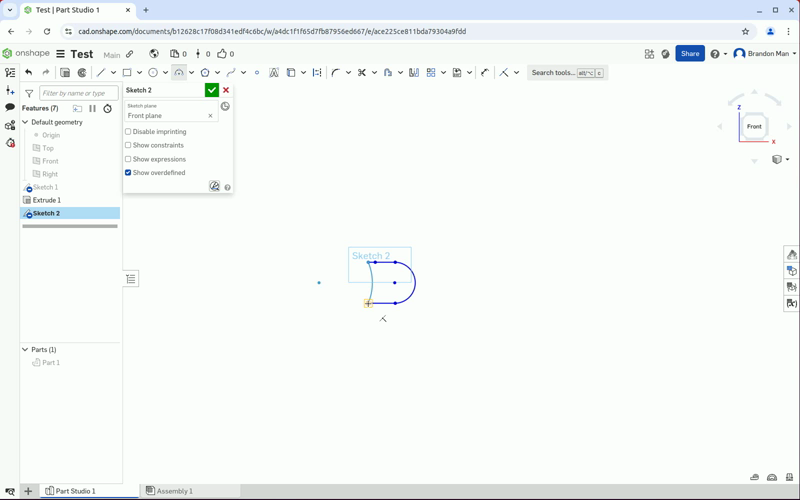
click(368, 303)
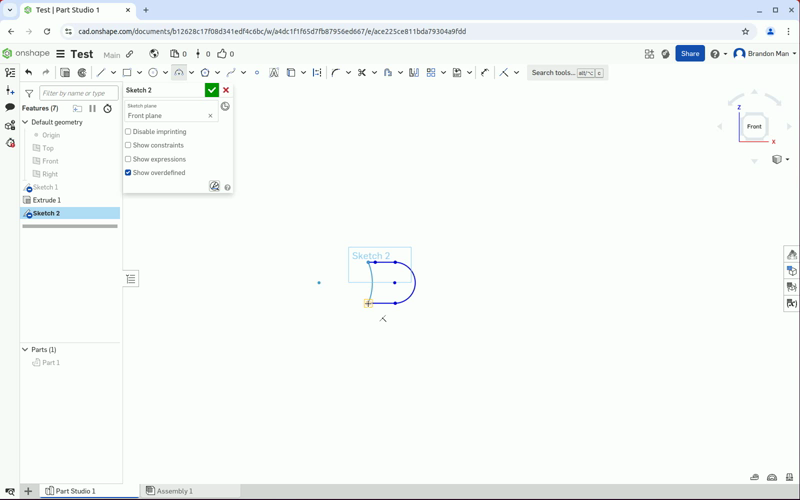
key_down(shift)
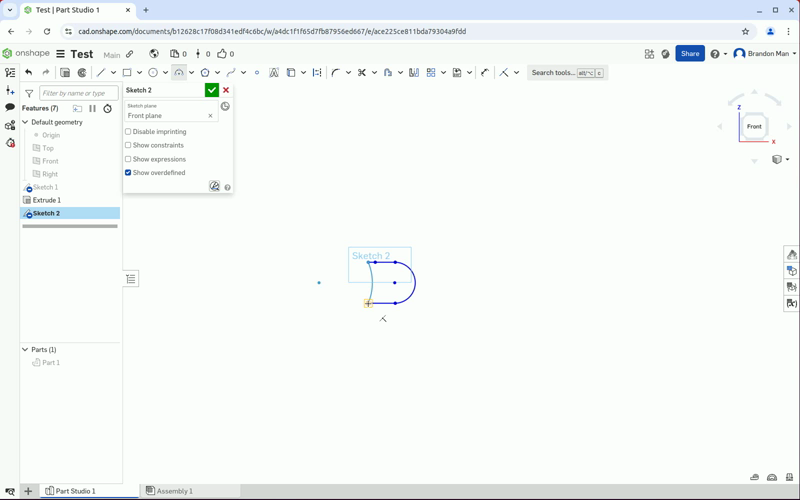
mouse_move(347, 282)
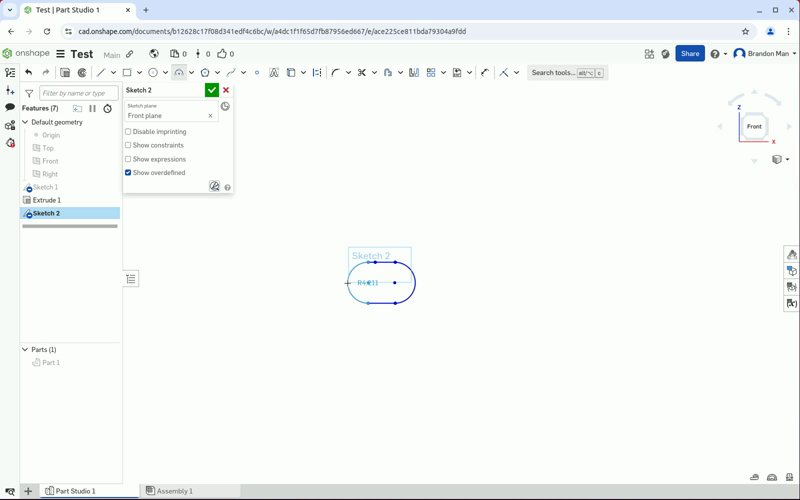
click(347, 282)
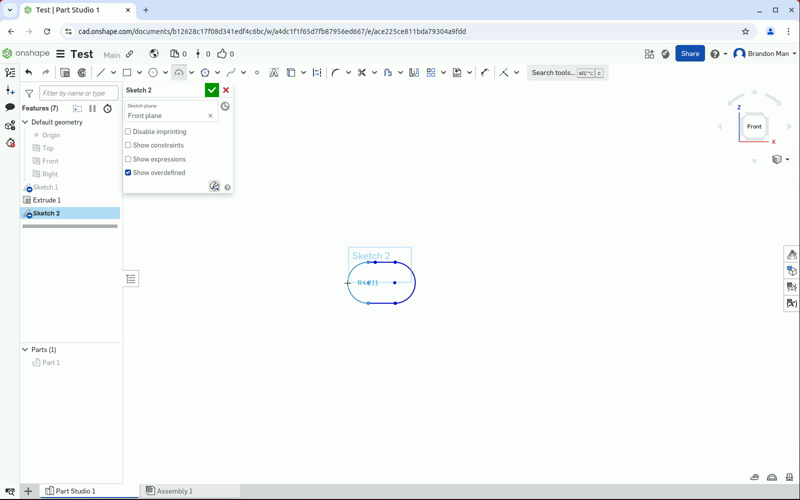
key_up(shift)
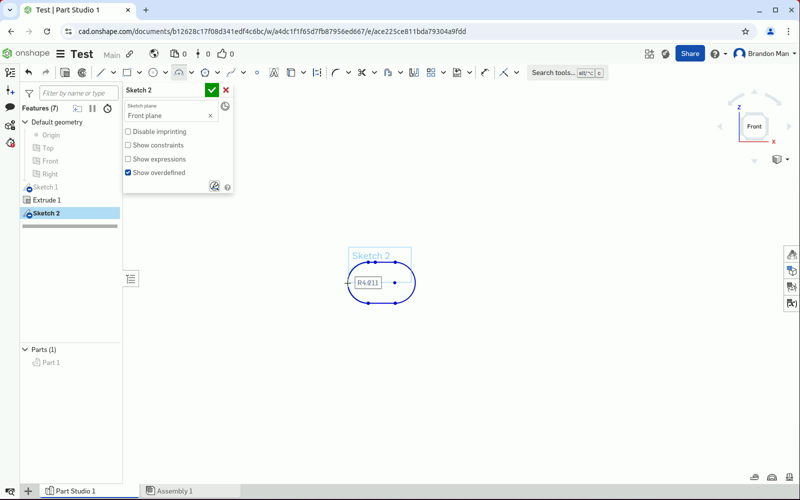
key(esc)
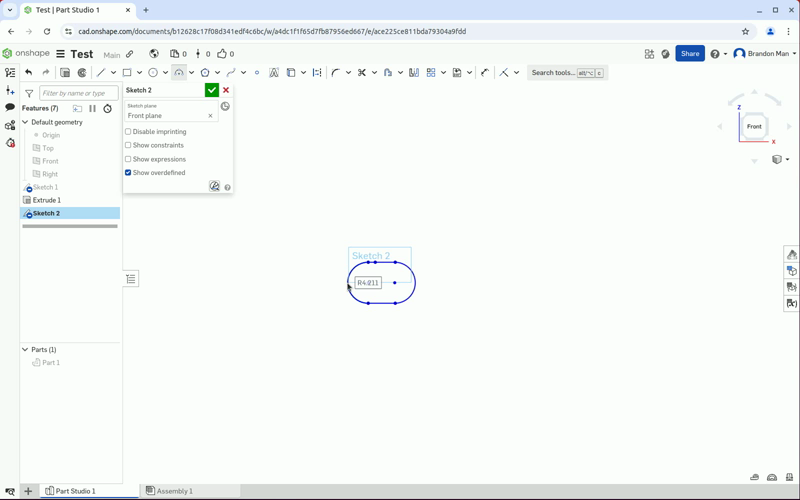
key(l)
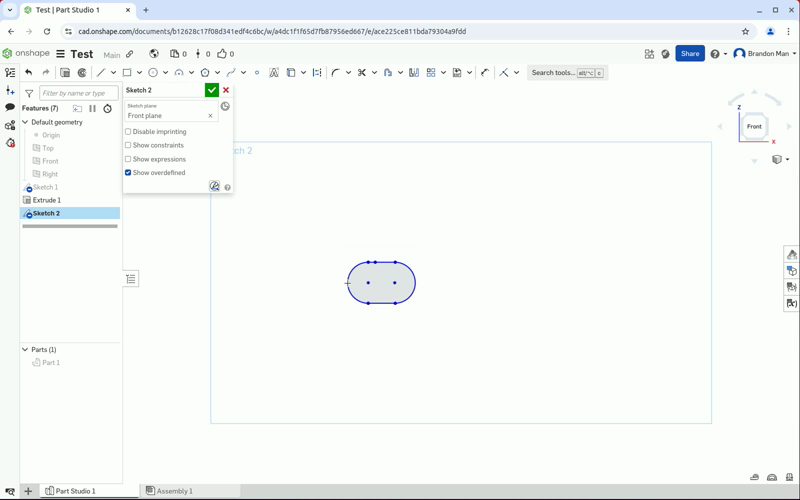
key_down(shift)
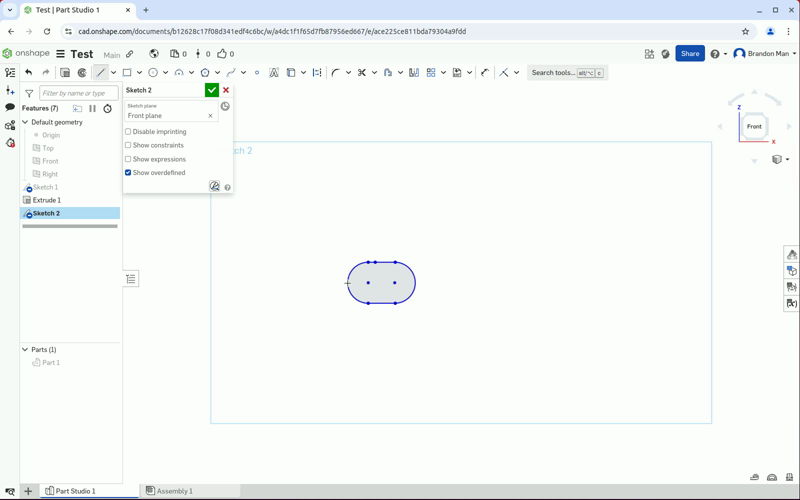
mouse_move(368, 294)
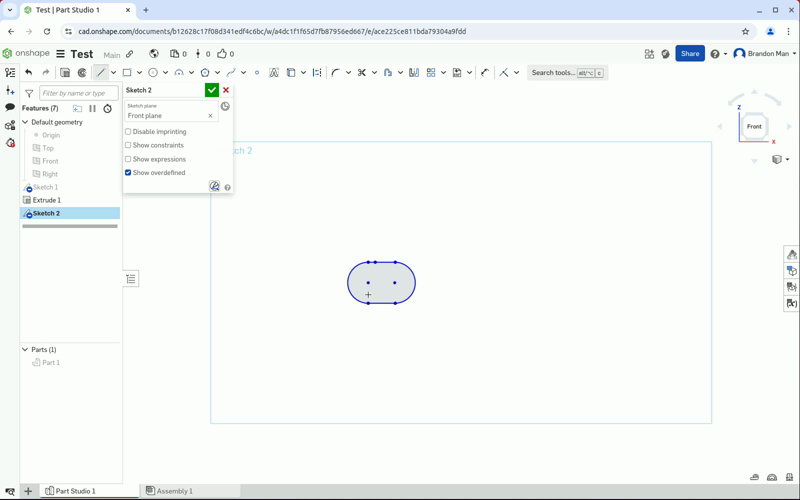
click(368, 294)
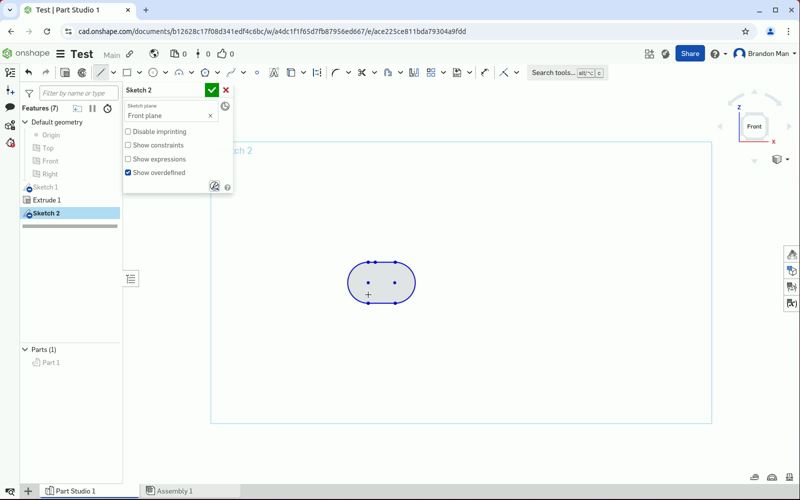
key_up(shift)
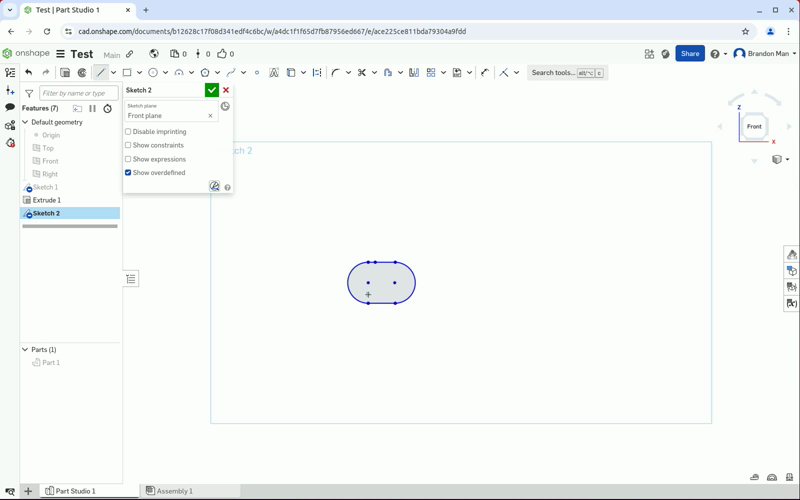
key_down(shift)
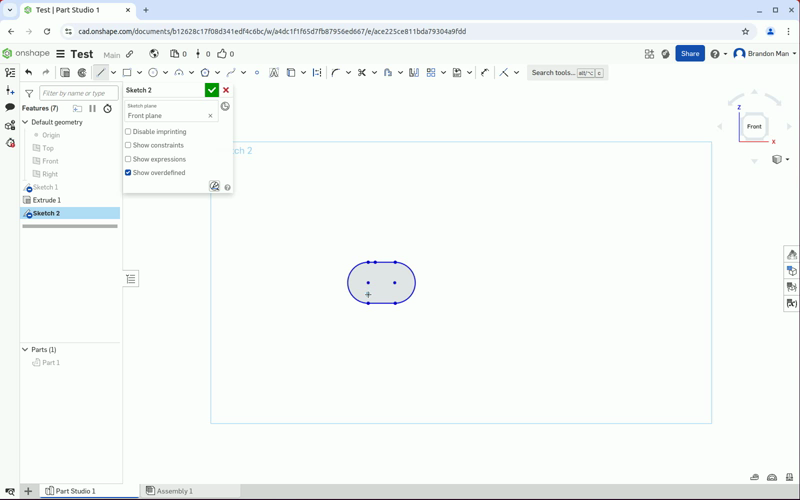
mouse_move(398, 294)
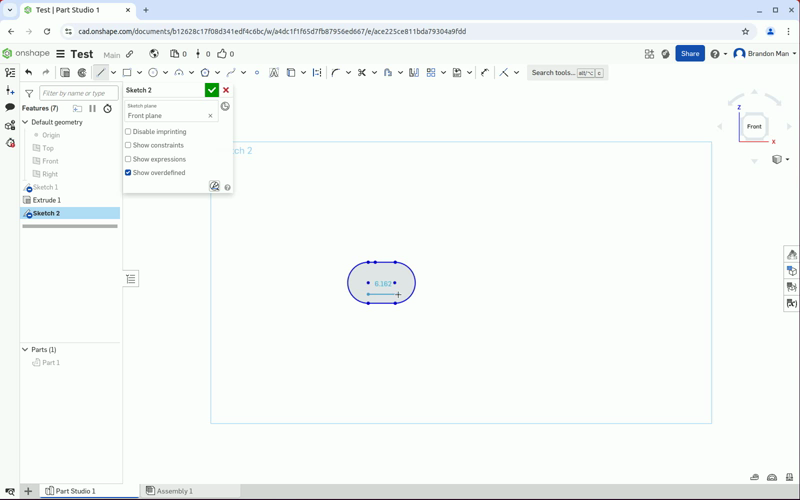
mouse_move(395, 294)
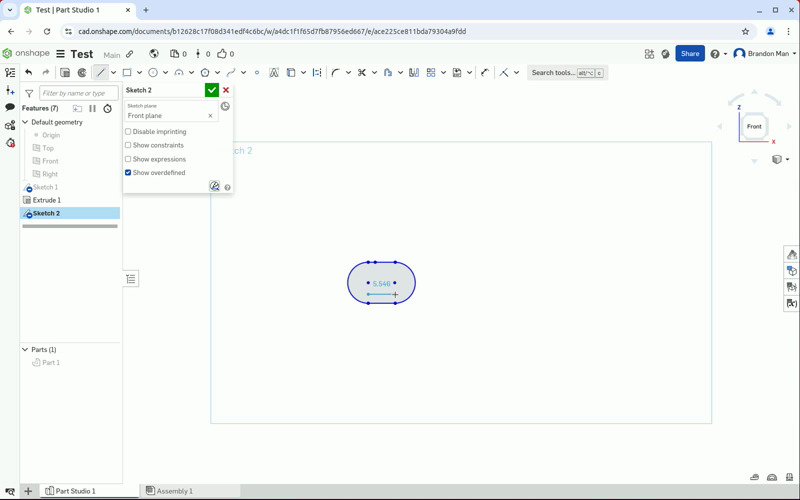
click(395, 294)
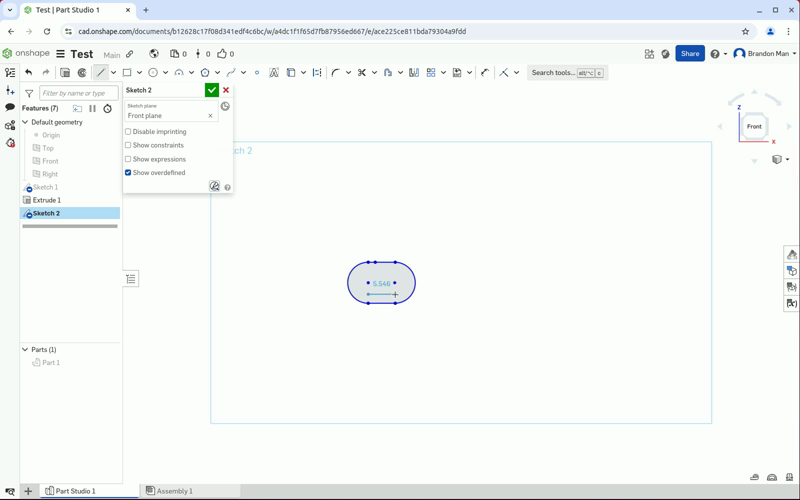
key_up(shift)
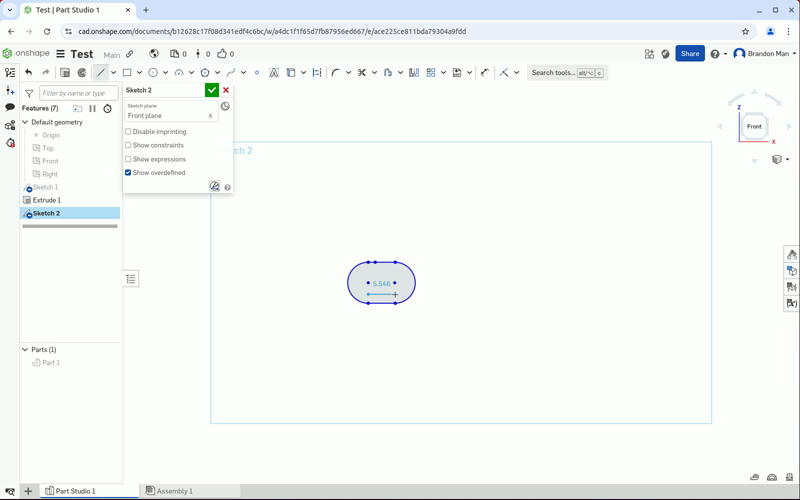
key(esc)
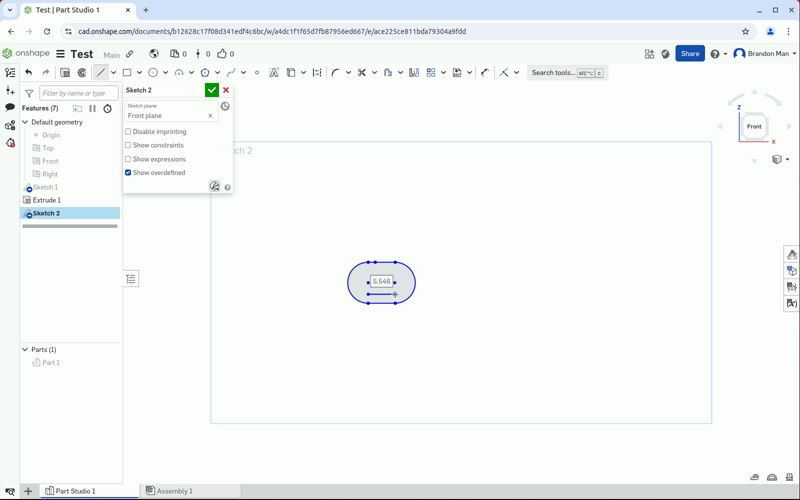
key(a)
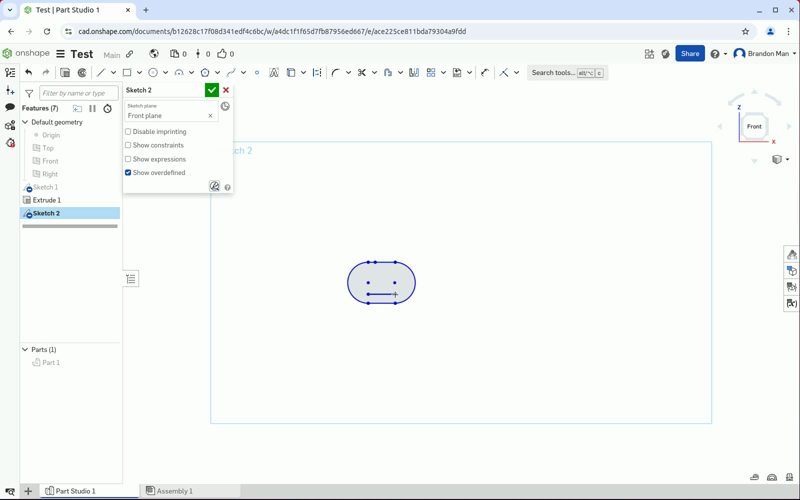
mouse_move(395, 294)
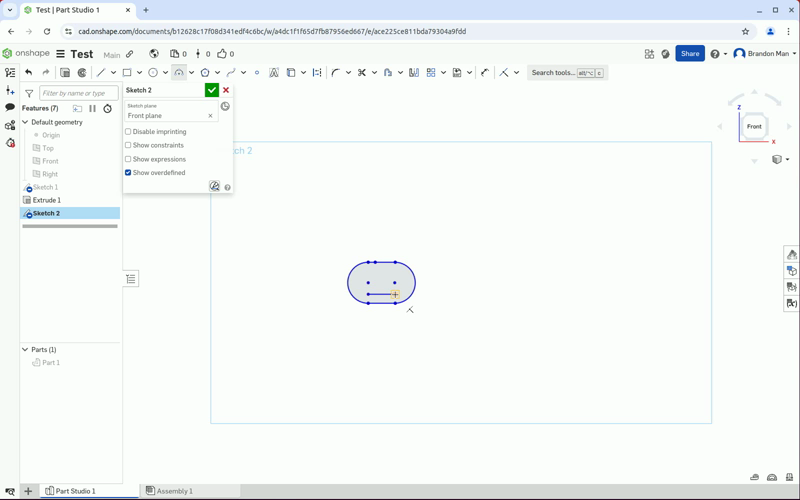
click(395, 294)
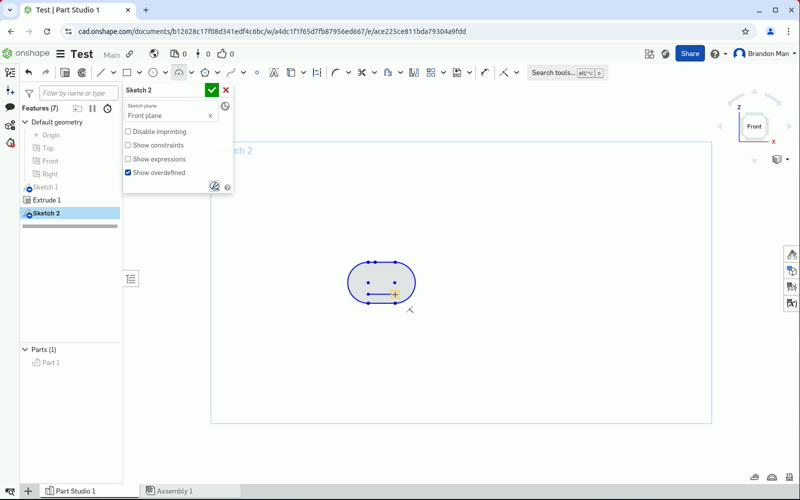
key_down(shift)
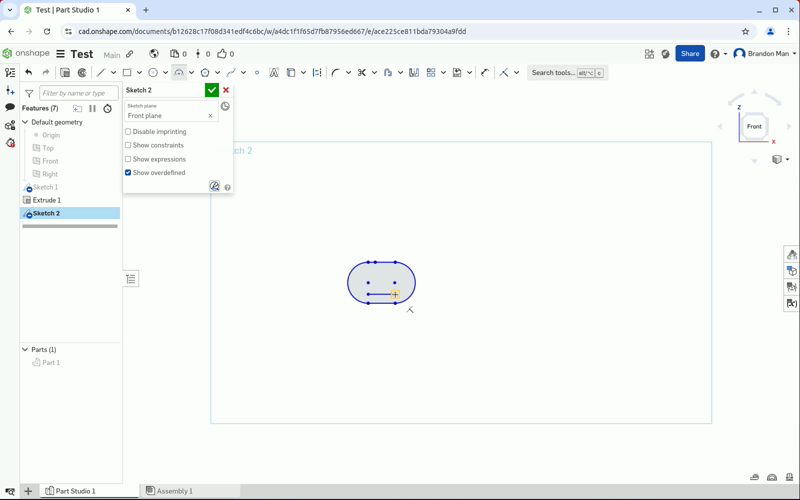
mouse_move(395, 270)
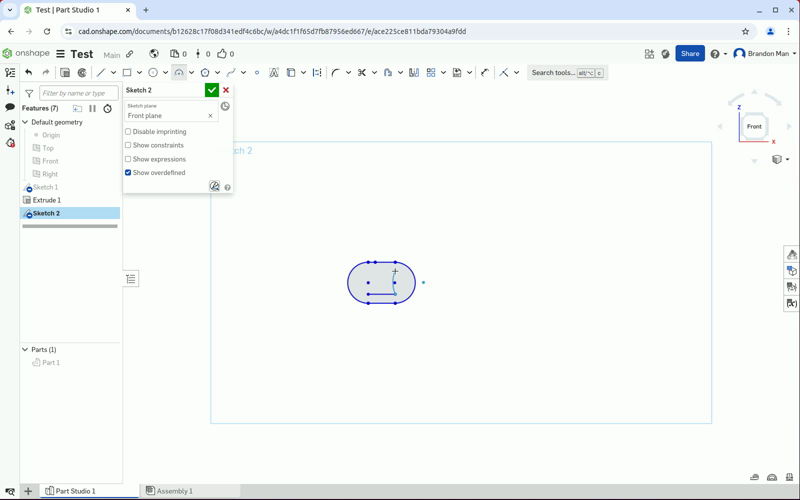
click(395, 270)
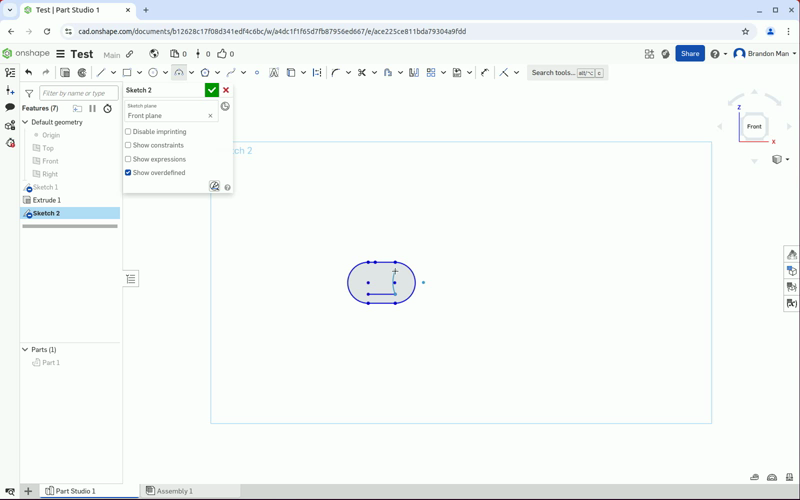
mouse_move(407, 282)
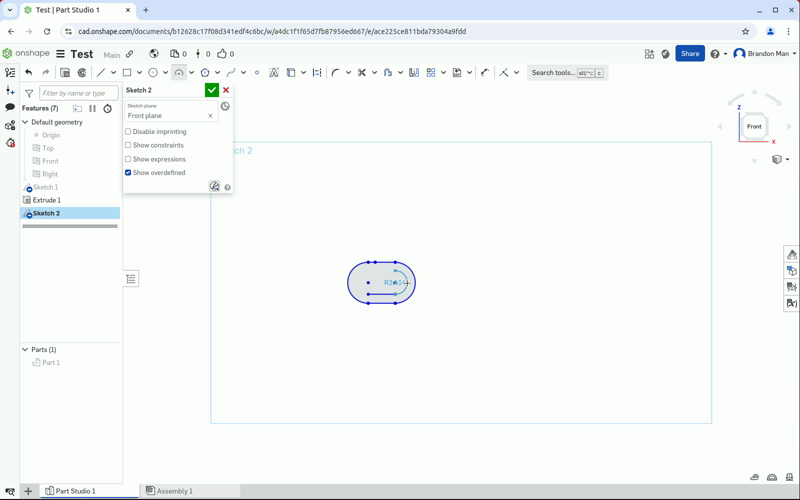
click(407, 282)
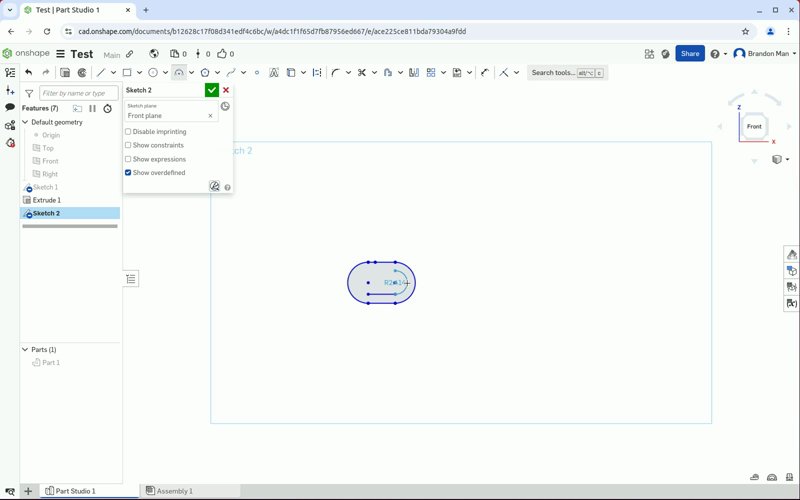
key_up(shift)
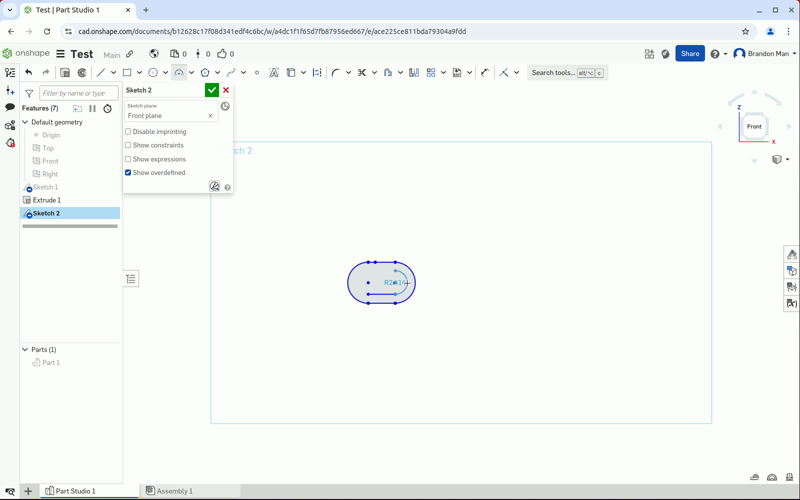
key(esc)
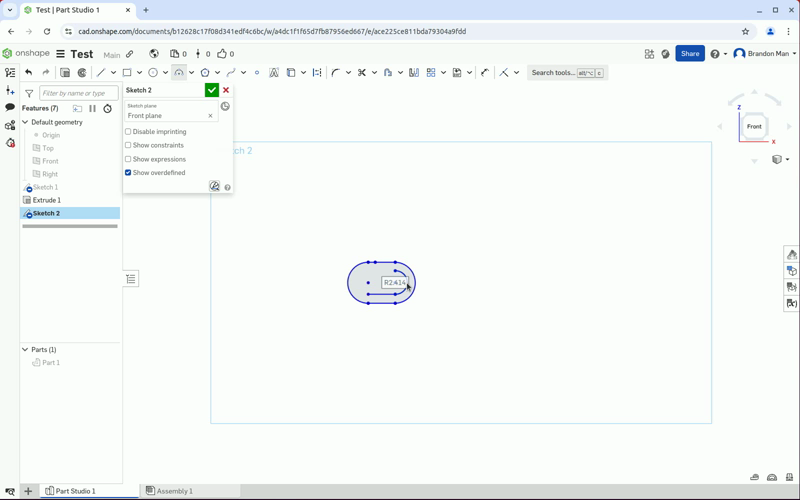
key(l)
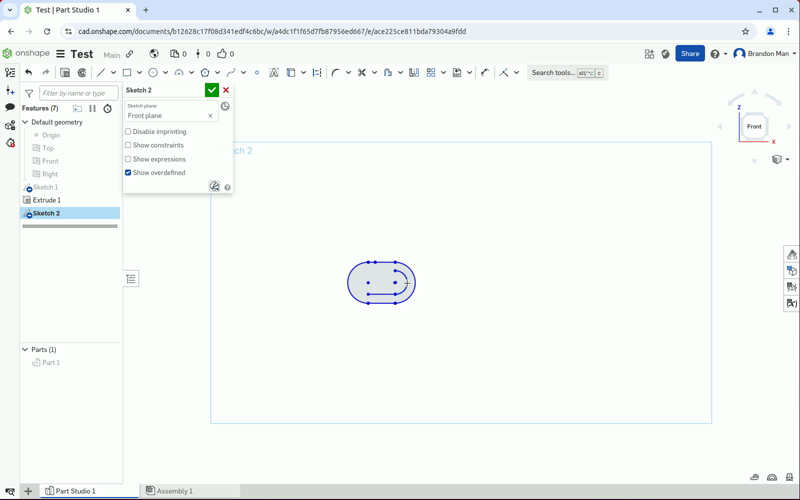
mouse_move(395, 270)
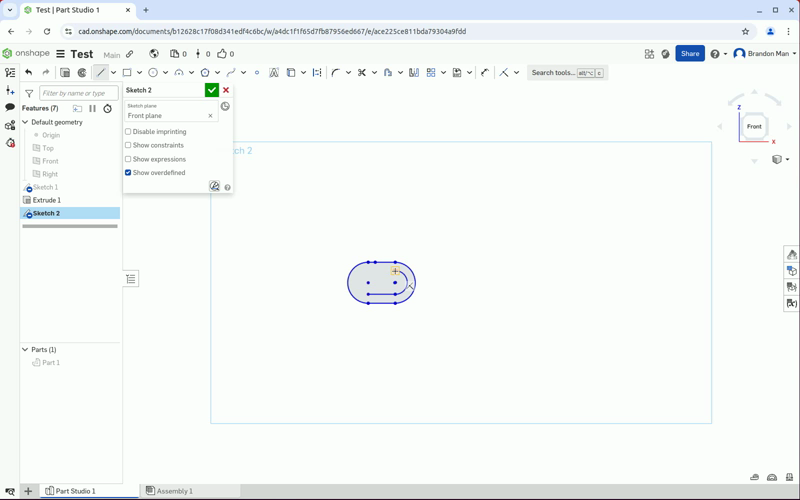
click(395, 270)
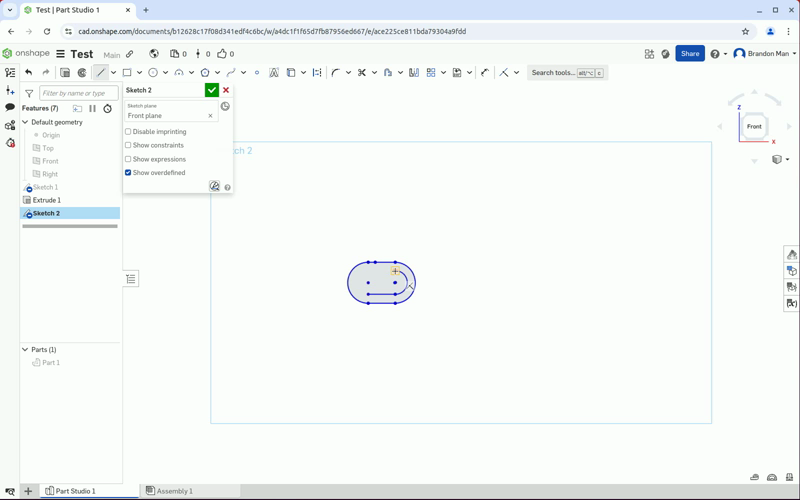
key_down(shift)
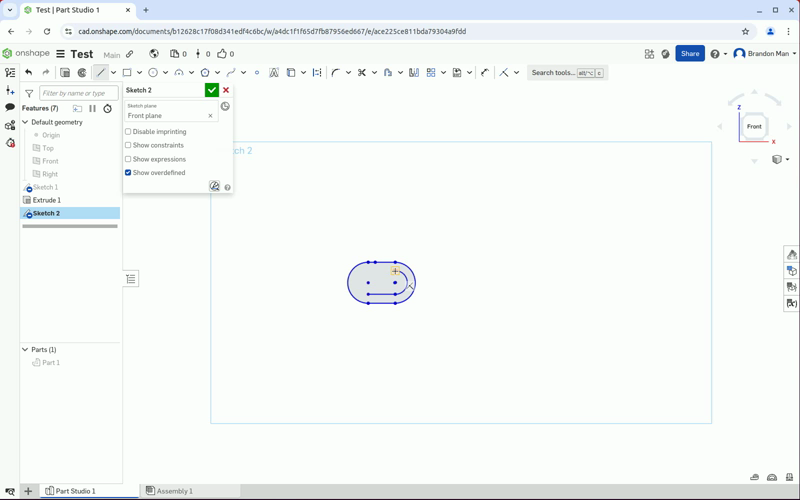
mouse_move(425, 270)
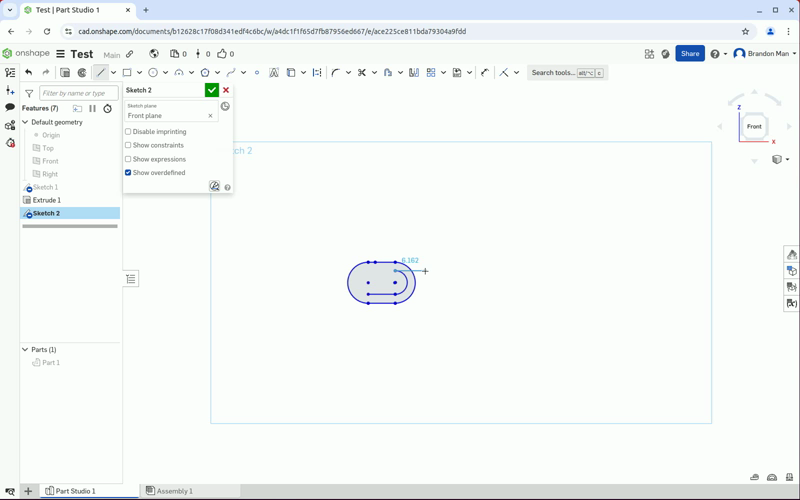
mouse_move(368, 270)
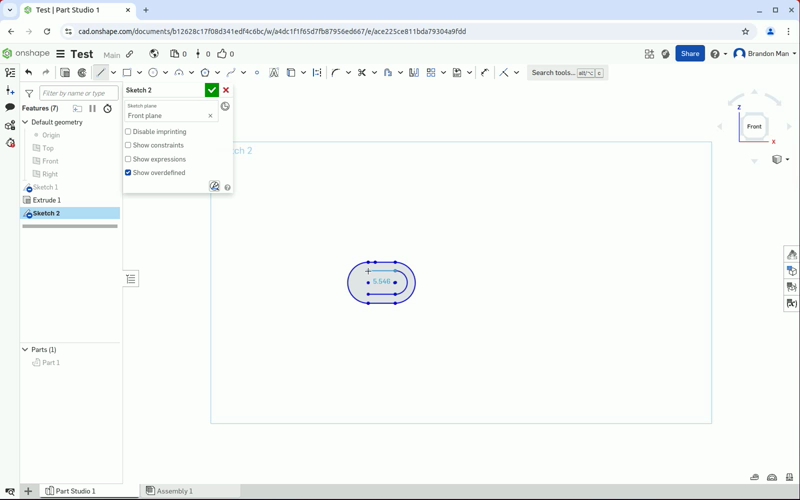
click(368, 270)
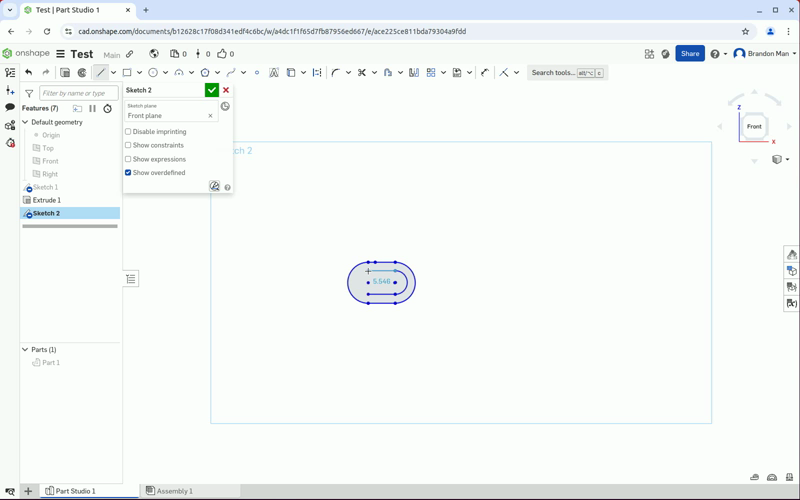
key_up(shift)
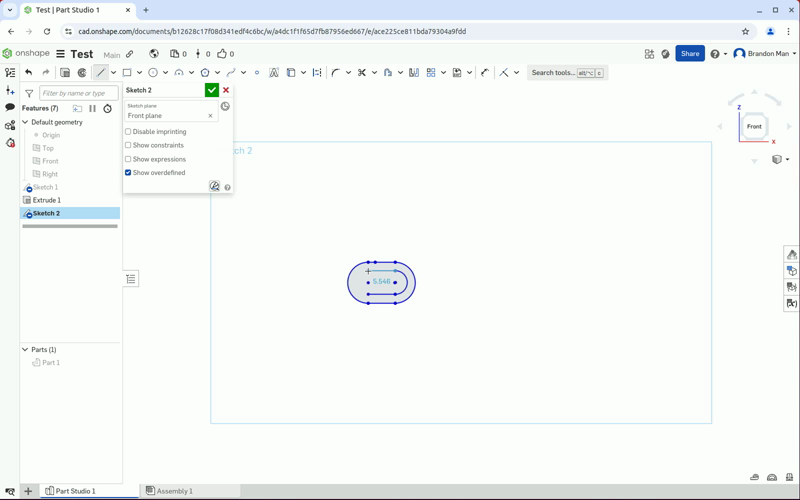
key(esc)
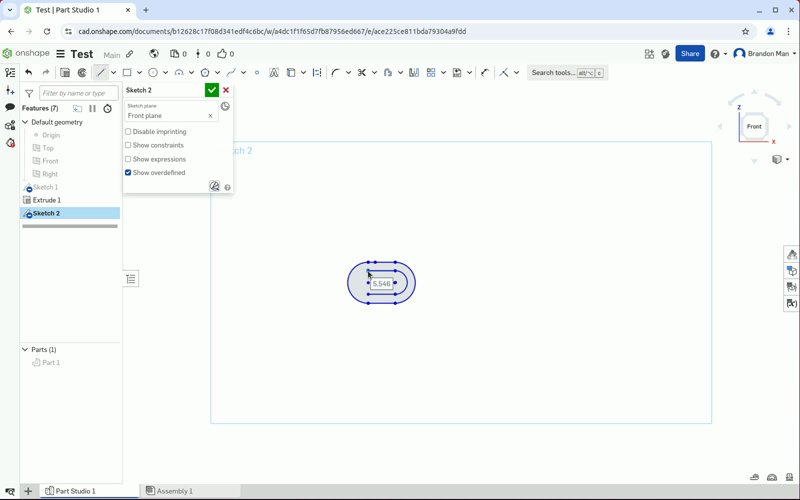
key(a)
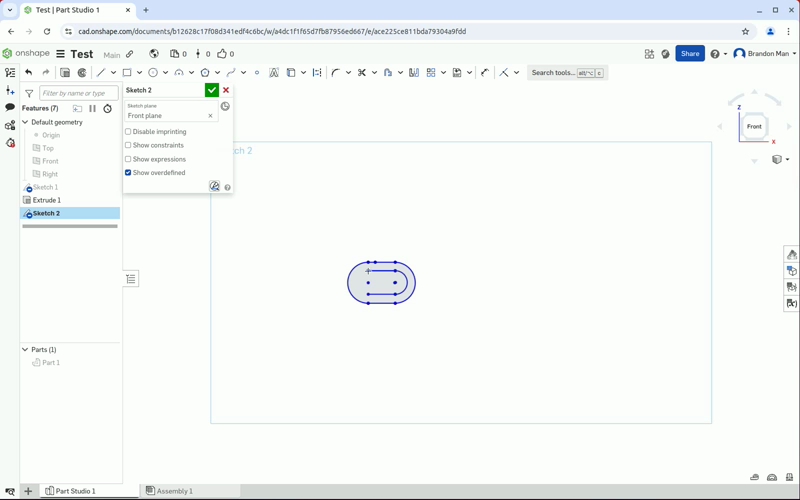
mouse_move(368, 270)
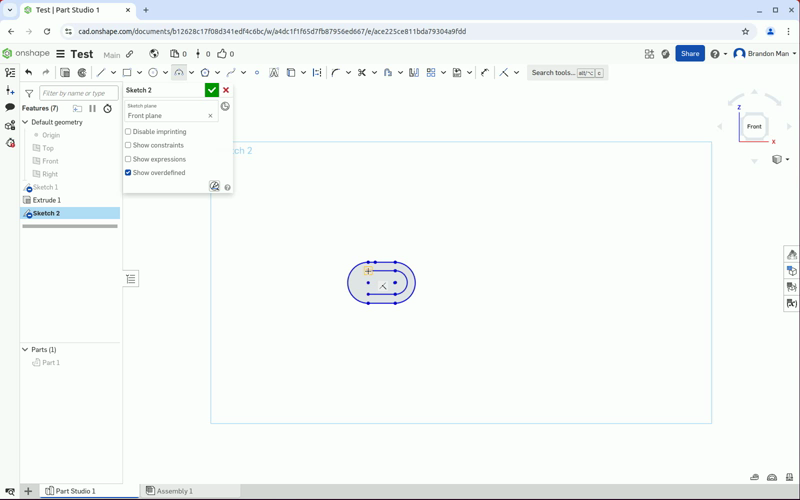
click(368, 270)
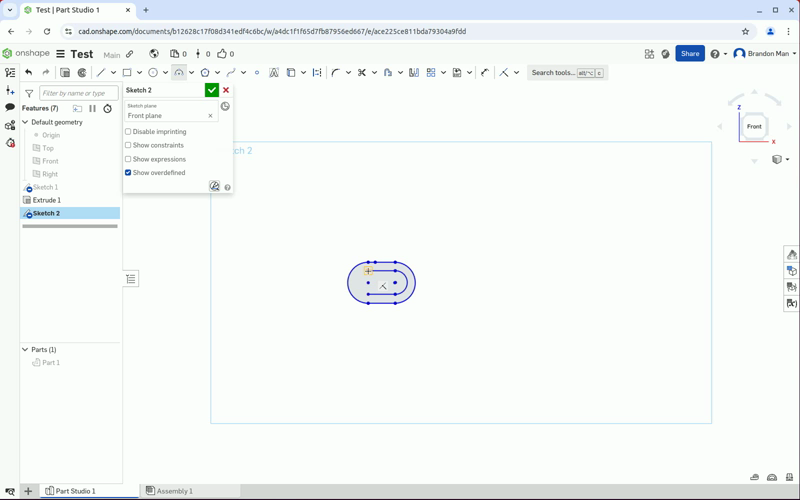
mouse_move(368, 294)
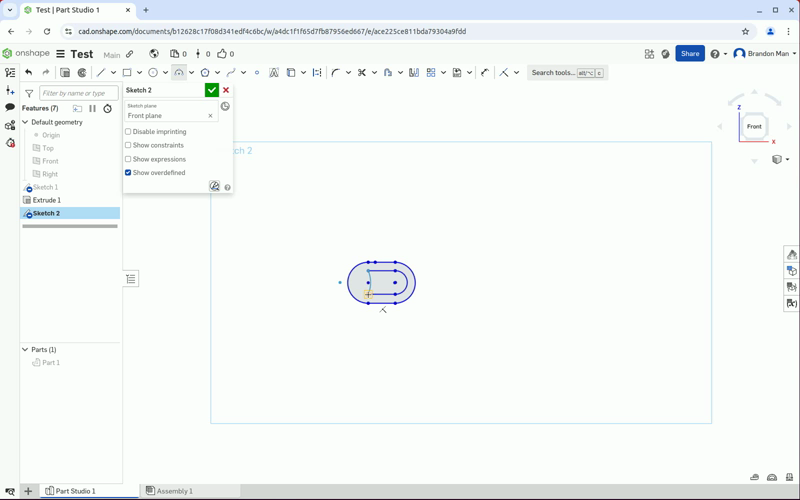
click(368, 294)
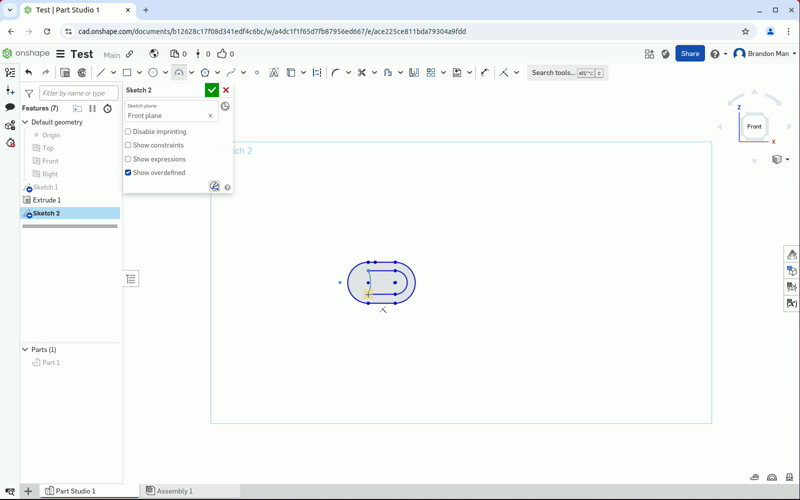
key_down(shift)
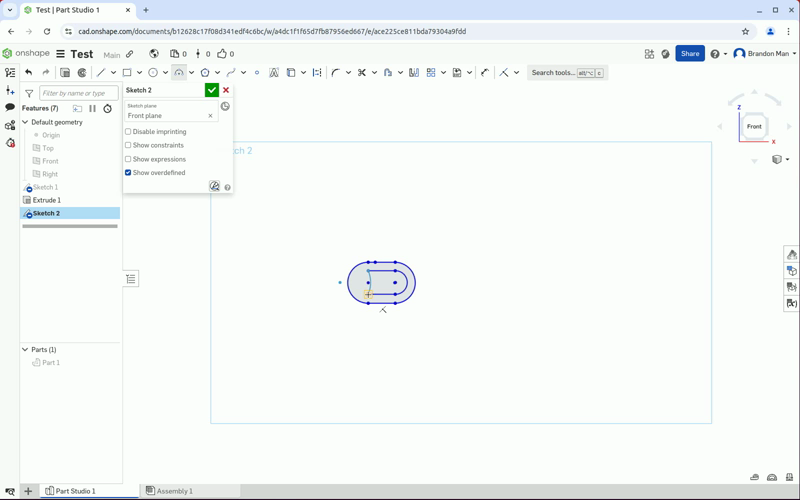
mouse_move(356, 282)
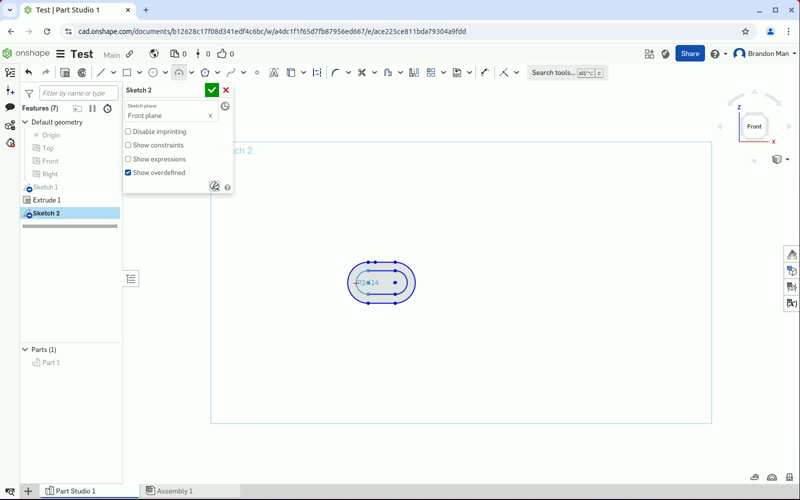
click(356, 282)
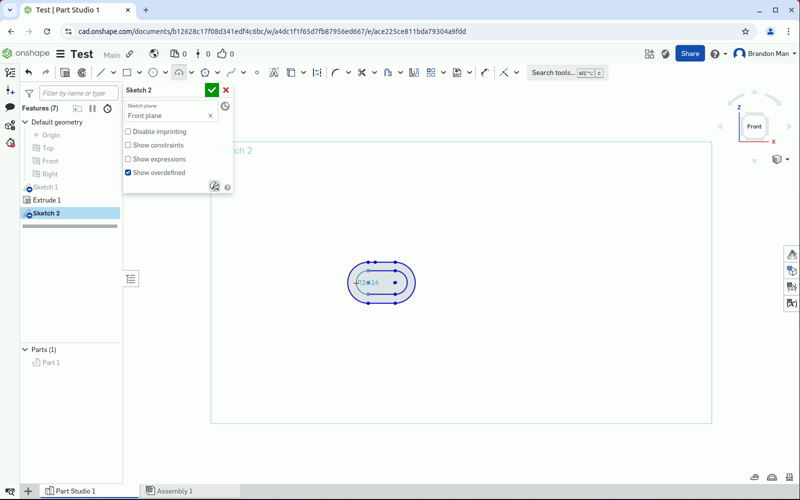
key_up(shift)
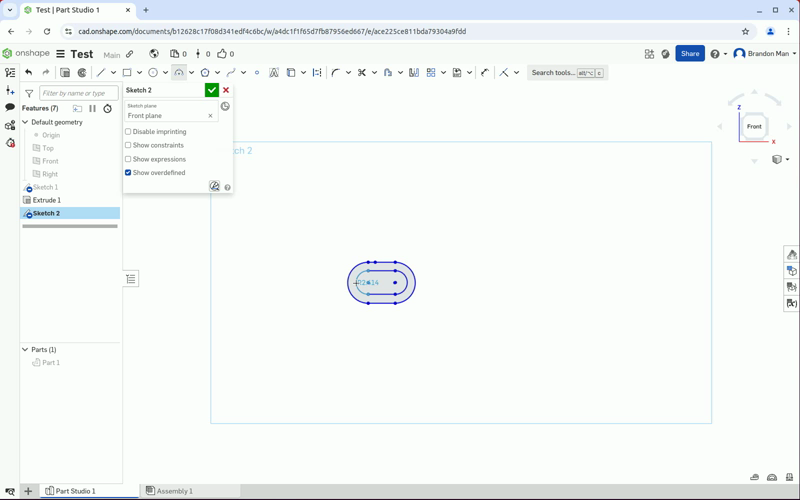
key(esc)
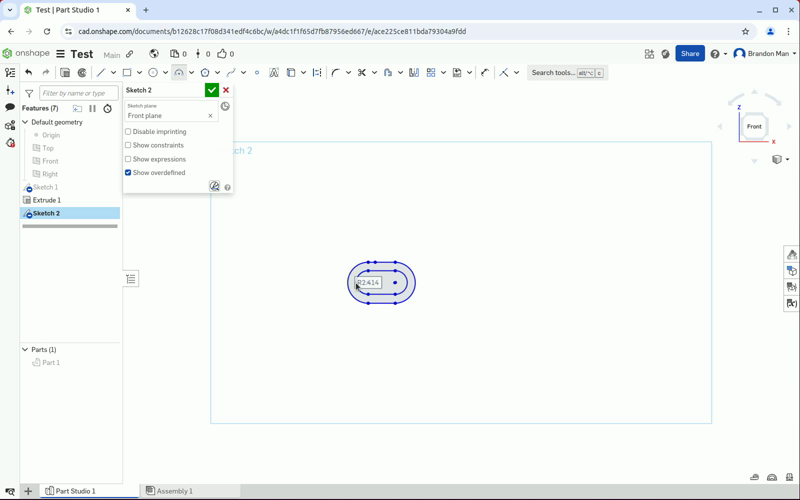
mouse_move(393, 300)
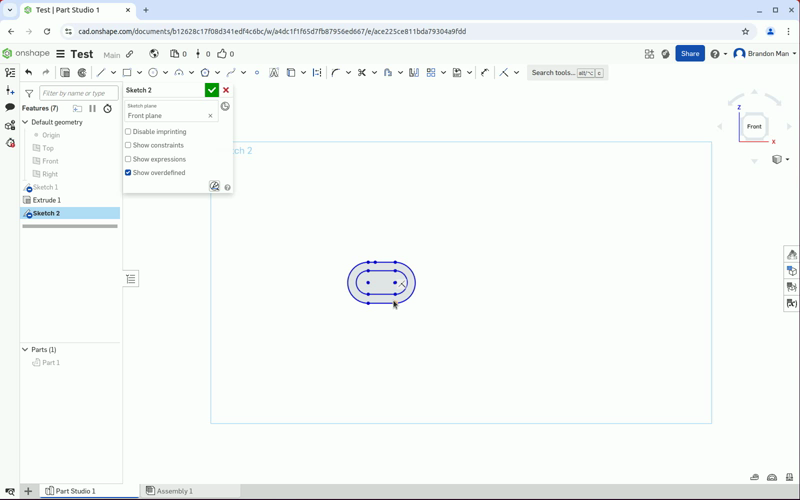
scroll(6)
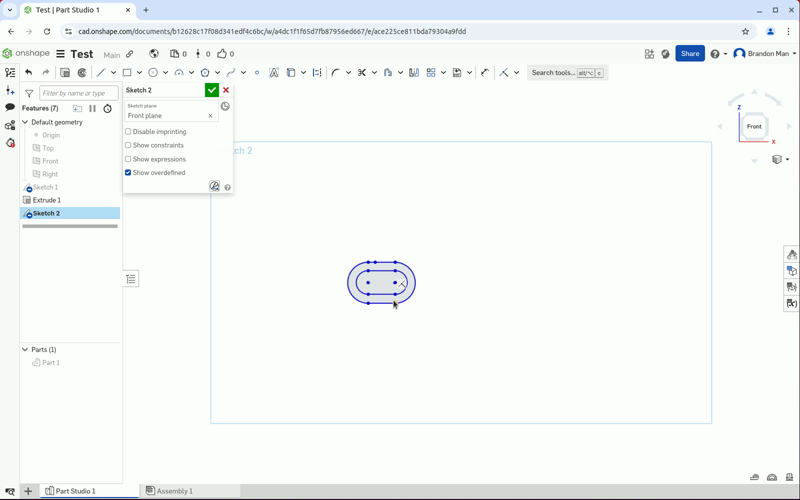
scroll(6)
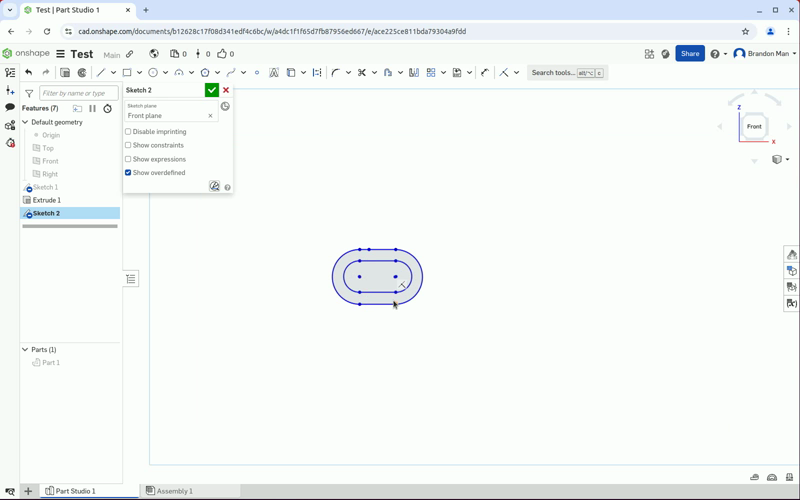
scroll(6)
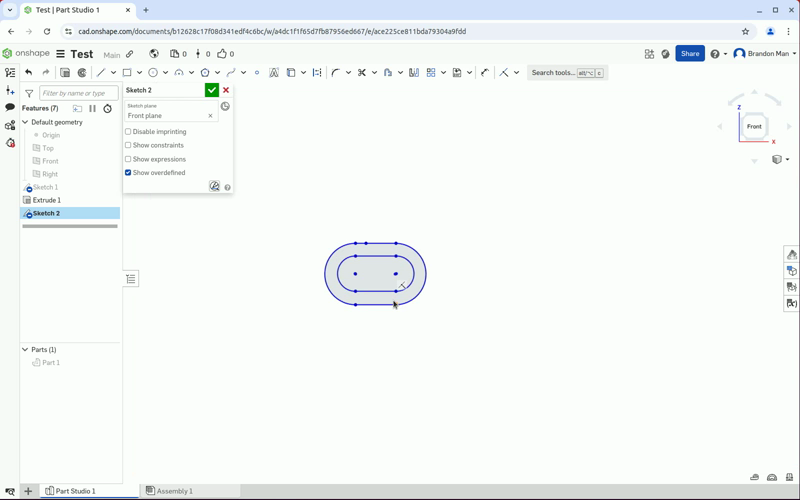
scroll(6)
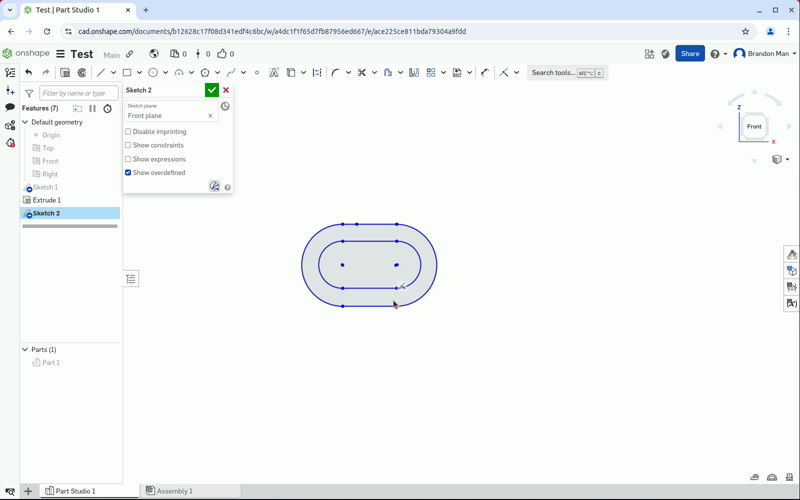
scroll(6)
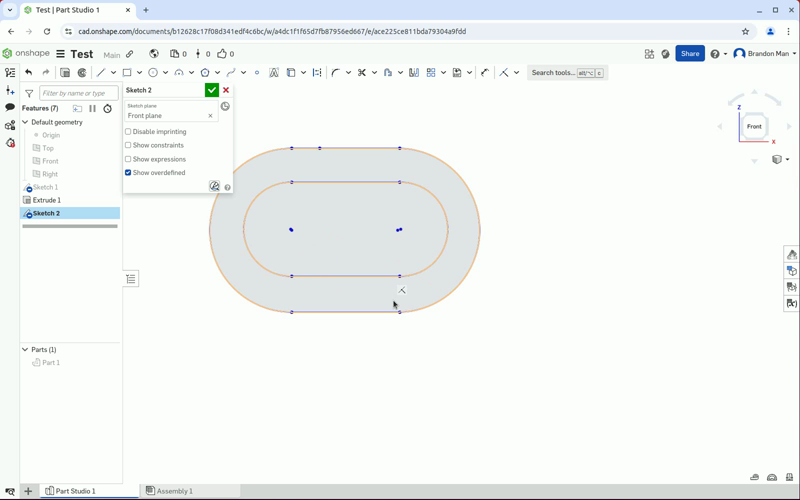
scroll(6)
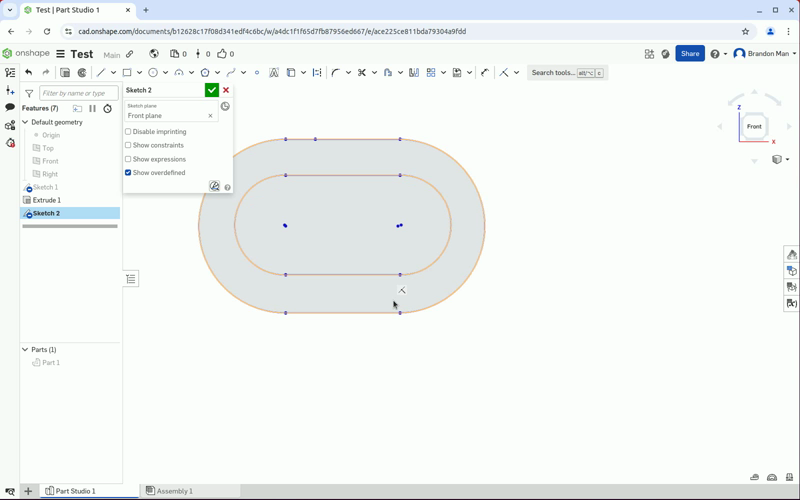
scroll(6)
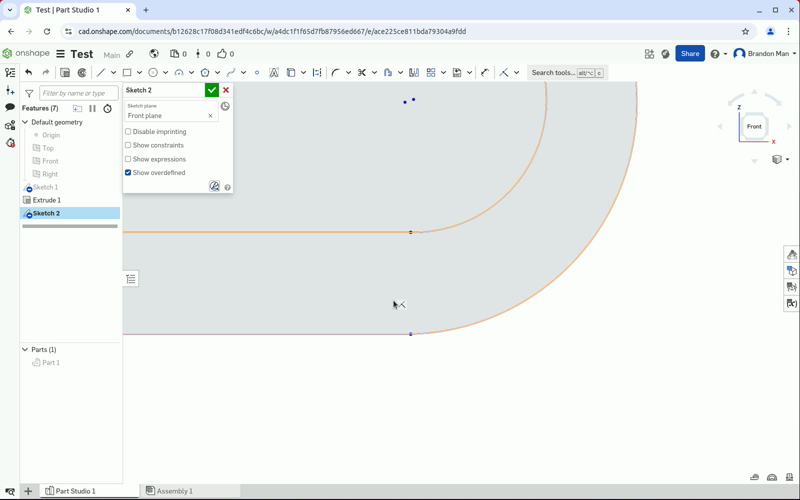
click(393, 300)
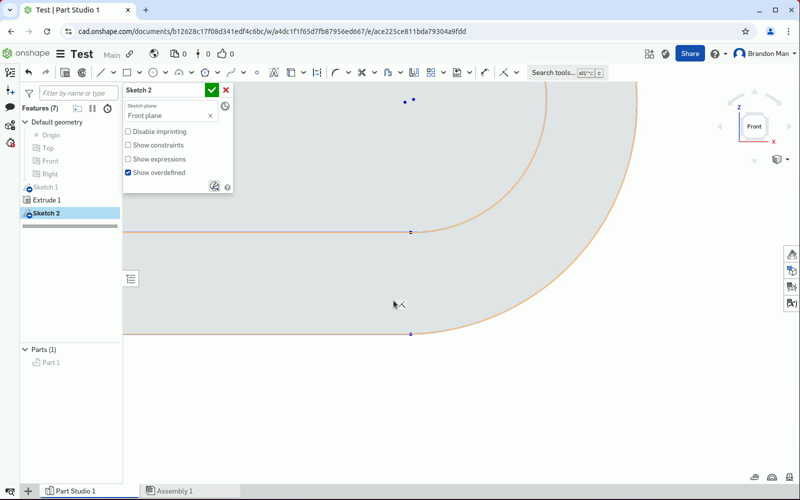
scroll(-6)
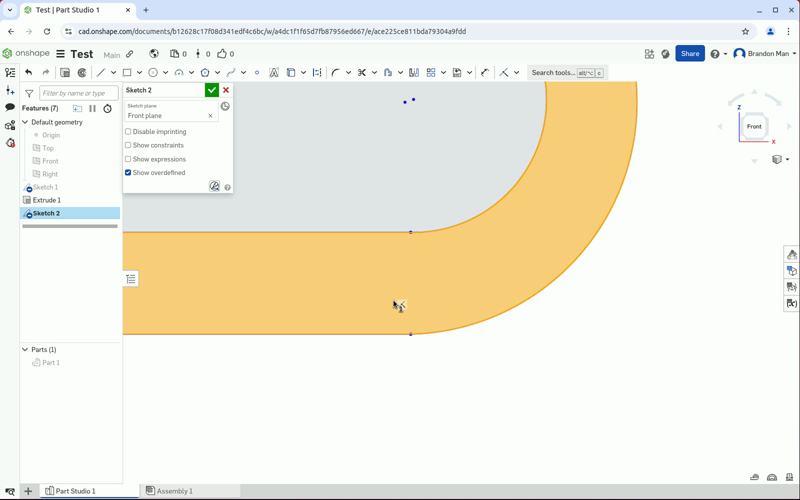
scroll(-6)
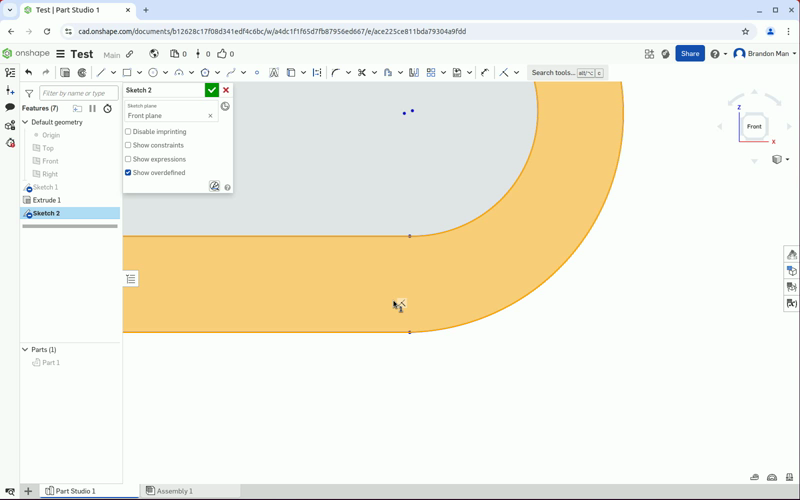
scroll(-6)
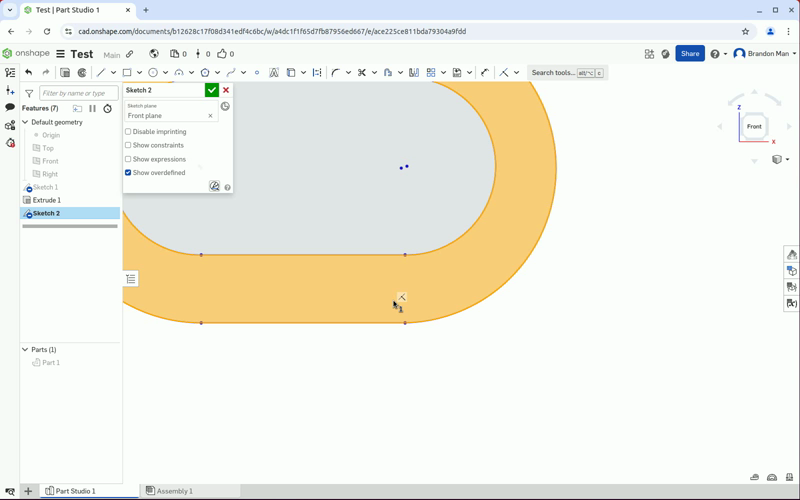
scroll(-6)
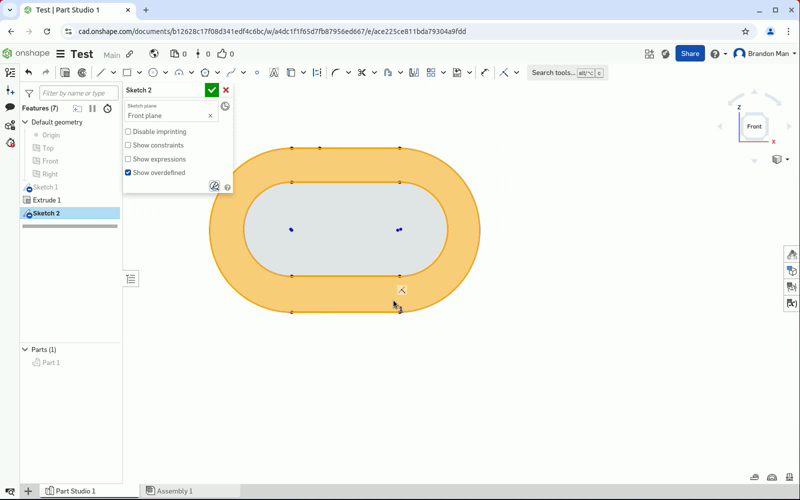
scroll(-6)
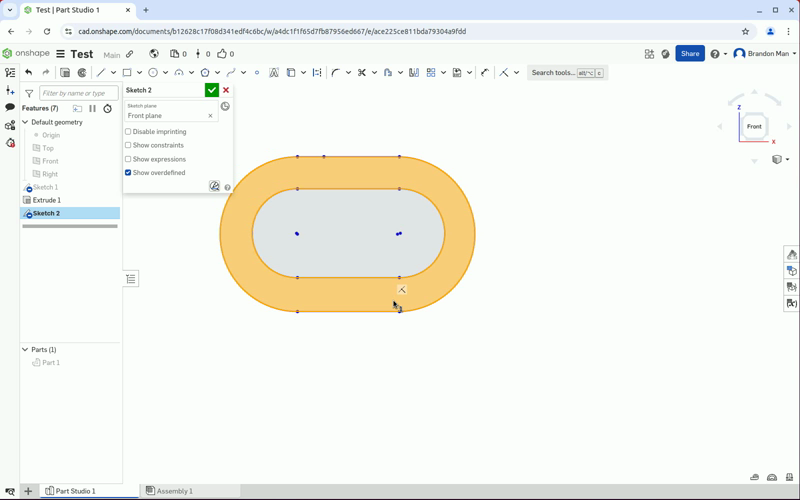
scroll(-6)
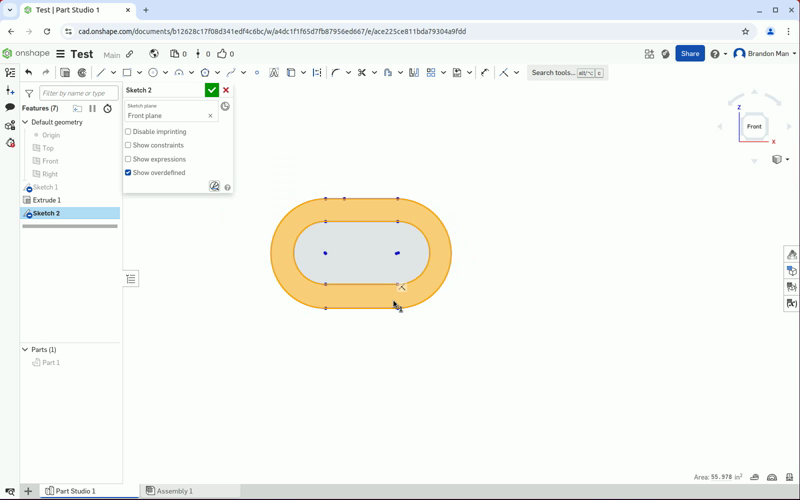
scroll(-6)
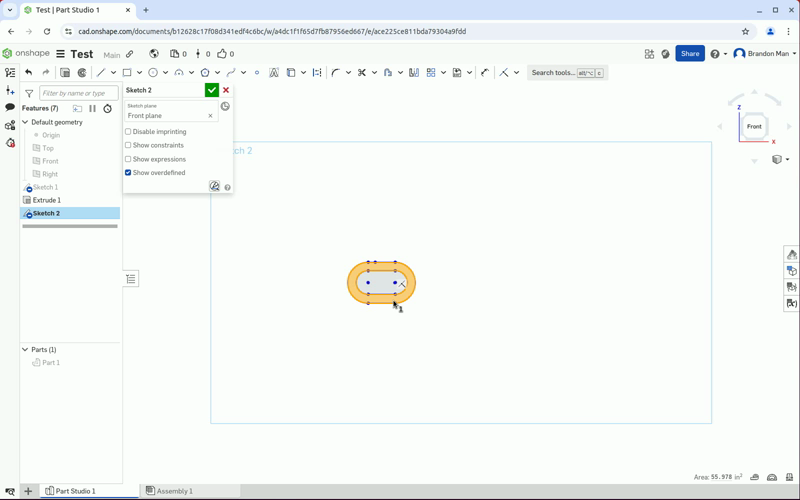
mouse_move(73, 352)
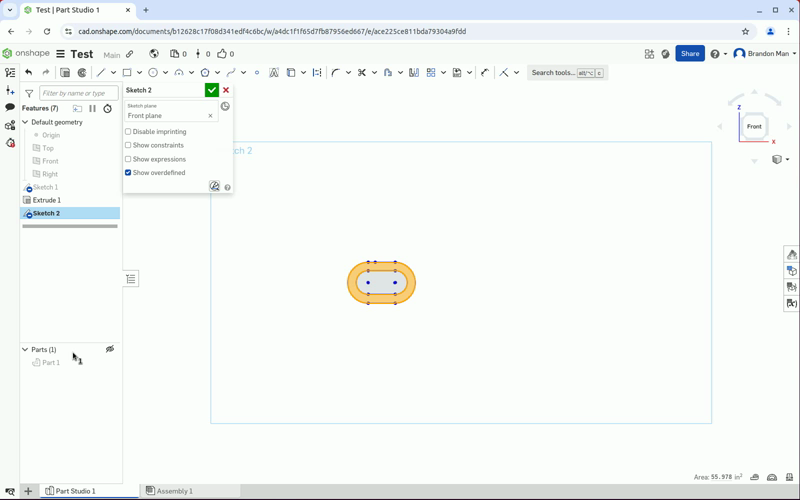
key(shift+y)
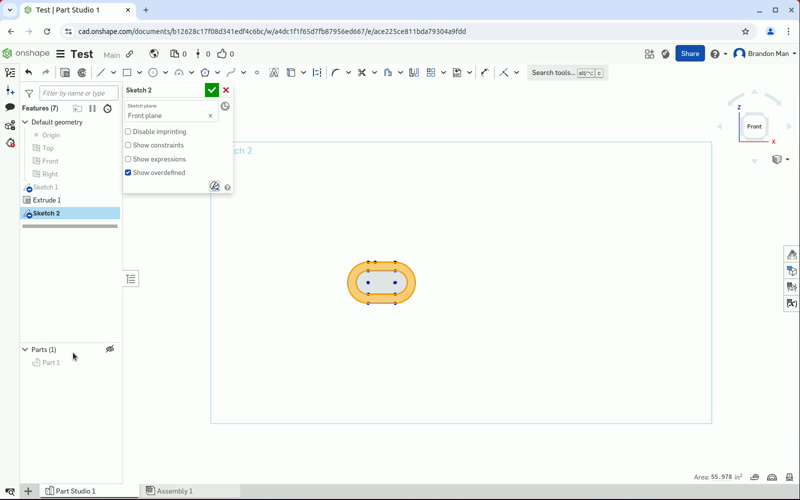
key(shift+e)
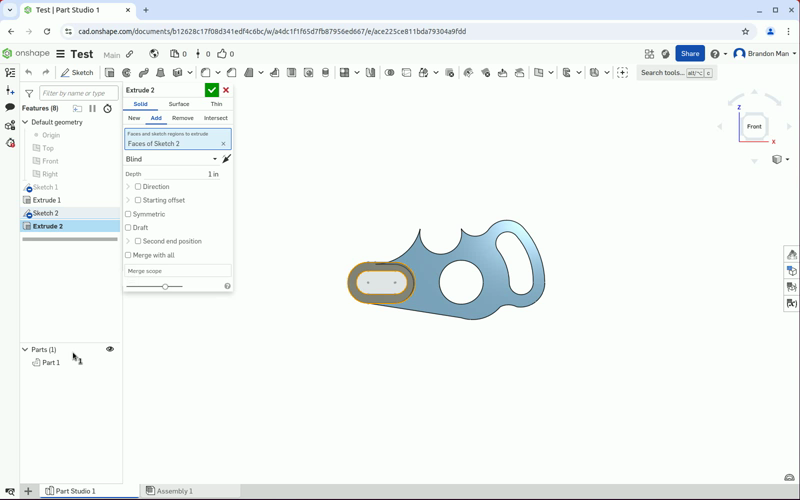
mouse_move(143, 106)
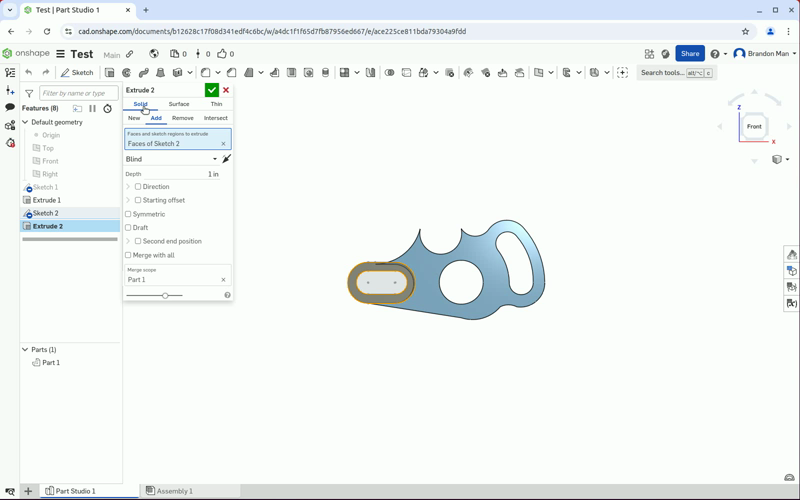
click(143, 106)
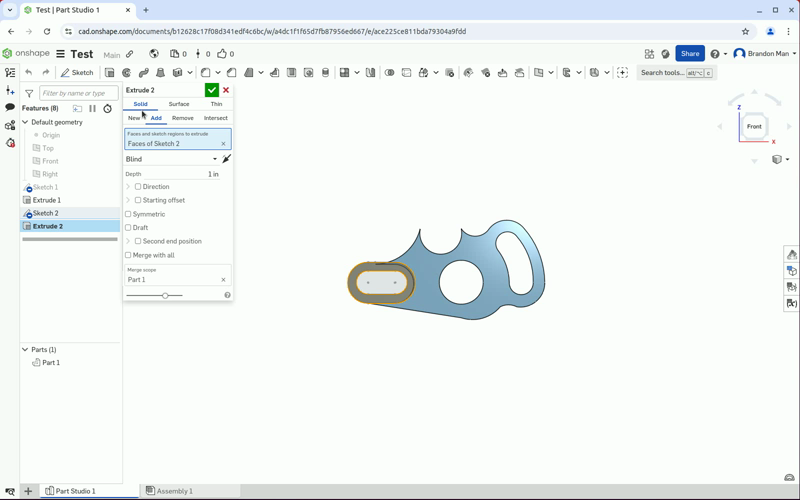
mouse_move(137, 120)
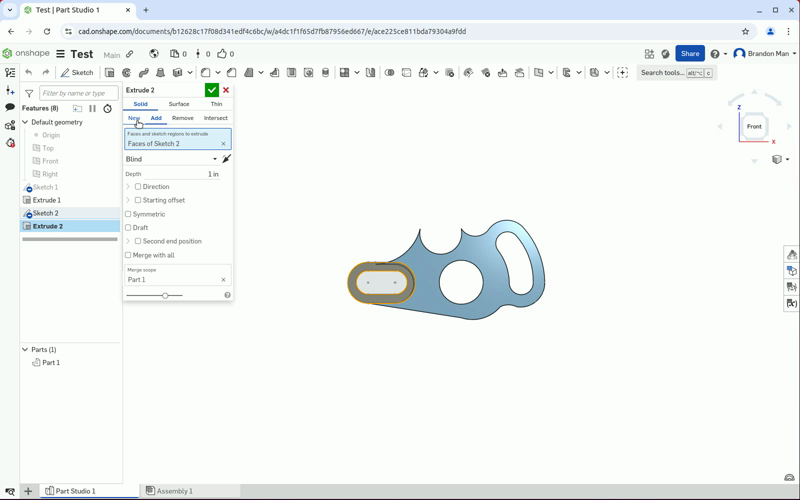
click(137, 120)
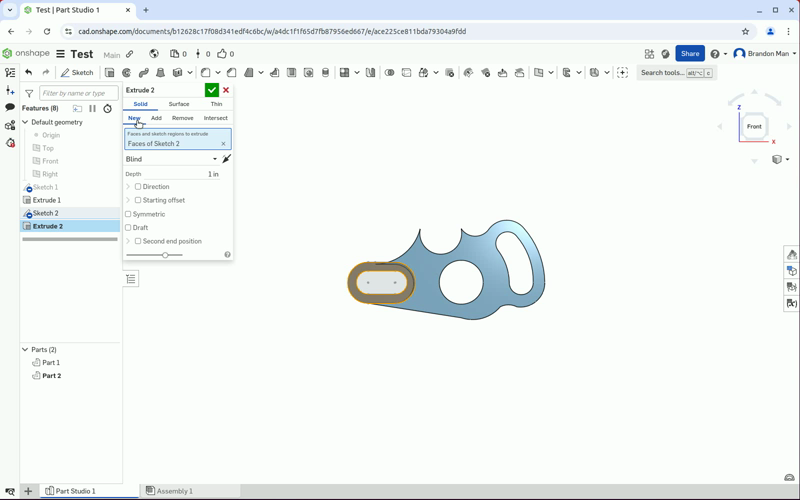
key(tab, 4)
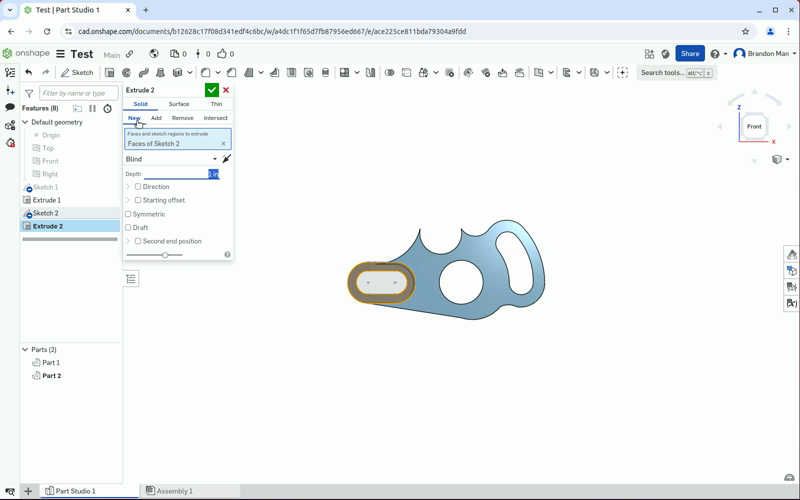
text(9.628)
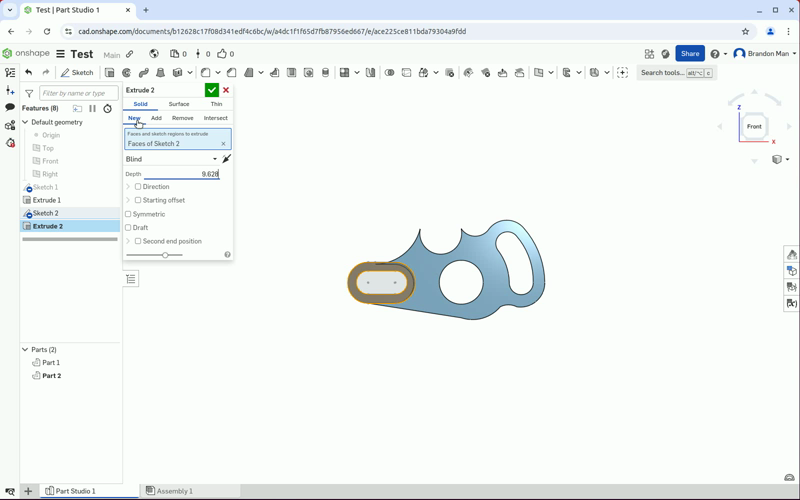
key(tab, 3)
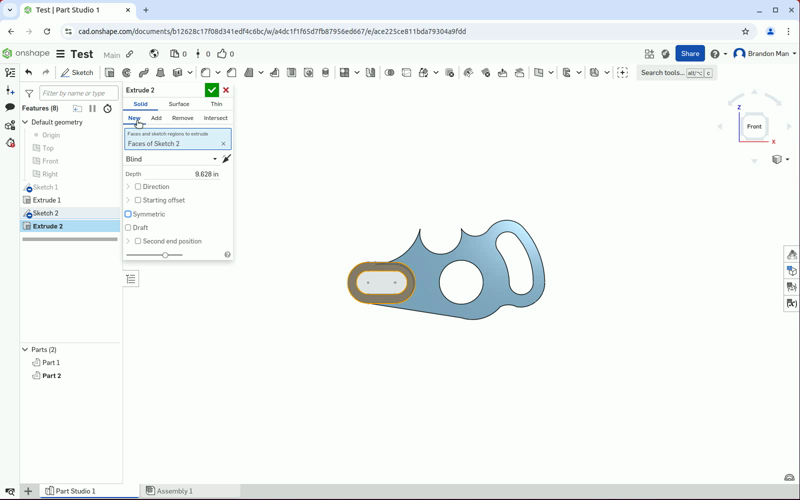
key(space)
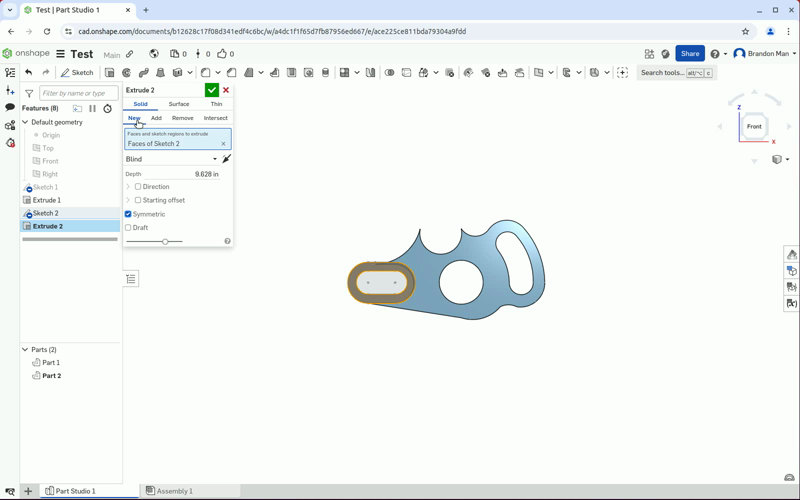
key(enter)
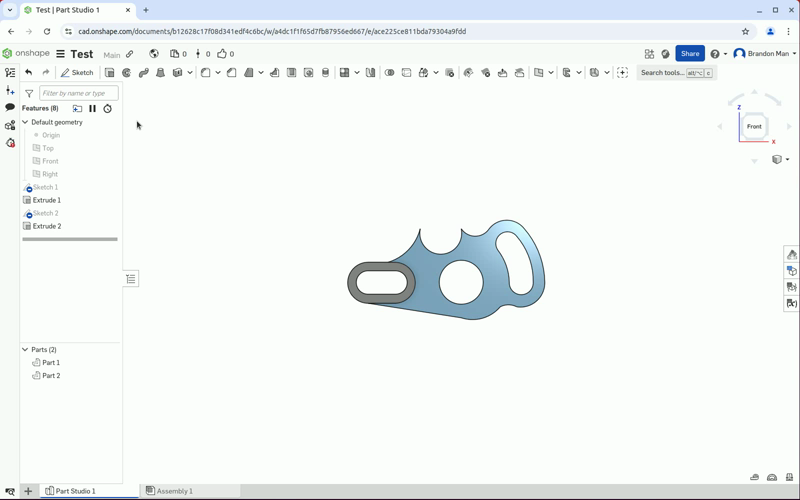
key(shift+h)
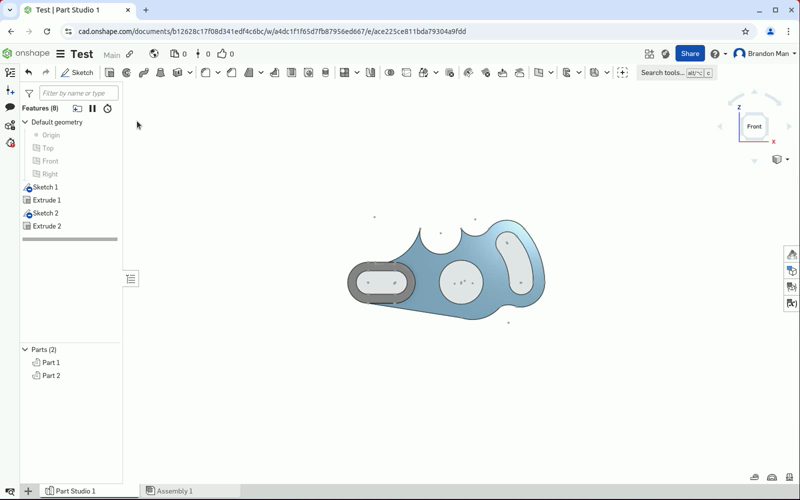
key(shift+h)
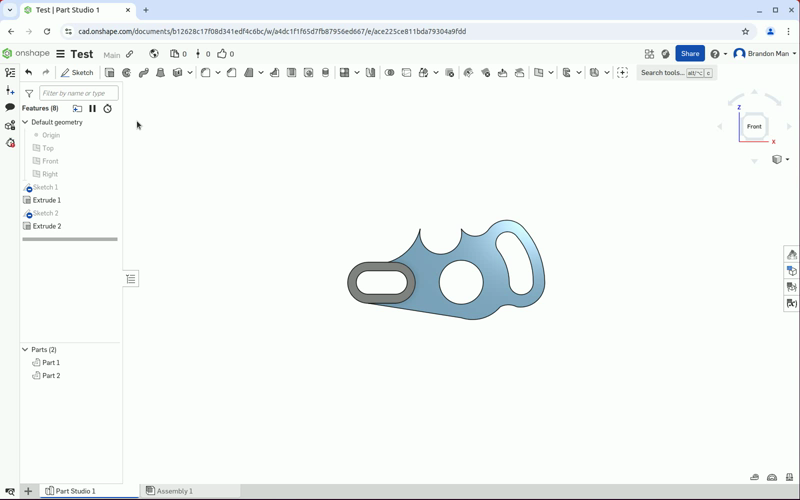
mouse_move(73, 189)
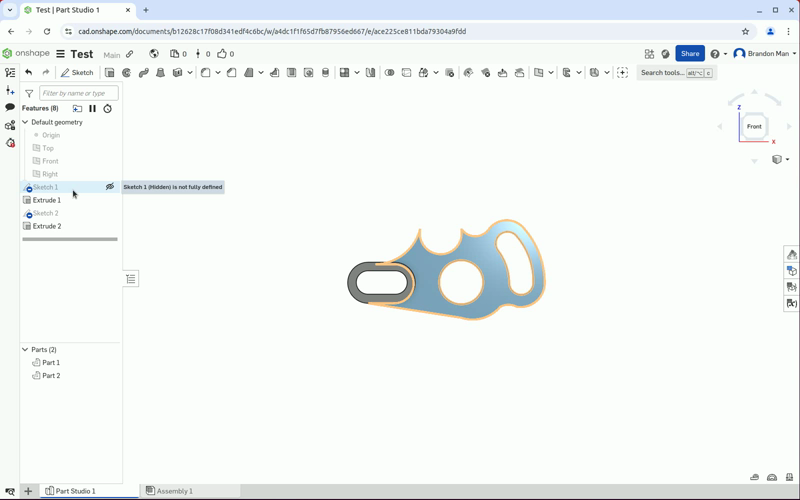
click(73, 189)
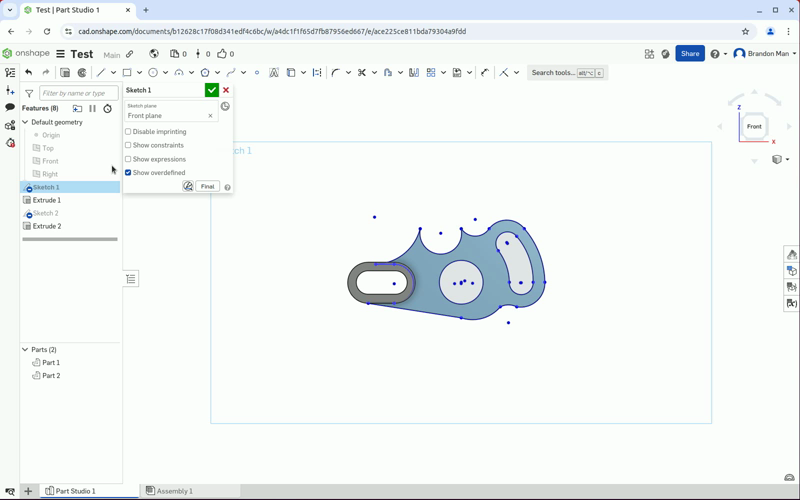
mouse_move(229, 92)
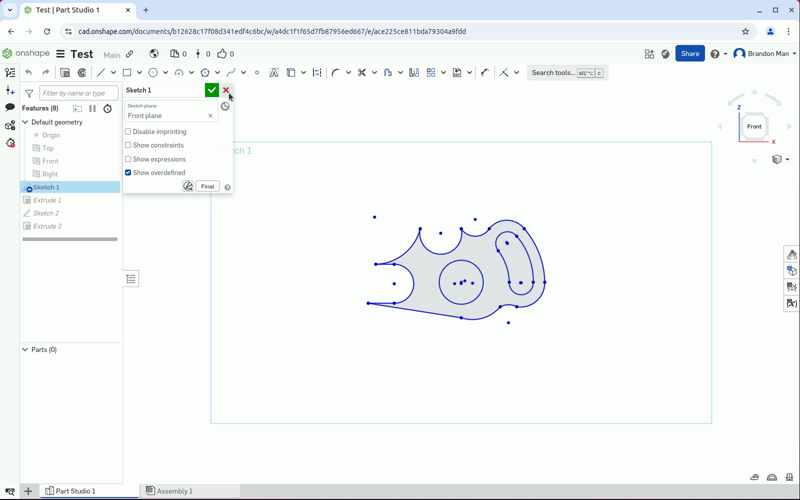
click(229, 92)
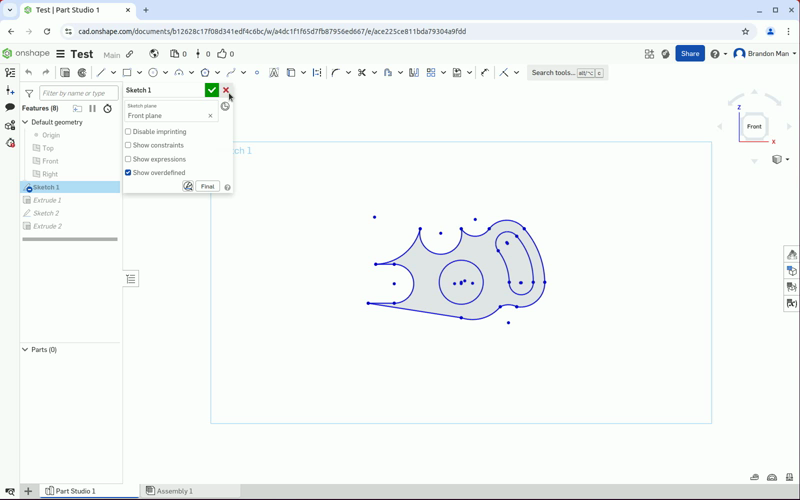
key(shift+s)
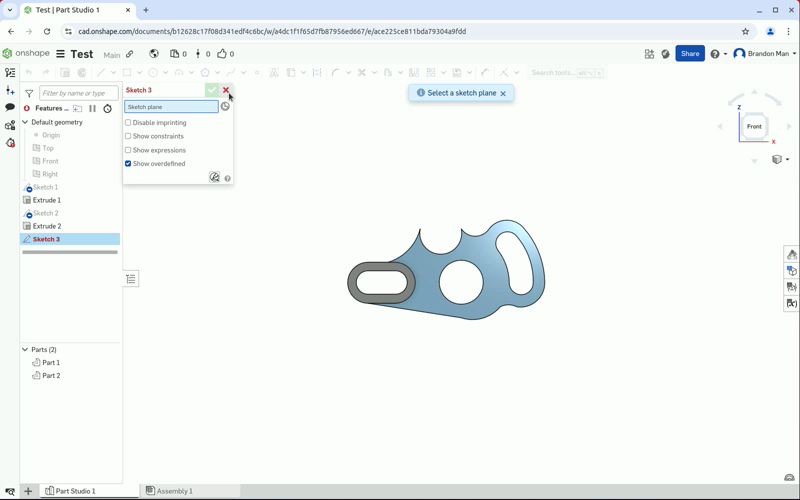
mouse_move(73, 163)
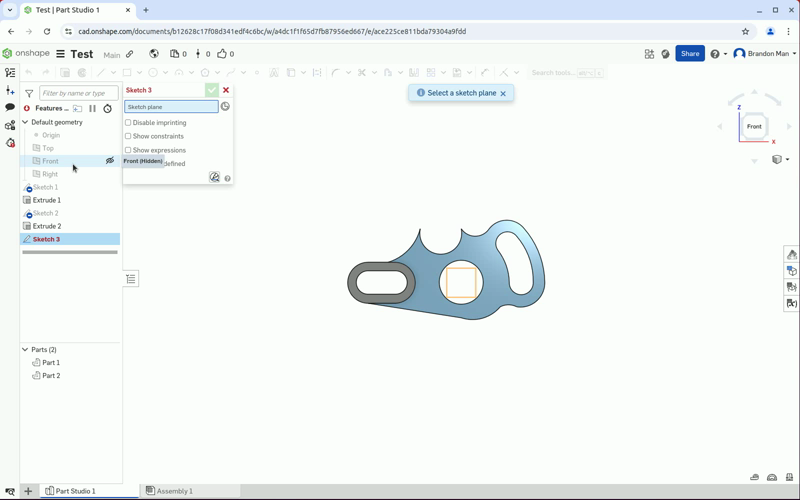
click(73, 163)
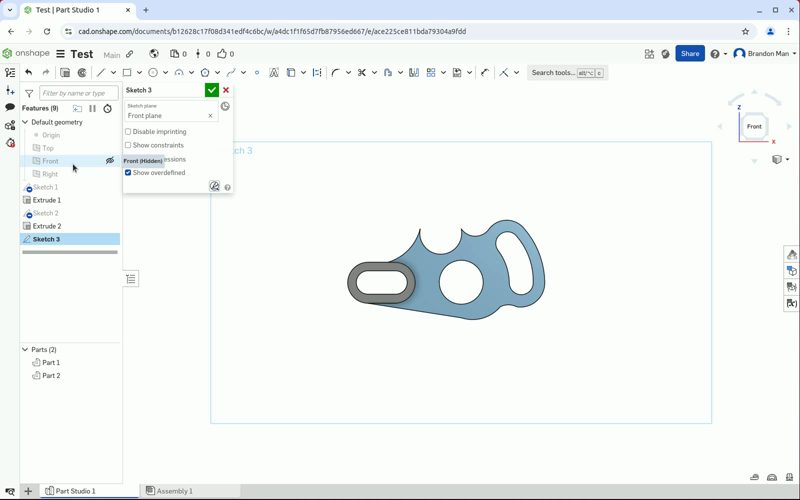
mouse_move(73, 352)
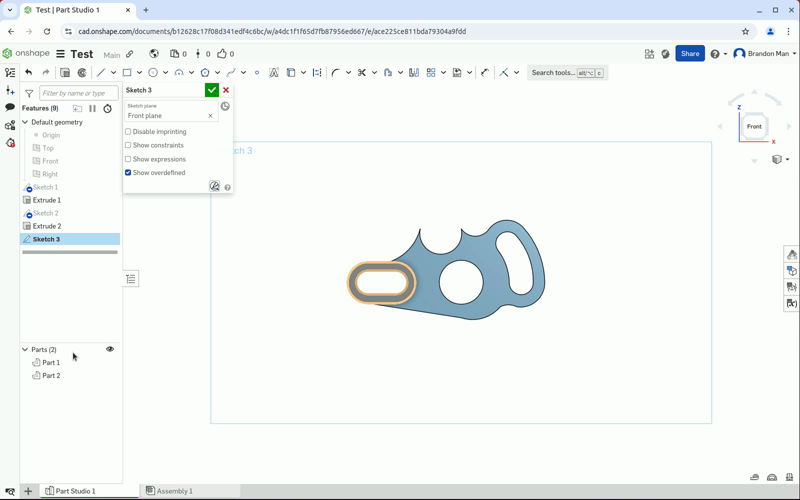
key(y)
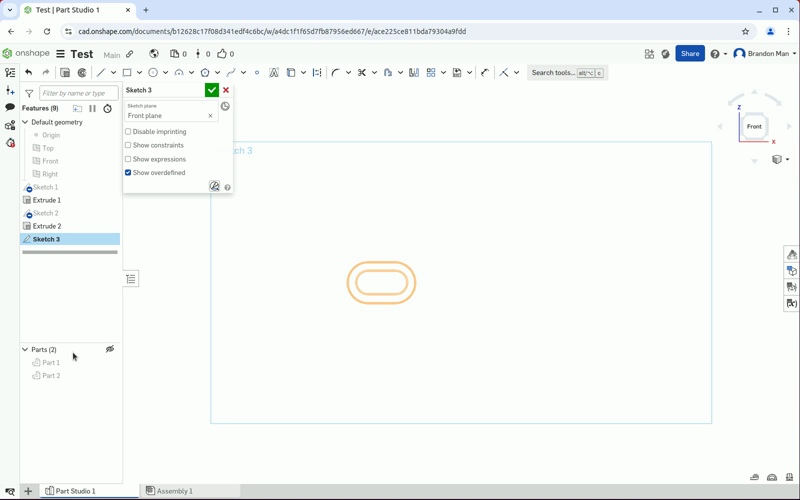
key(c)
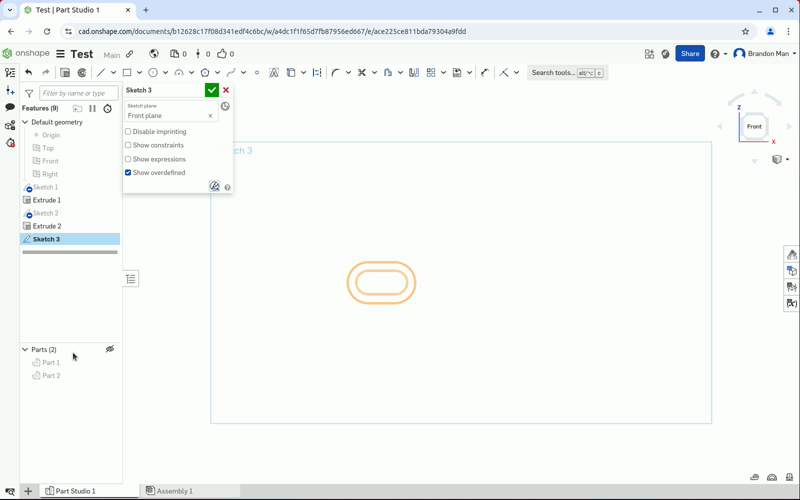
key_down(shift)
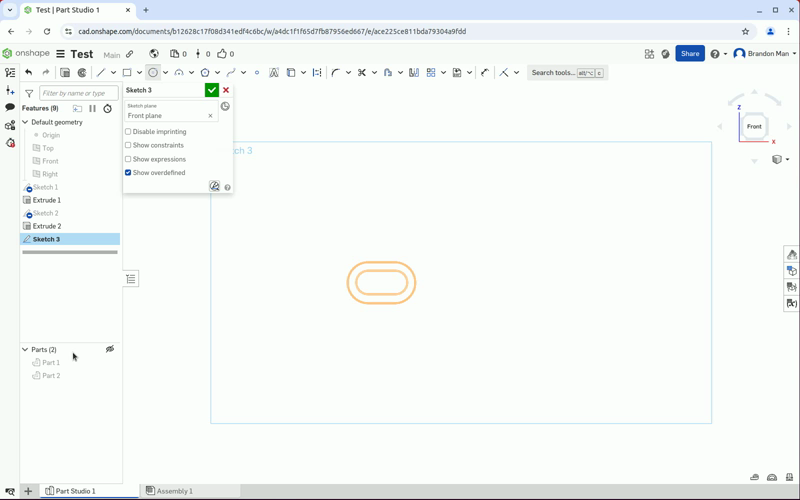
mouse_move(442, 233)
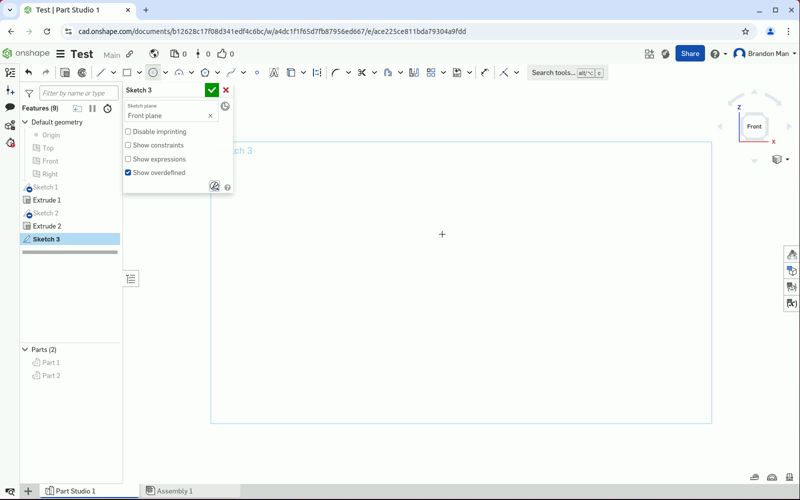
click(442, 233)
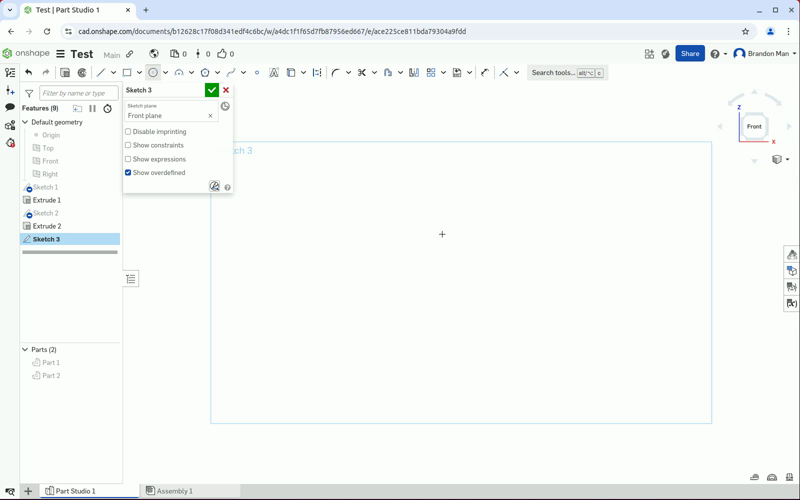
key_up(shift)
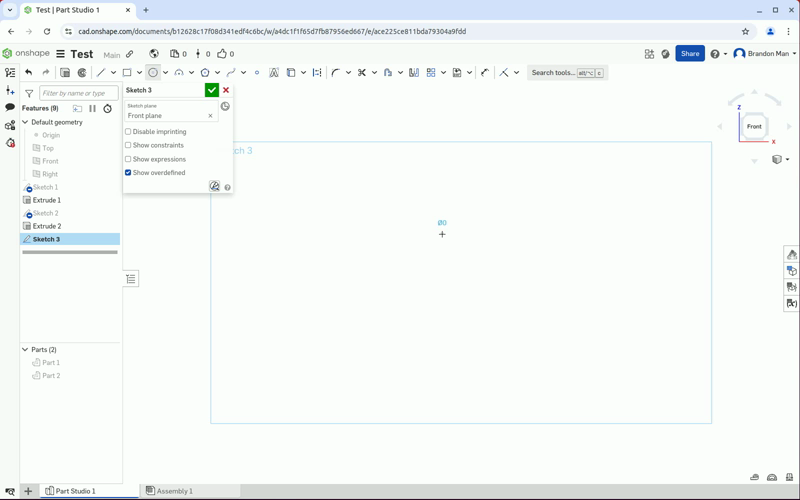
mouse_move(464, 233)
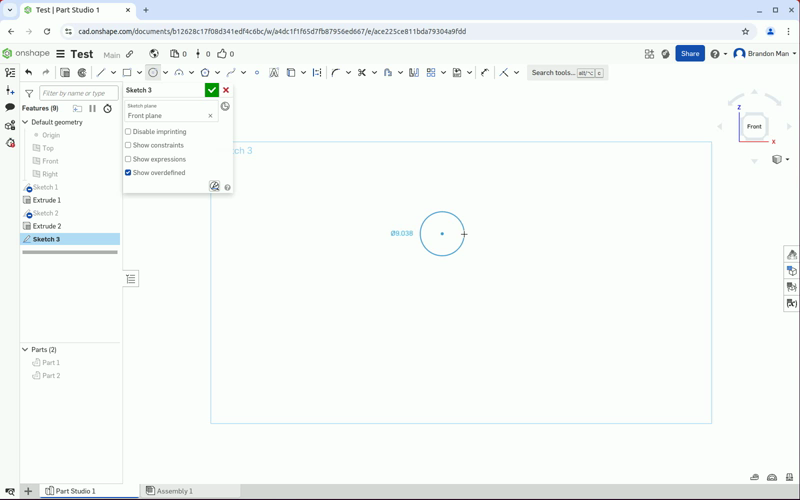
click(464, 233)
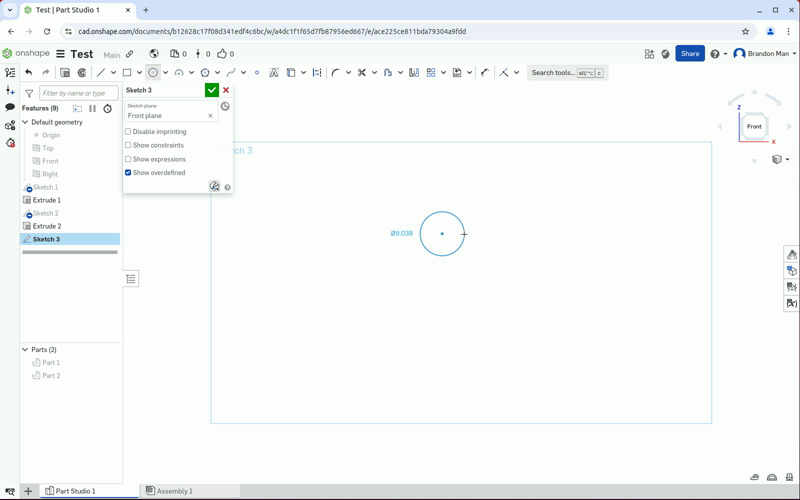
key(esc)
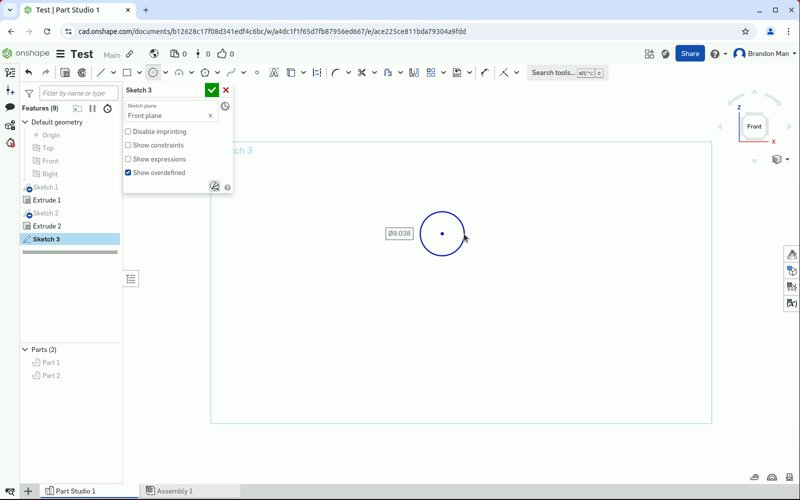
key(c)
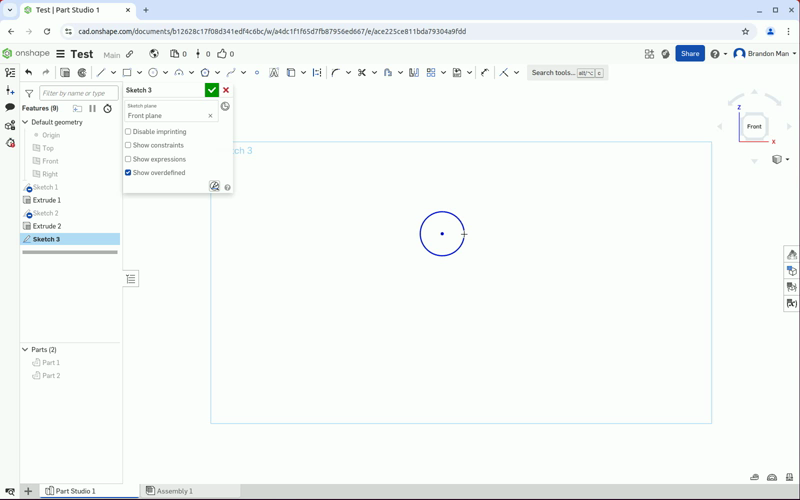
key_down(shift)
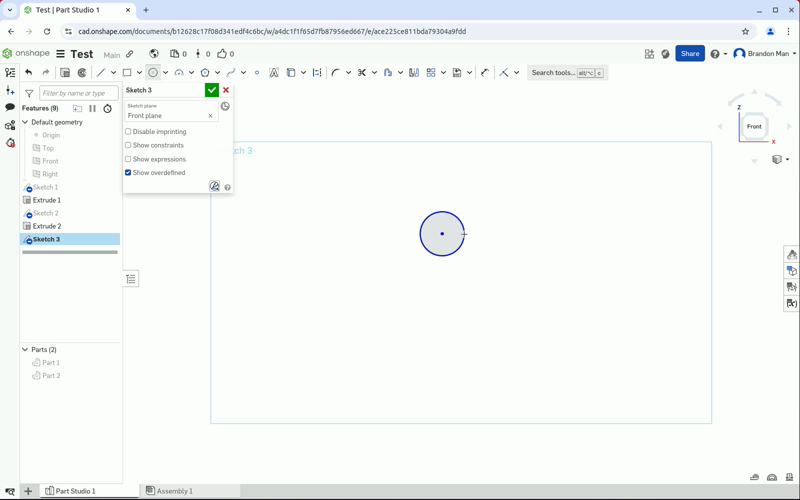
mouse_move(442, 233)
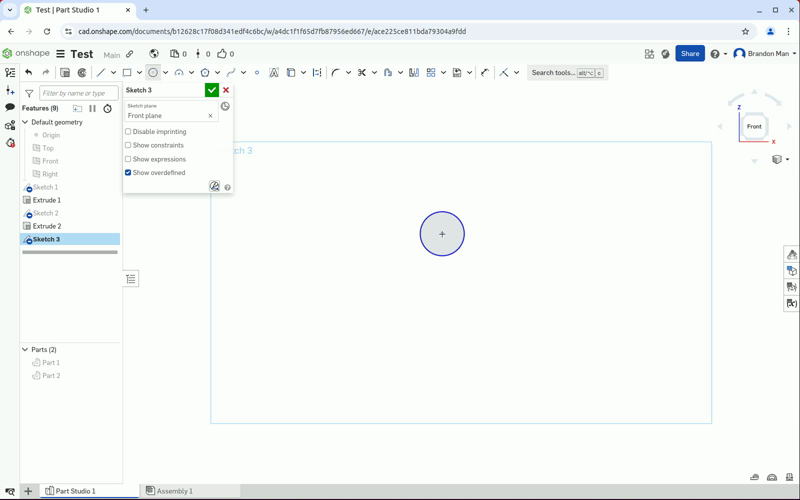
click(442, 233)
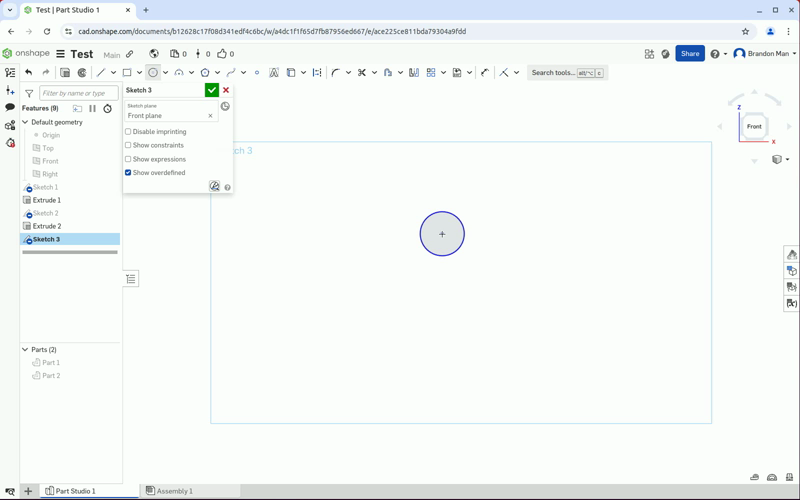
key_up(shift)
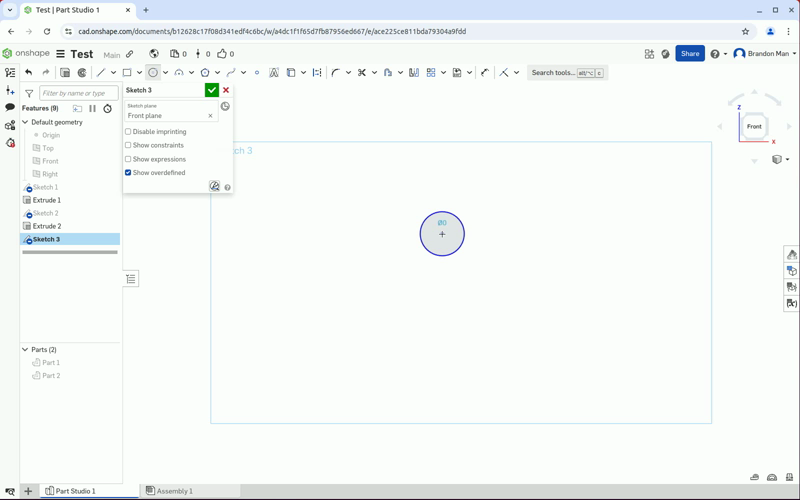
mouse_move(452, 233)
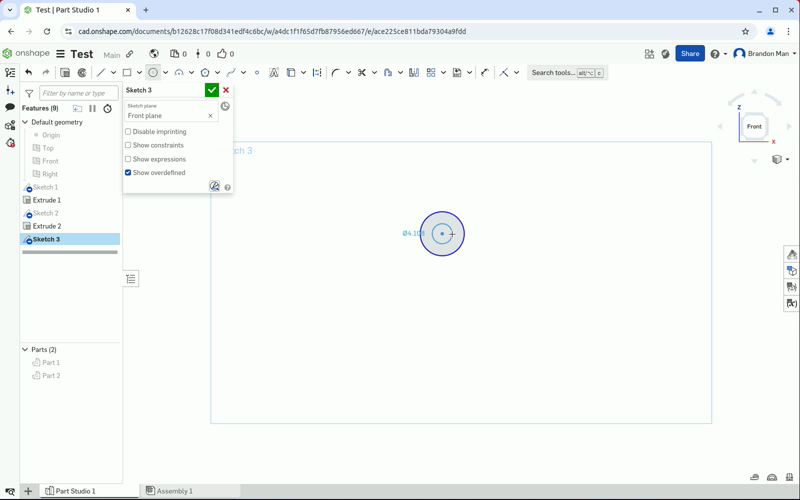
click(452, 233)
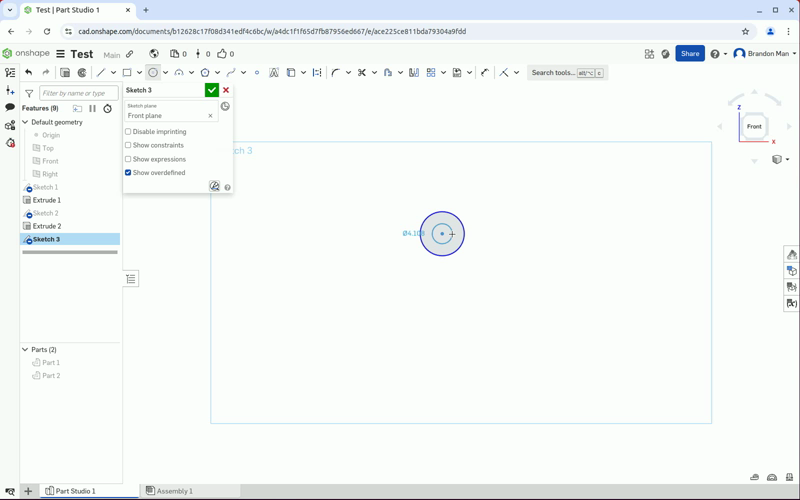
key(esc)
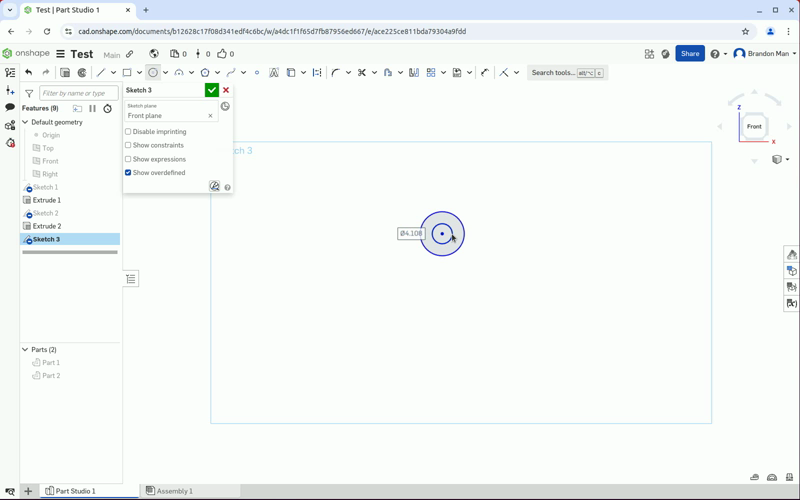
mouse_move(424, 223)
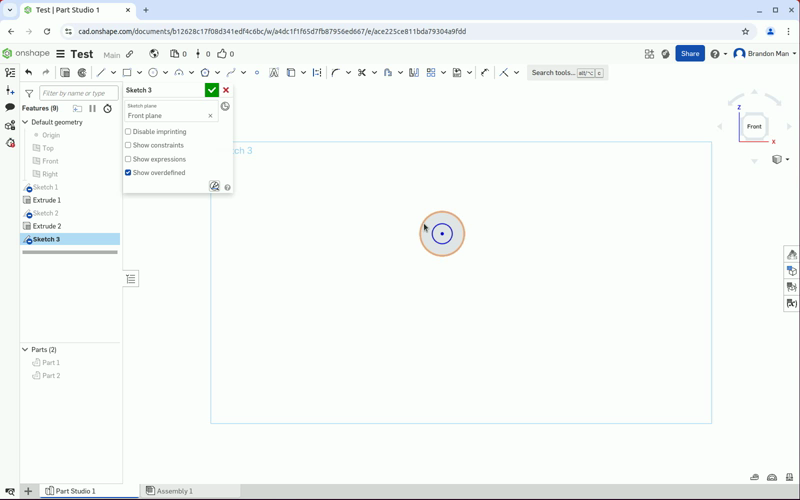
scroll(6)
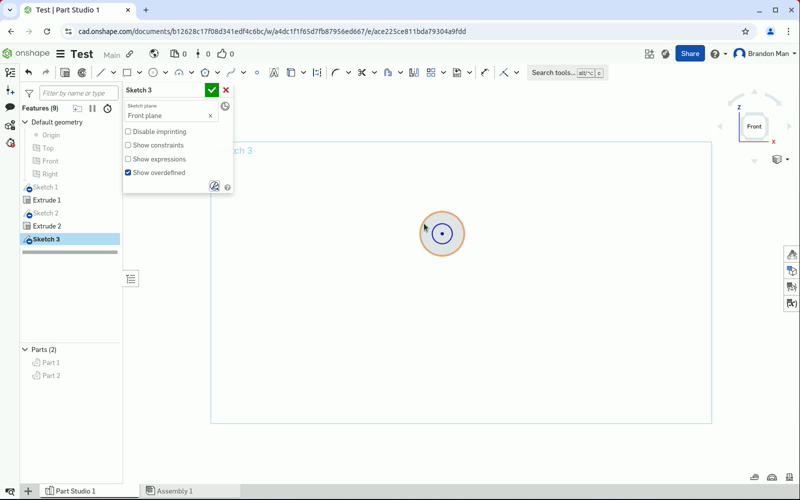
scroll(6)
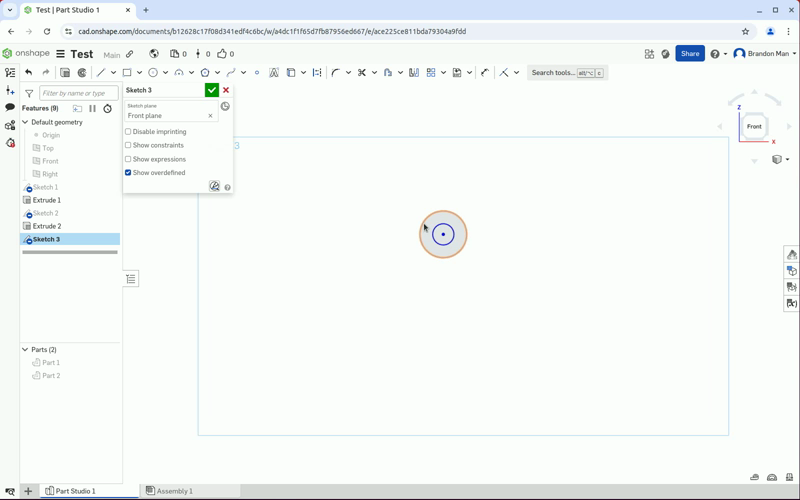
scroll(6)
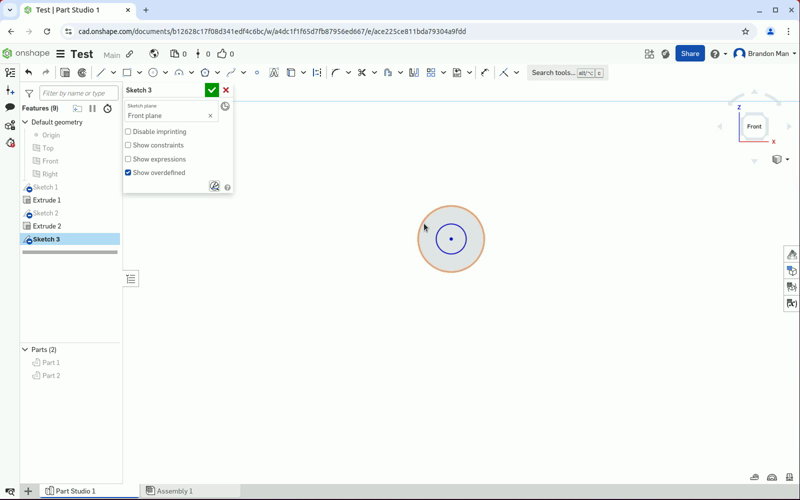
scroll(6)
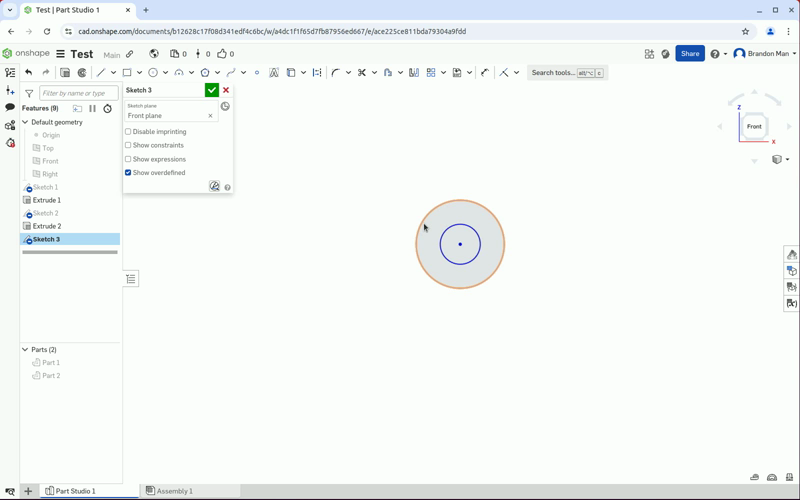
scroll(6)
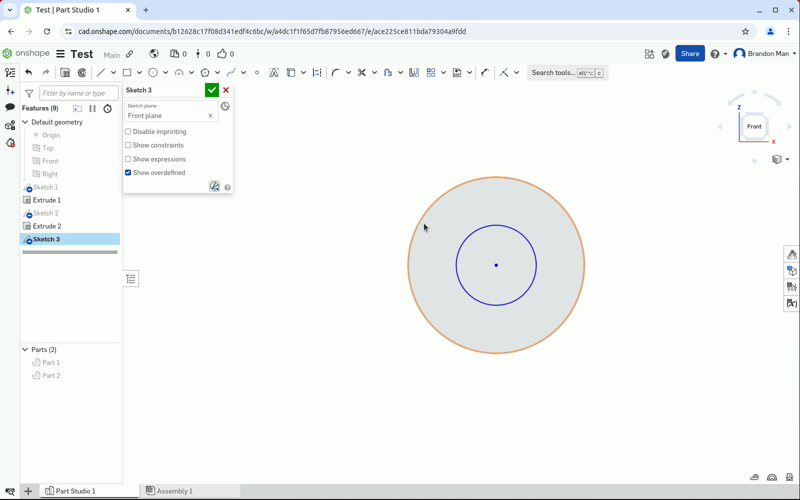
scroll(6)
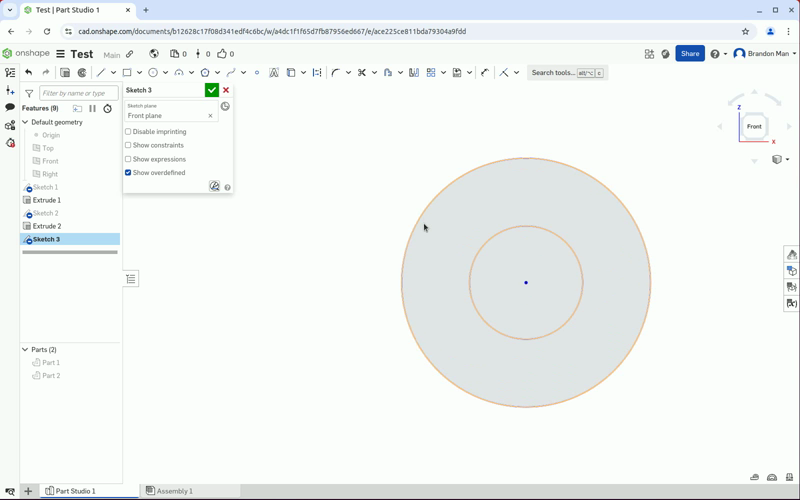
scroll(6)
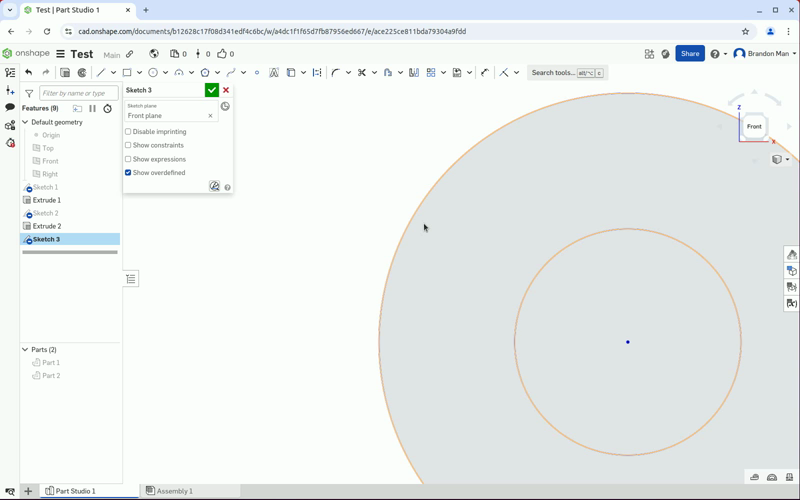
click(424, 223)
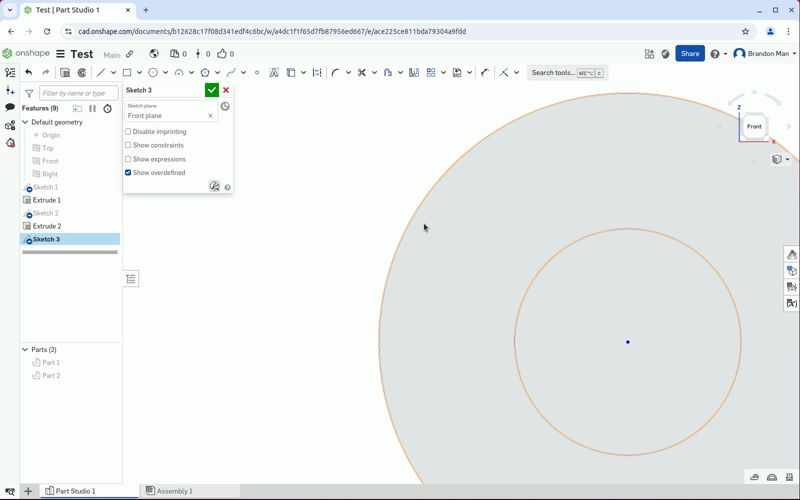
scroll(-6)
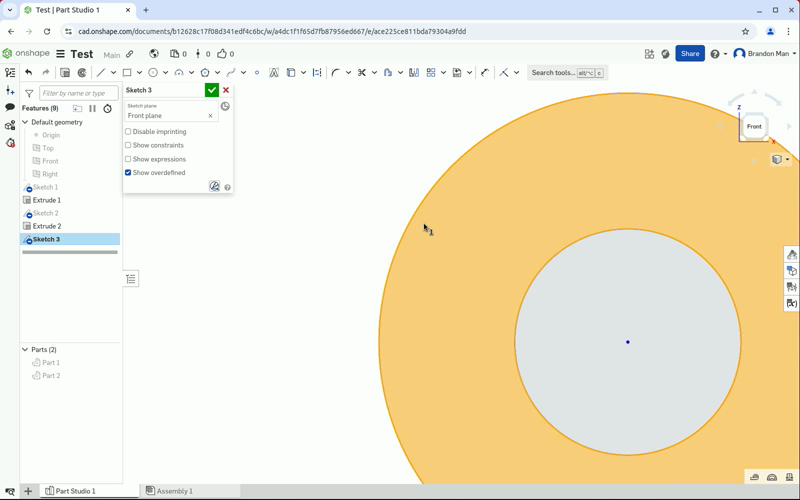
scroll(-6)
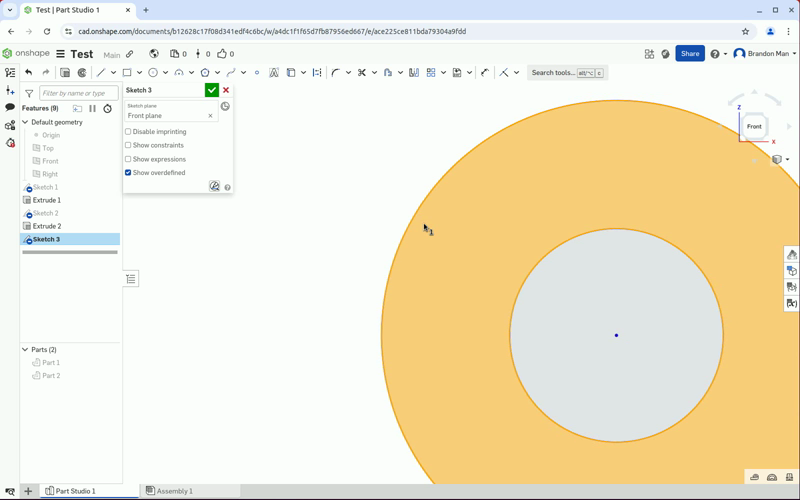
scroll(-6)
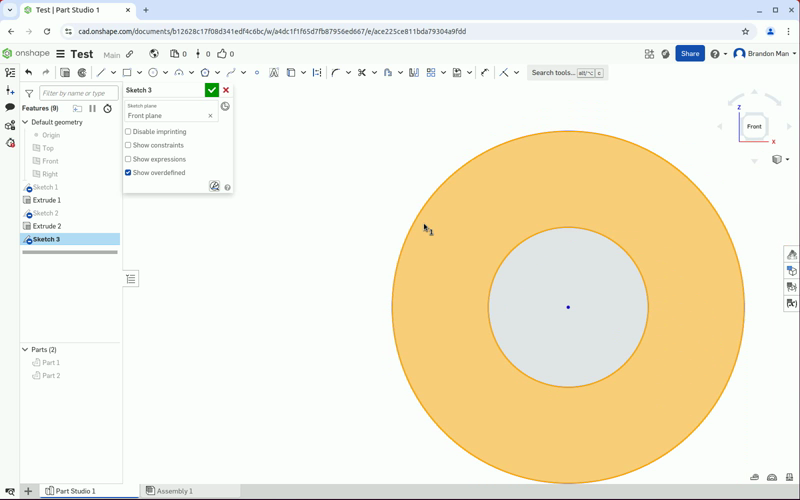
scroll(-6)
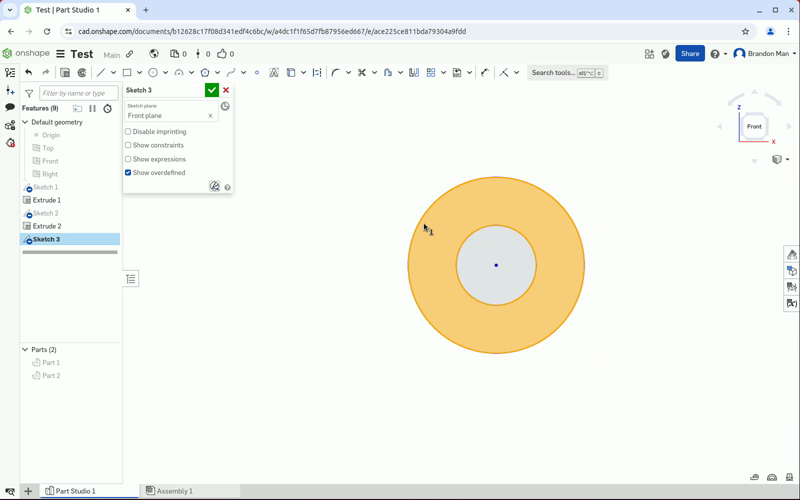
scroll(-6)
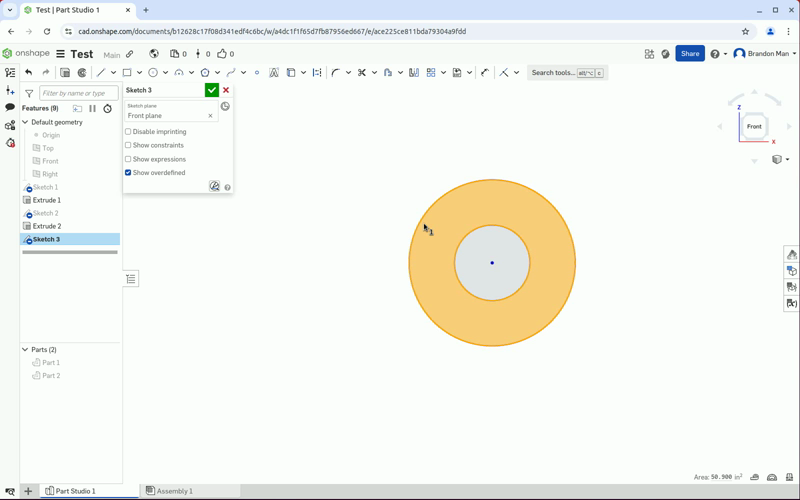
scroll(-6)
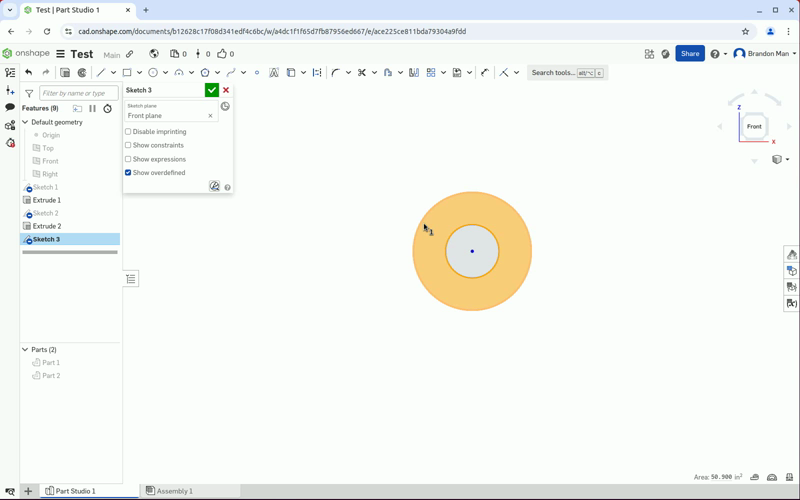
scroll(-6)
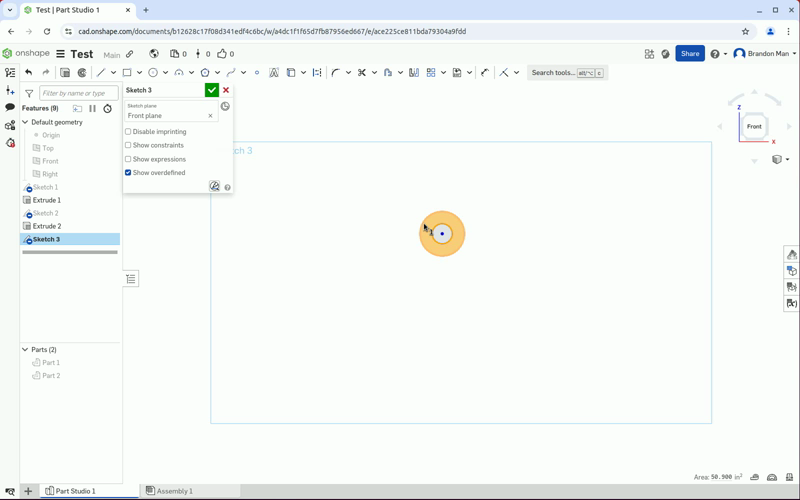
mouse_move(73, 352)
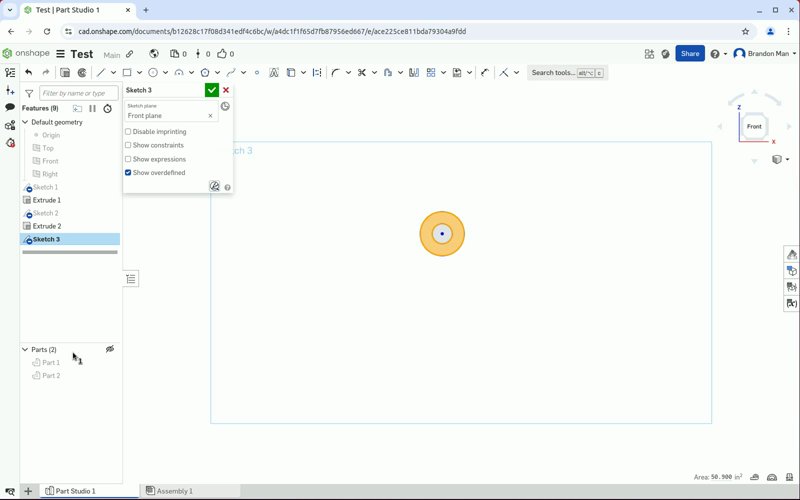
key(shift+y)
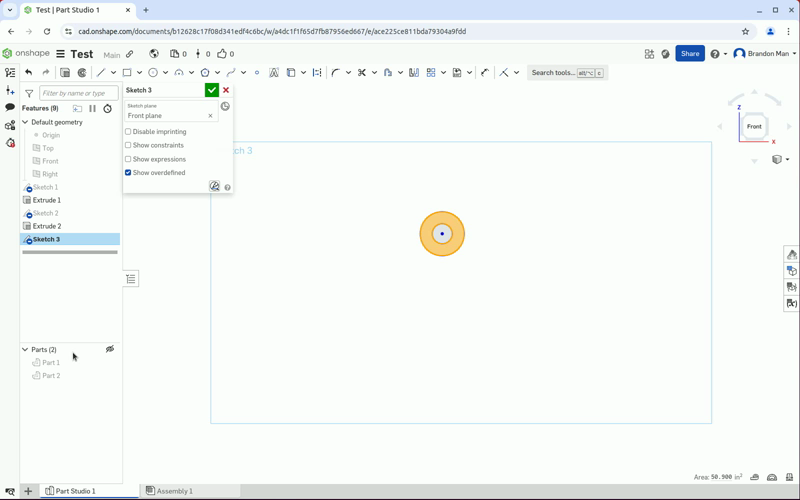
key(shift+e)
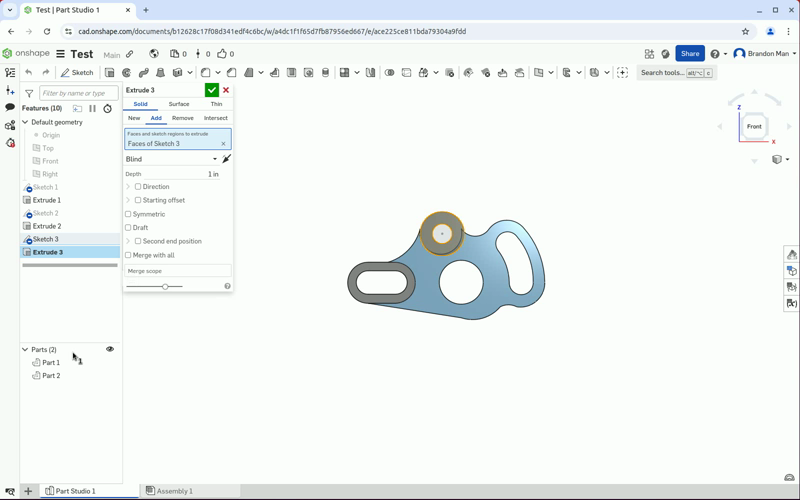
mouse_move(143, 106)
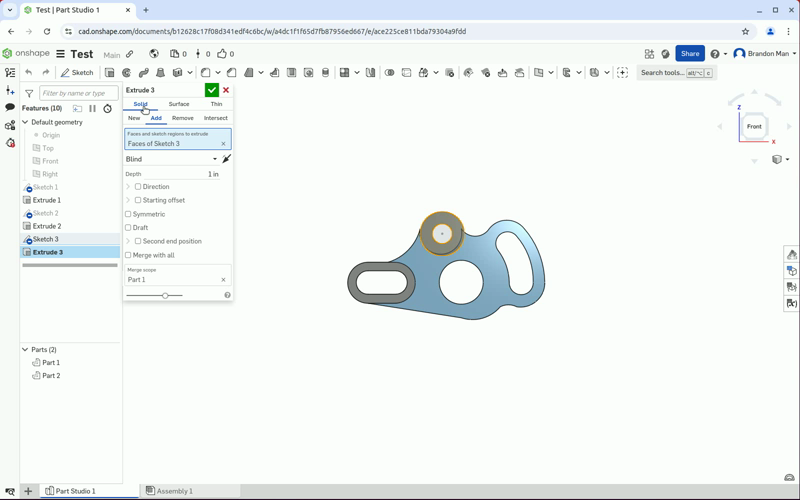
click(143, 106)
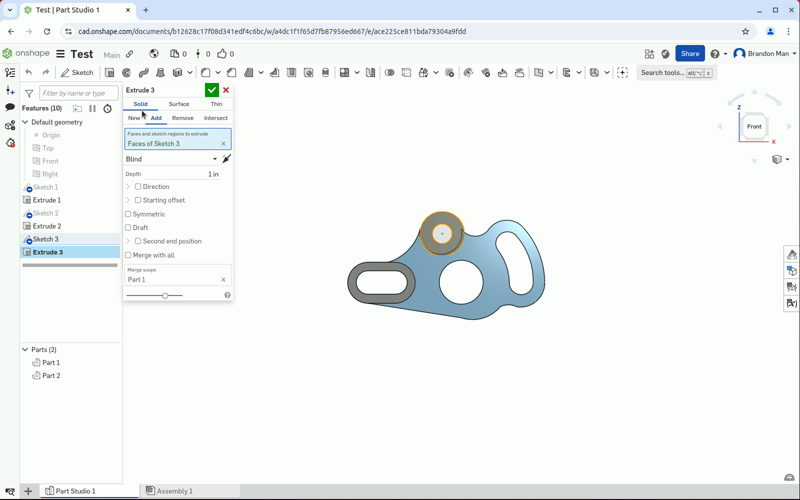
mouse_move(137, 120)
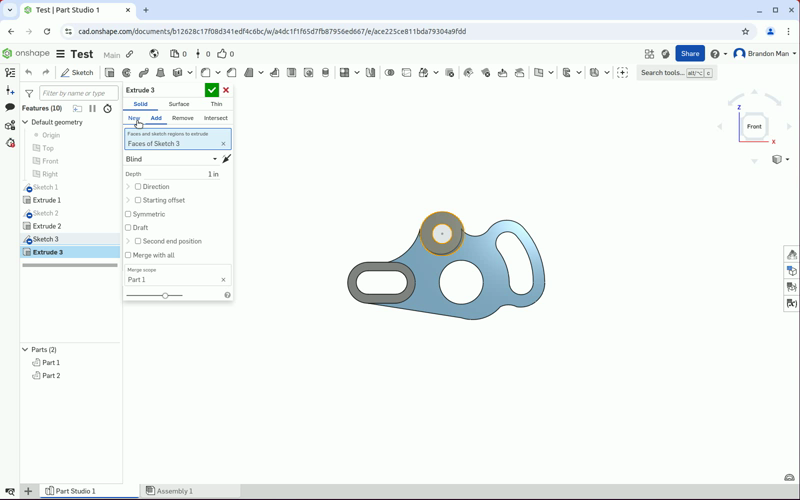
click(137, 120)
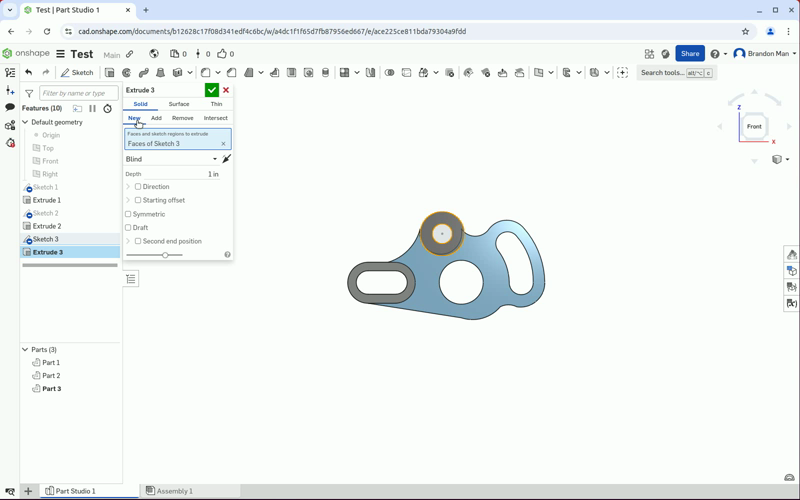
key(tab, 4)
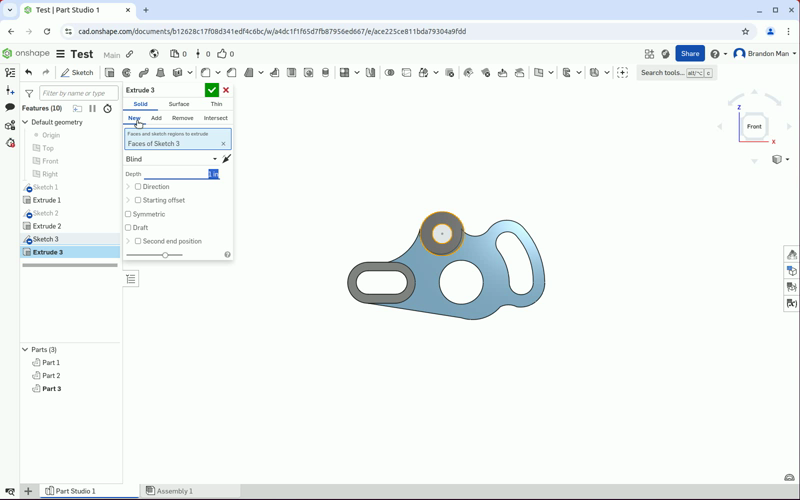
text(9.628)
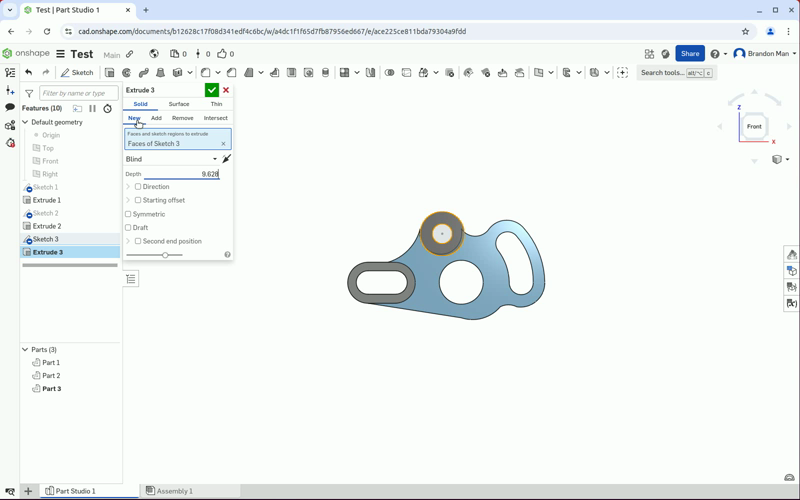
key(tab, 3)
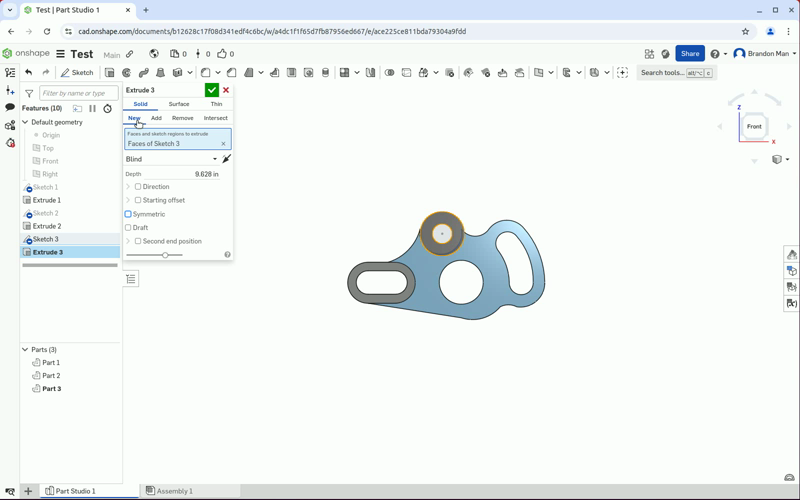
key(space)
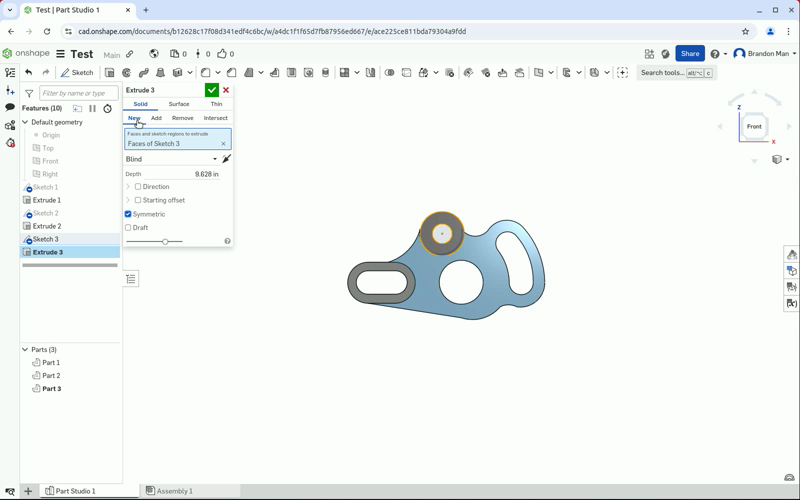
key(enter)
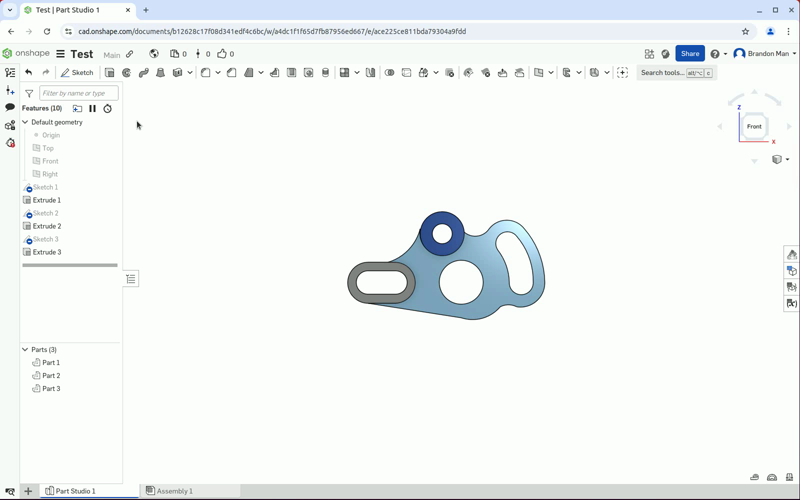
key(shift+h)
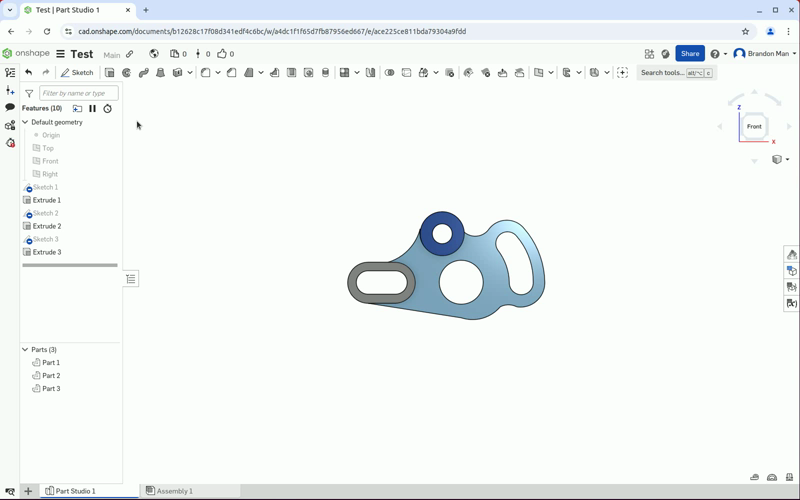
key(shift+h)
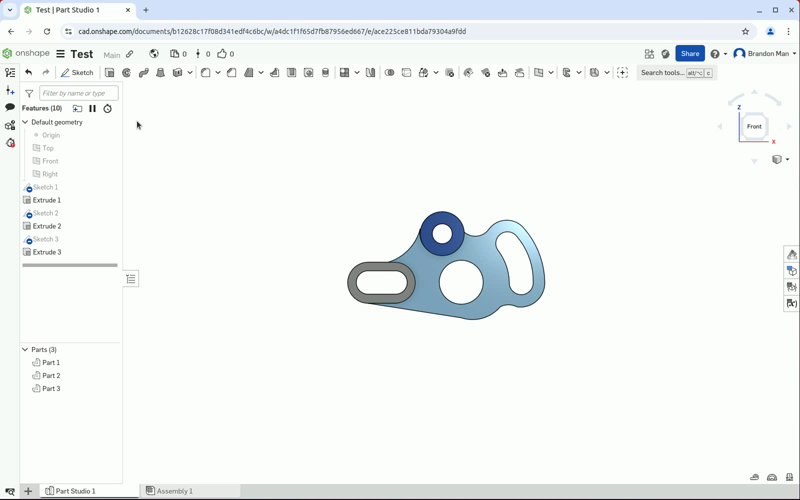
mouse_move(73, 189)
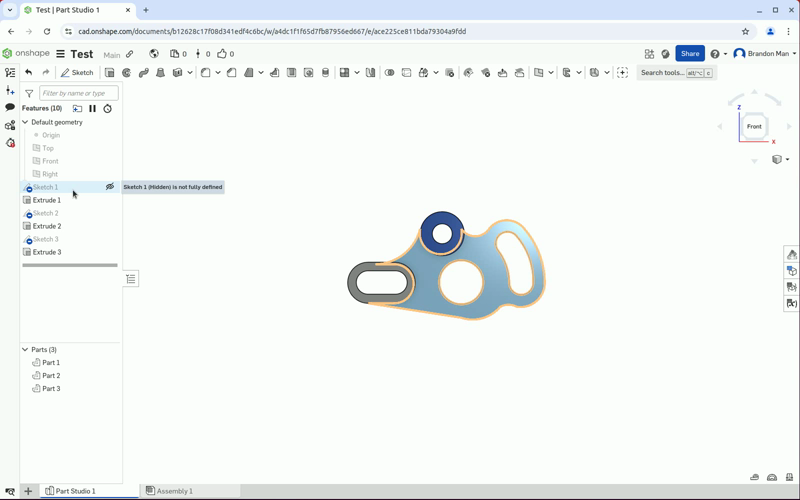
click(73, 189)
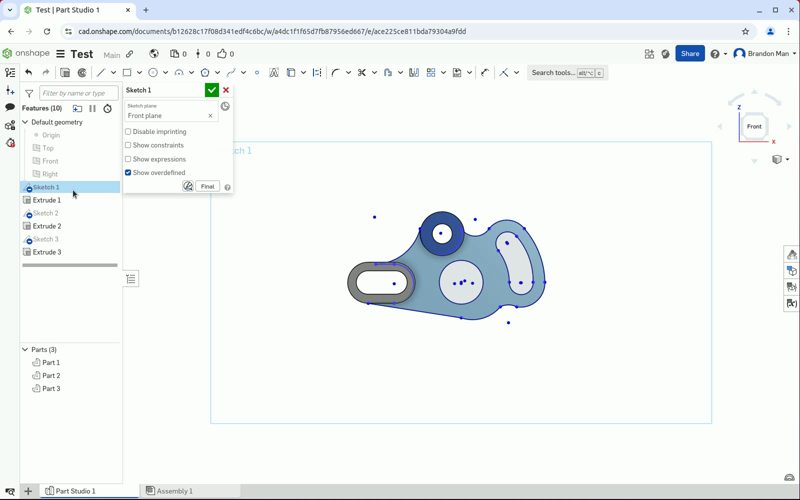
mouse_move(229, 92)
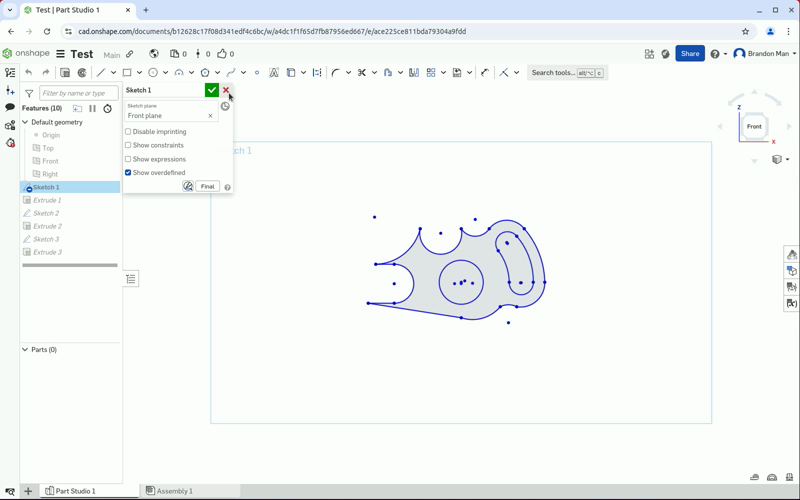
click(229, 92)
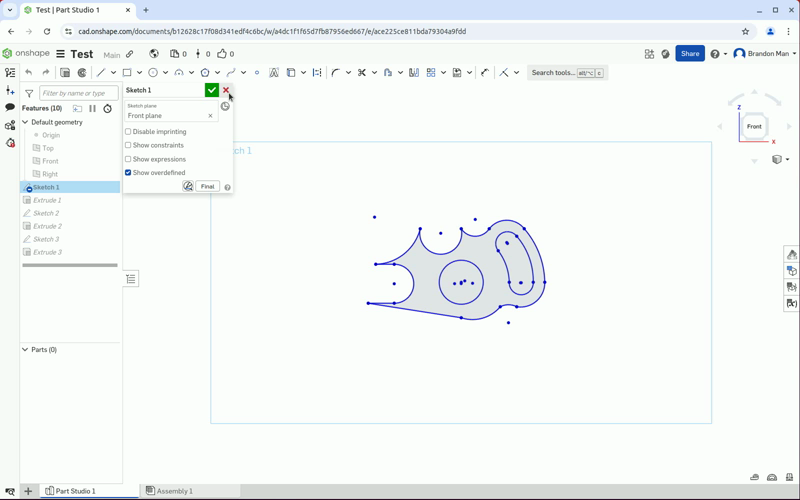
key(shift+s)
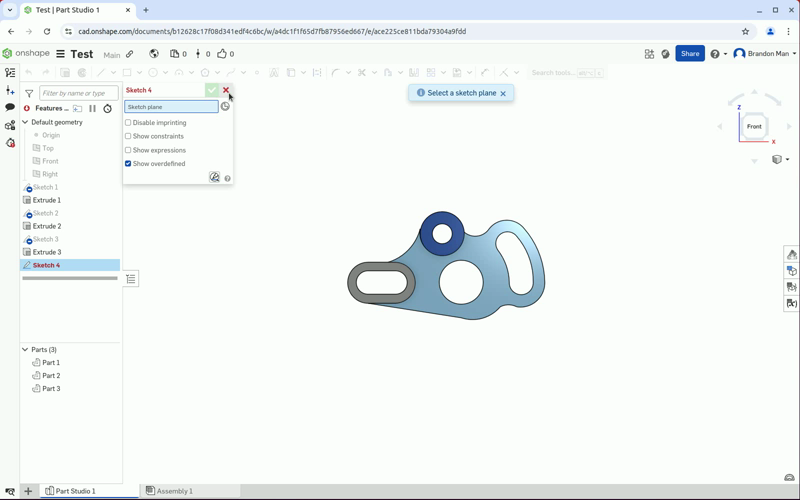
mouse_move(73, 163)
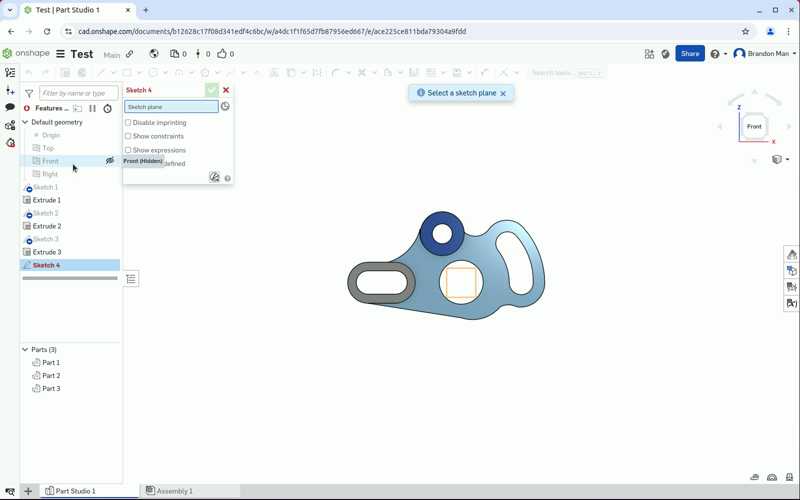
click(73, 163)
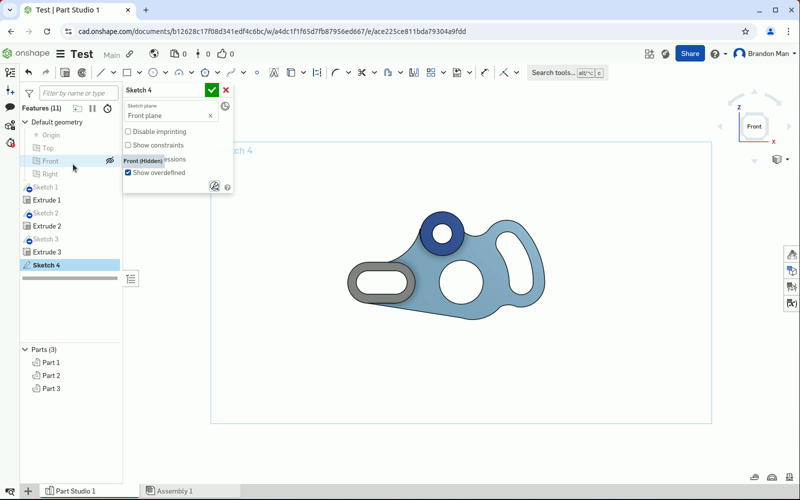
mouse_move(73, 352)
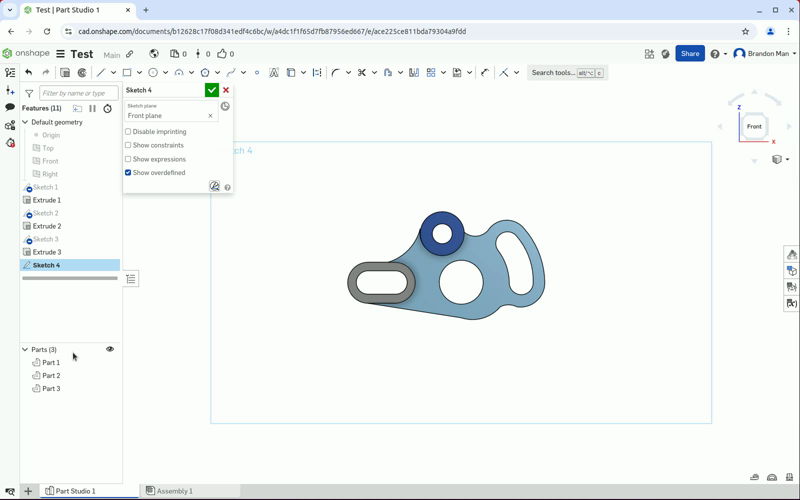
key(y)
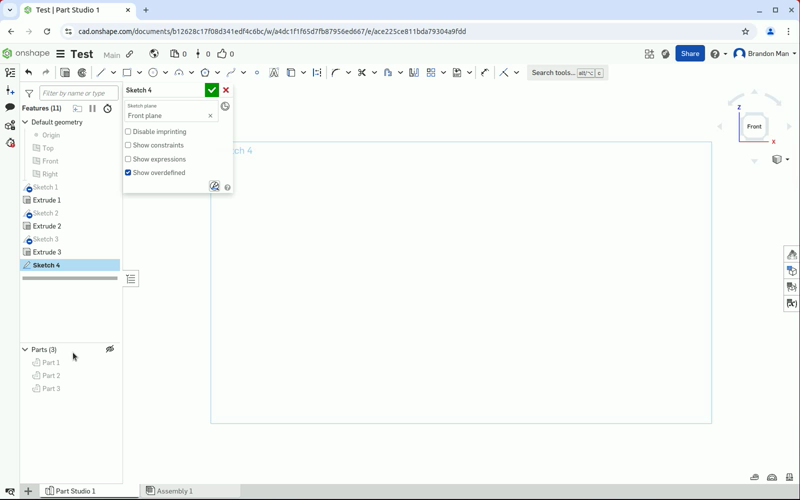
key(c)
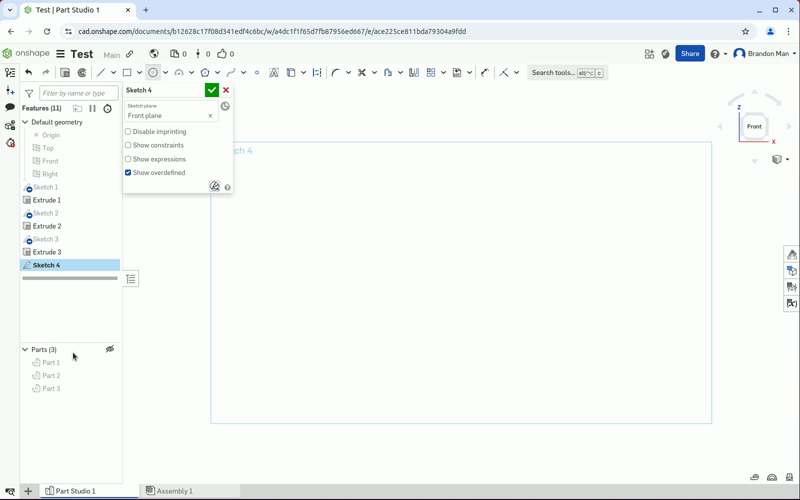
key_down(shift)
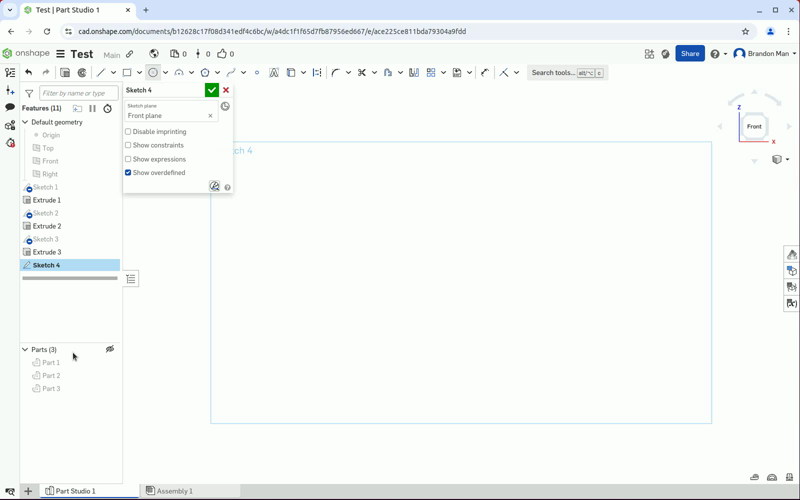
mouse_move(461, 282)
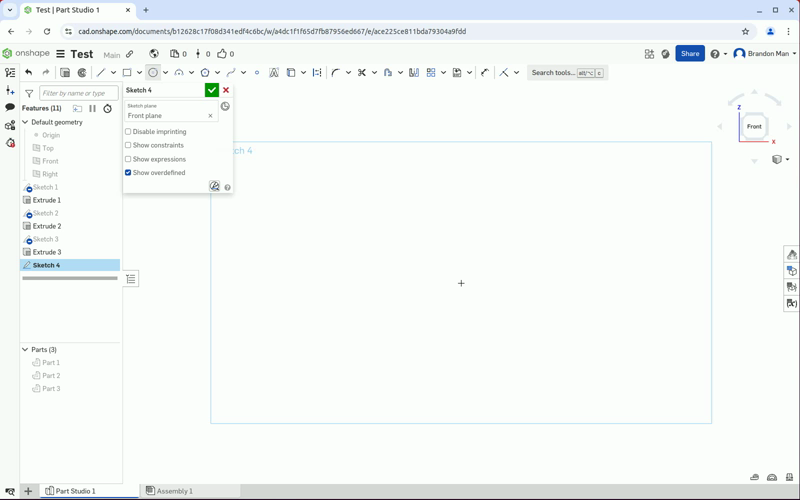
click(461, 282)
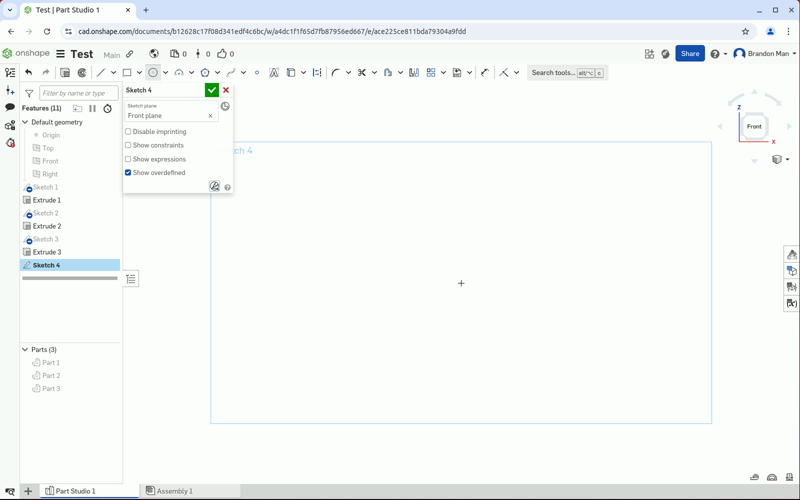
key_up(shift)
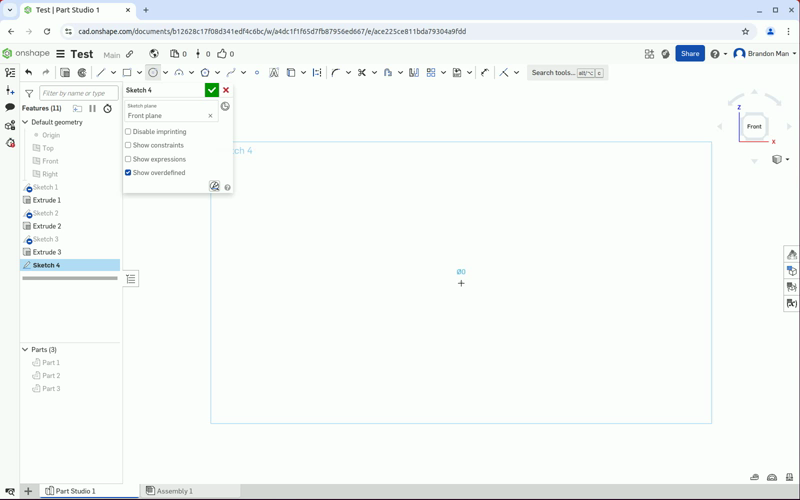
mouse_move(485, 282)
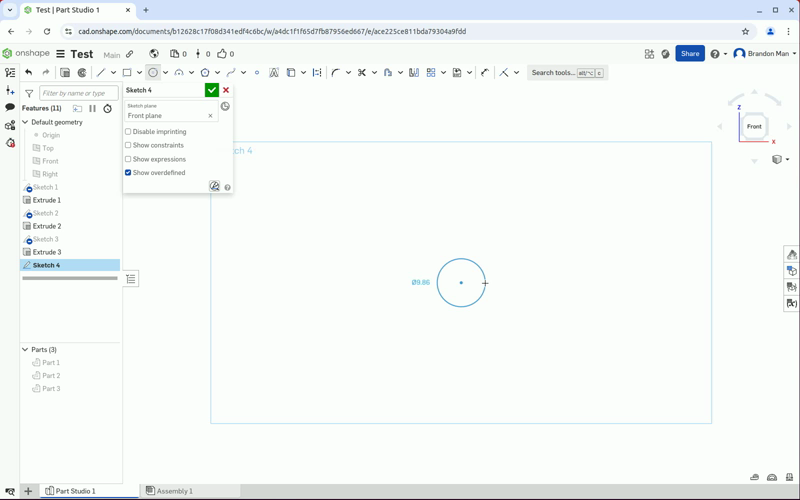
click(485, 282)
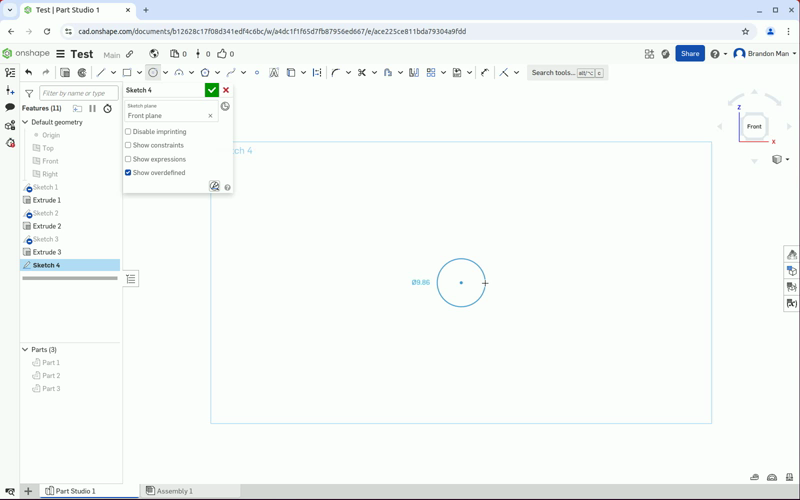
key(esc)
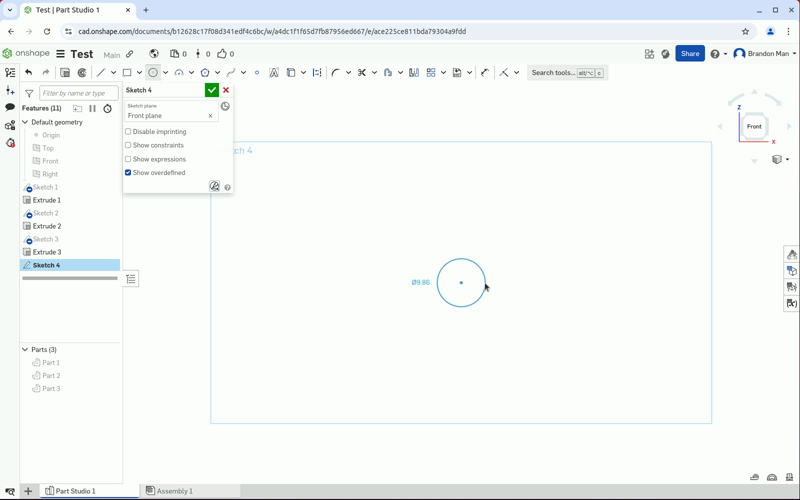
key(c)
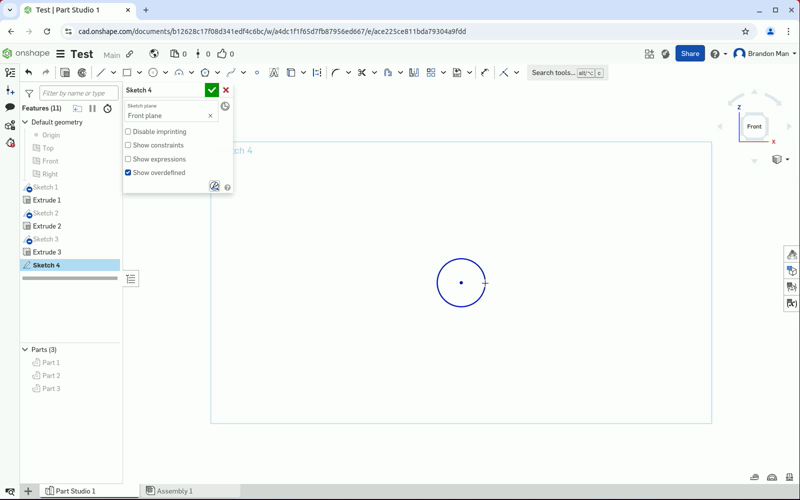
key_down(shift)
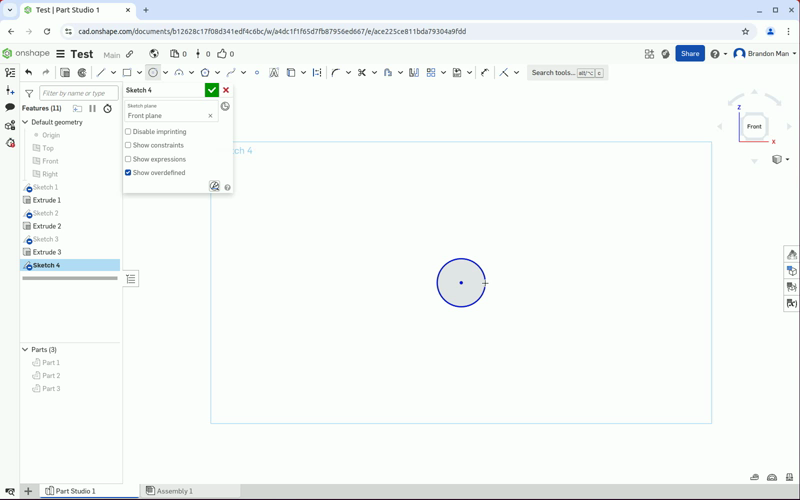
mouse_move(461, 282)
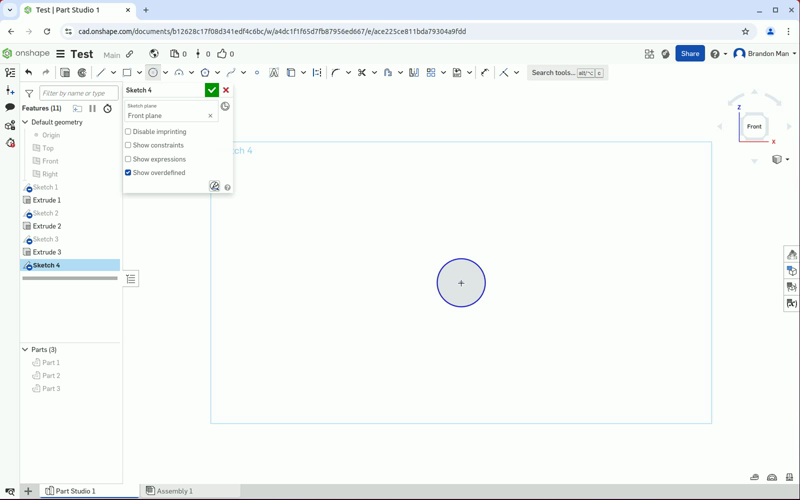
click(461, 282)
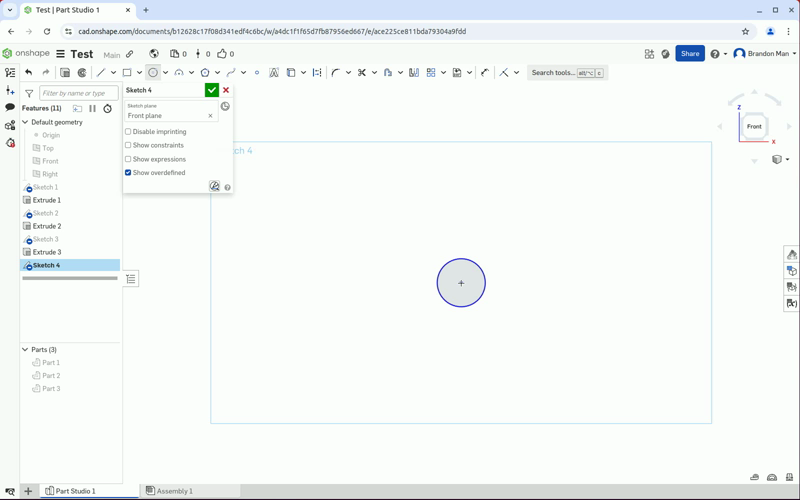
key_up(shift)
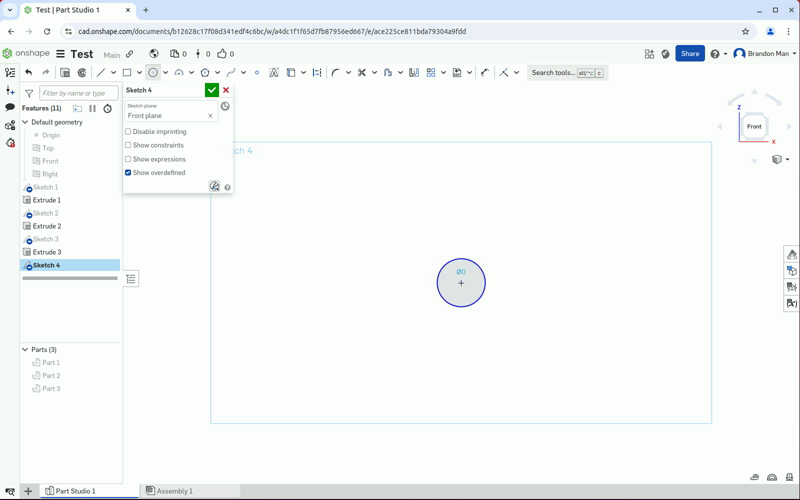
mouse_move(477, 282)
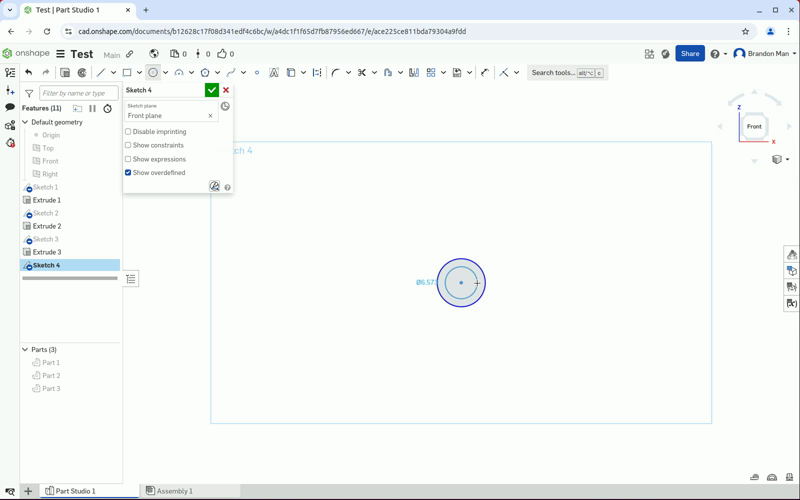
click(477, 282)
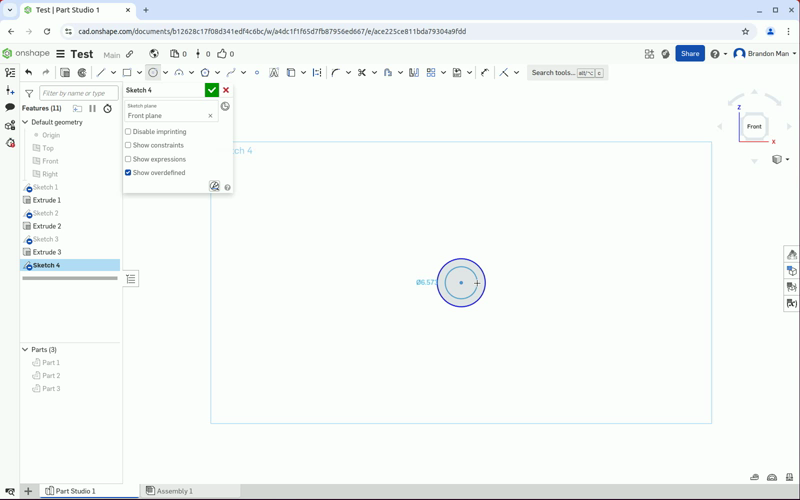
key(esc)
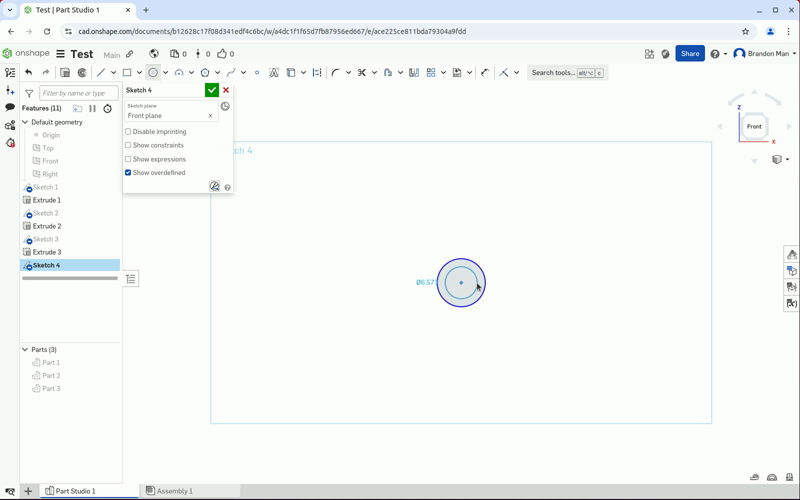
mouse_move(478, 290)
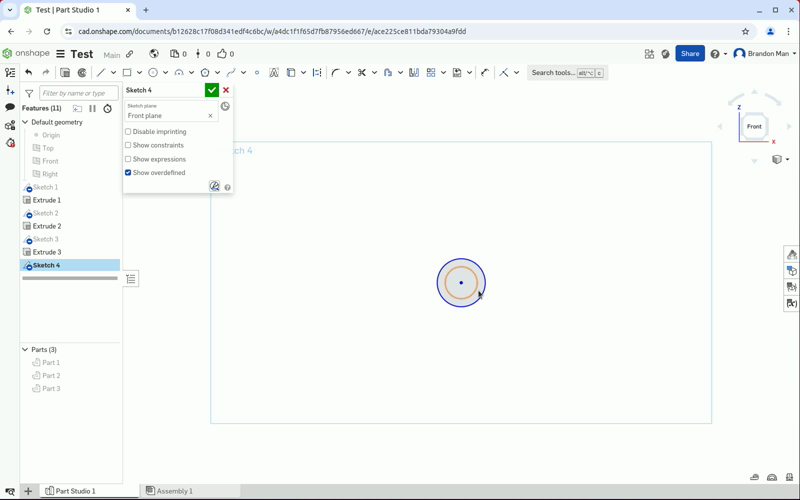
scroll(6)
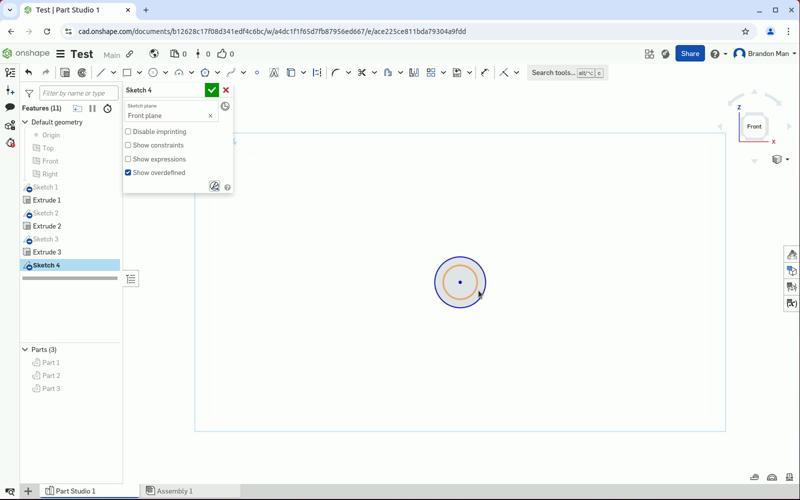
scroll(6)
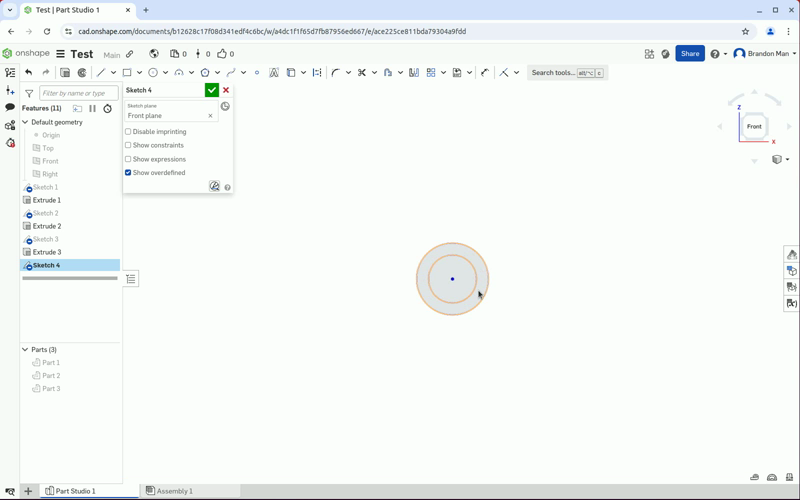
scroll(6)
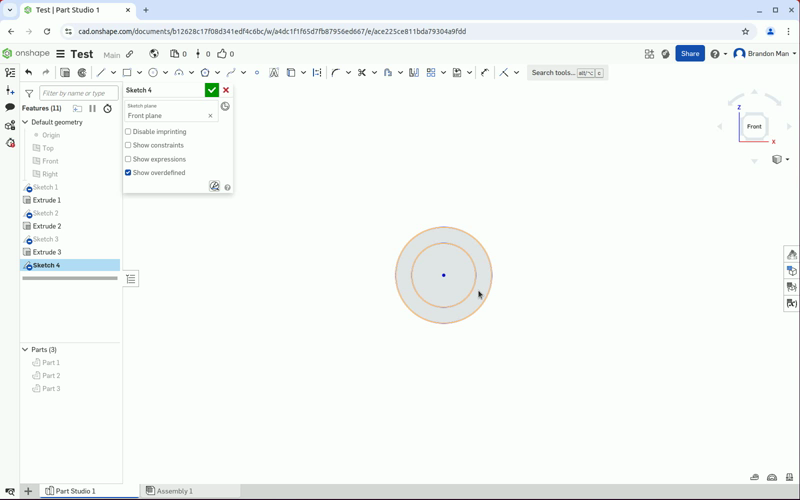
scroll(6)
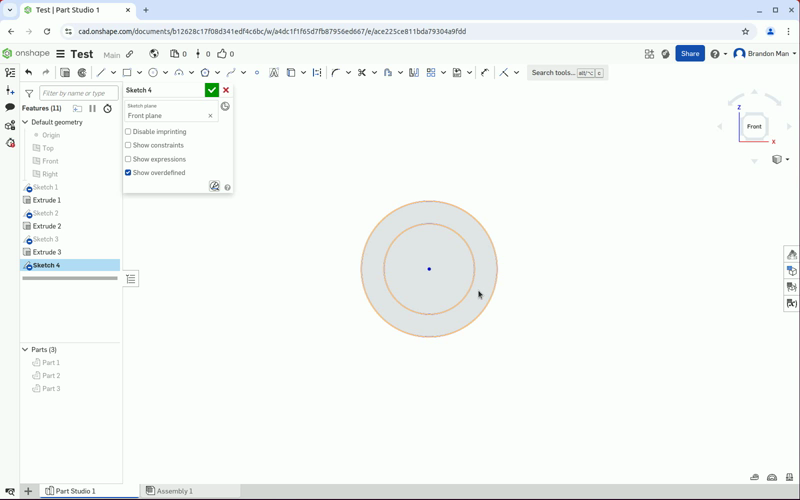
scroll(6)
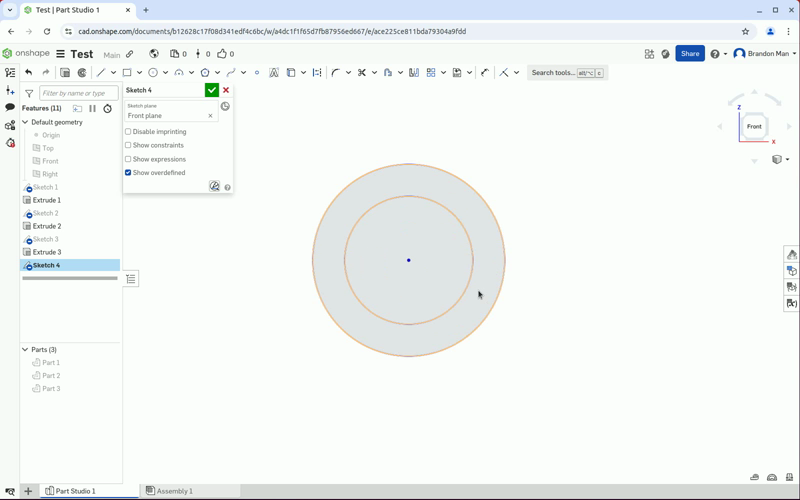
scroll(6)
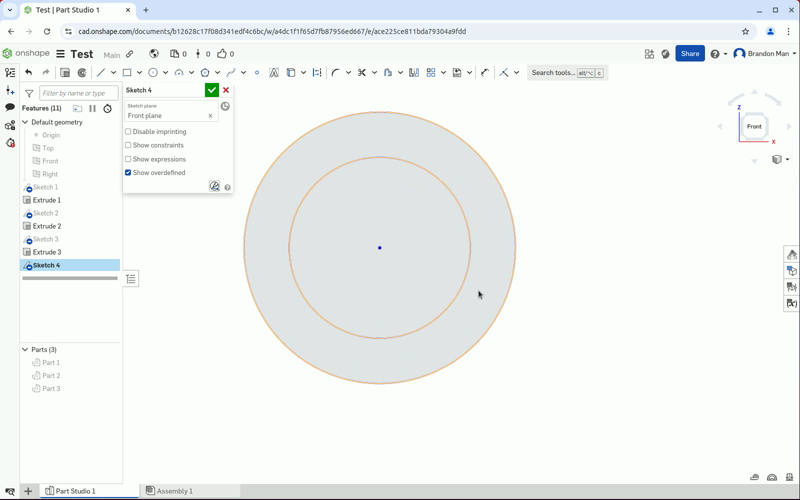
scroll(6)
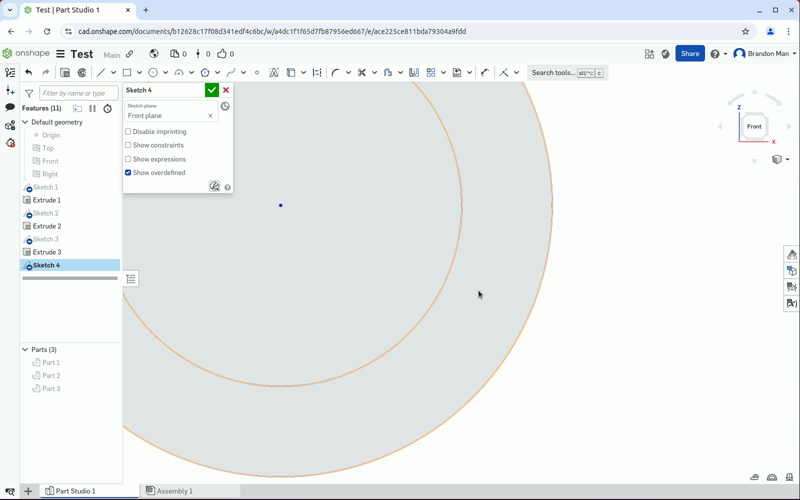
click(478, 290)
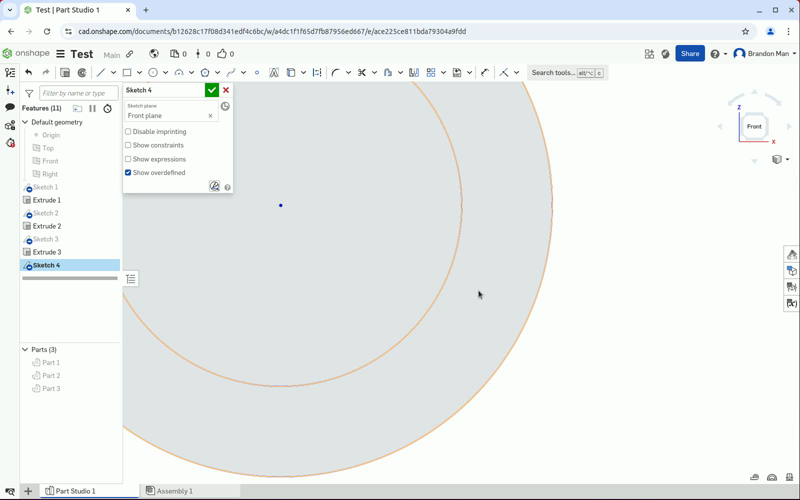
scroll(-6)
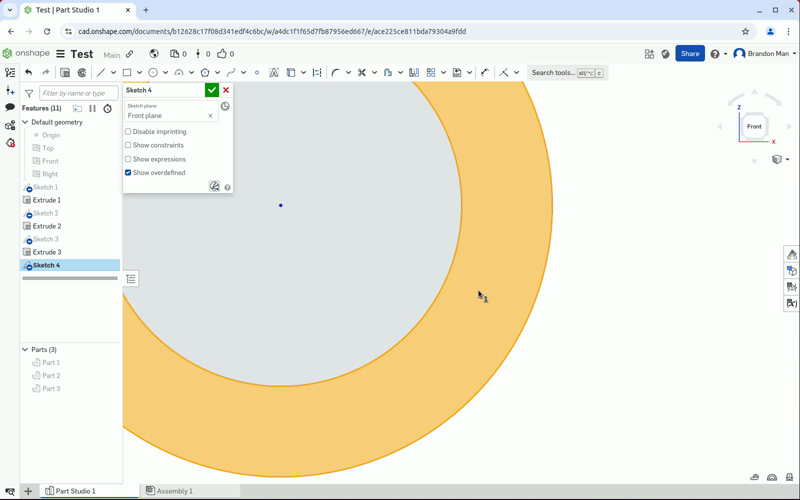
scroll(-6)
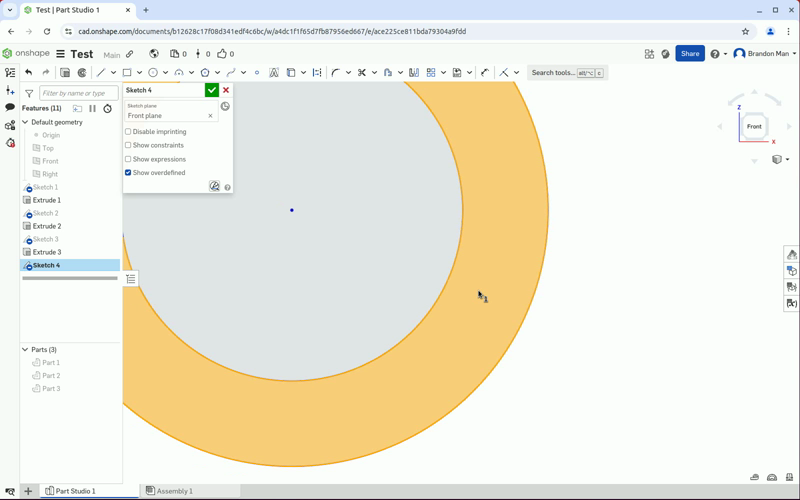
scroll(-6)
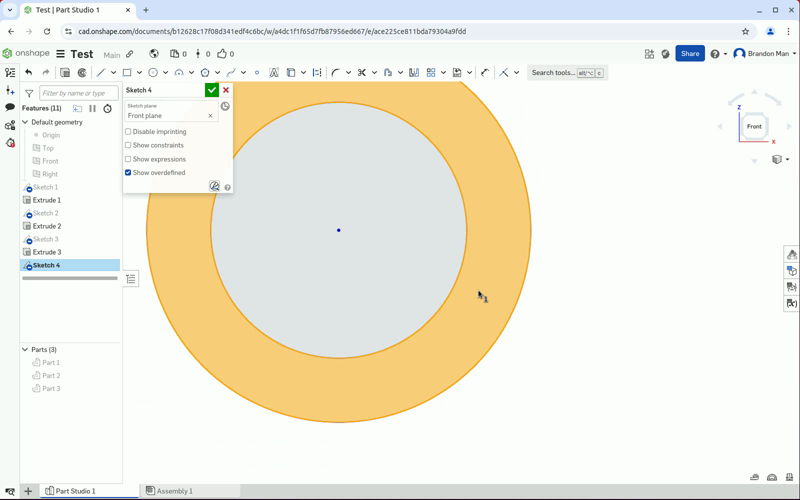
scroll(-6)
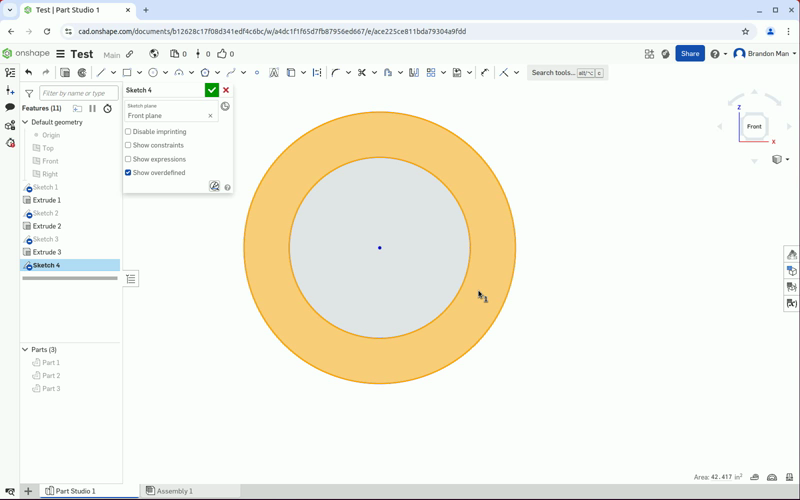
scroll(-6)
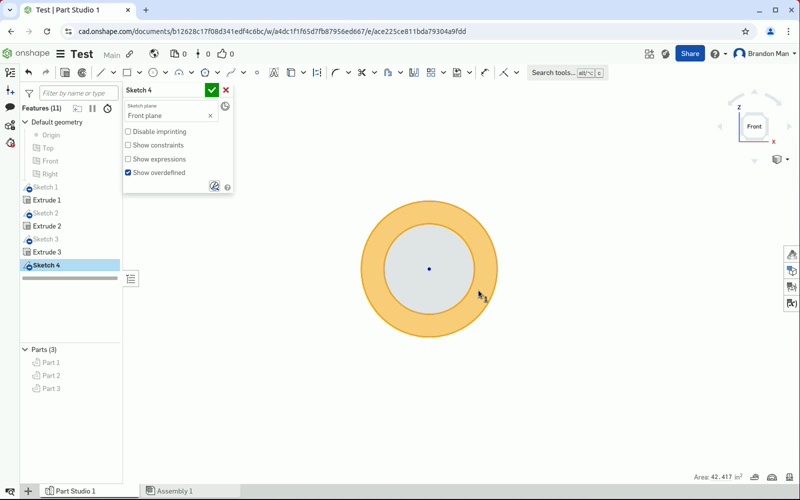
scroll(-6)
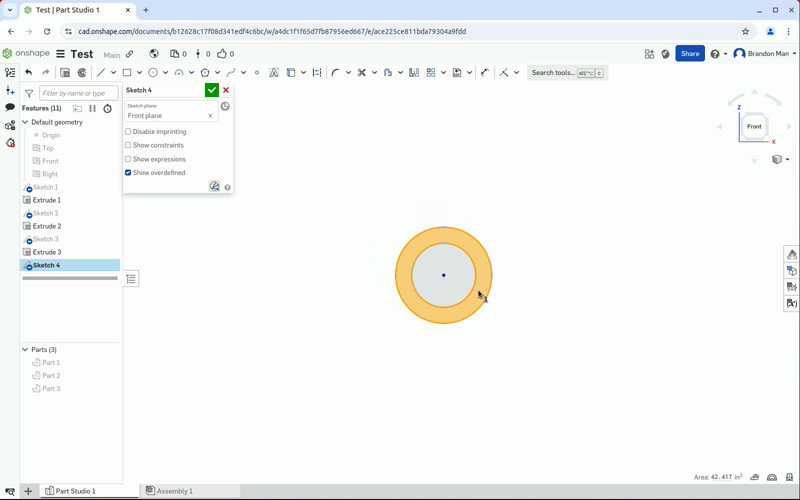
scroll(-6)
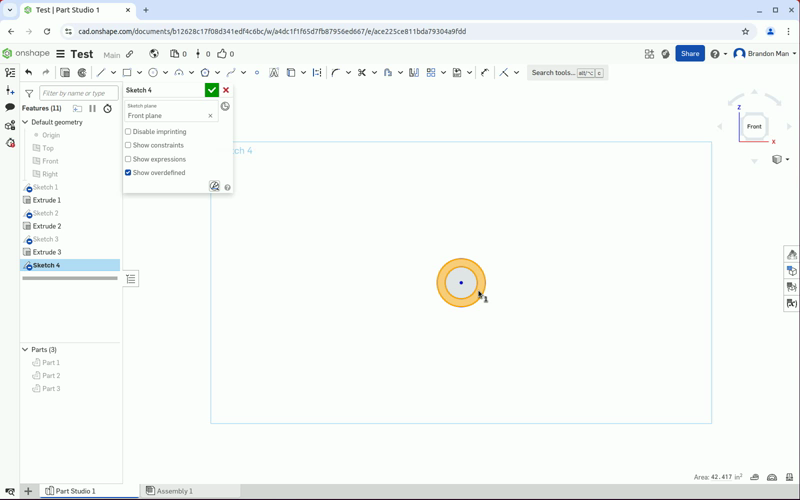
mouse_move(73, 352)
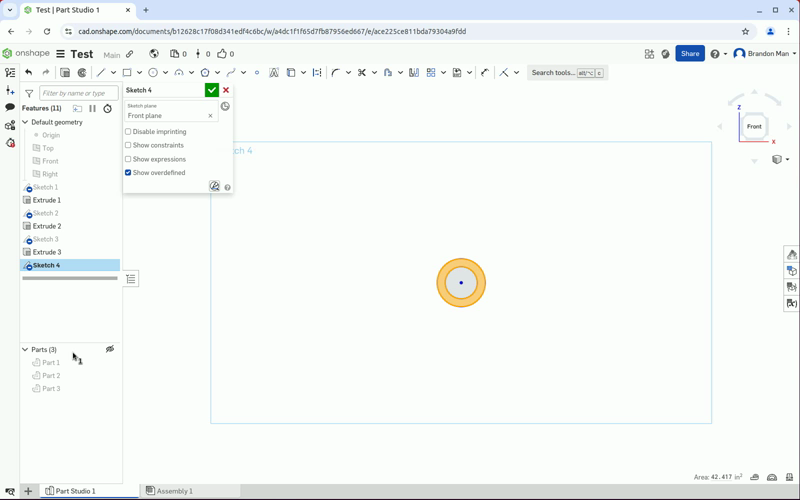
key(shift+y)
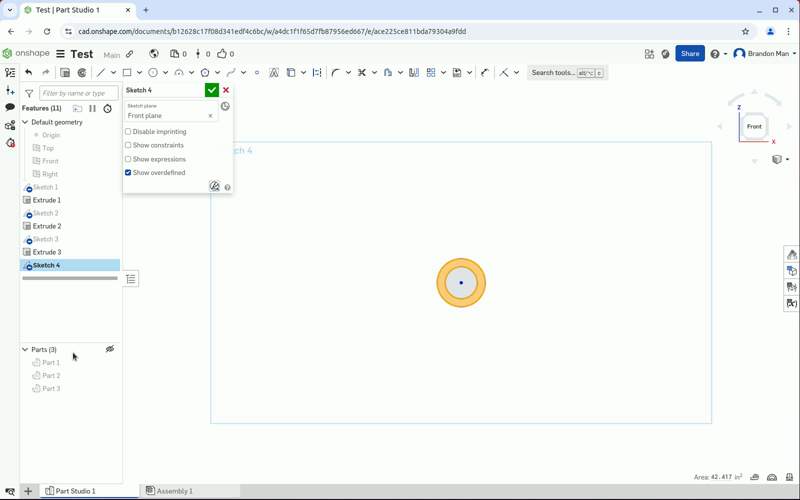
key(shift+e)
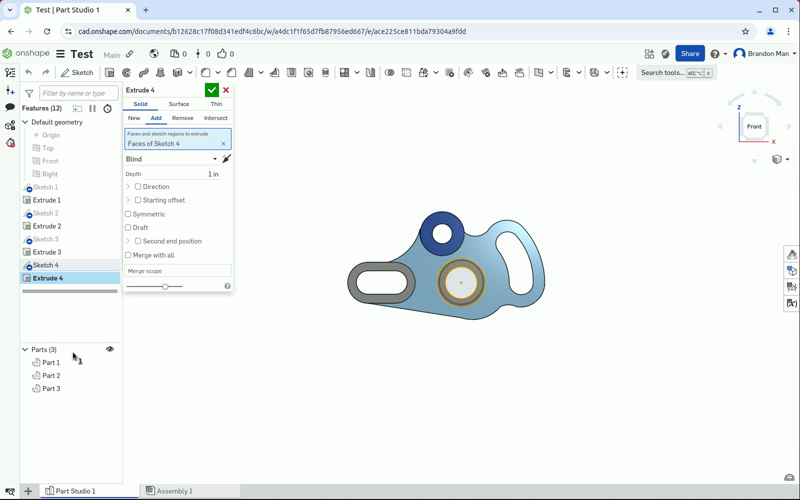
mouse_move(143, 106)
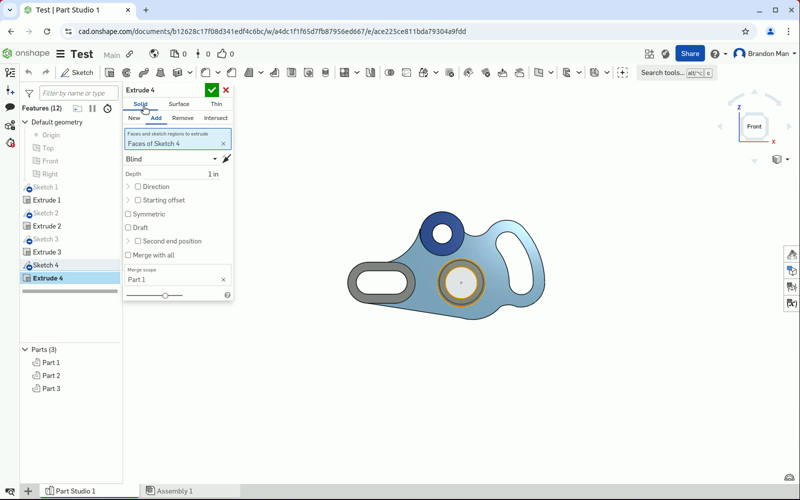
click(143, 106)
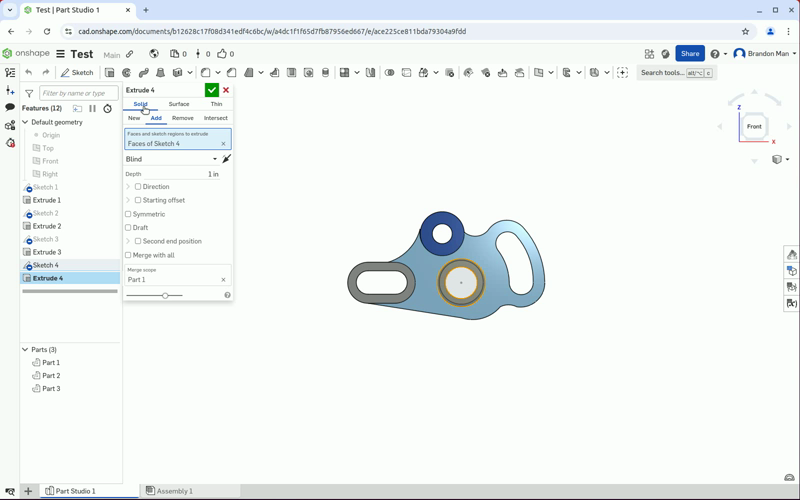
mouse_move(137, 120)
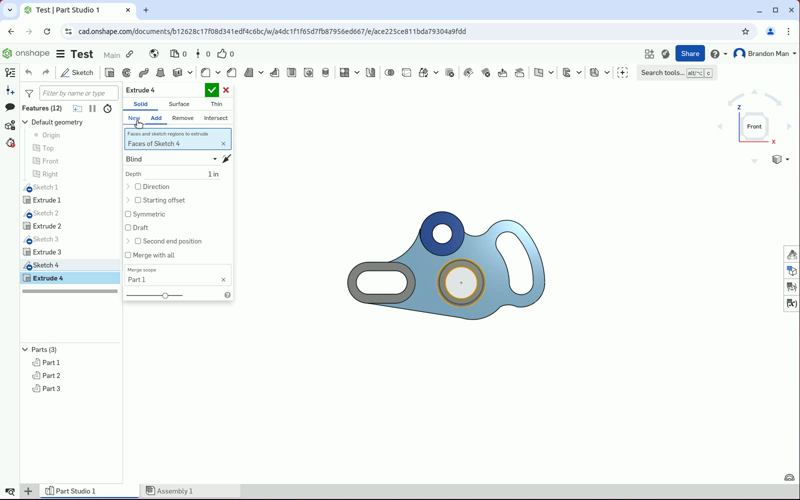
click(137, 120)
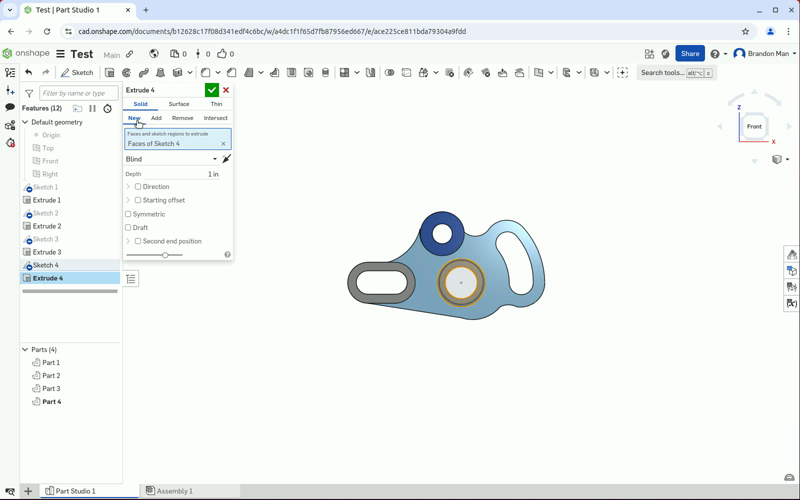
key(tab, 4)
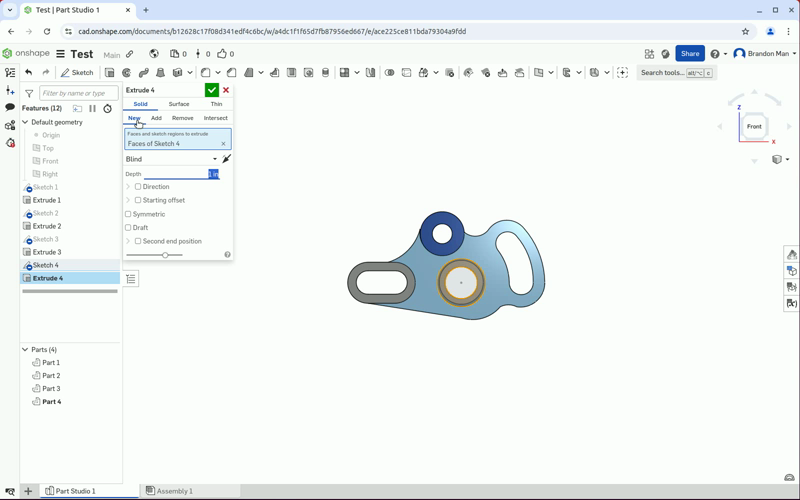
text(9.628)
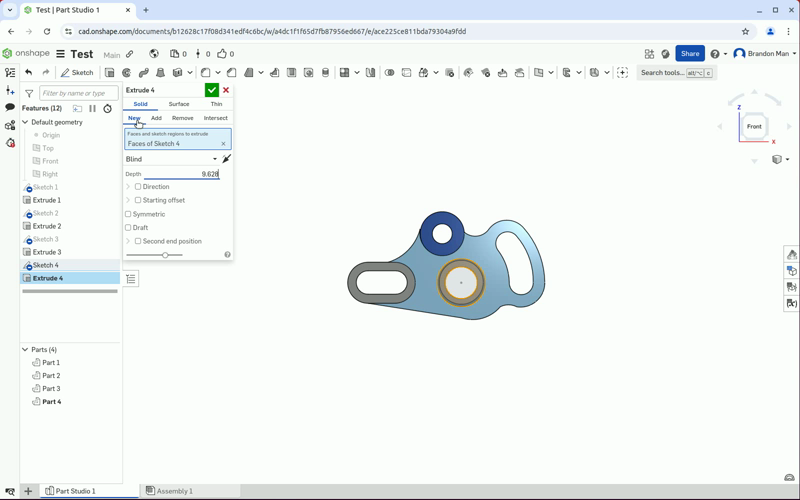
key(tab, 3)
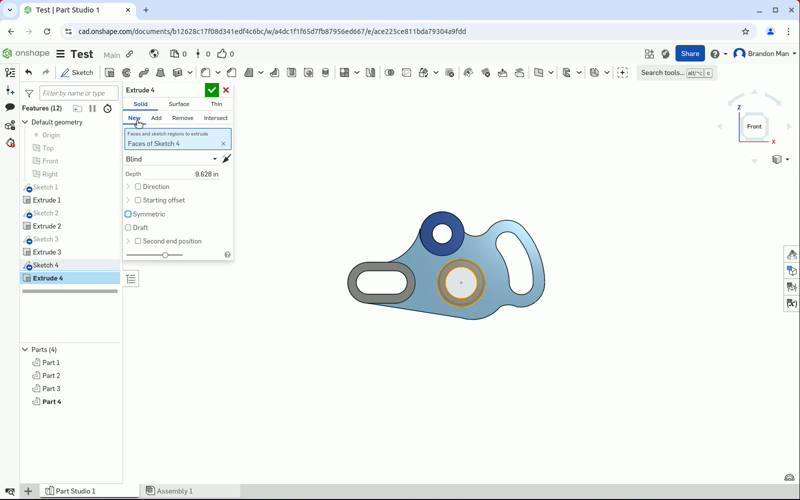
key(space)
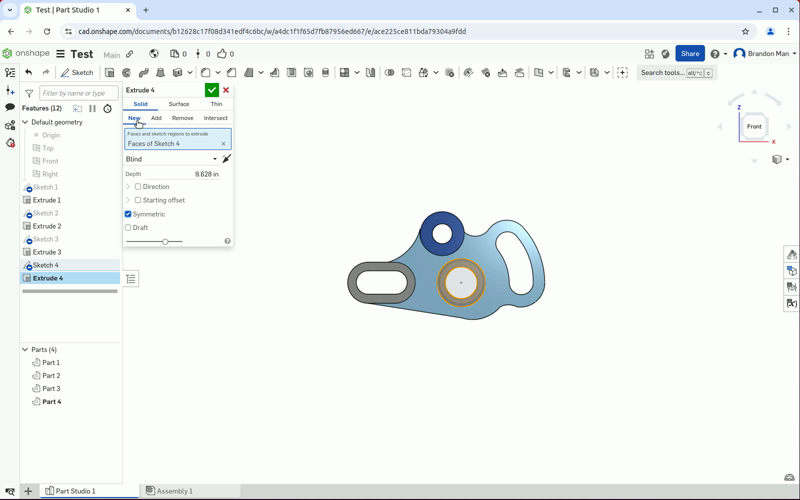
key(enter)
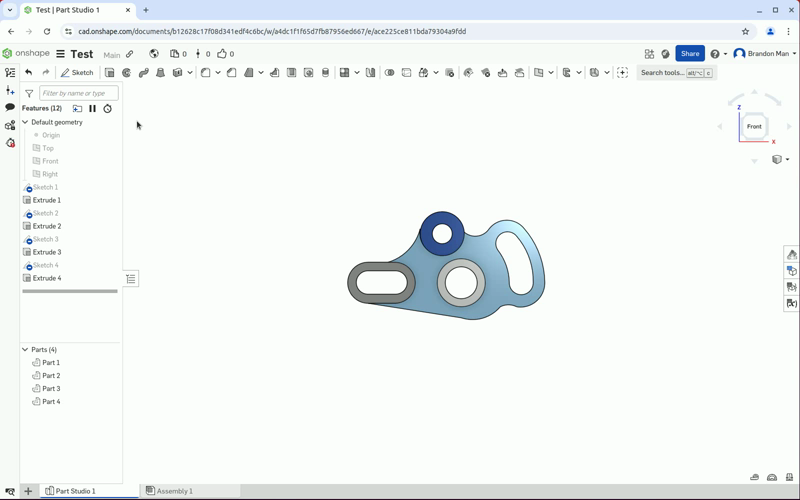
key(shift+h)
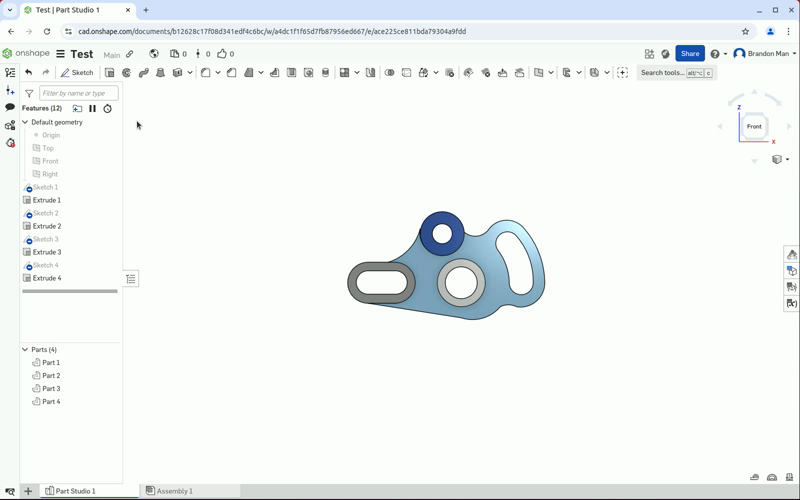
key(shift+h)
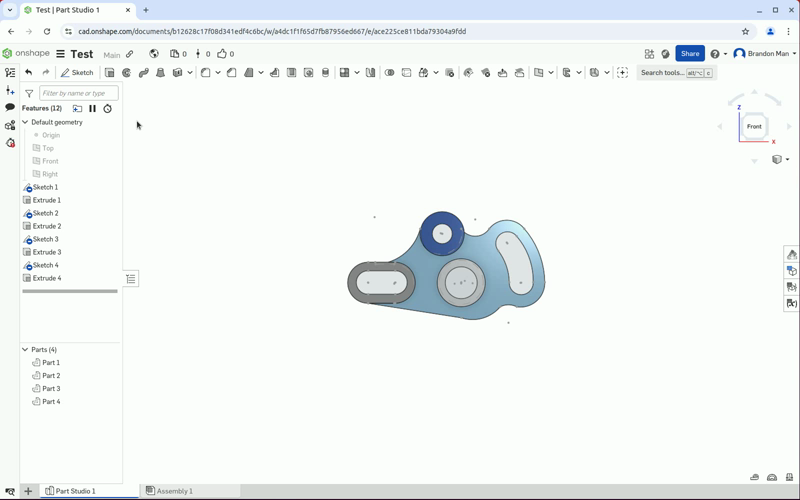
key(shift+7)
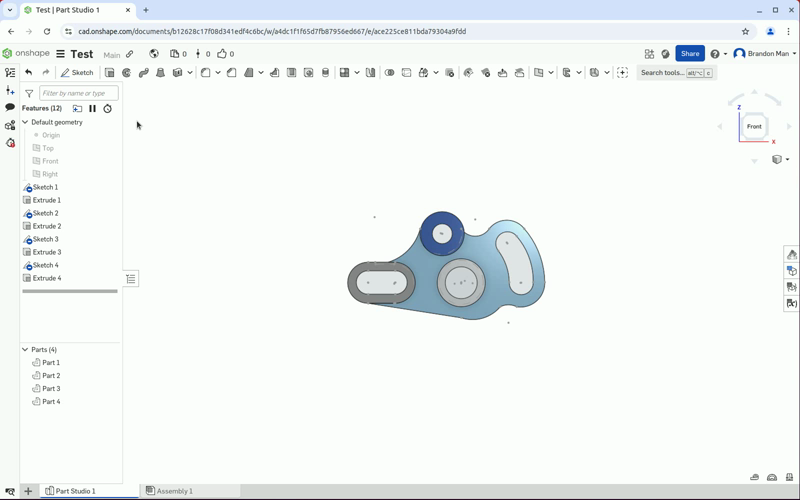
key(left, 2)
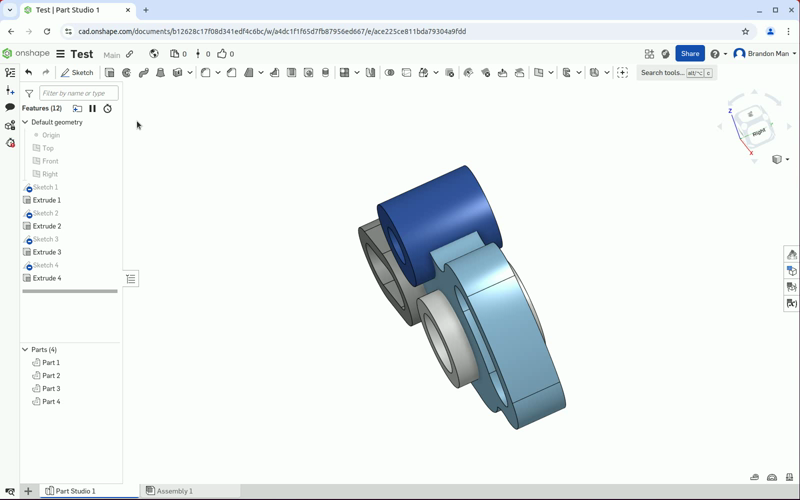
key(down, 2)
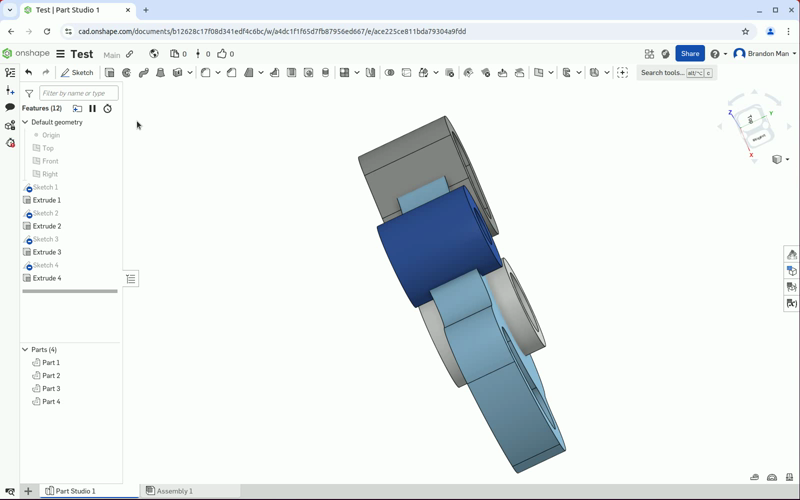
key(up, 2)
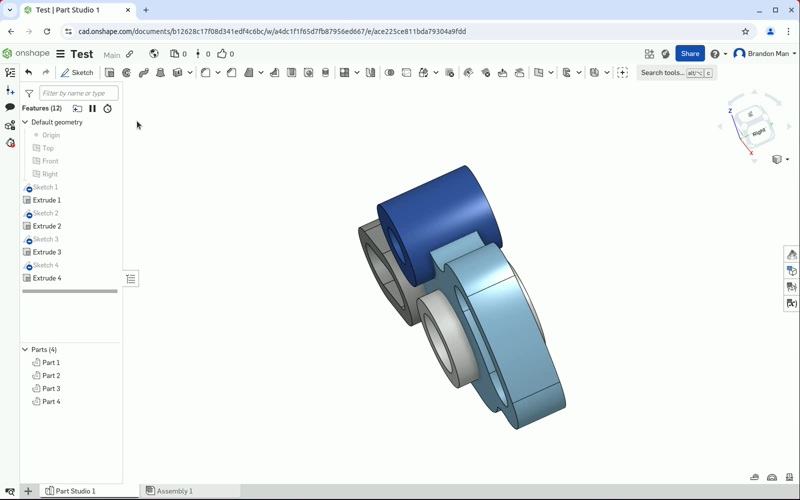
key(right, 2)
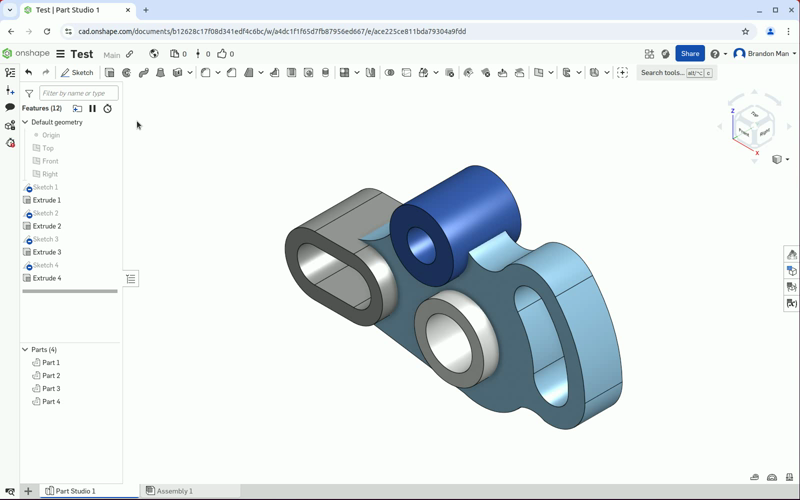
mouse_move(73, 189)
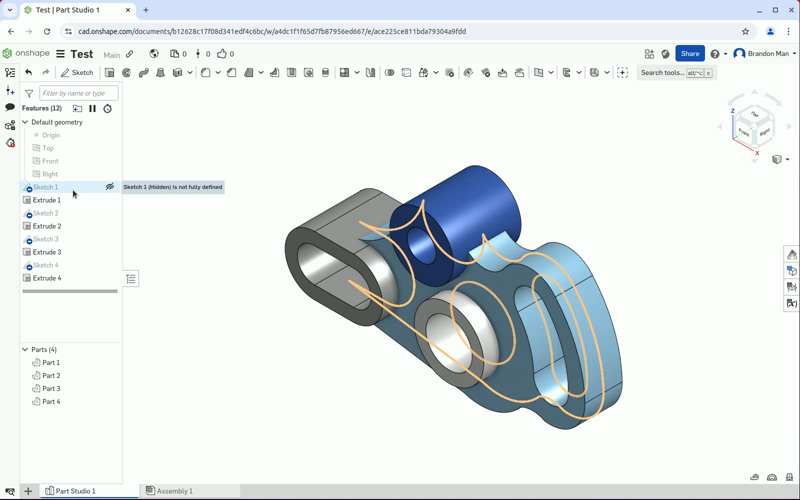
click(73, 189)